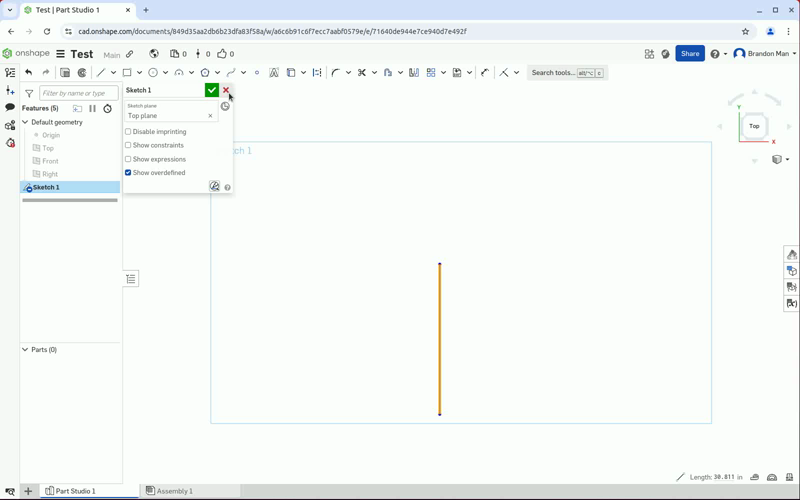
key(shift+h)
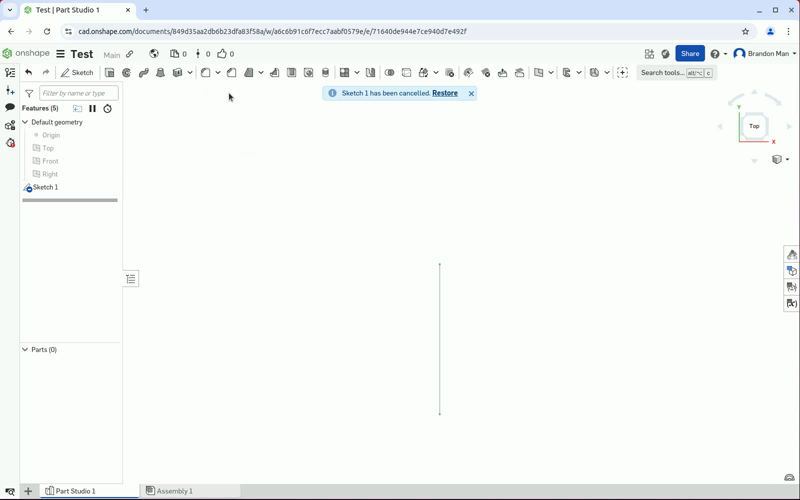
key(shift+s)
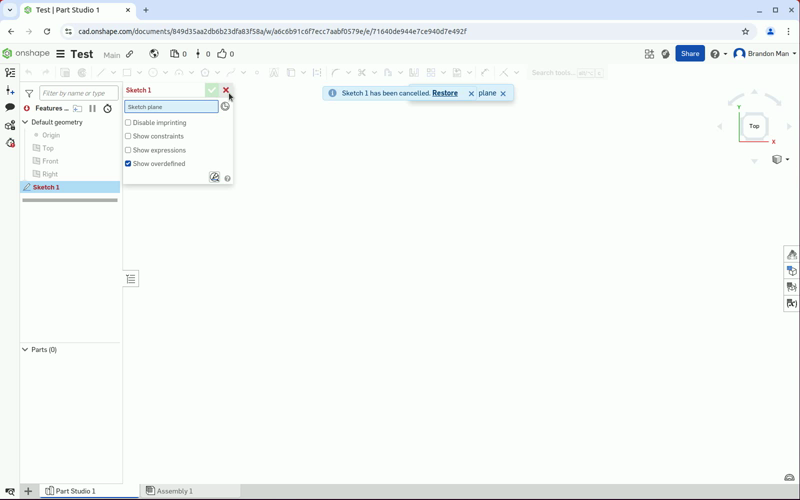
mouse_move(73, 150)
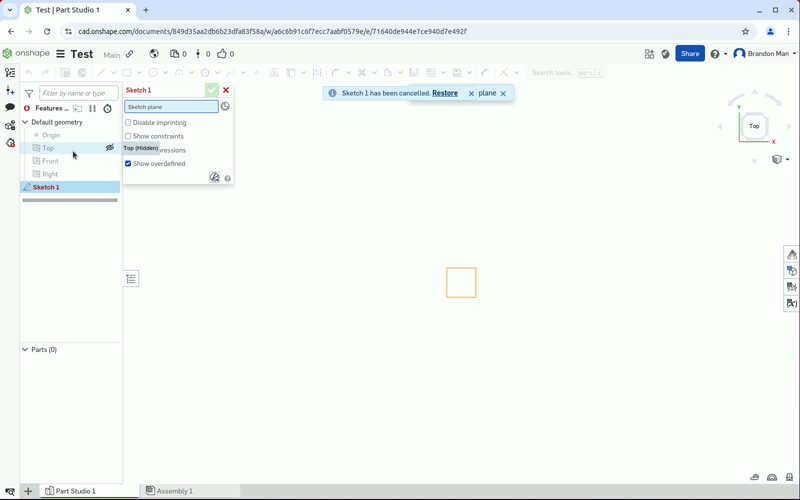
click(73, 150)
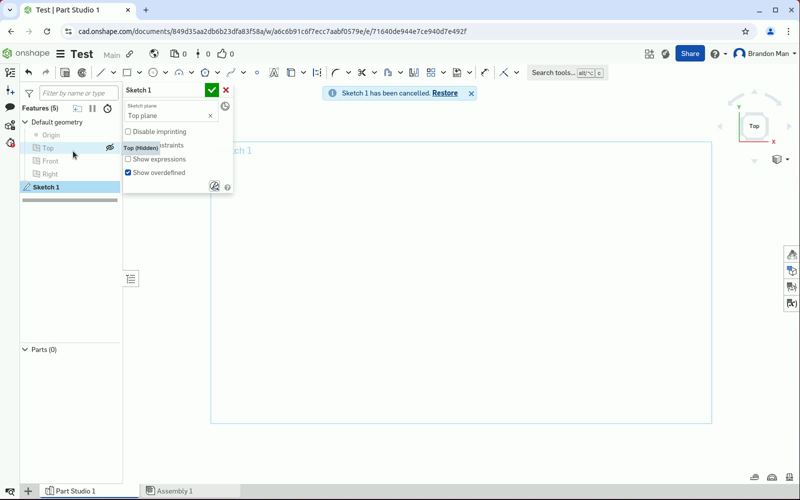
mouse_move(73, 352)
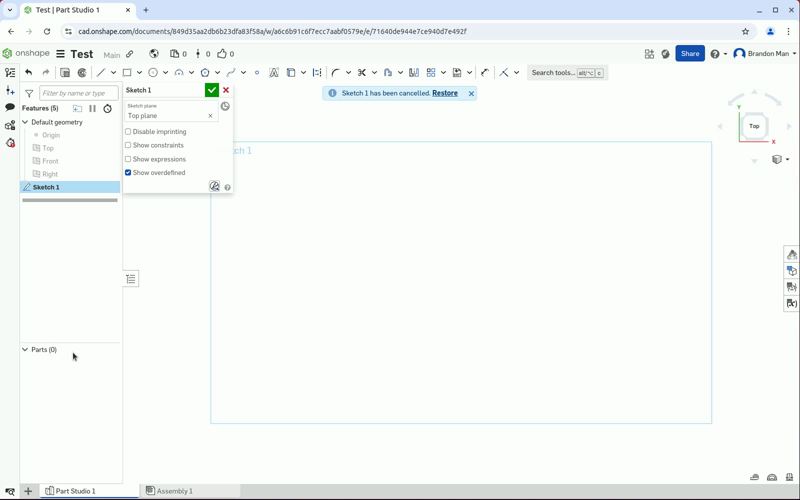
key(y)
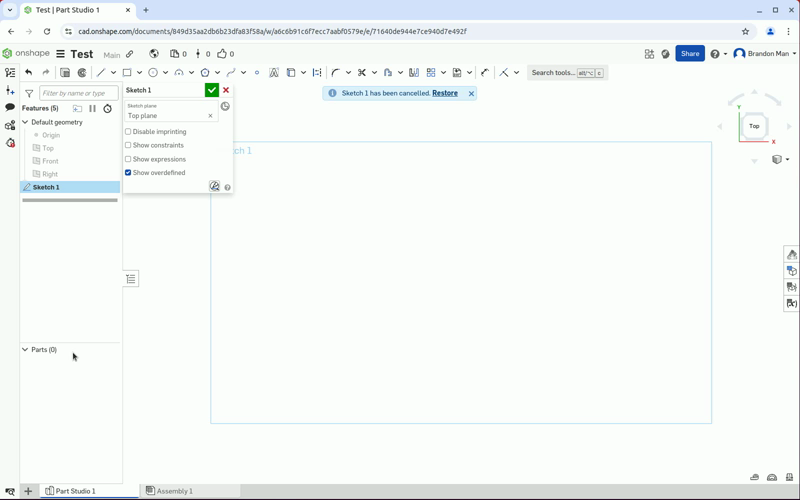
key(l)
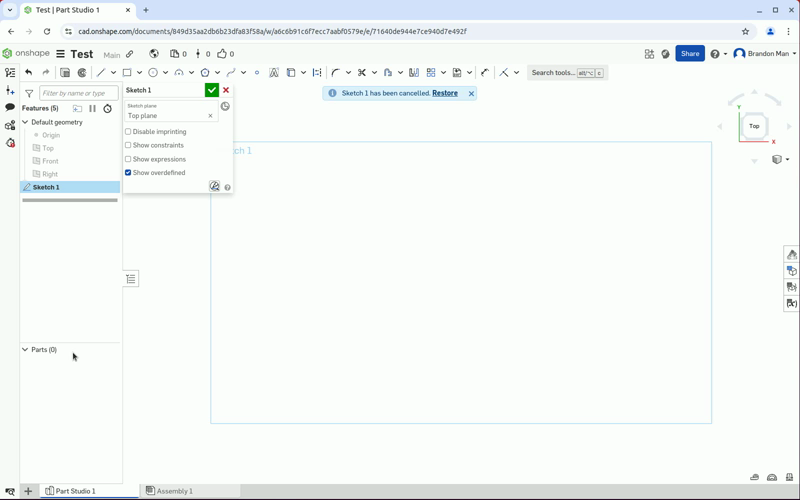
key_down(shift)
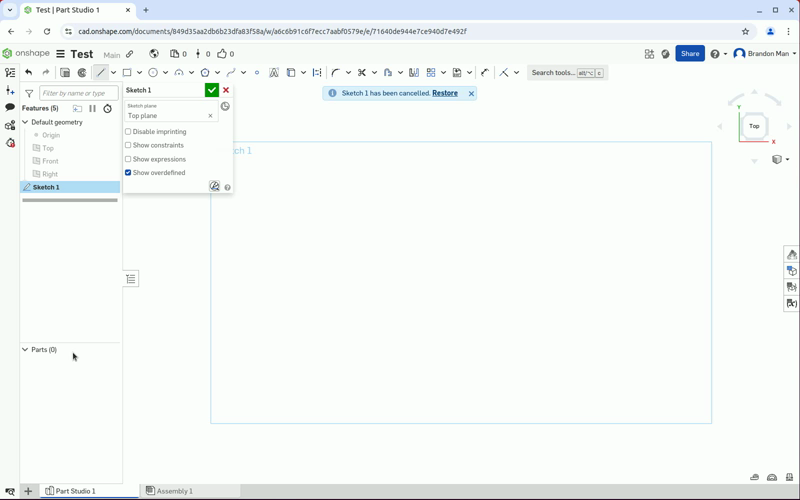
mouse_move(456, 329)
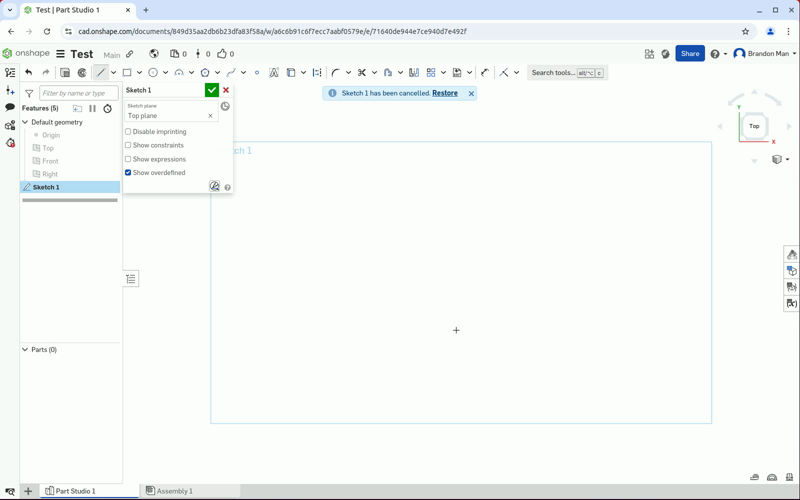
click(456, 329)
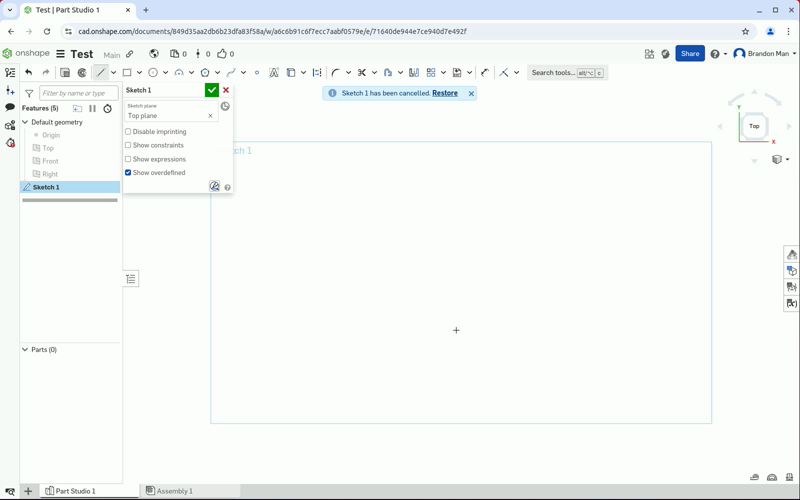
key_up(shift)
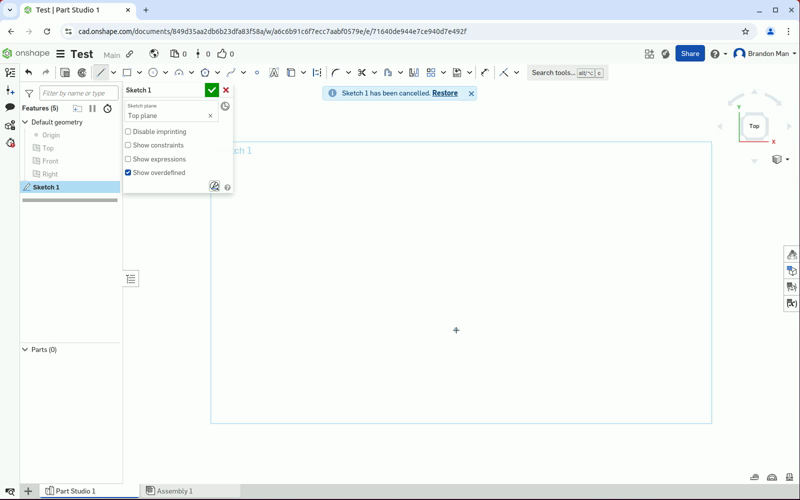
key_down(shift)
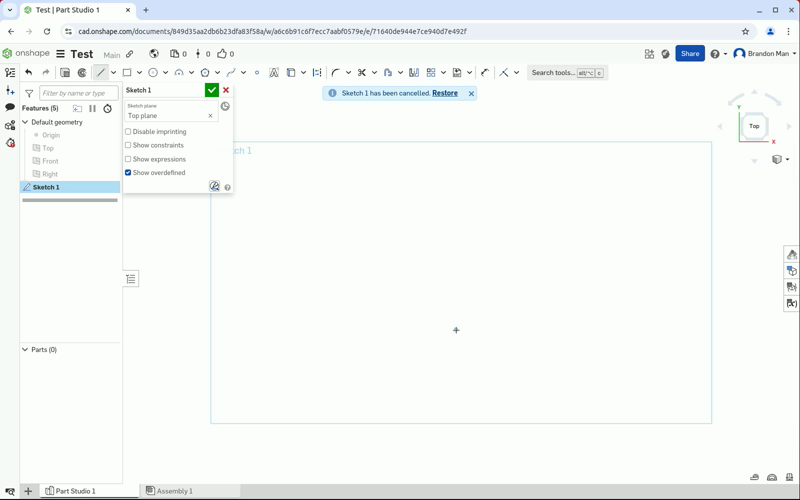
mouse_move(486, 329)
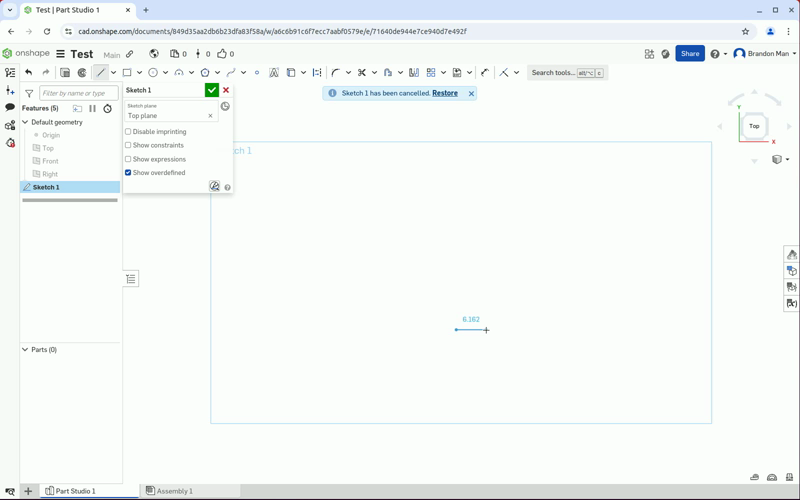
mouse_move(465, 329)
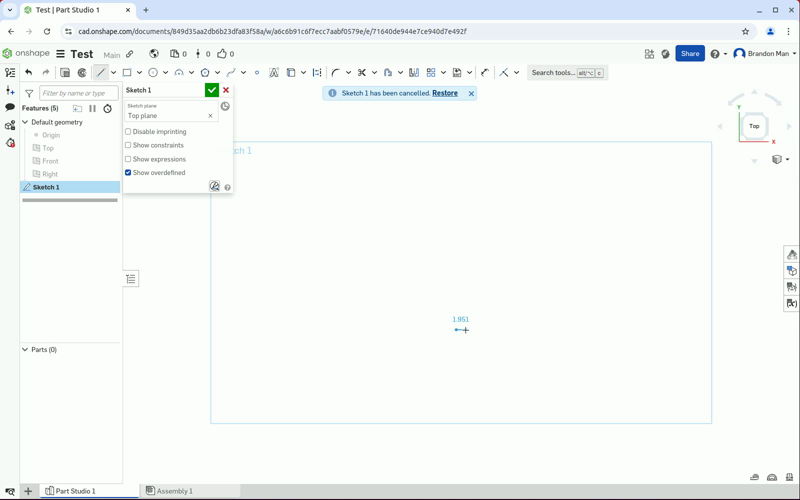
click(465, 329)
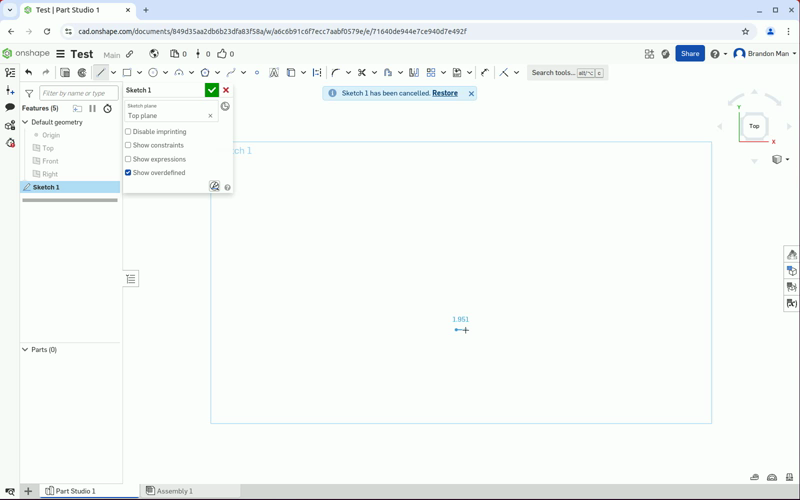
key_up(shift)
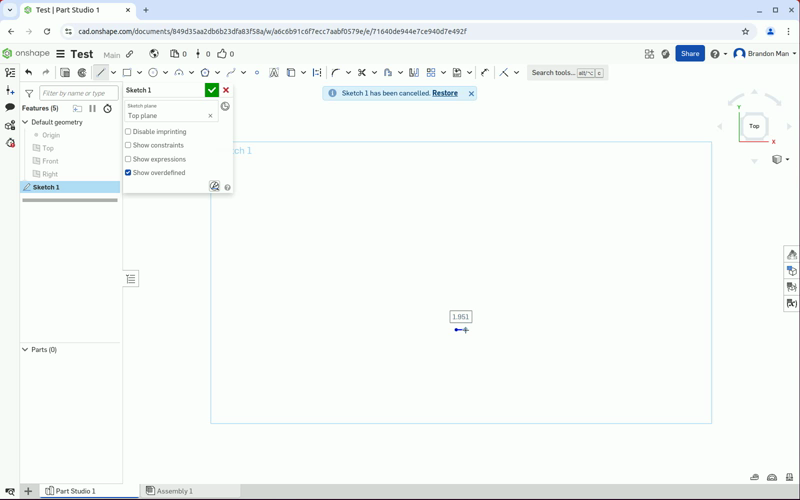
key_down(shift)
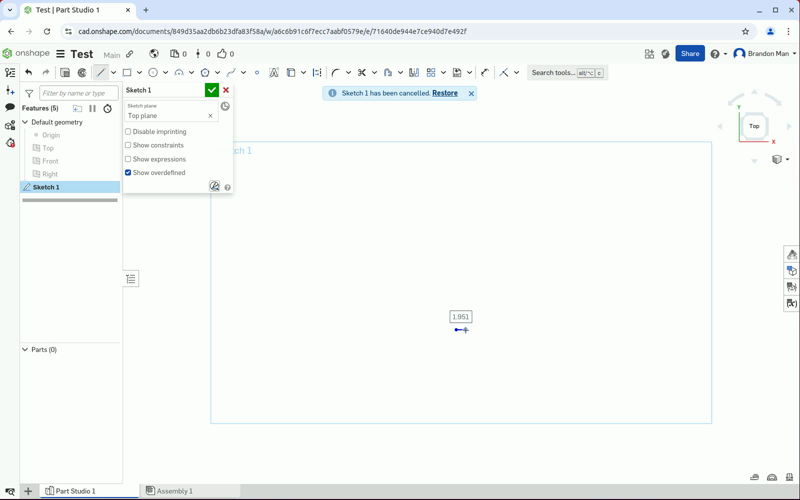
mouse_move(465, 235)
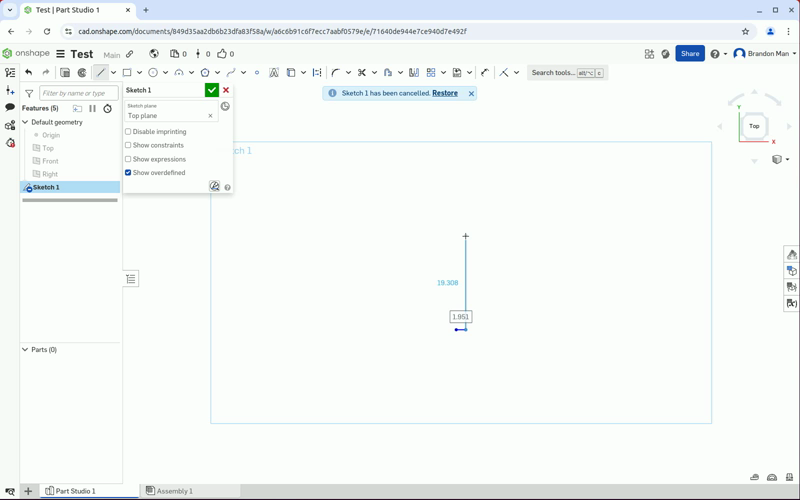
click(465, 235)
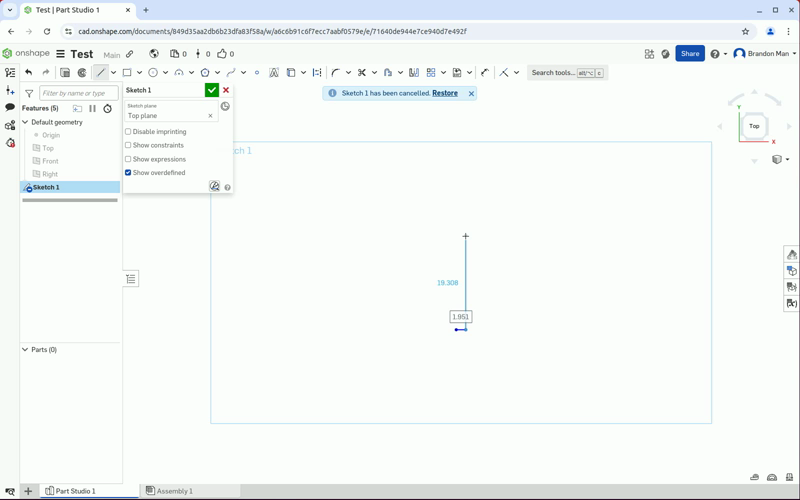
key_up(shift)
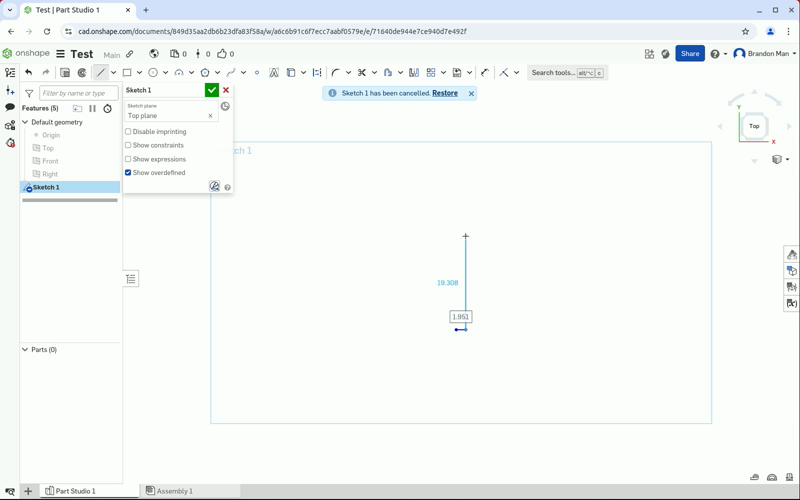
key_down(shift)
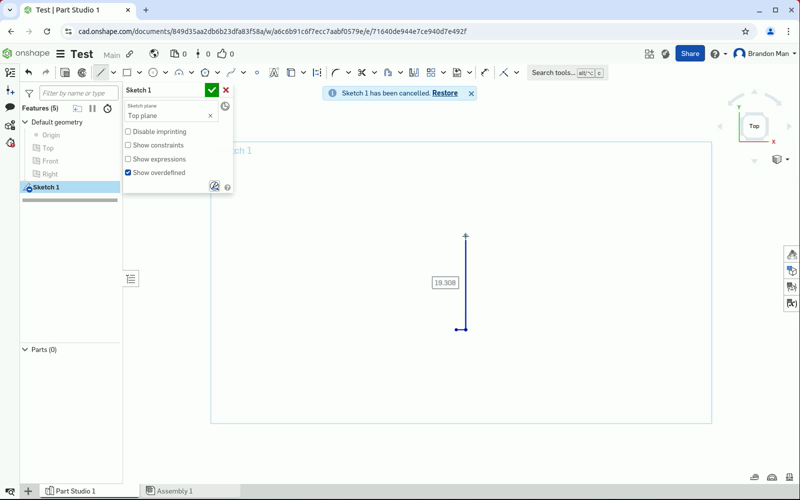
mouse_move(495, 235)
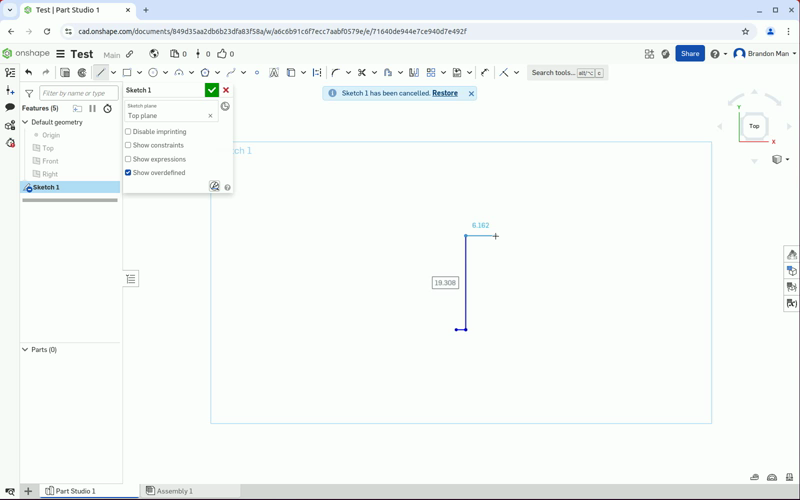
mouse_move(456, 235)
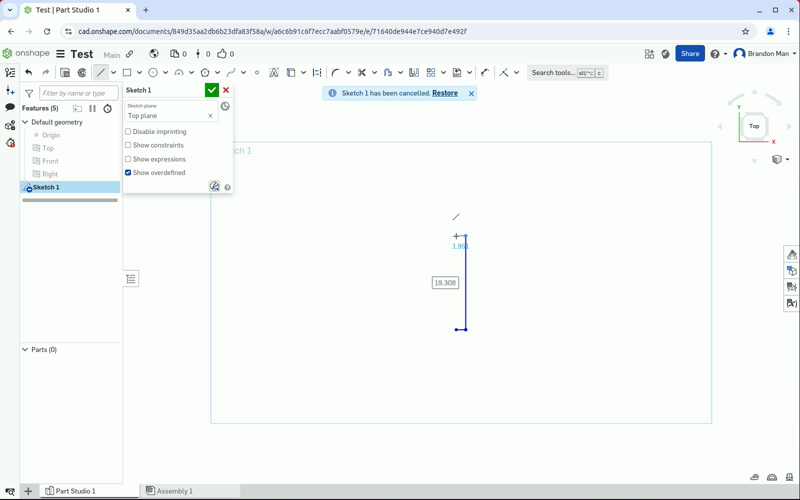
click(456, 235)
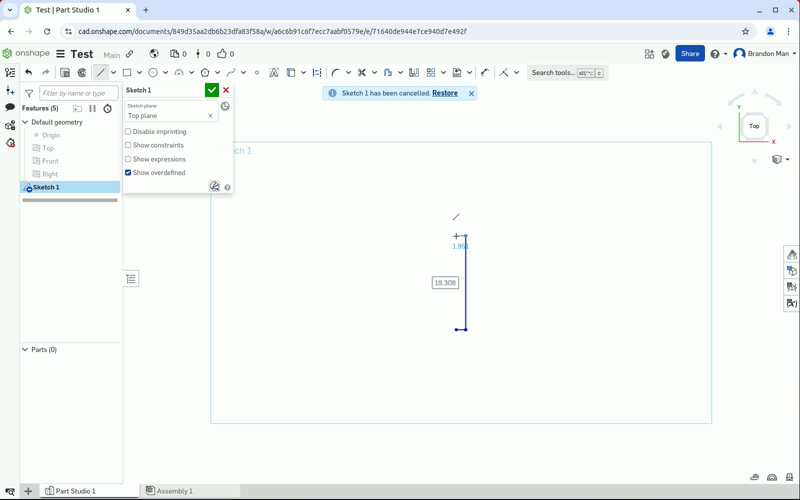
key_up(shift)
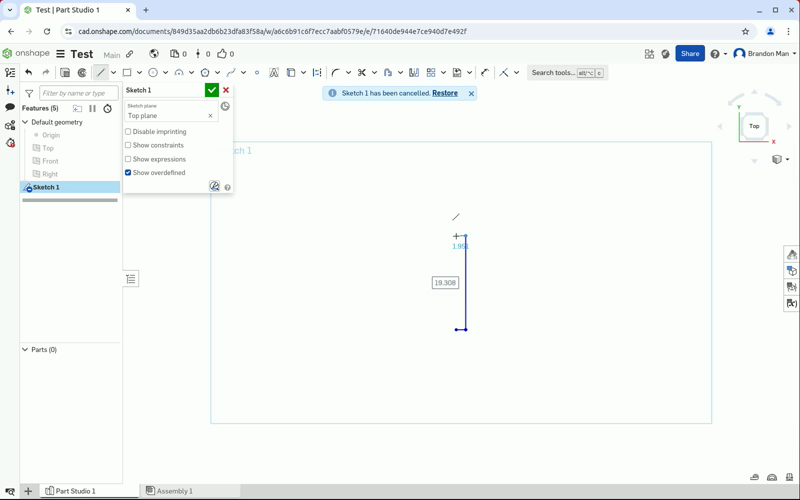
key_down(shift)
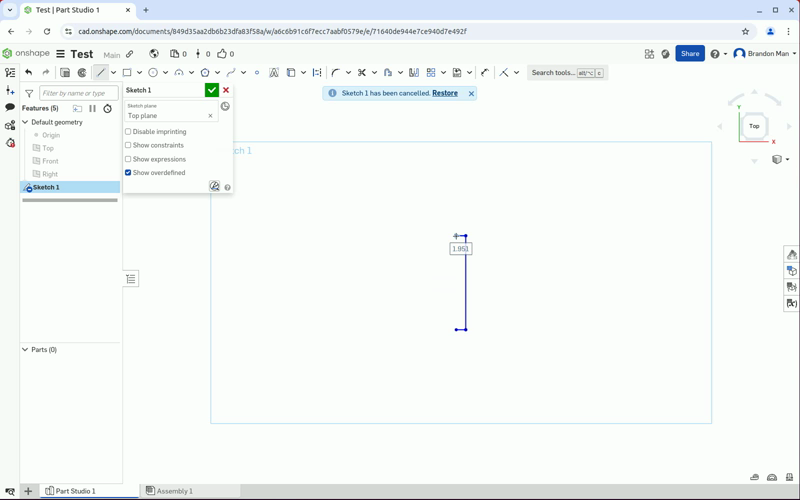
mouse_move(456, 329)
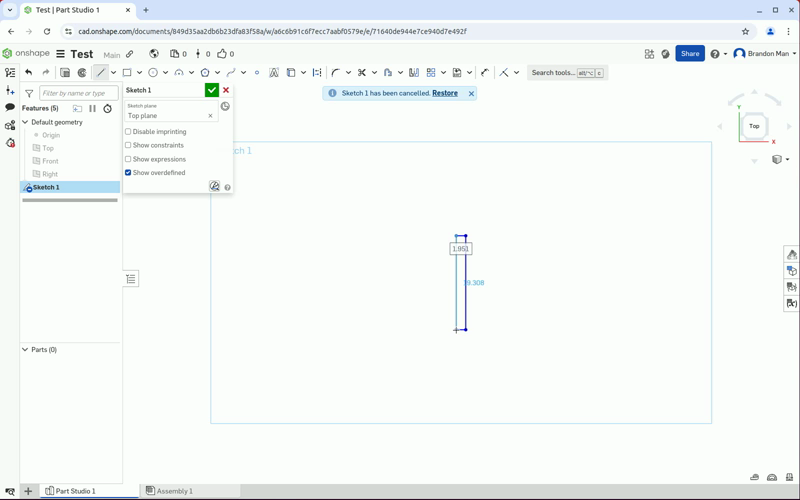
key_up(shift)
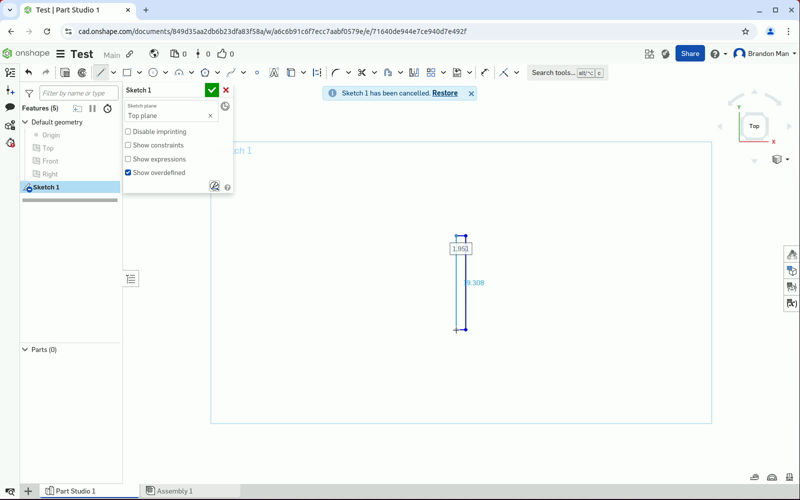
click(456, 329)
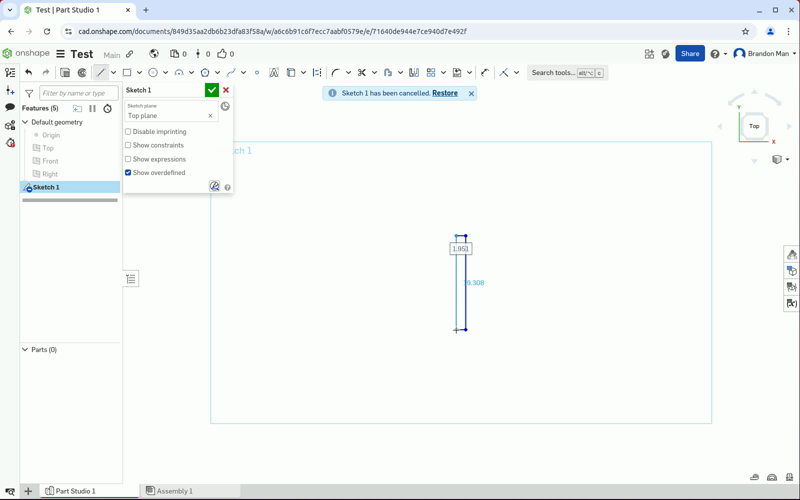
key(esc)
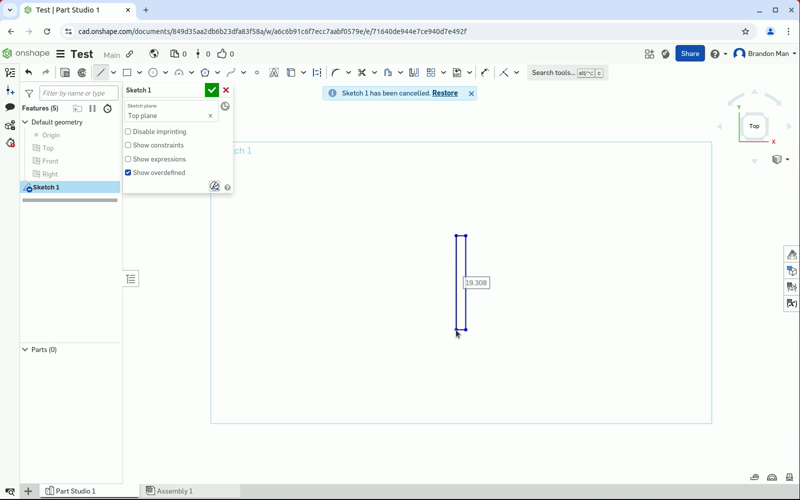
key(l)
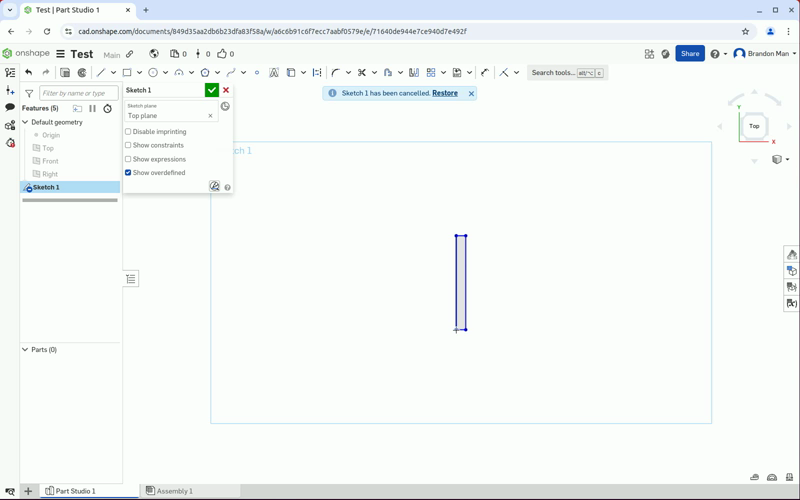
key_down(shift)
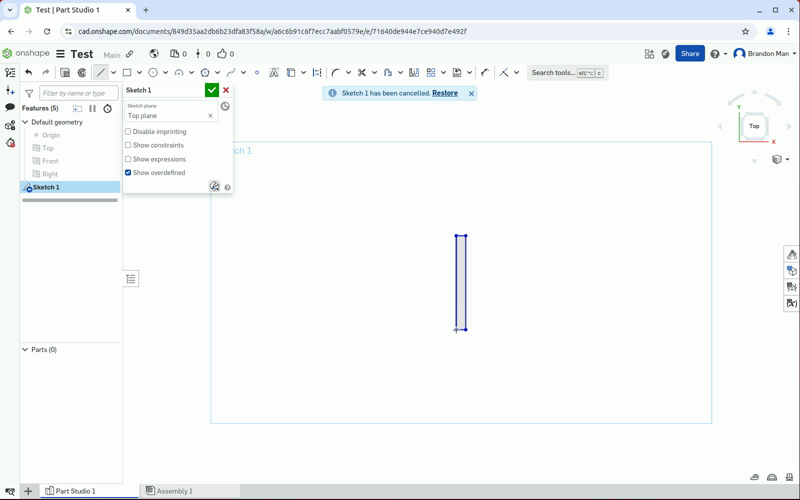
mouse_move(457, 328)
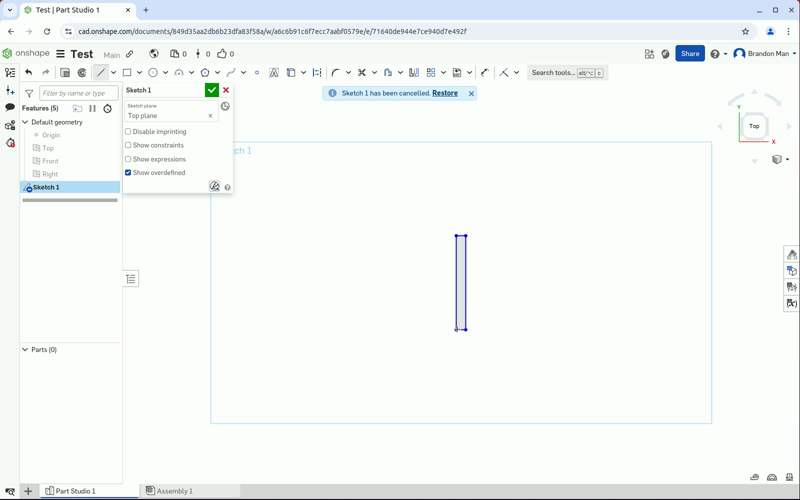
scroll(6)
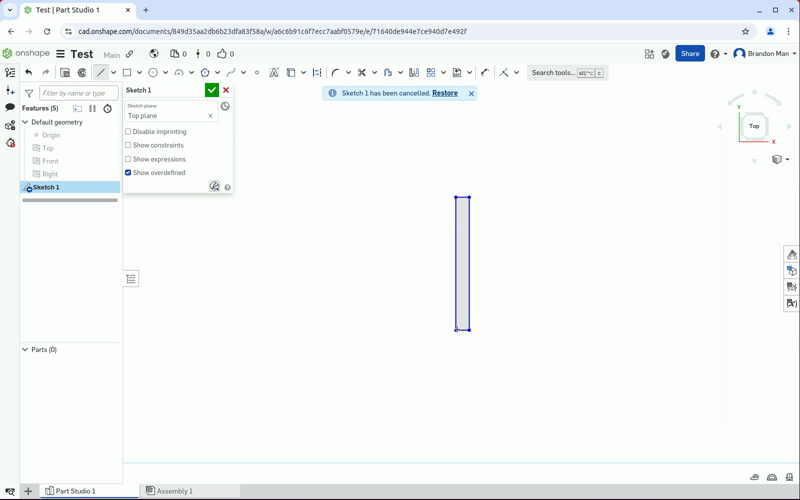
scroll(6)
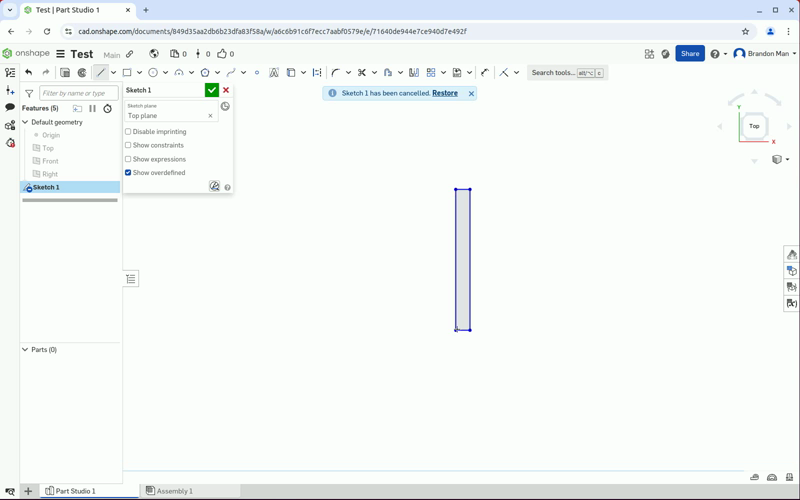
scroll(6)
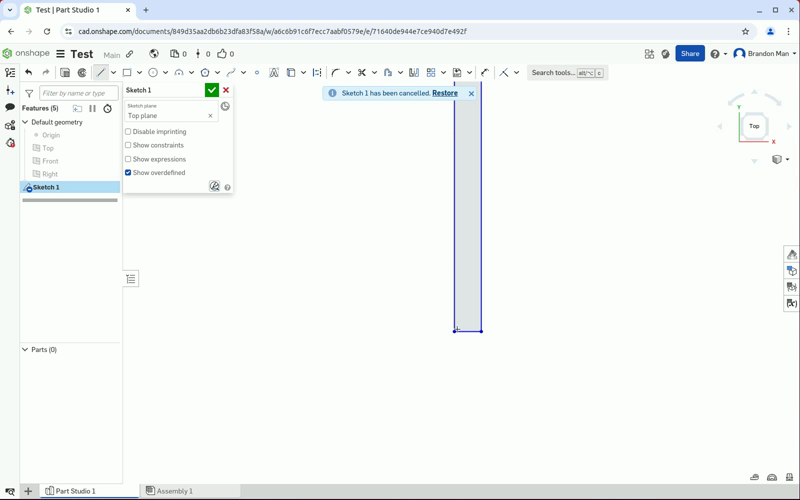
scroll(6)
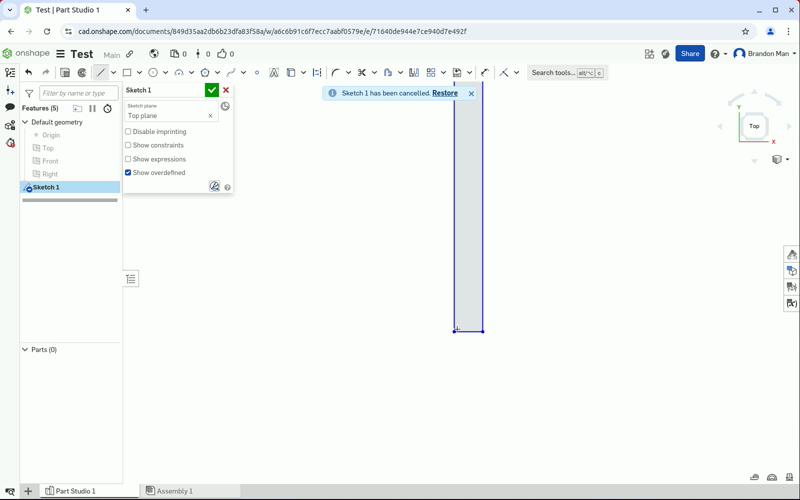
scroll(6)
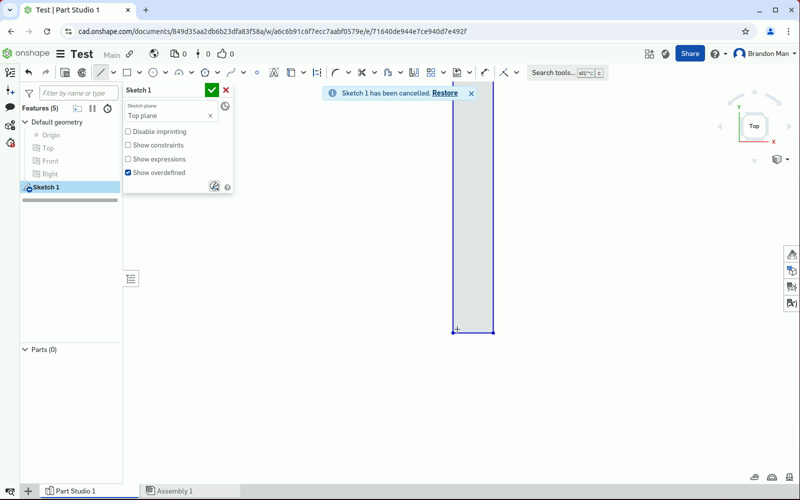
scroll(6)
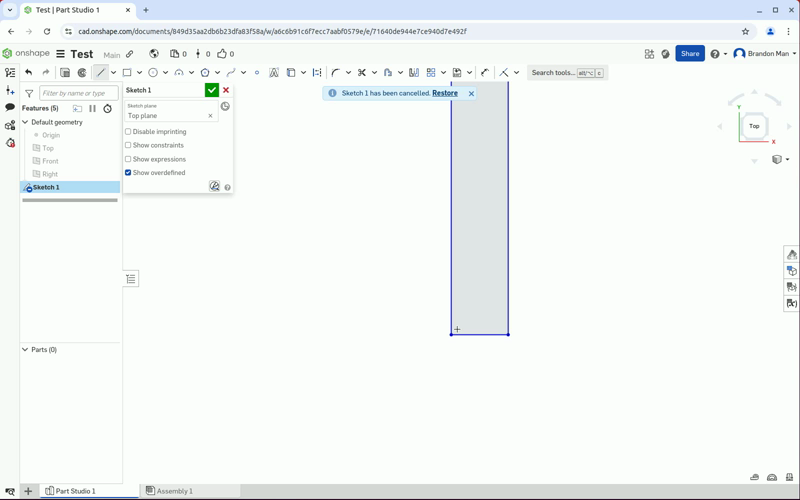
scroll(6)
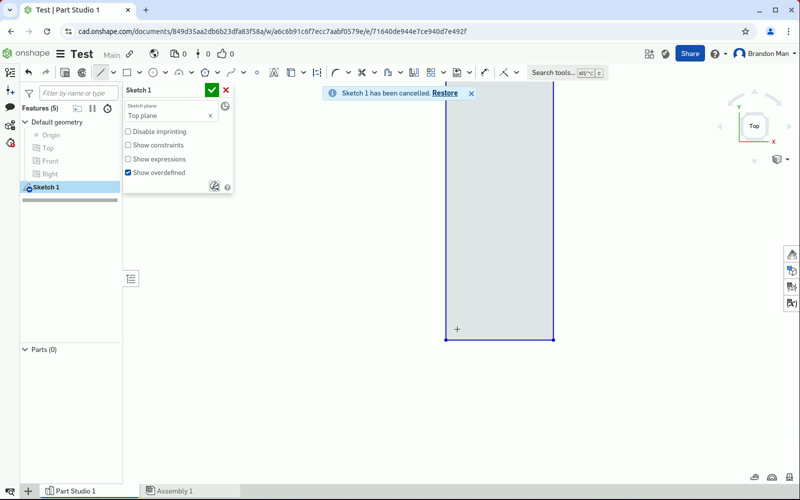
click(457, 328)
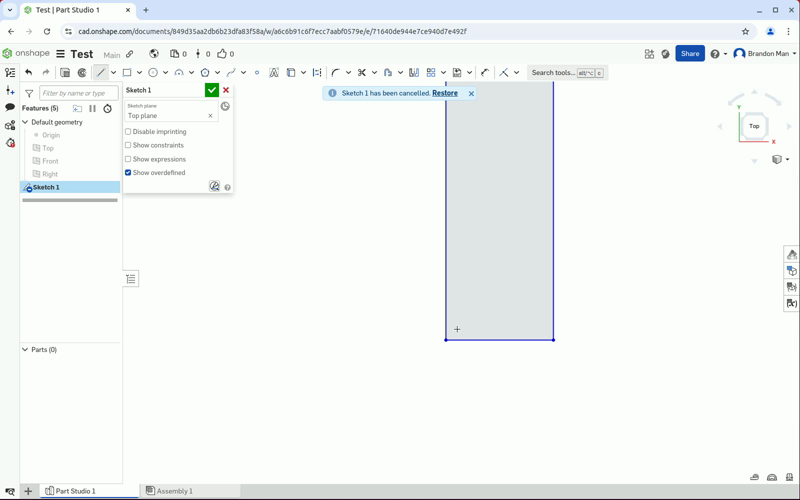
scroll(-6)
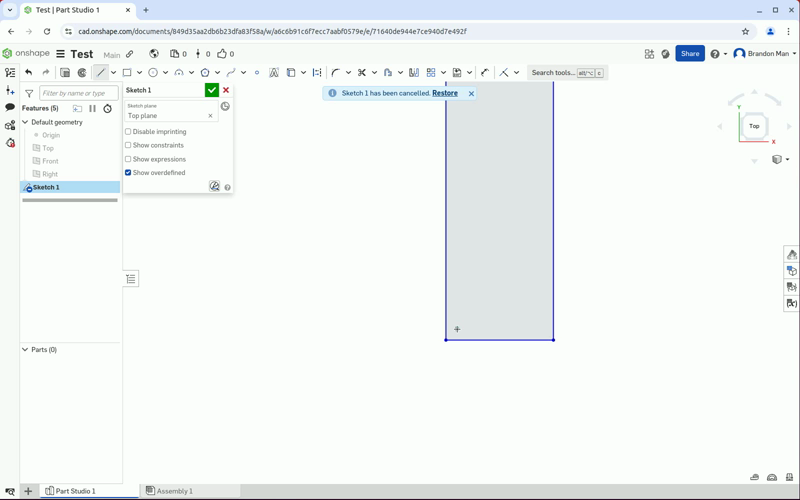
scroll(-6)
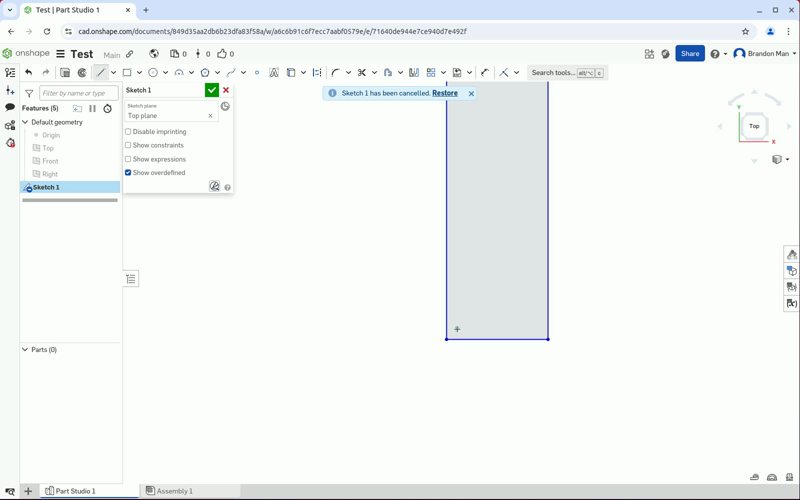
scroll(-6)
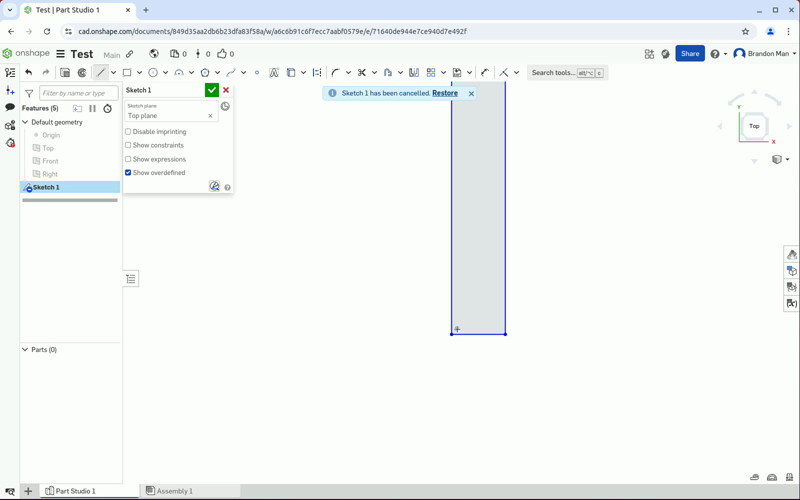
scroll(-6)
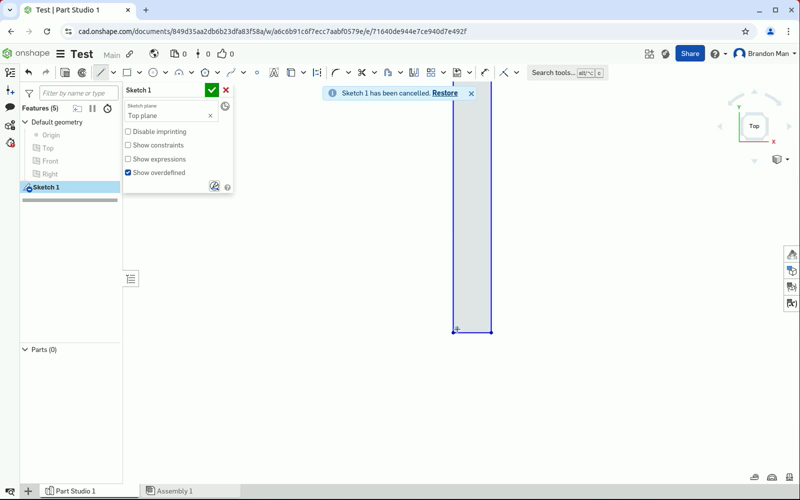
scroll(-6)
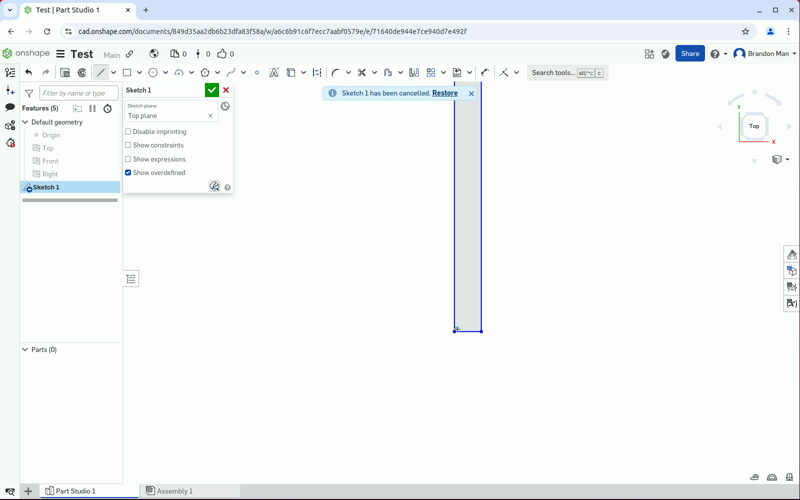
scroll(-6)
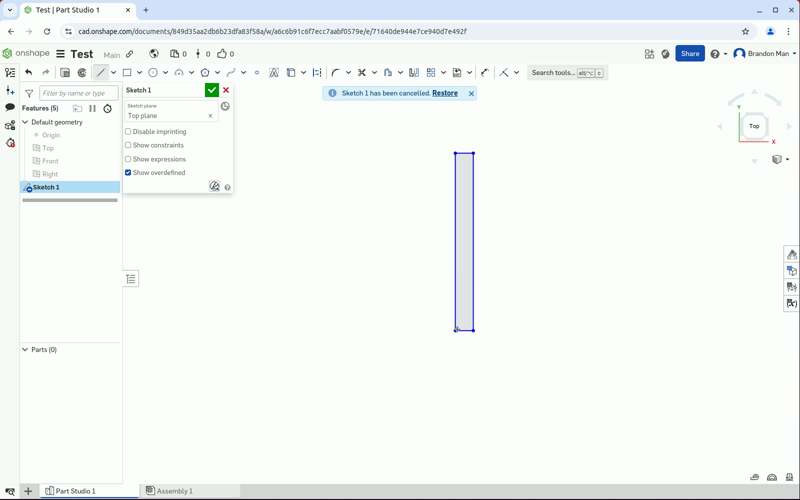
scroll(-6)
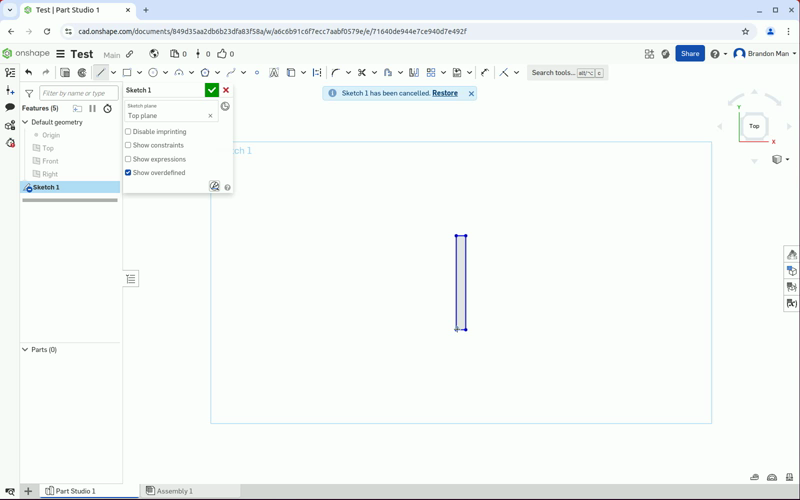
key_up(shift)
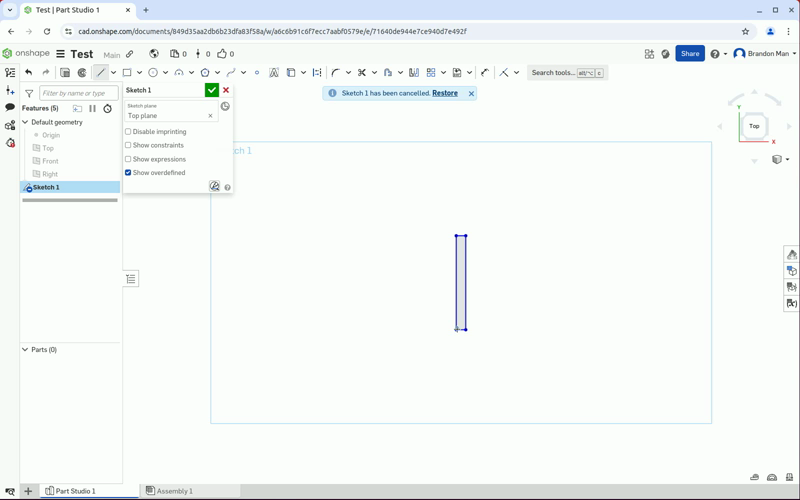
key_down(shift)
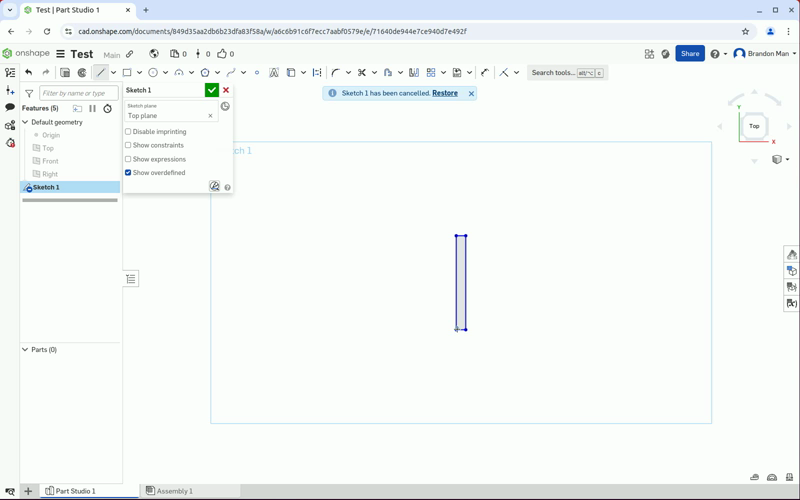
mouse_move(487, 328)
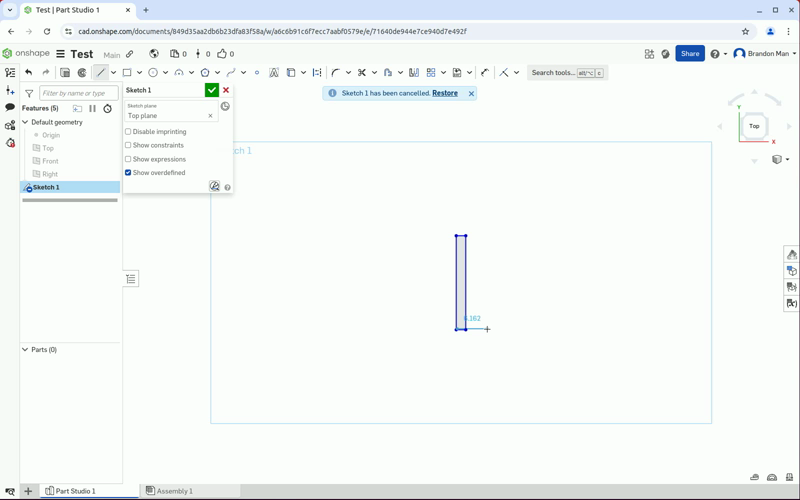
mouse_move(464, 328)
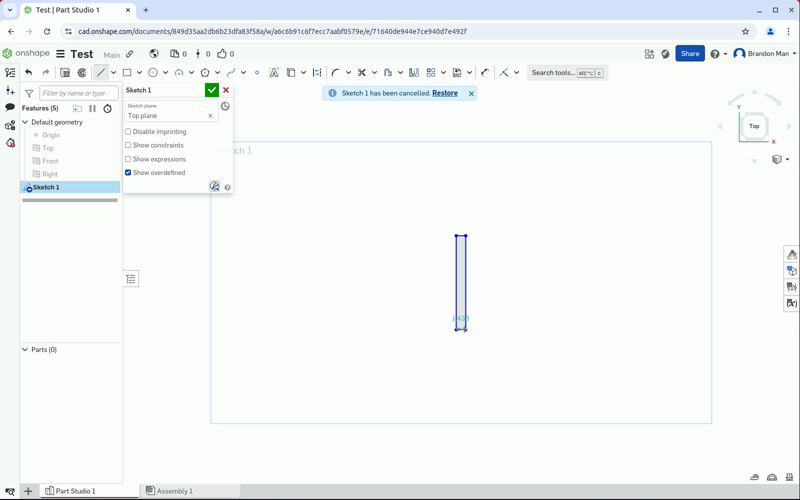
scroll(6)
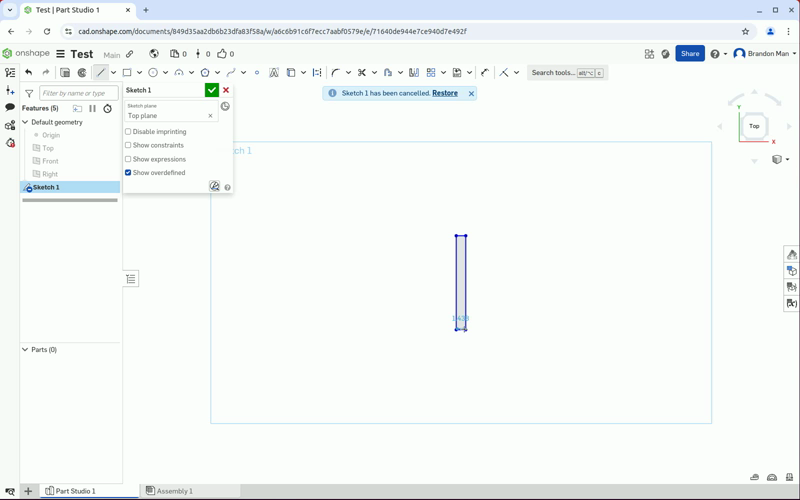
scroll(6)
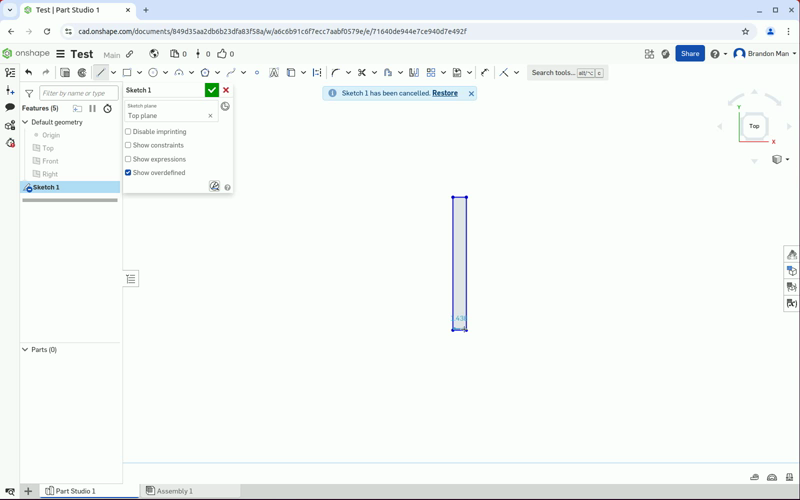
scroll(6)
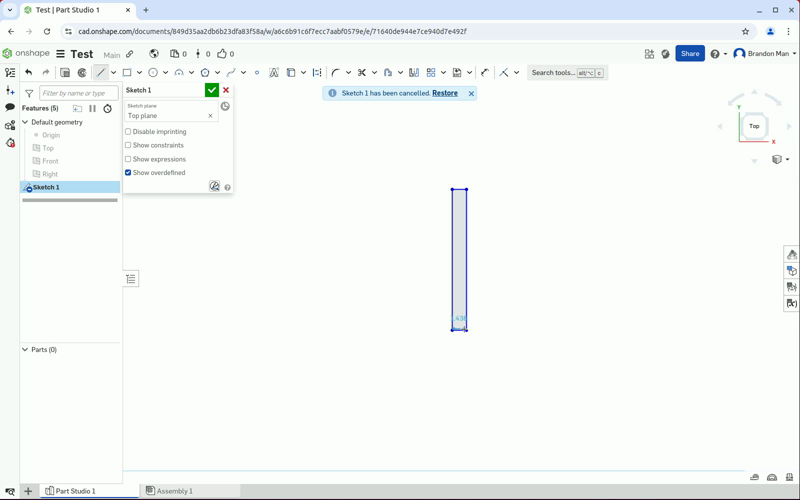
scroll(6)
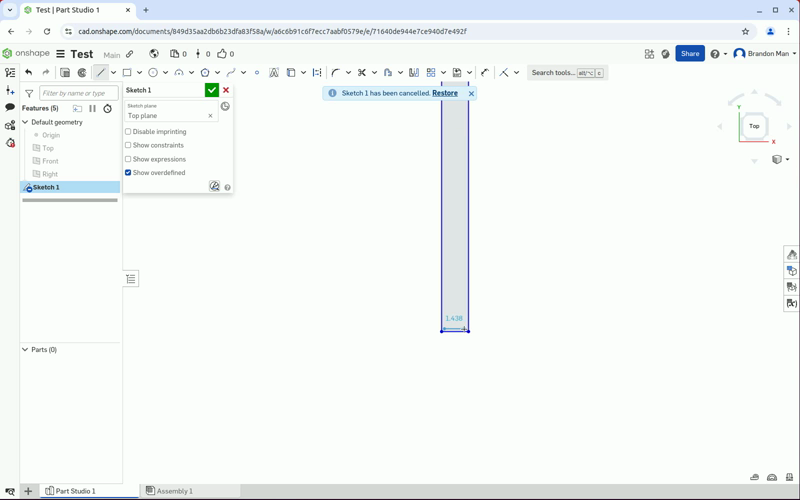
scroll(6)
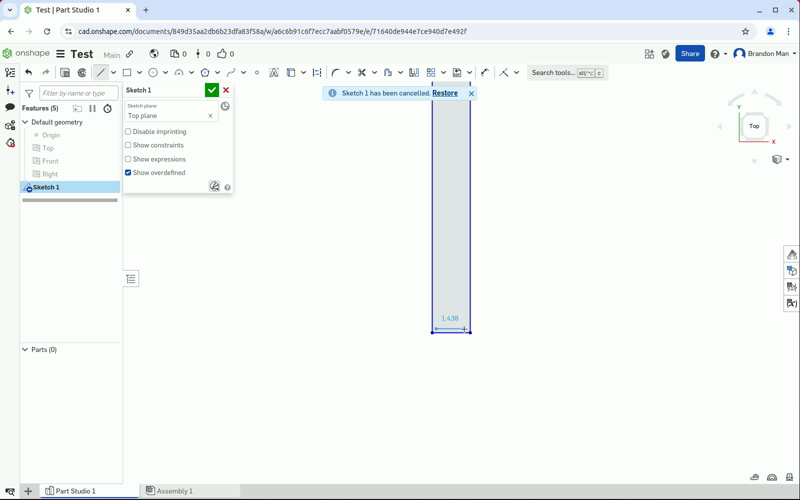
scroll(6)
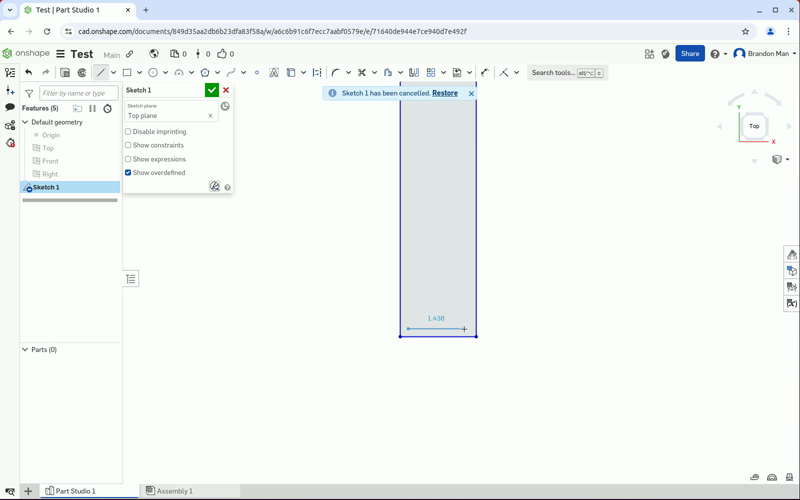
scroll(6)
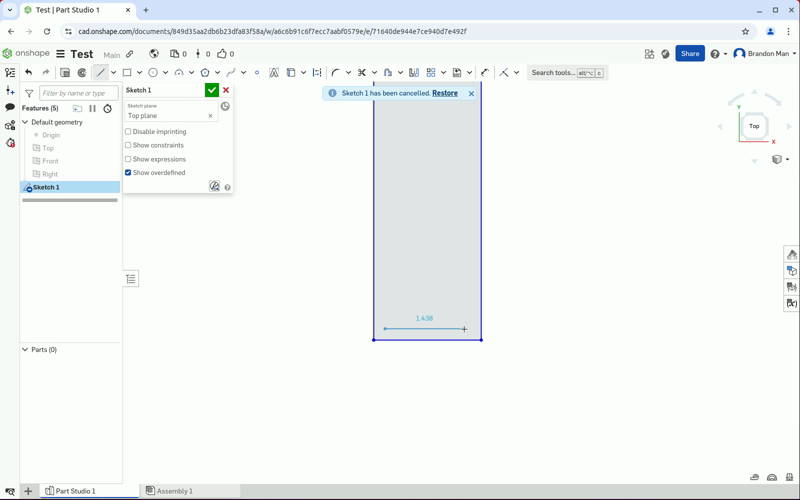
click(464, 328)
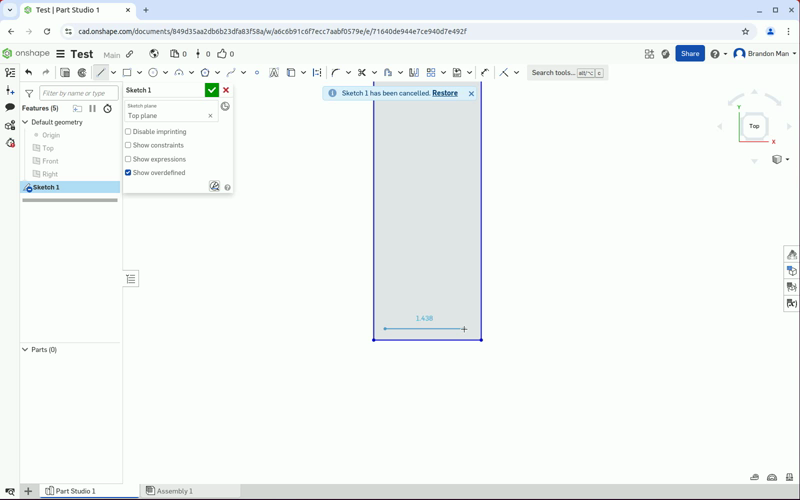
scroll(-6)
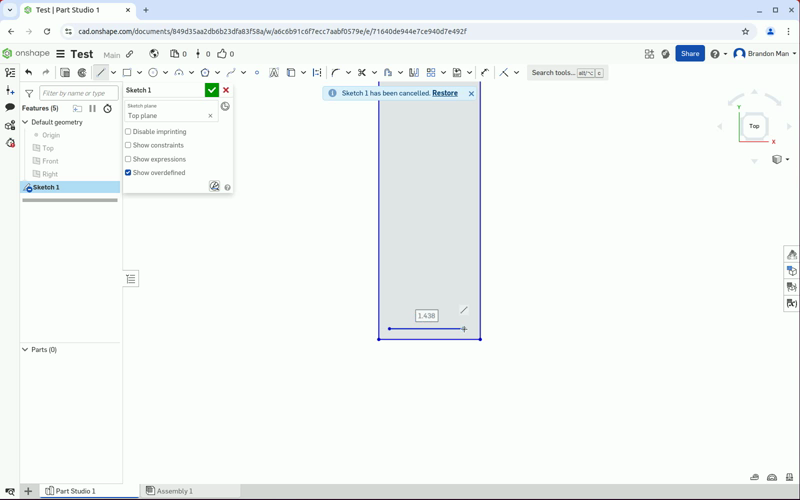
scroll(-6)
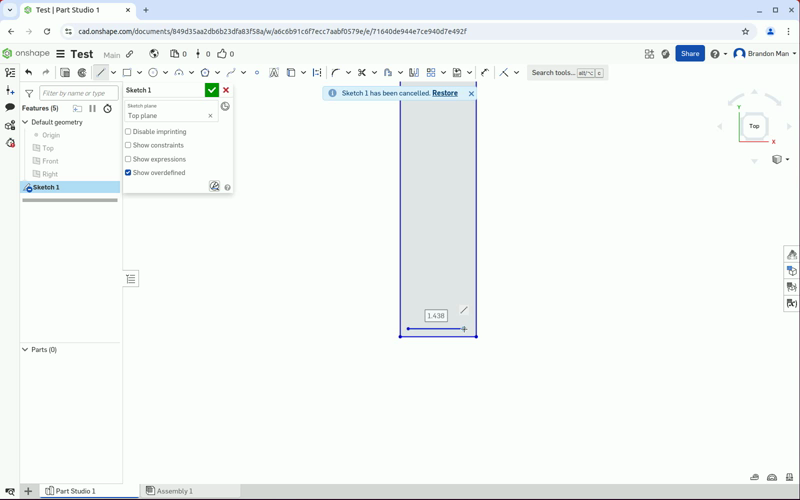
scroll(-6)
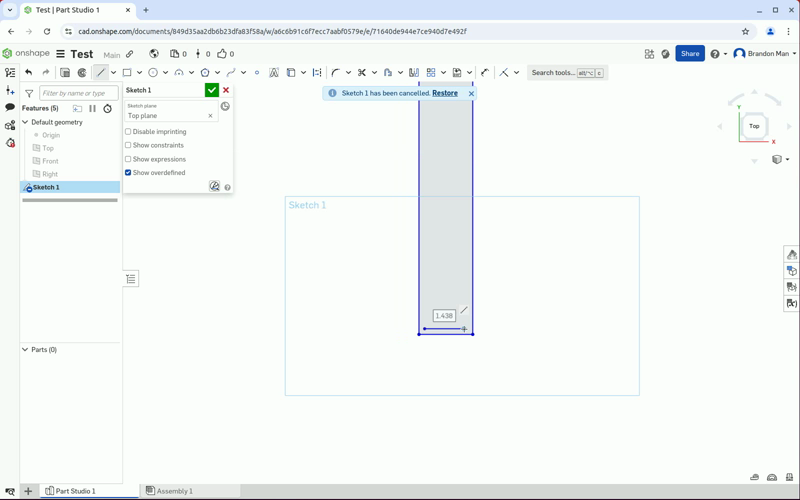
scroll(-6)
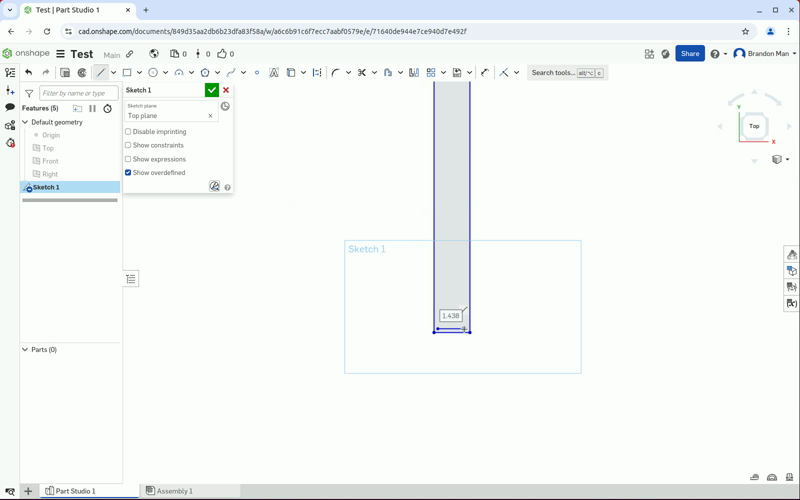
scroll(-6)
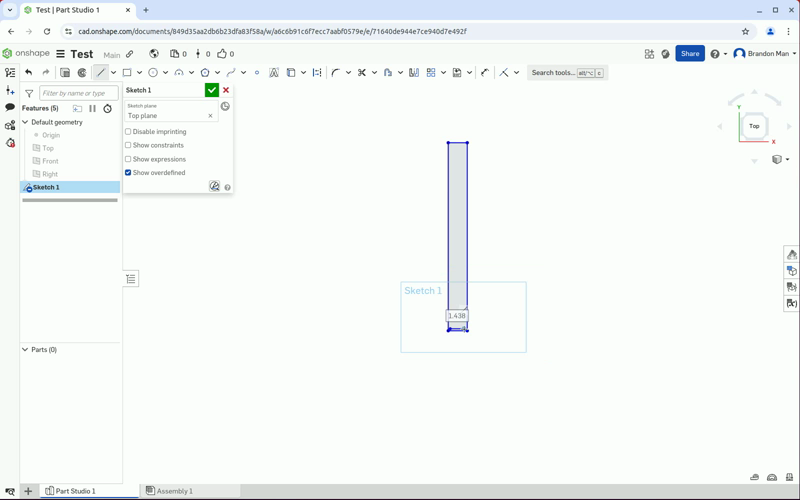
scroll(-6)
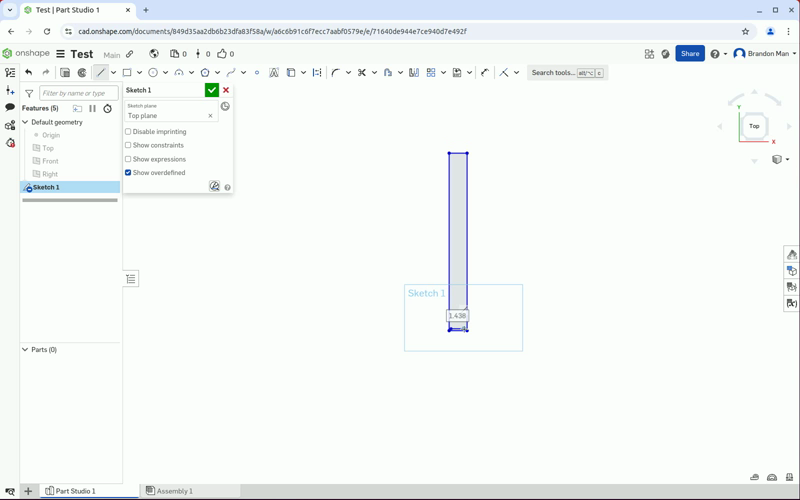
scroll(-6)
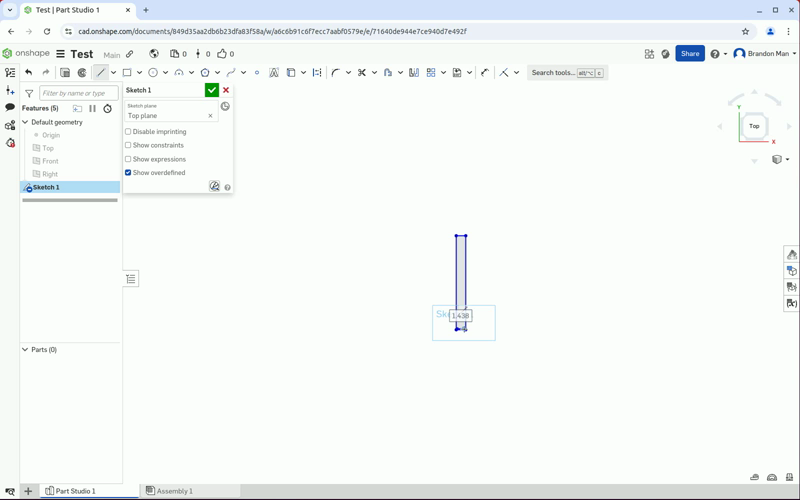
key_up(shift)
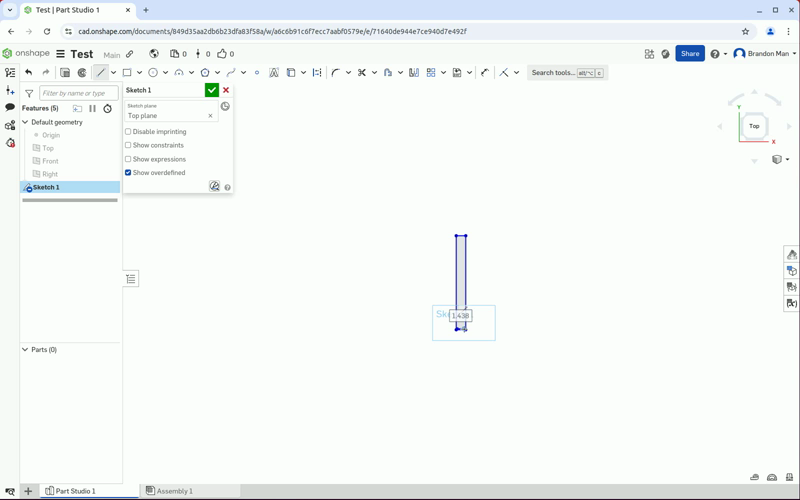
key_down(shift)
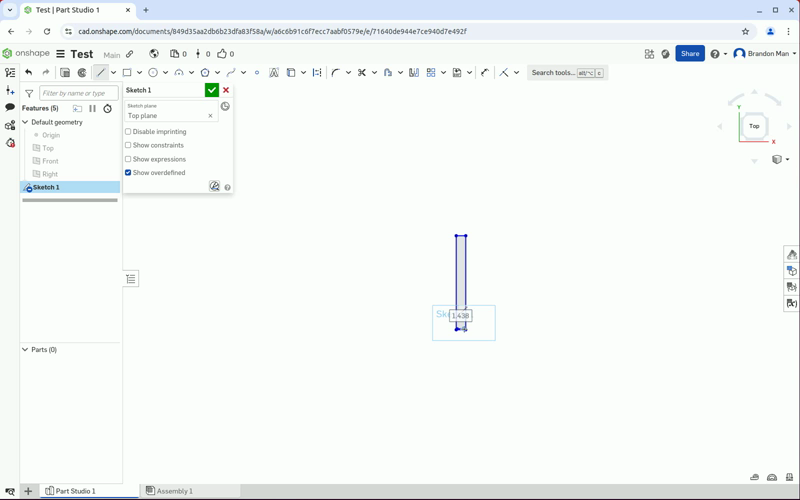
mouse_move(464, 236)
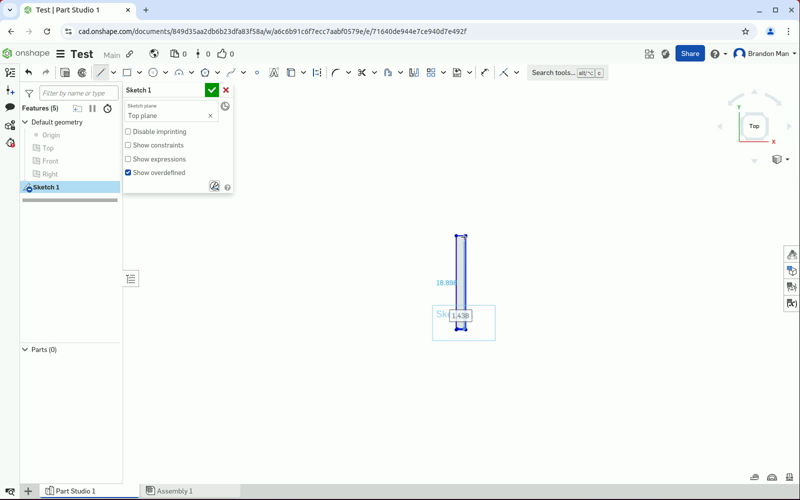
scroll(6)
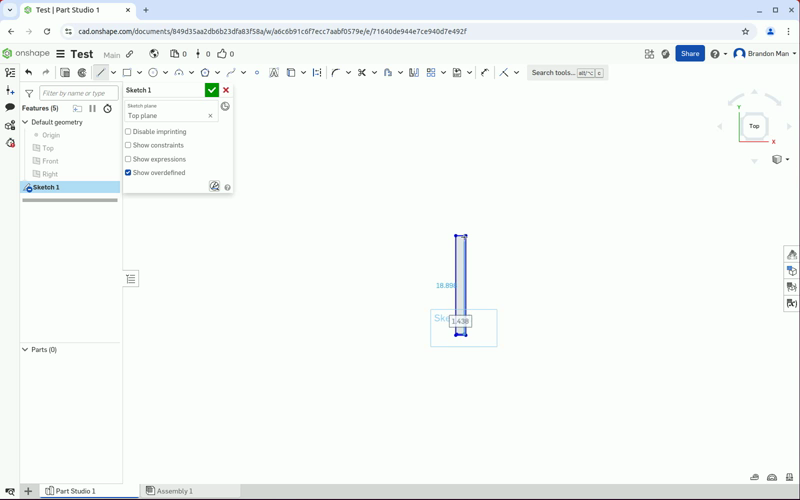
scroll(6)
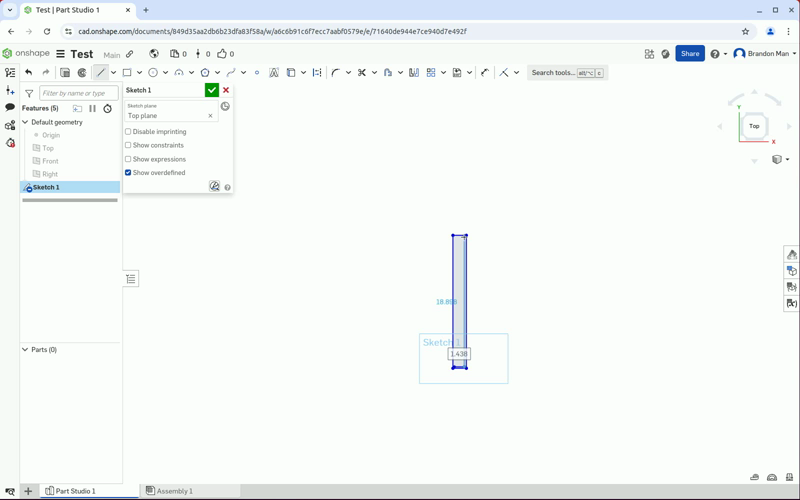
scroll(6)
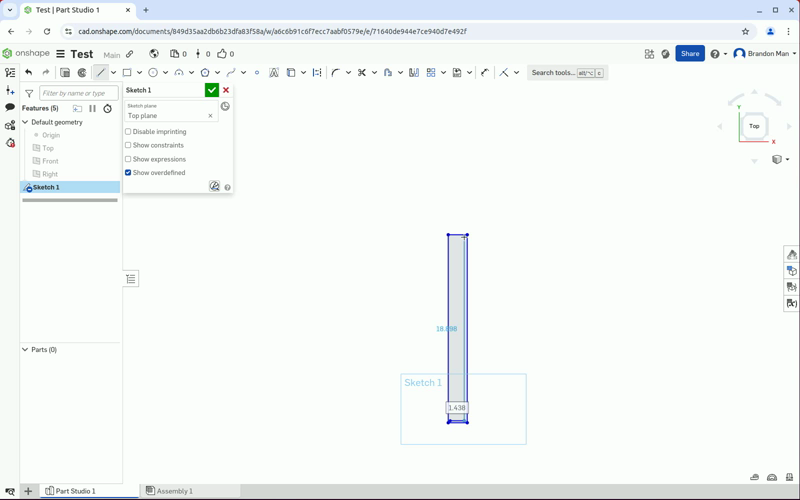
scroll(6)
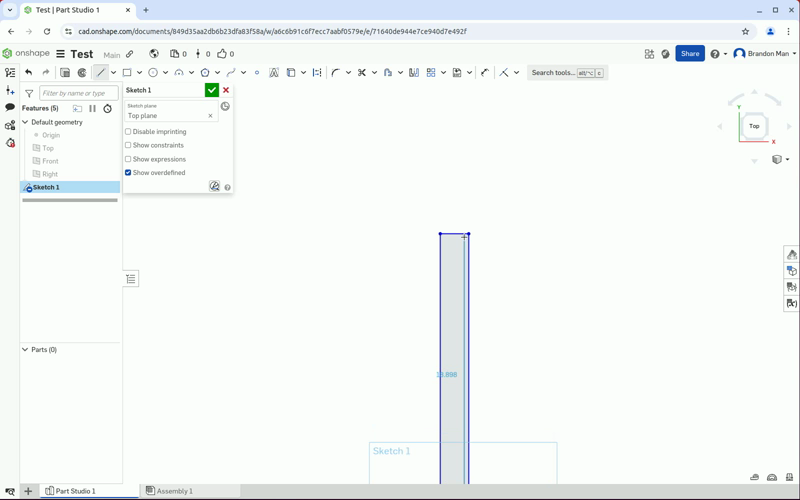
scroll(6)
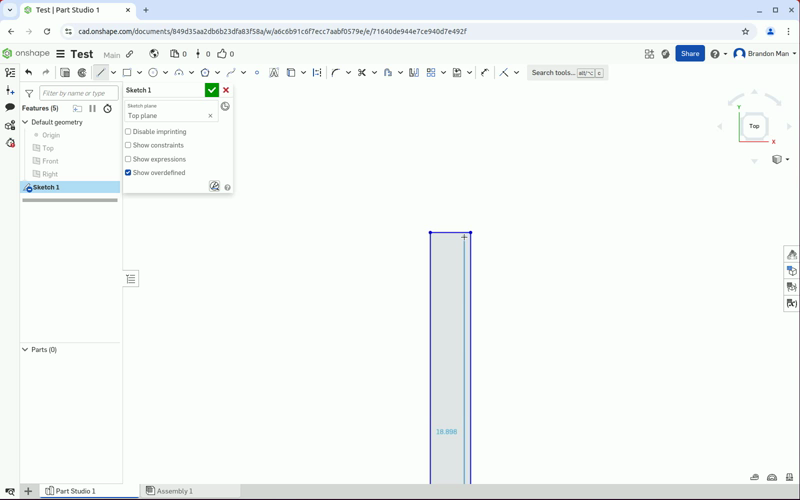
scroll(6)
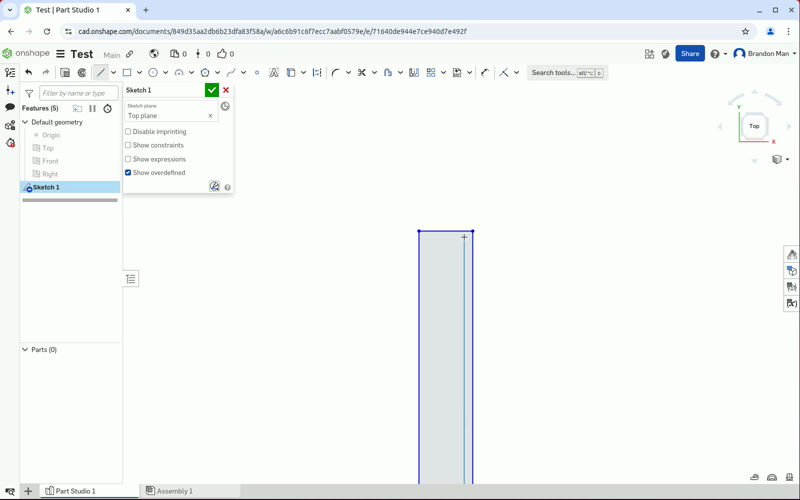
scroll(6)
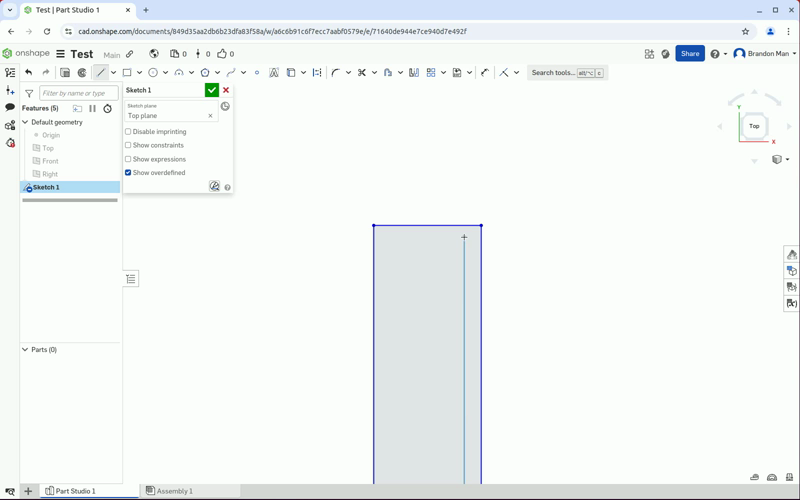
click(464, 236)
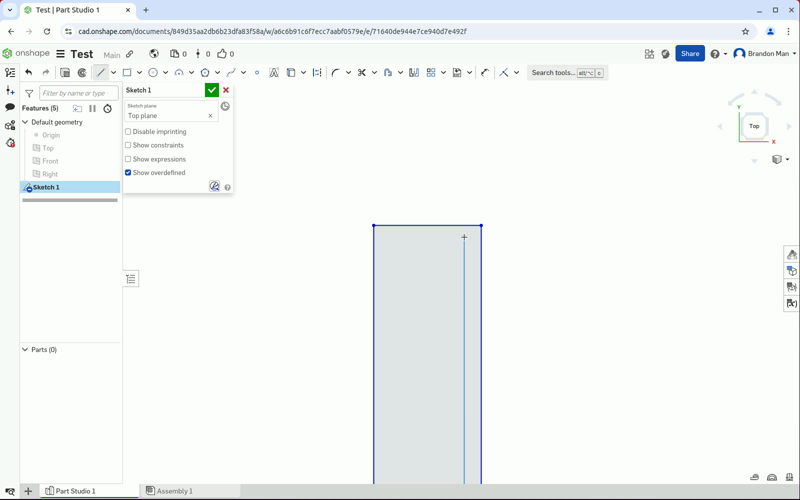
scroll(-6)
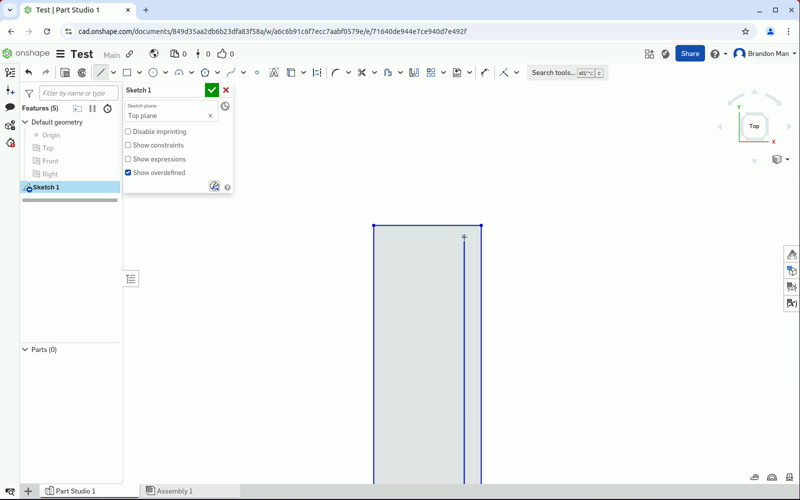
scroll(-6)
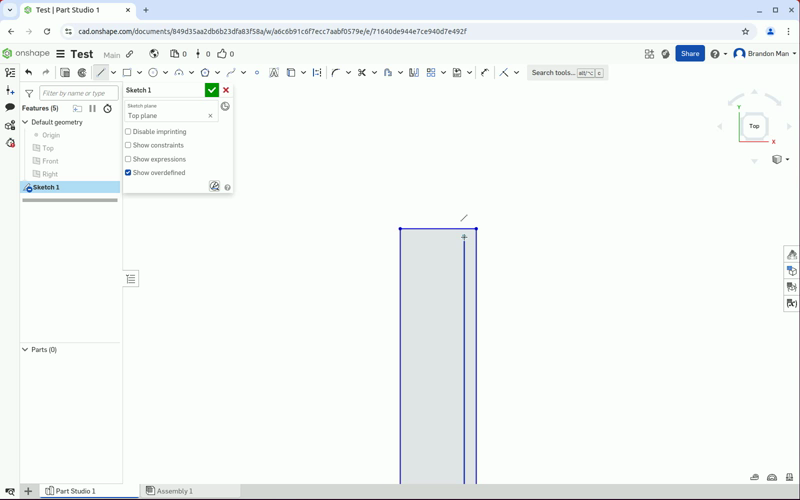
scroll(-6)
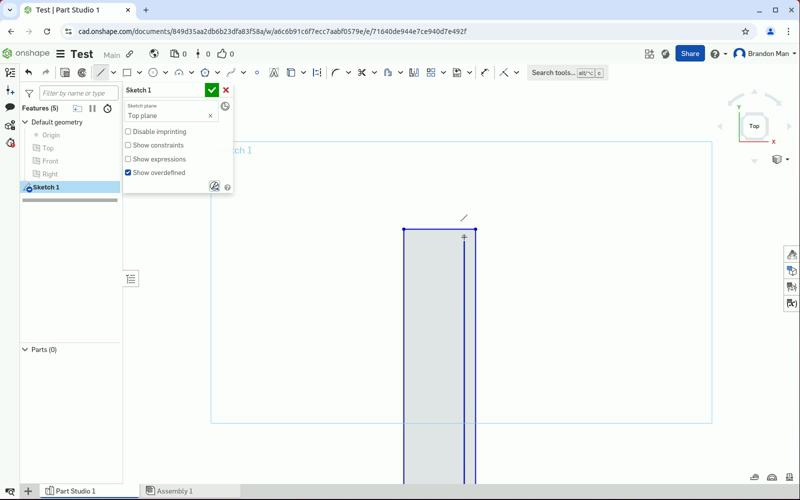
scroll(-6)
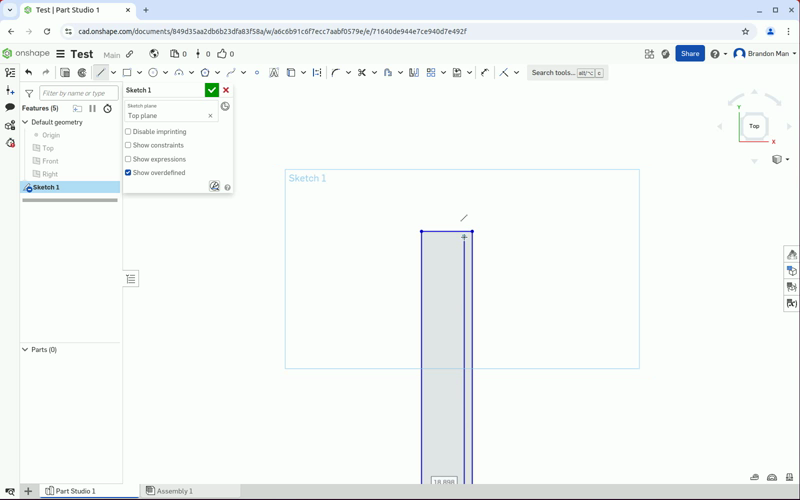
scroll(-6)
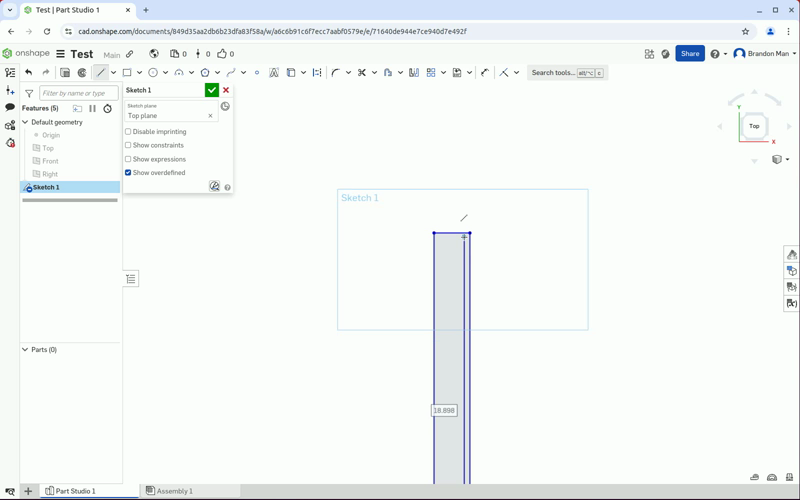
scroll(-6)
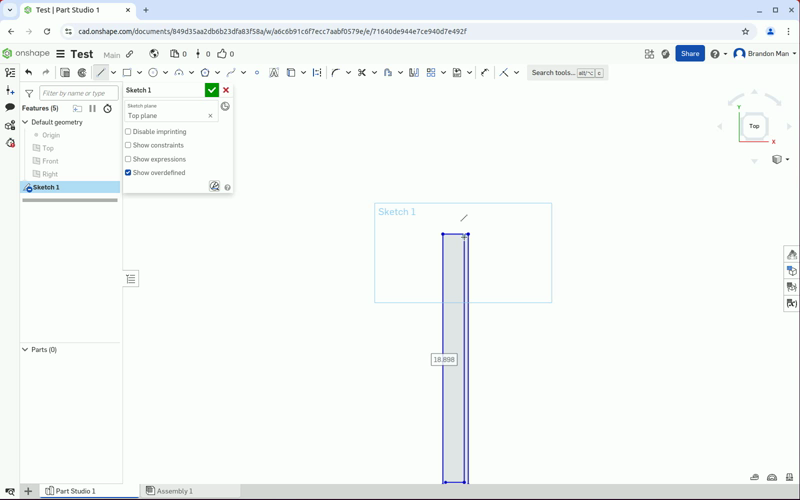
scroll(-6)
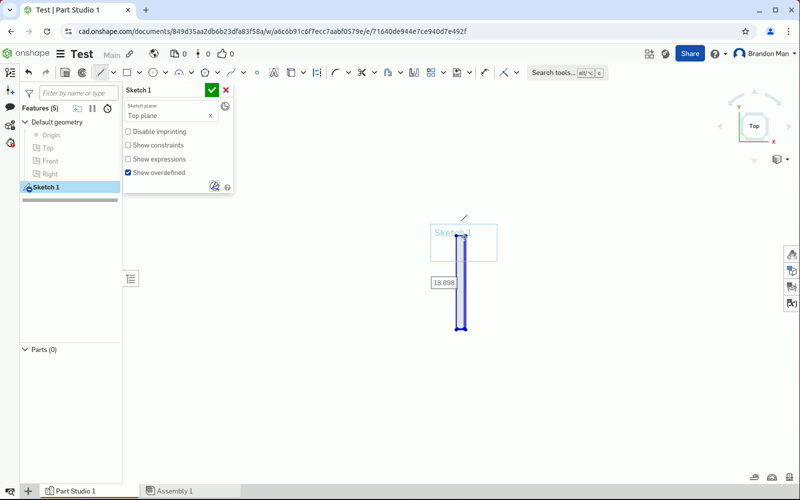
key_up(shift)
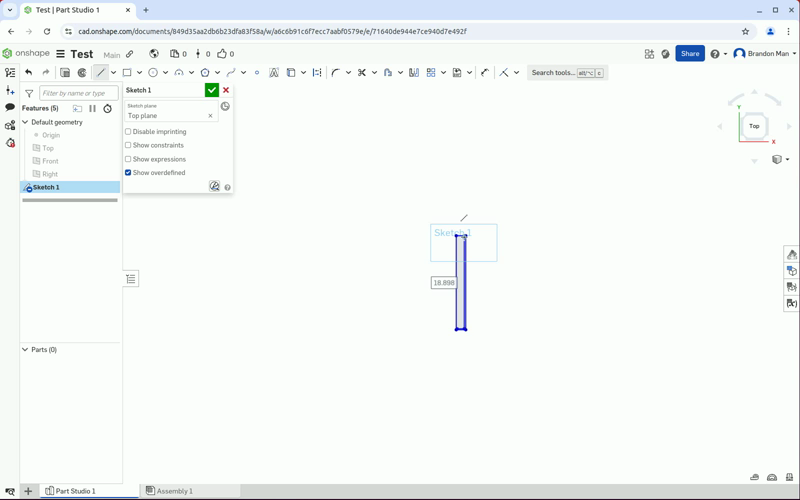
key_down(shift)
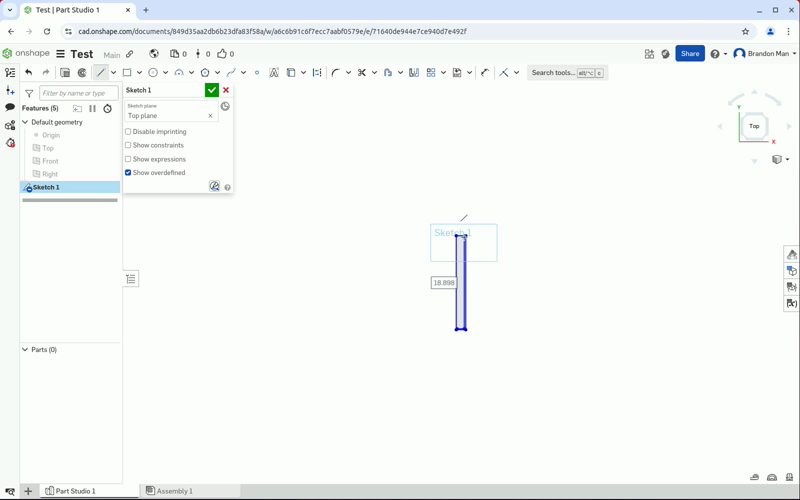
mouse_move(494, 236)
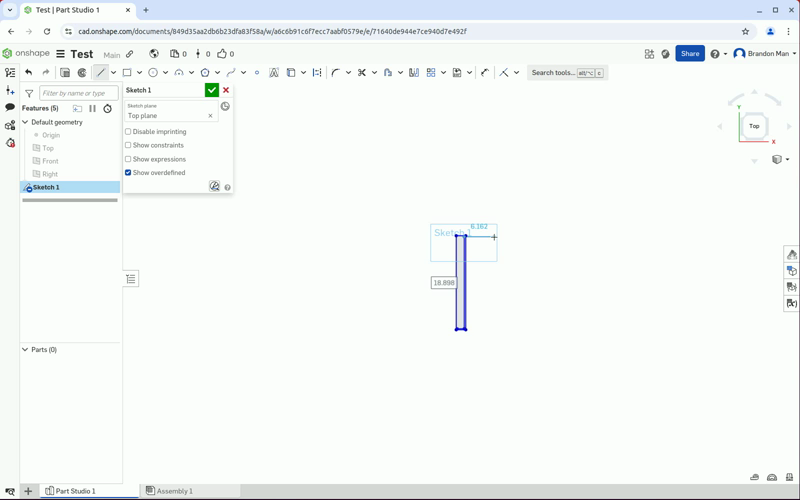
mouse_move(457, 236)
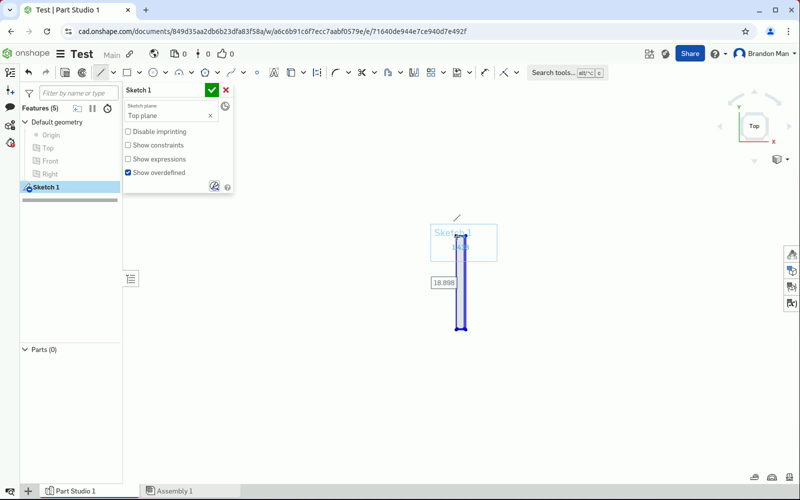
scroll(6)
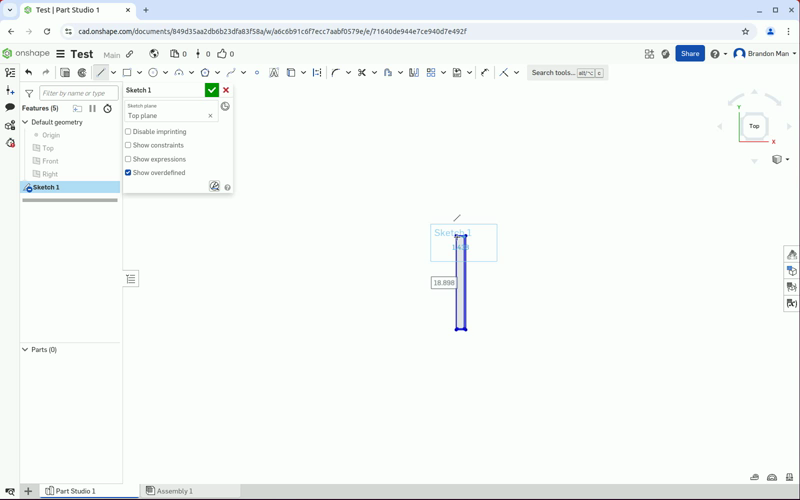
scroll(6)
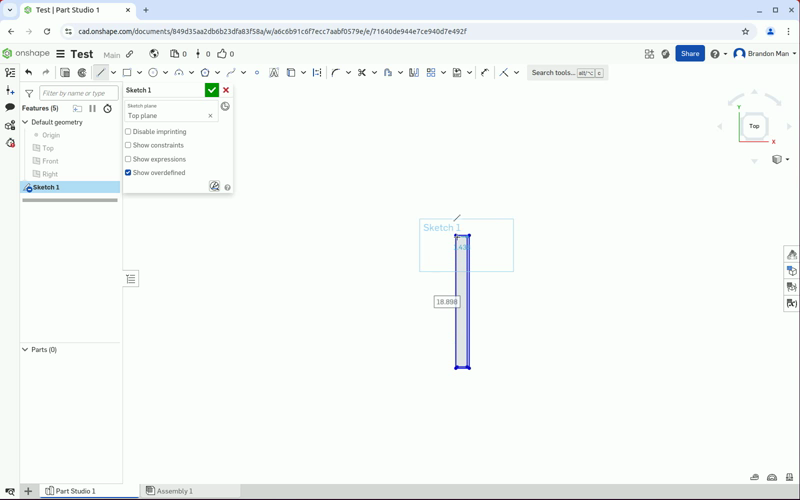
scroll(6)
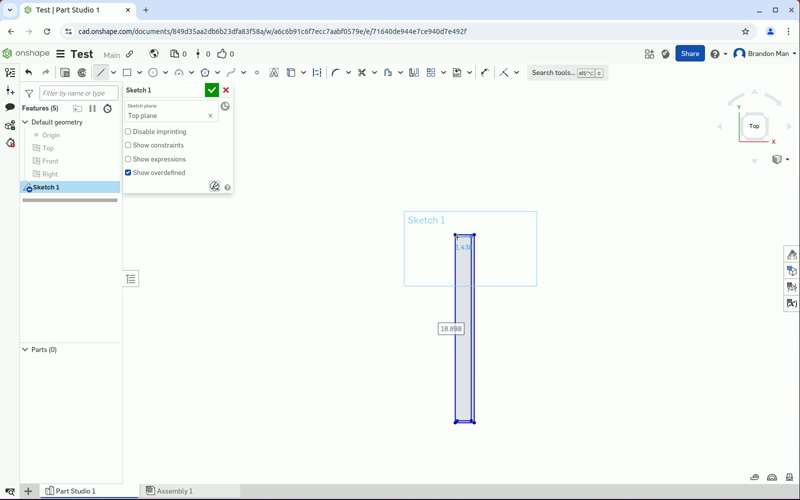
scroll(6)
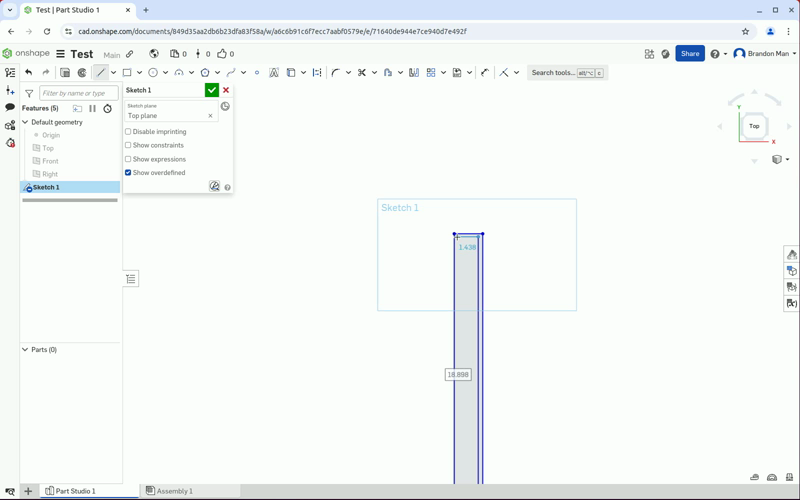
scroll(6)
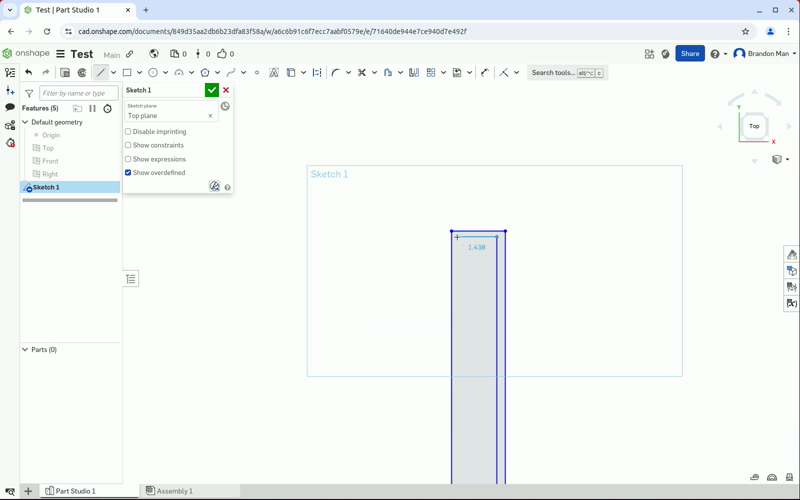
scroll(6)
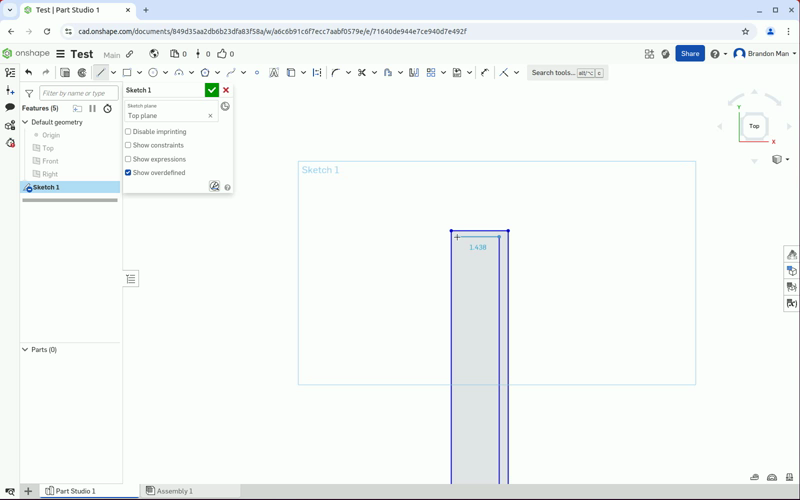
scroll(6)
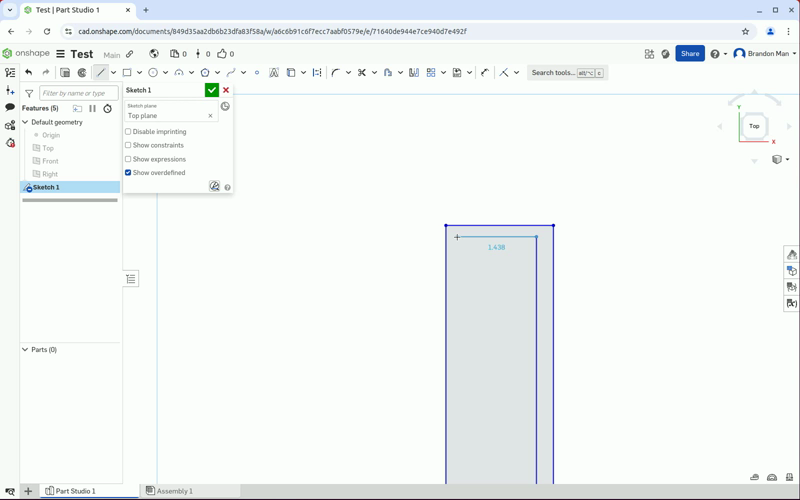
click(457, 236)
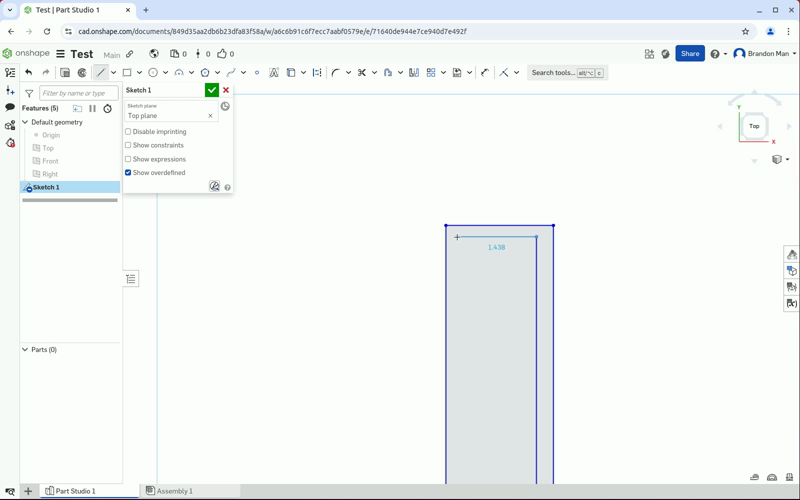
scroll(-6)
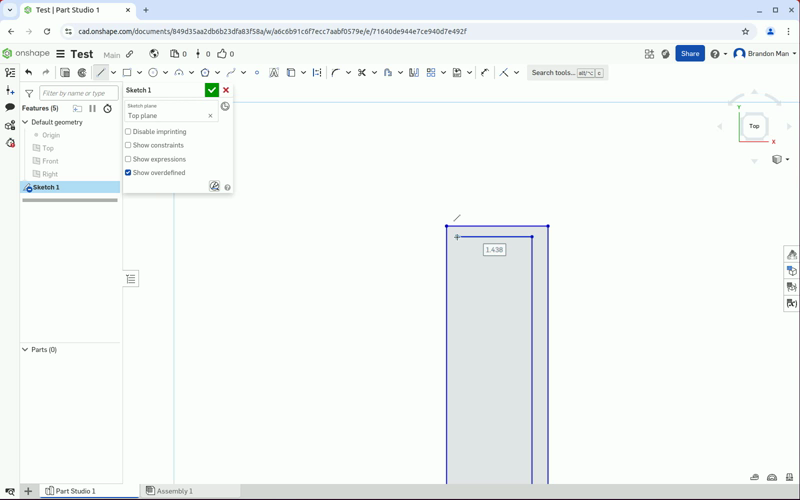
scroll(-6)
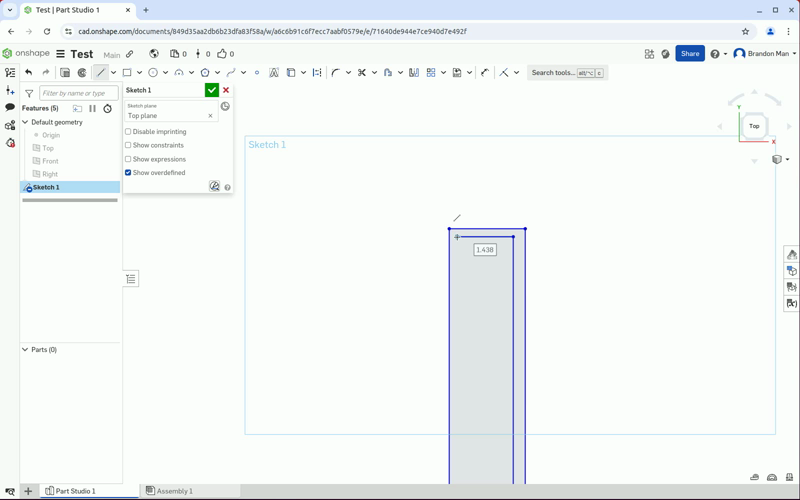
scroll(-6)
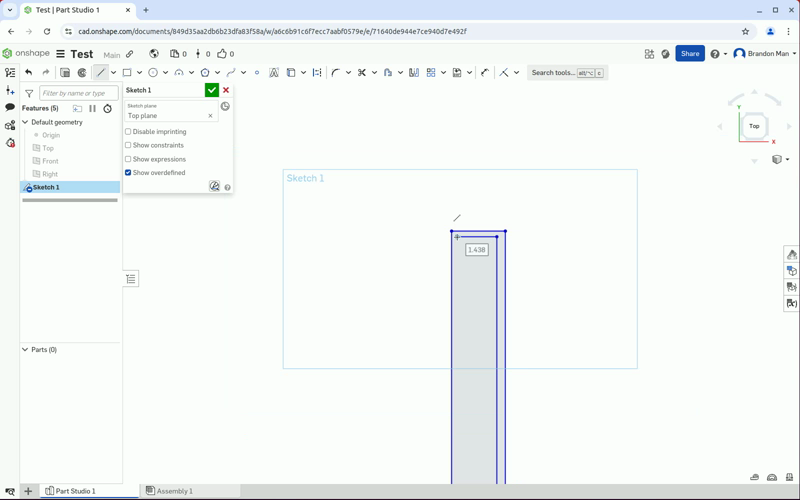
scroll(-6)
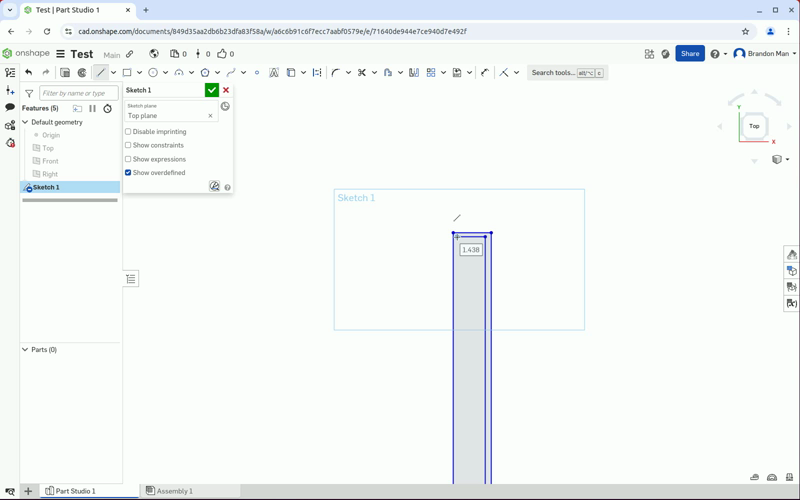
scroll(-6)
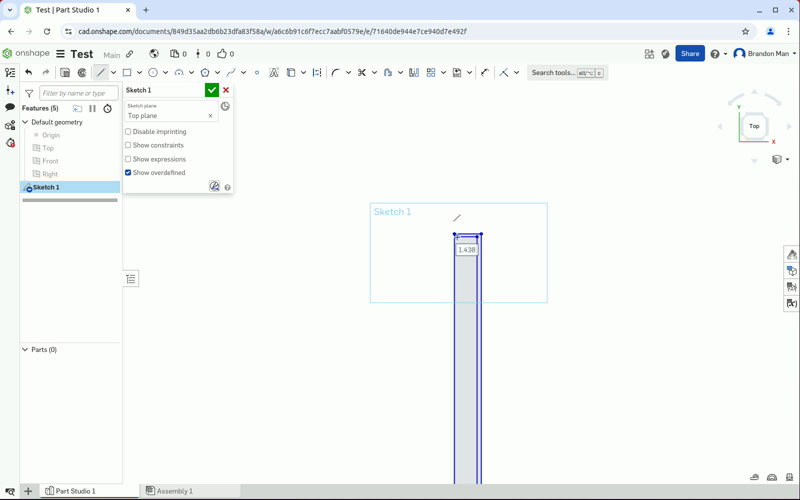
scroll(-6)
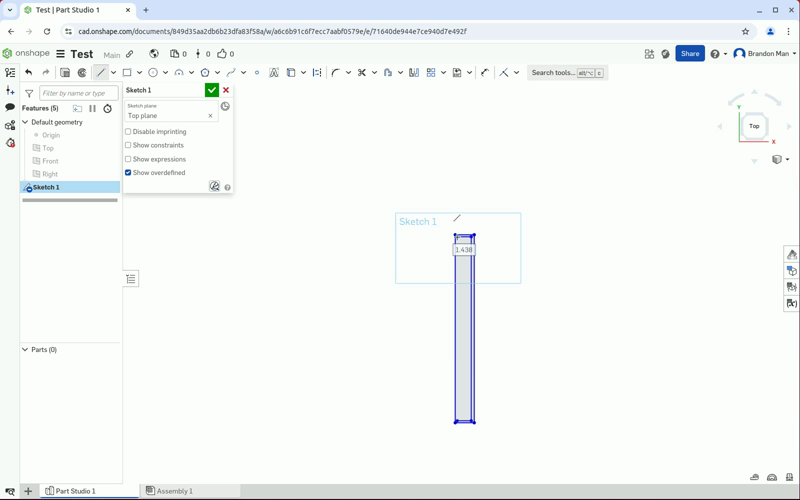
scroll(-6)
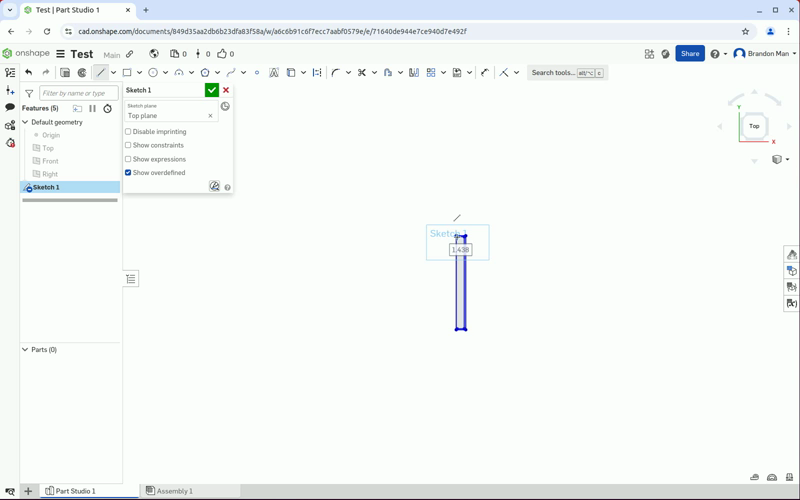
key_up(shift)
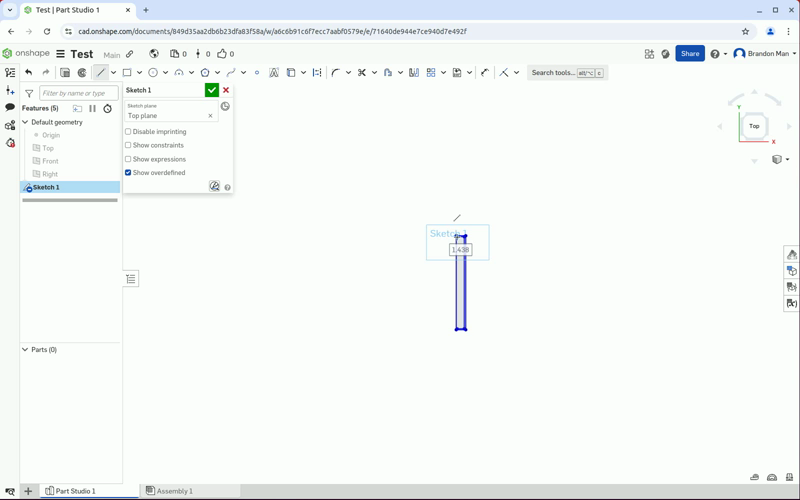
key_down(shift)
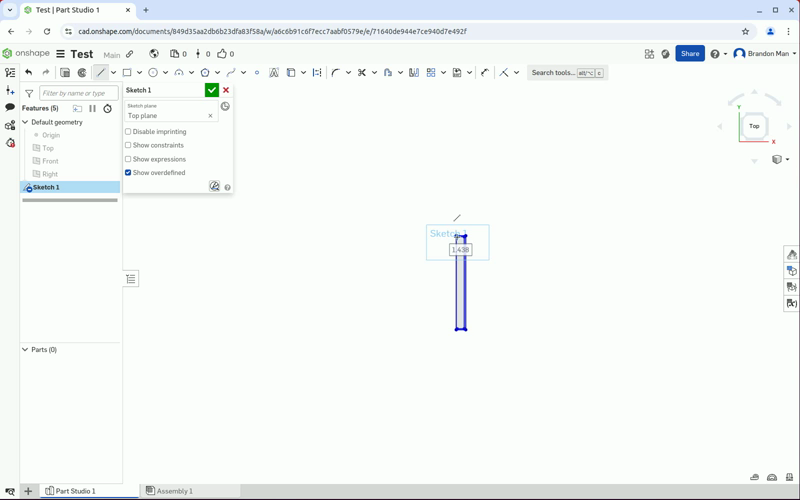
mouse_move(457, 328)
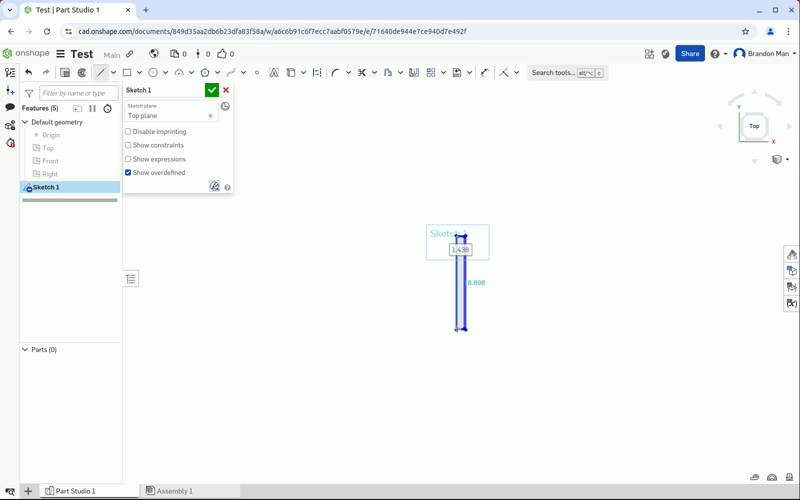
scroll(6)
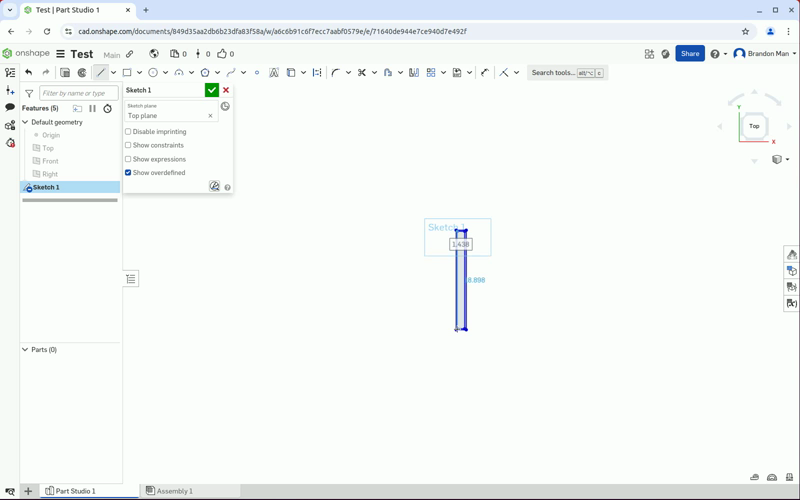
scroll(6)
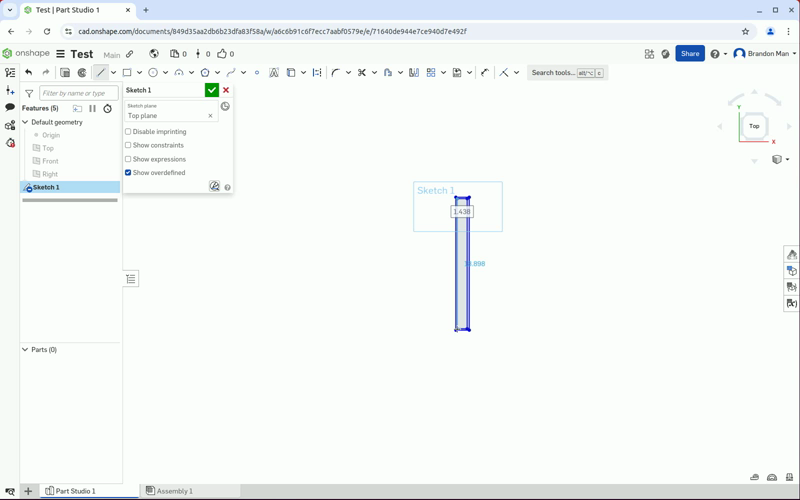
scroll(6)
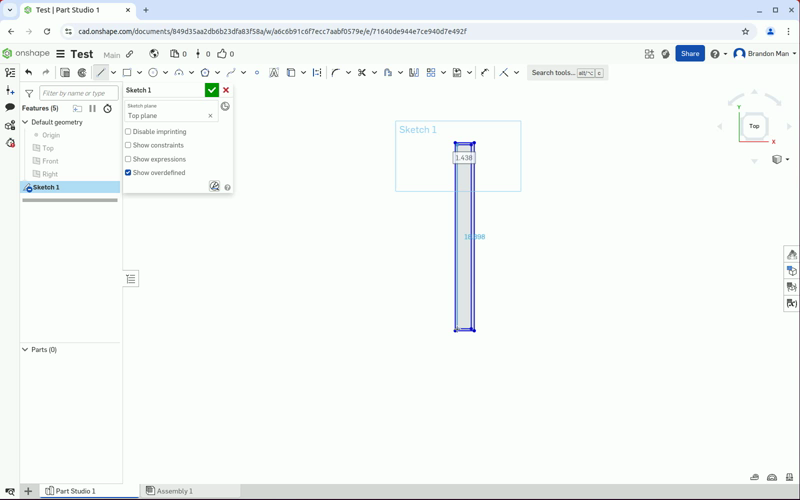
scroll(6)
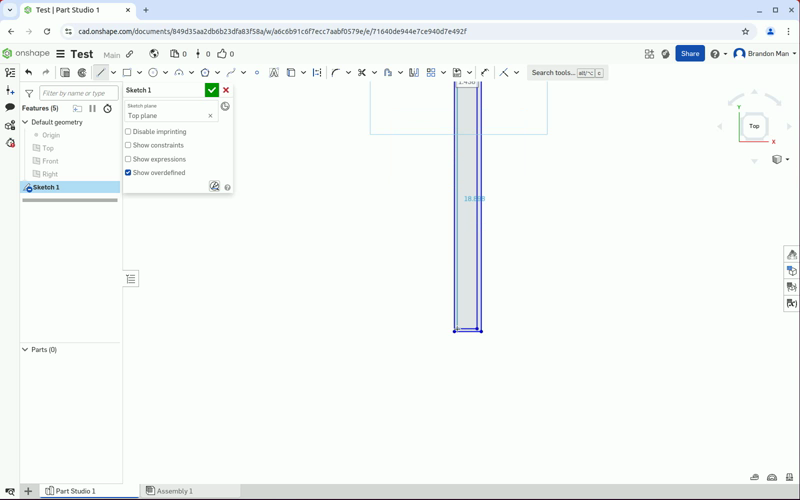
scroll(6)
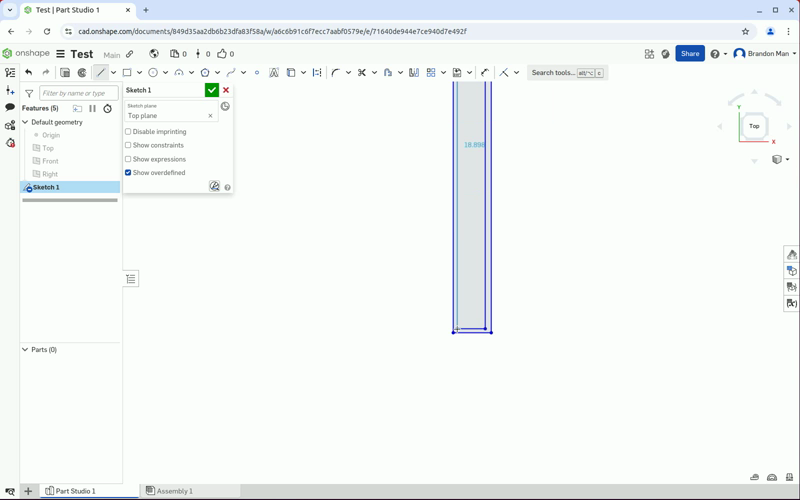
scroll(6)
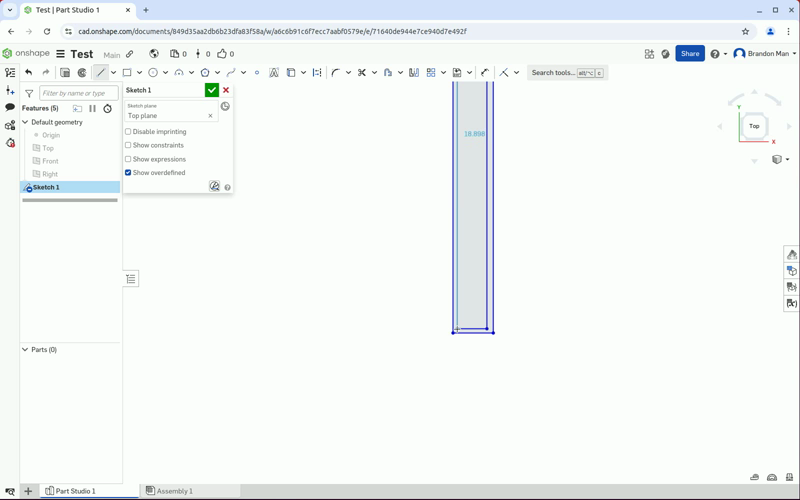
scroll(6)
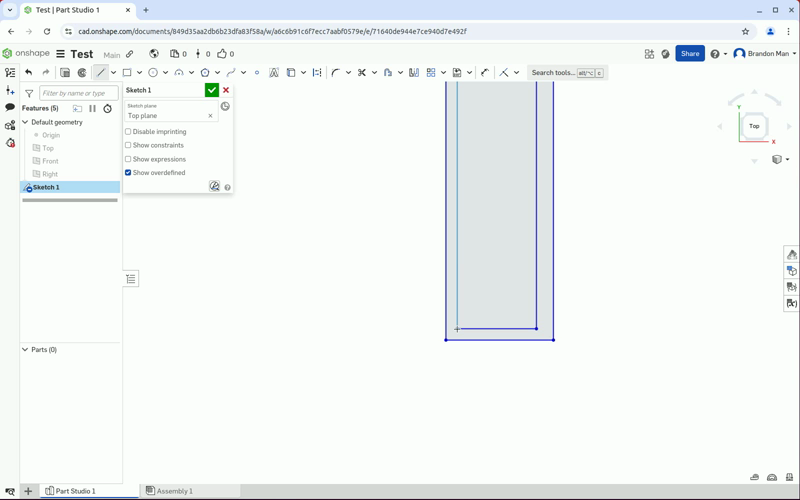
key_up(shift)
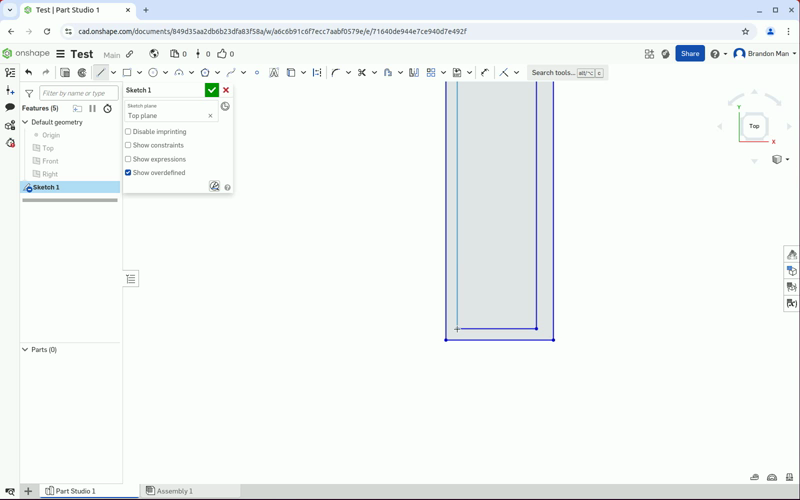
click(457, 328)
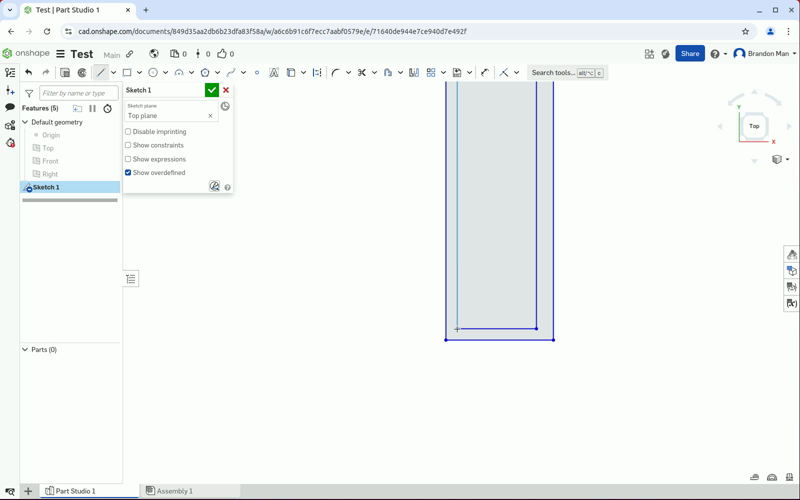
scroll(-6)
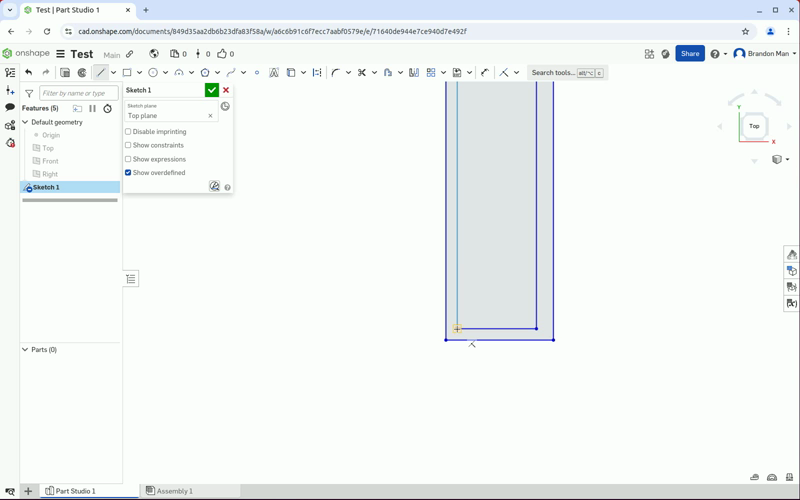
scroll(-6)
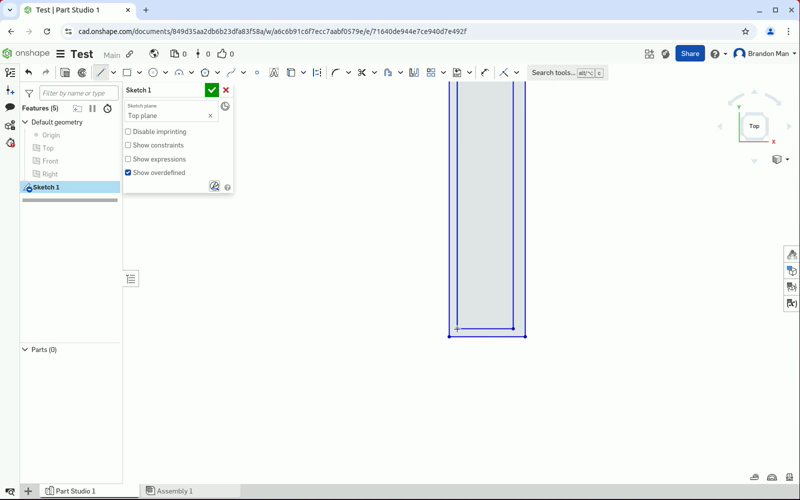
scroll(-6)
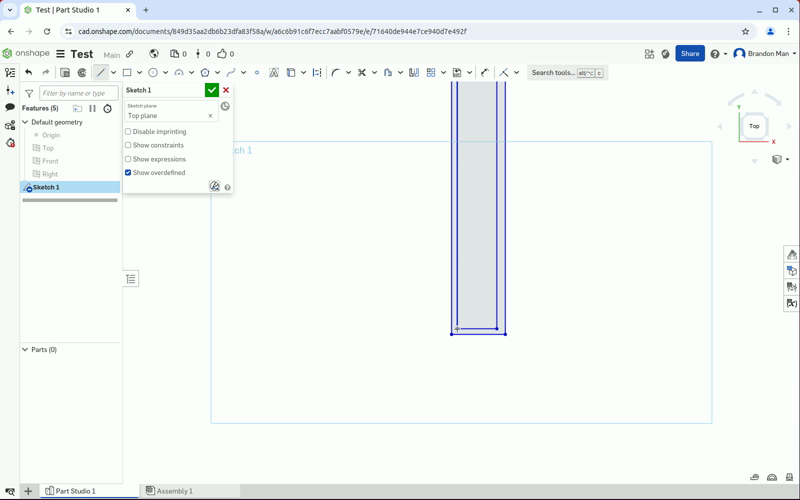
scroll(-6)
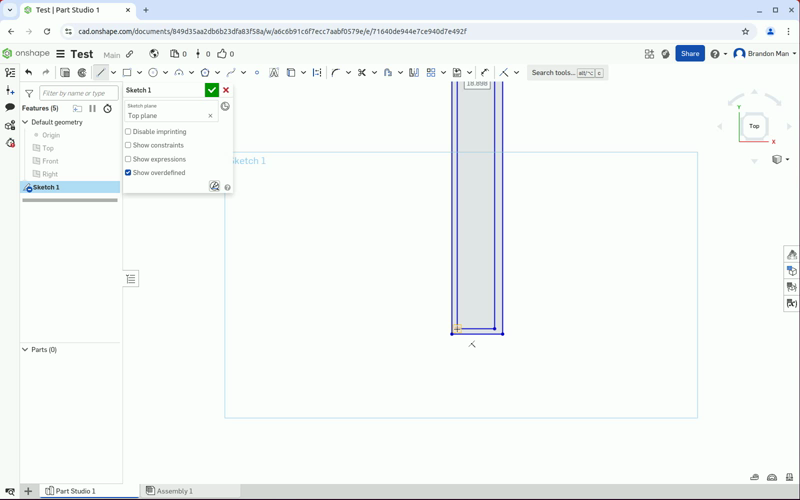
scroll(-6)
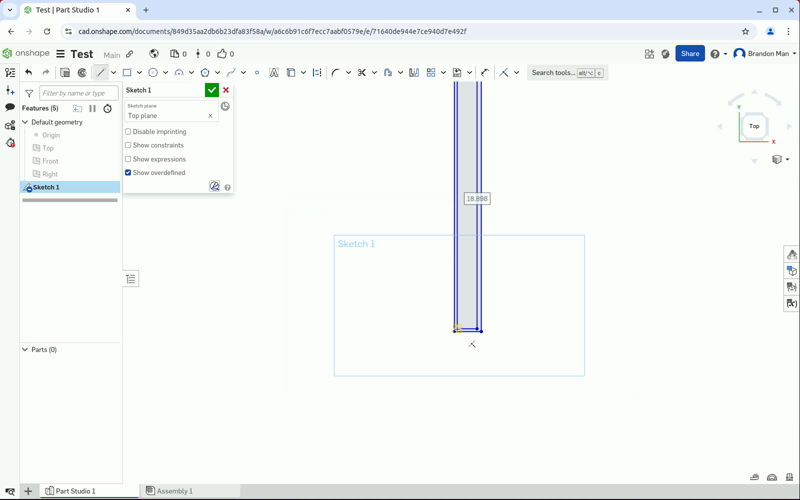
scroll(-6)
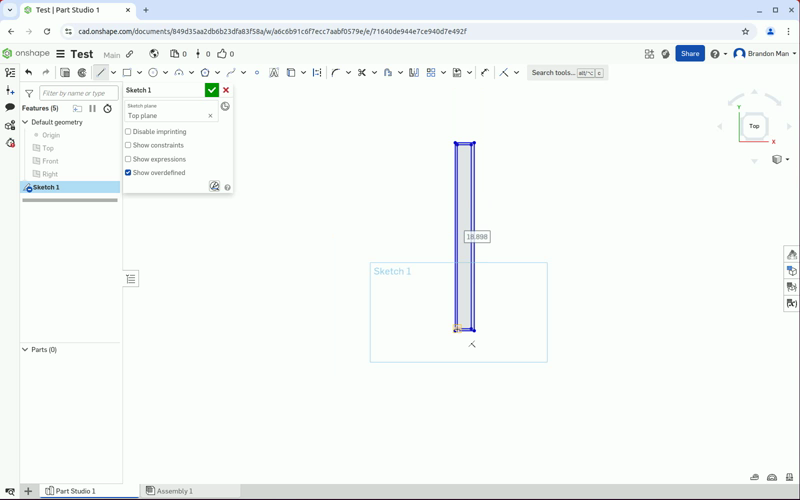
scroll(-6)
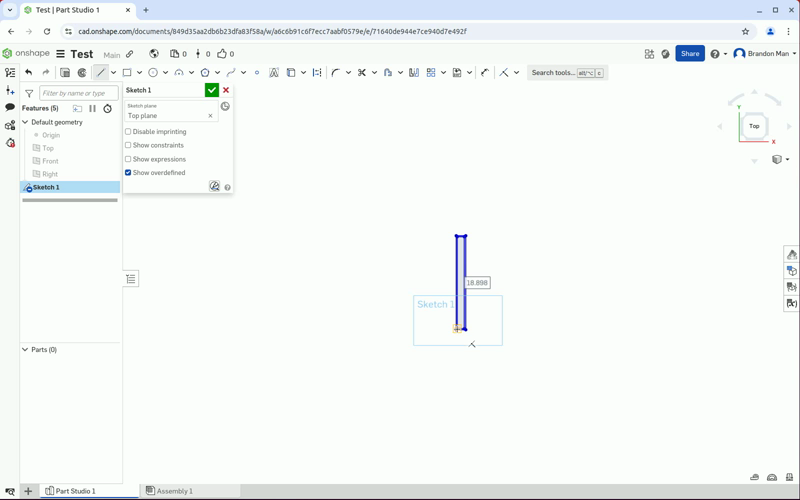
key(esc)
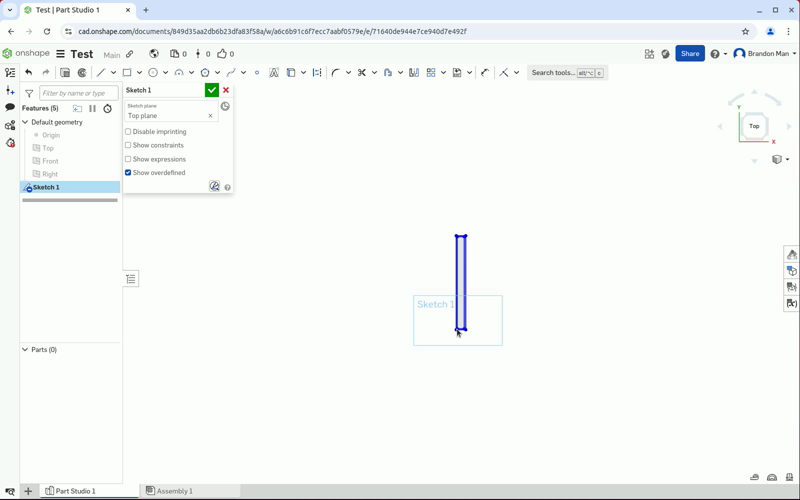
mouse_move(465, 259)
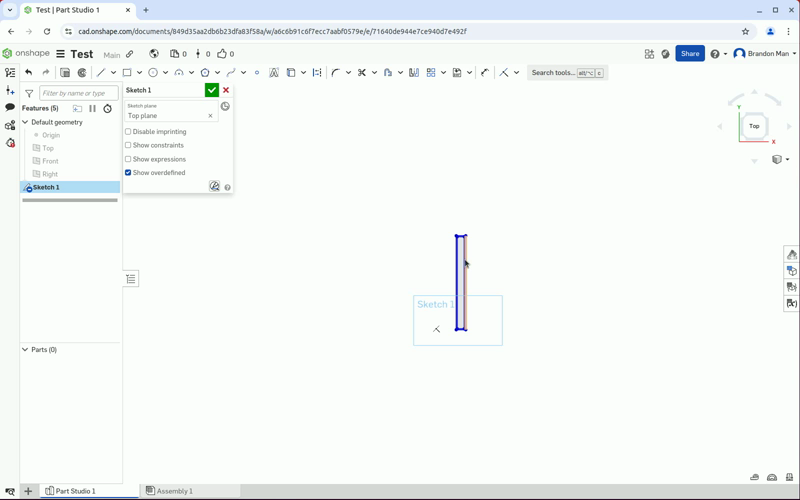
scroll(6)
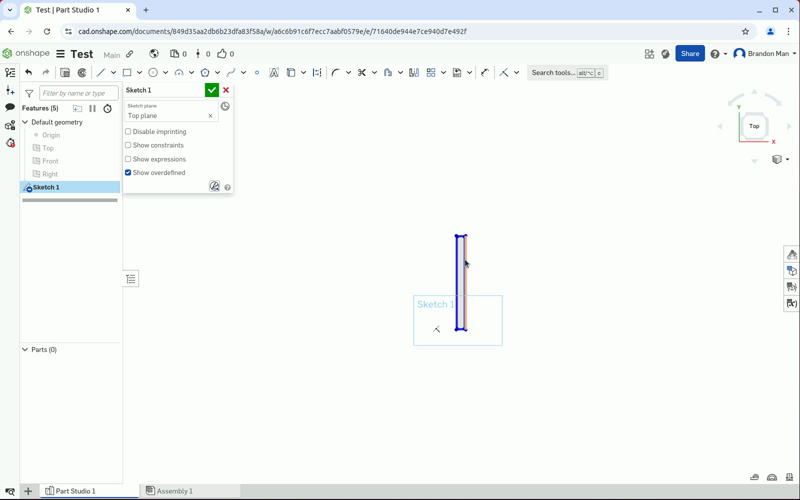
scroll(6)
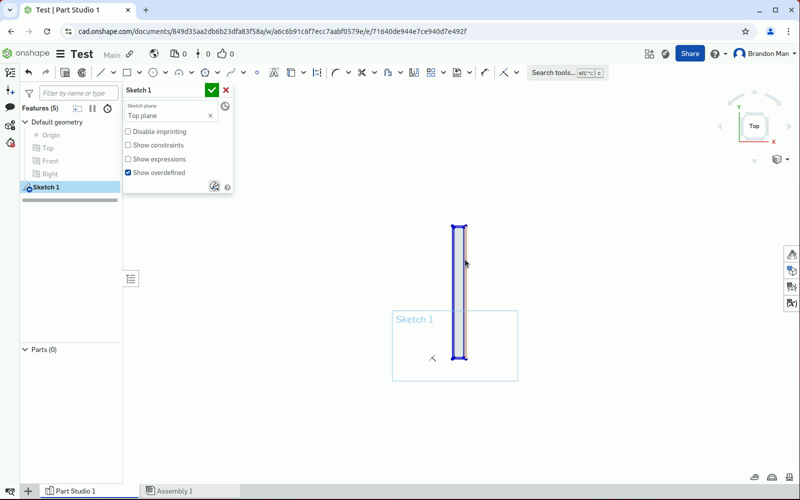
scroll(6)
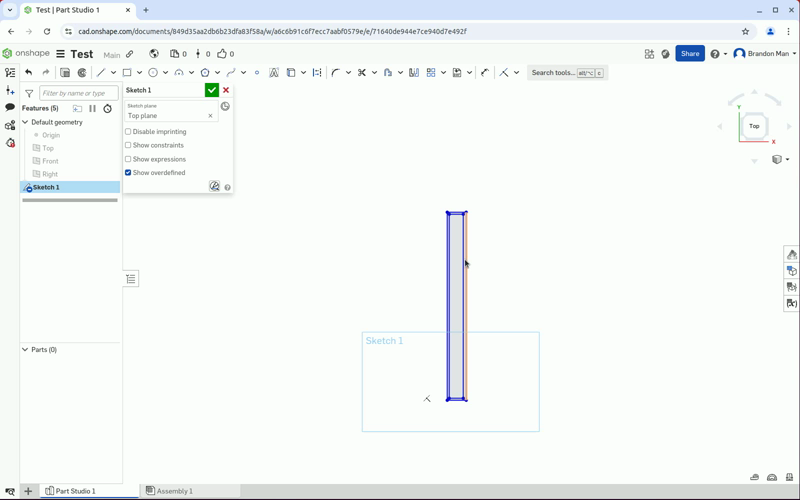
scroll(6)
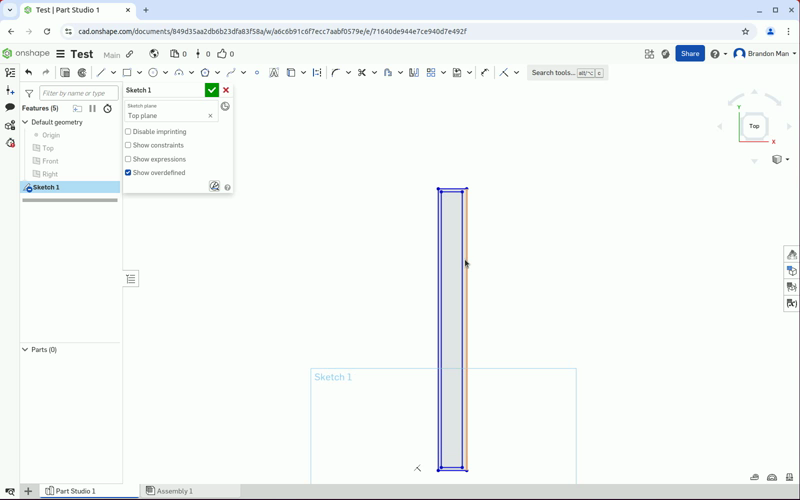
scroll(6)
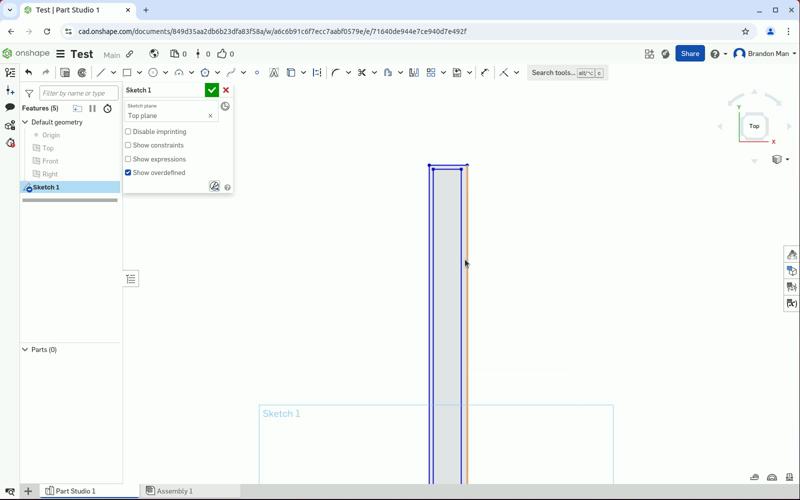
scroll(6)
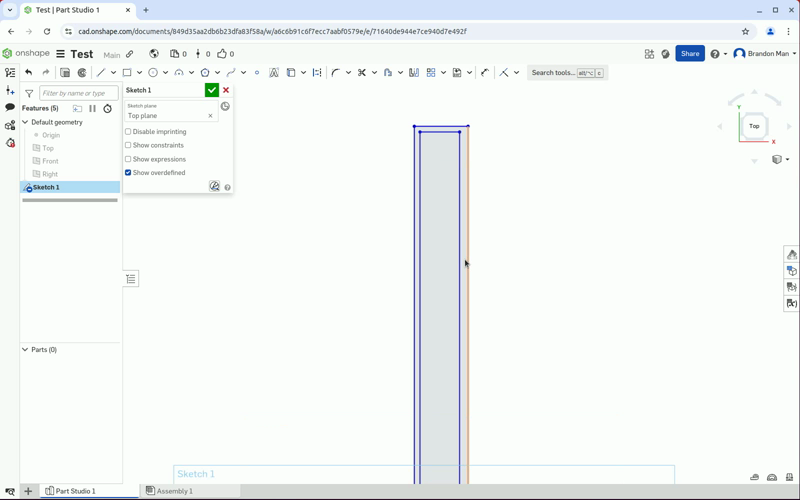
scroll(6)
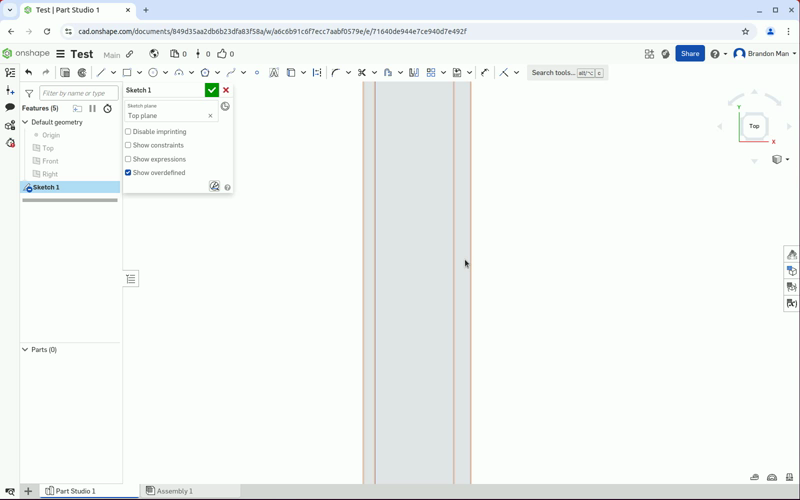
click(465, 259)
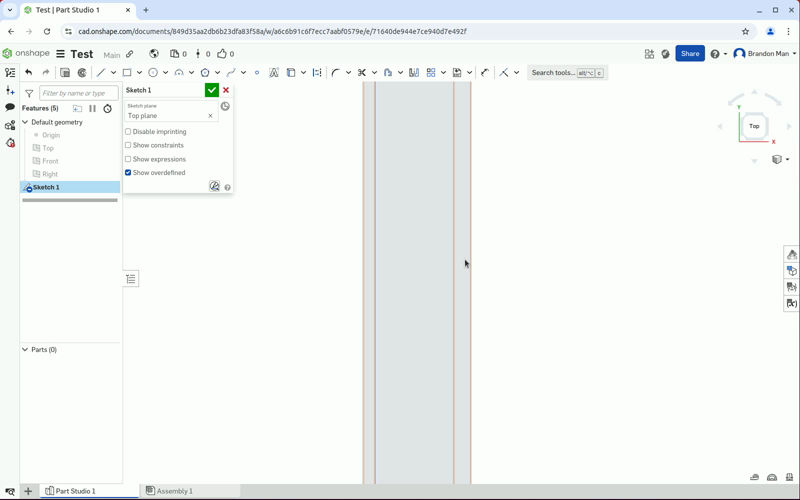
scroll(-6)
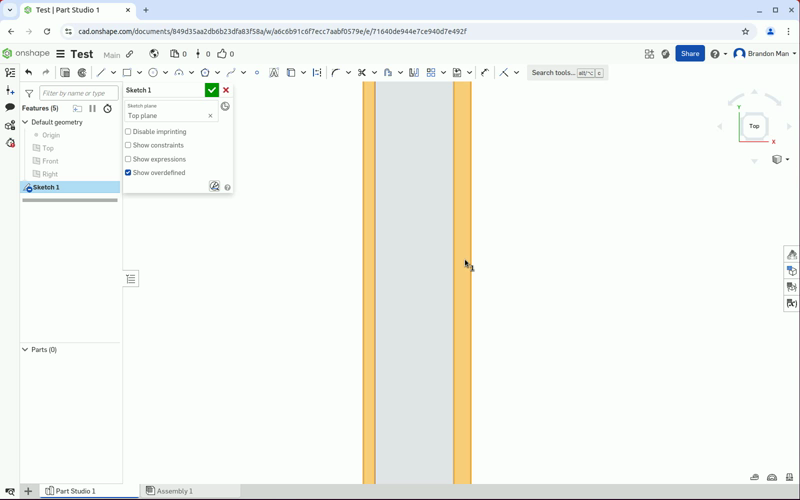
scroll(-6)
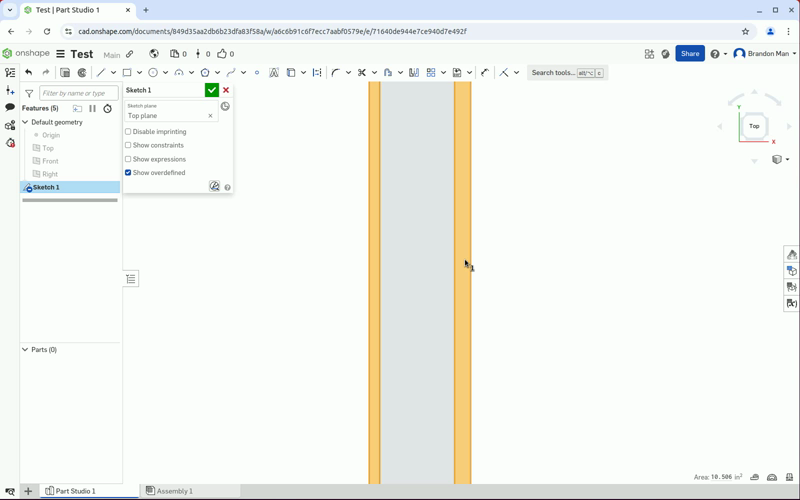
scroll(-6)
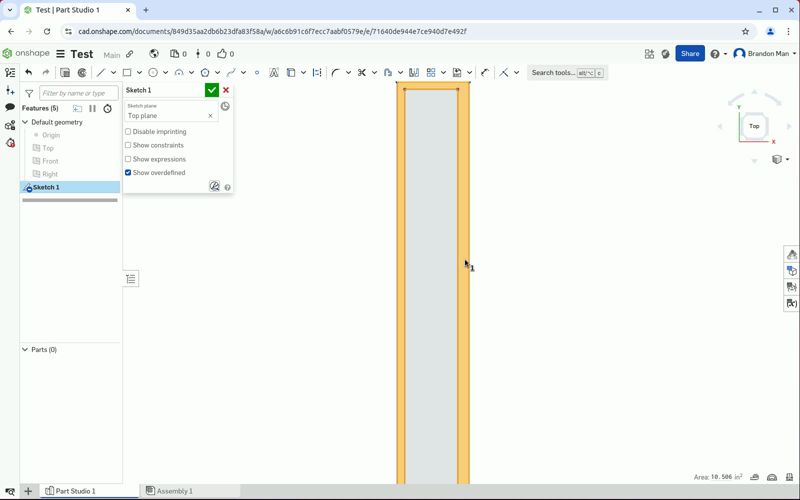
scroll(-6)
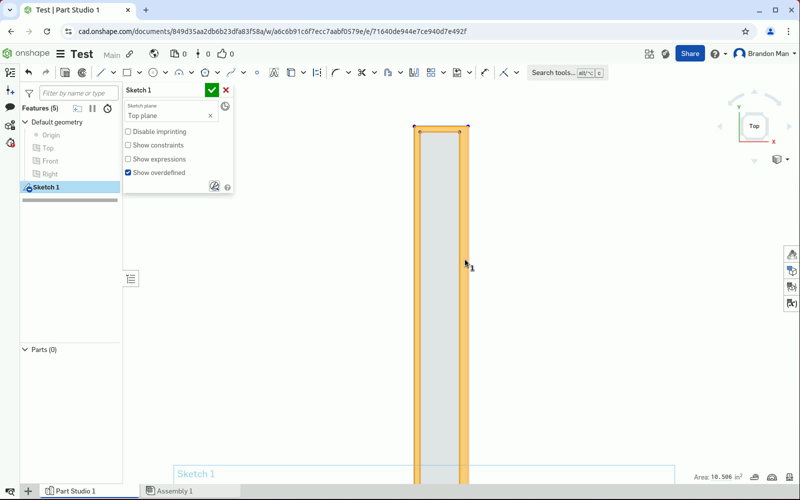
scroll(-6)
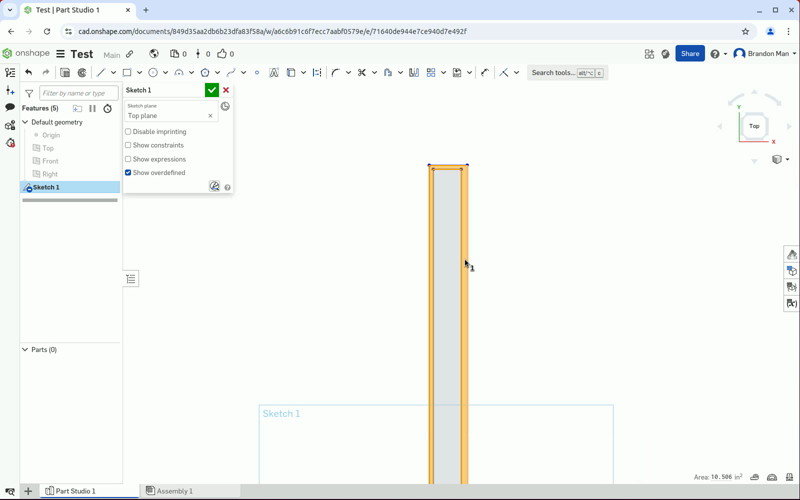
scroll(-6)
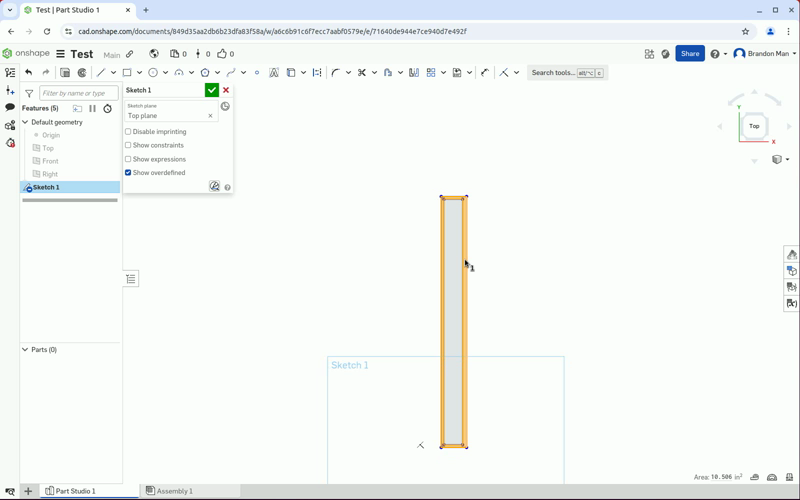
scroll(-6)
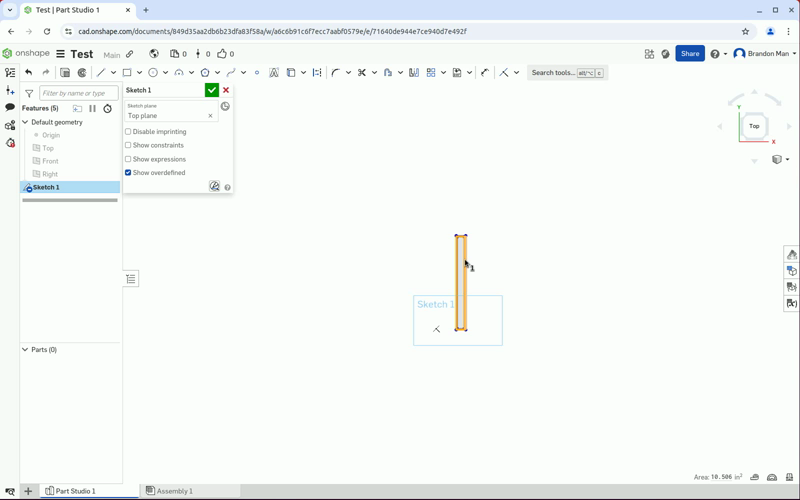
mouse_move(73, 352)
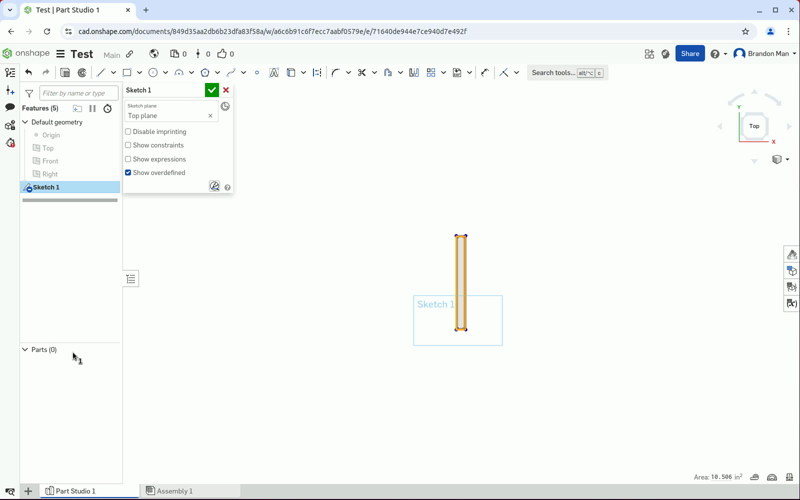
key(shift+y)
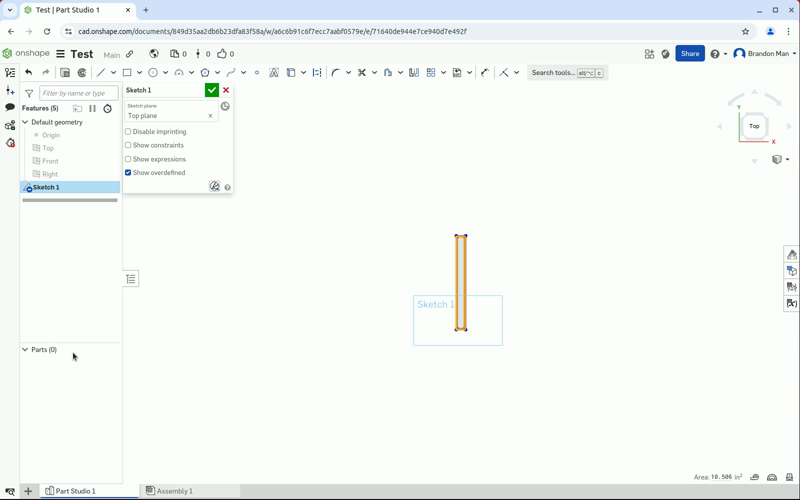
key(shift+e)
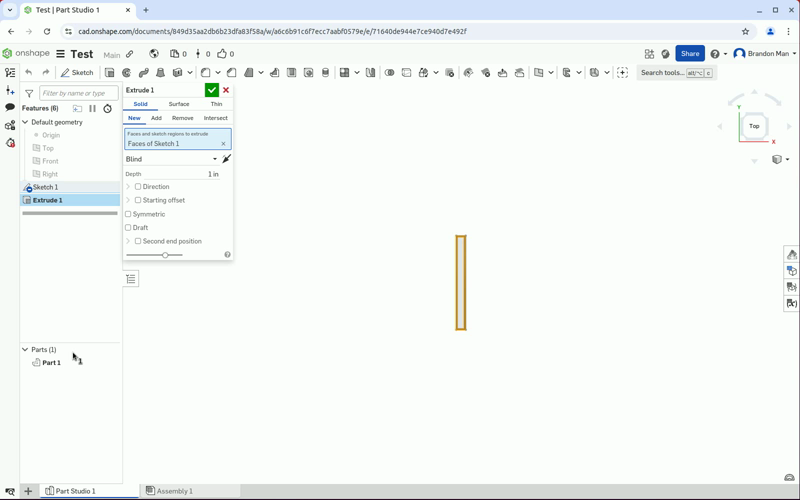
mouse_move(143, 106)
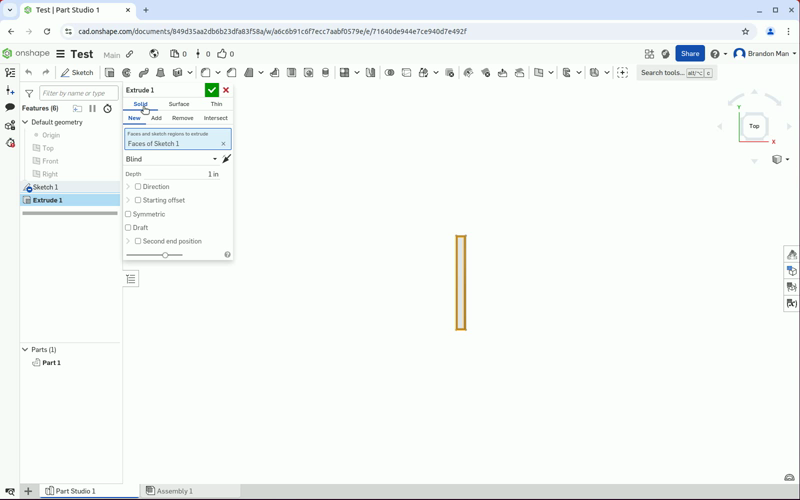
click(143, 106)
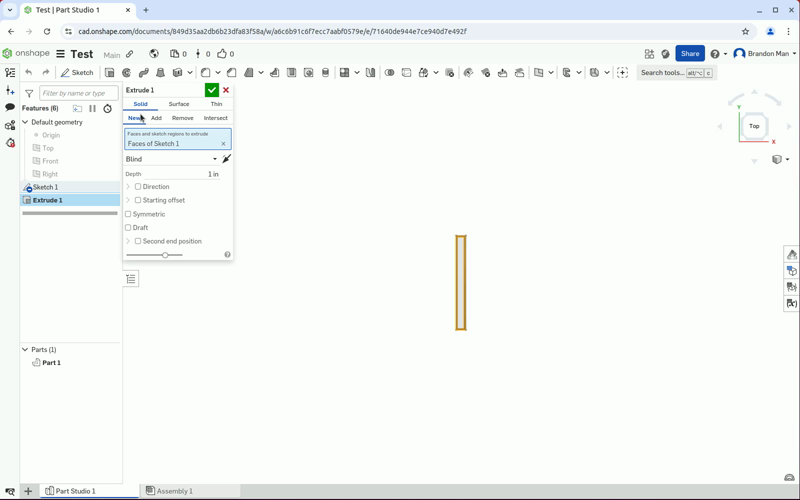
mouse_move(137, 120)
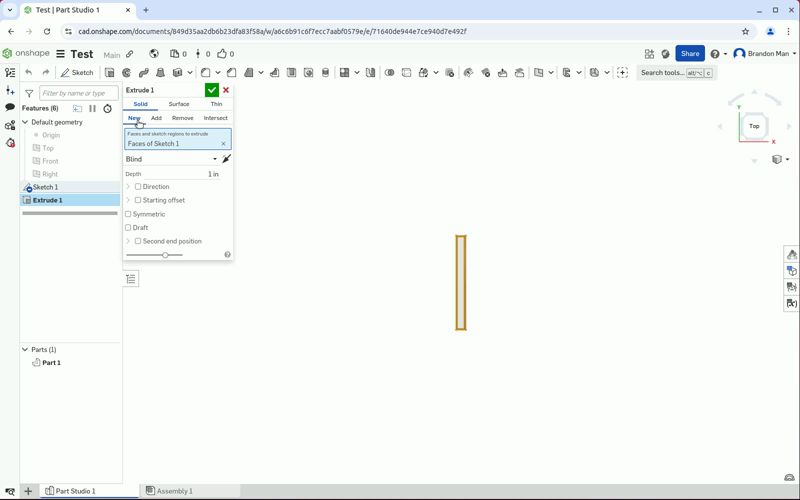
click(137, 120)
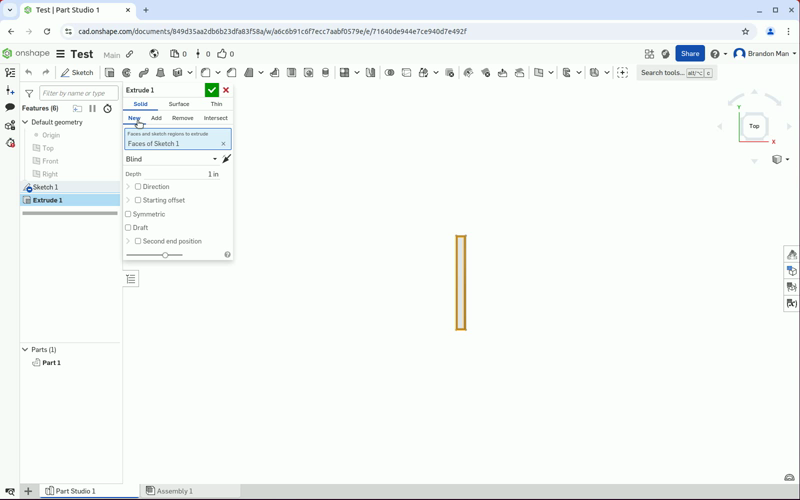
key(tab, 4)
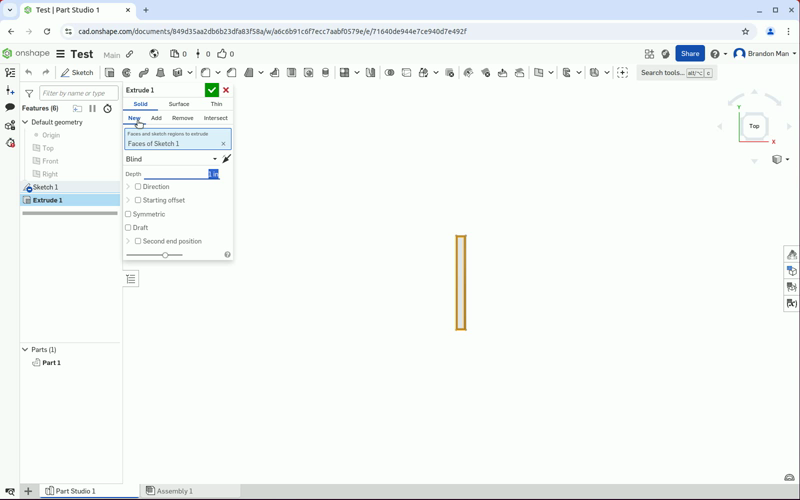
text(23.108)
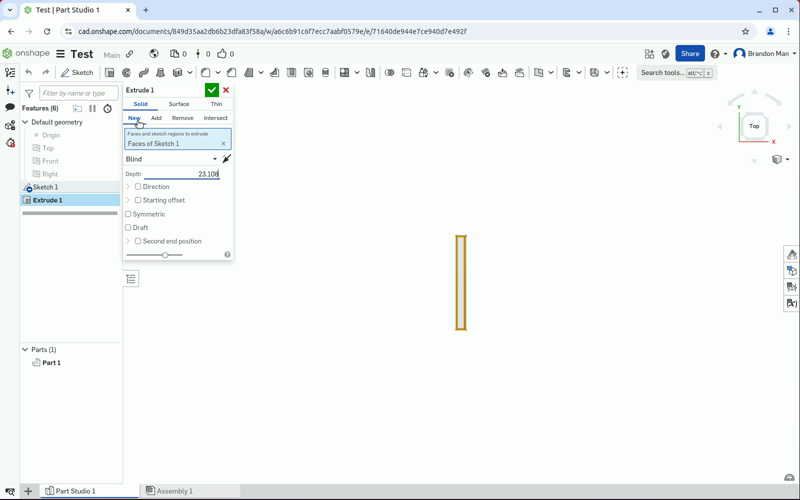
key(enter)
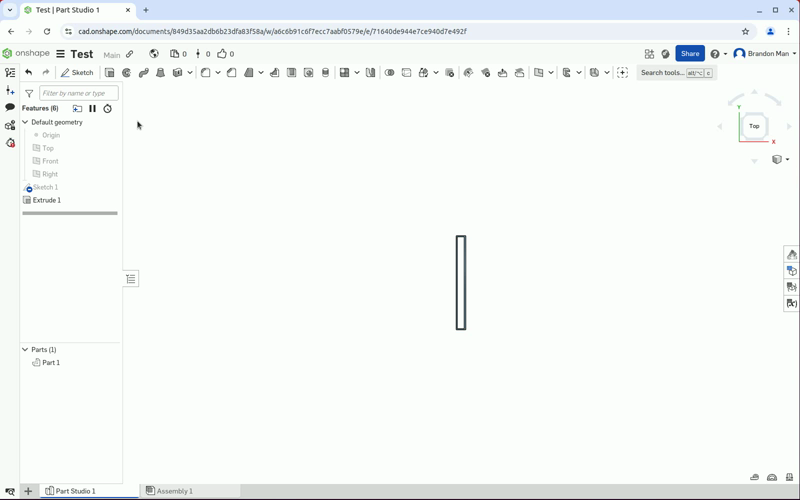
key(shift+h)
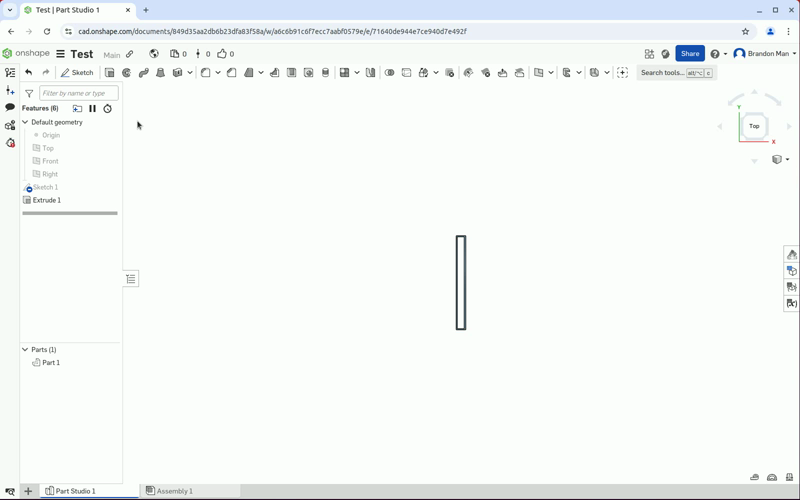
key(shift+h)
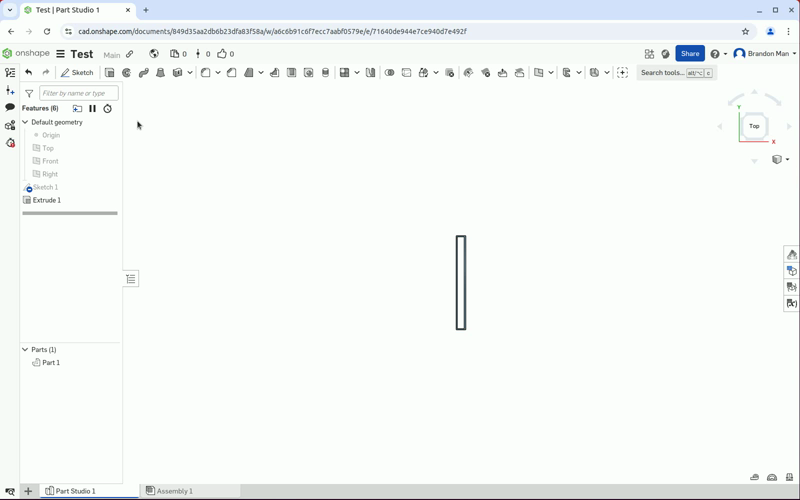
mouse_move(73, 189)
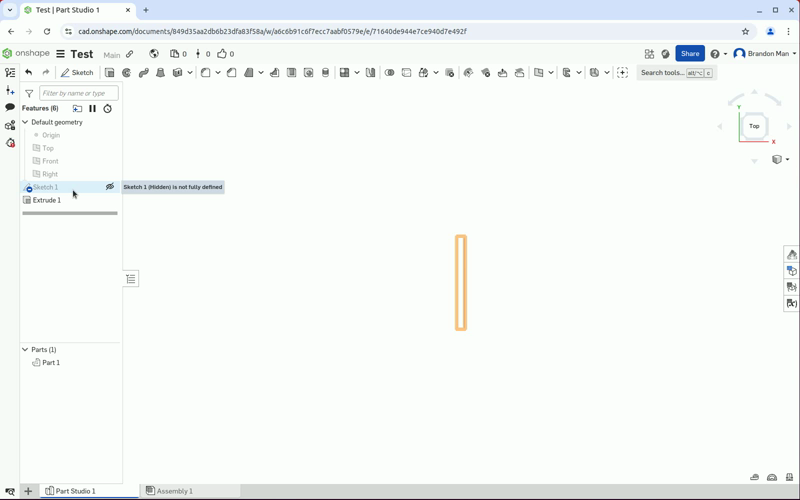
click(73, 189)
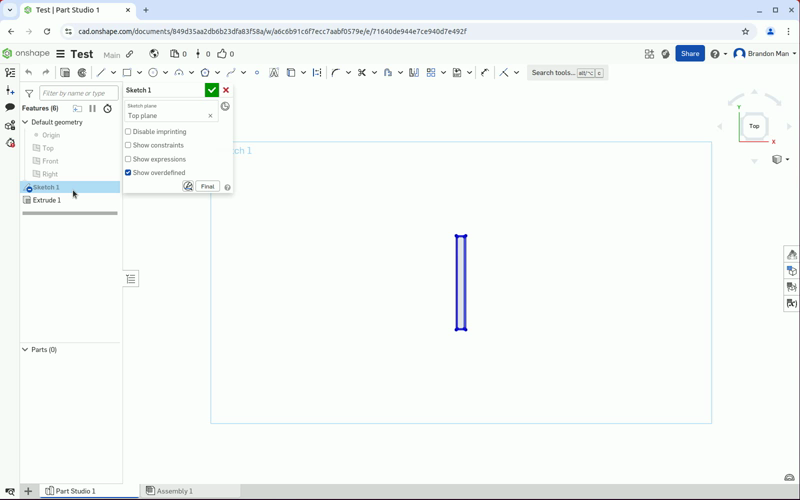
mouse_move(229, 92)
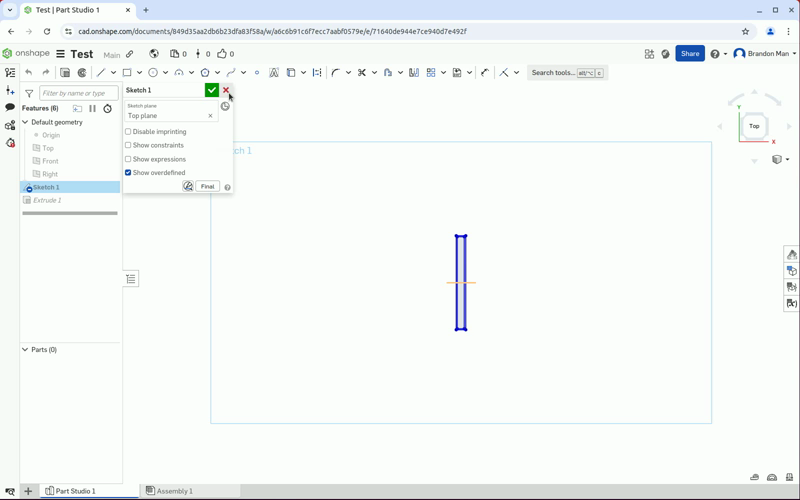
click(229, 92)
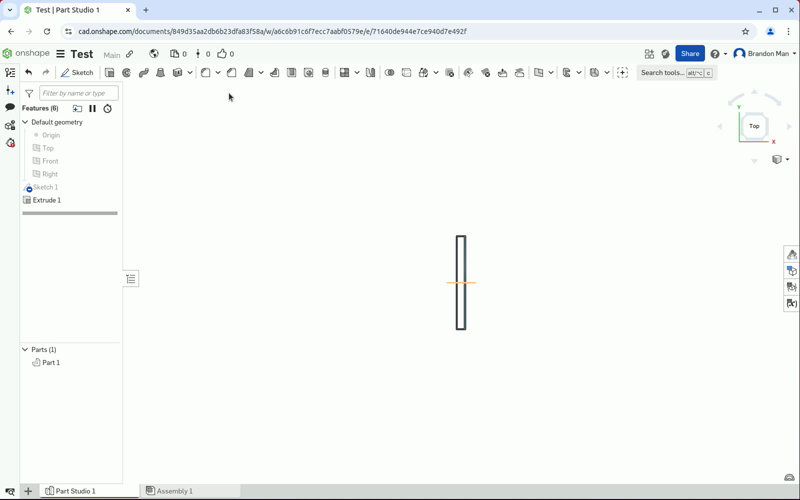
mouse_move(73, 352)
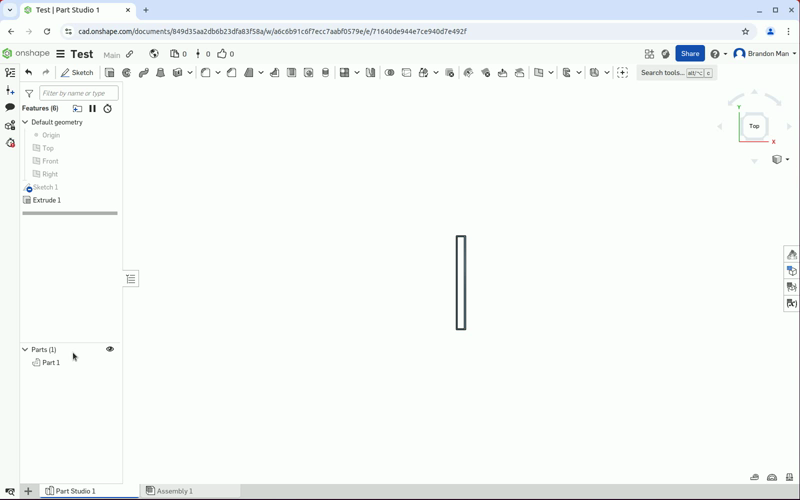
key(y)
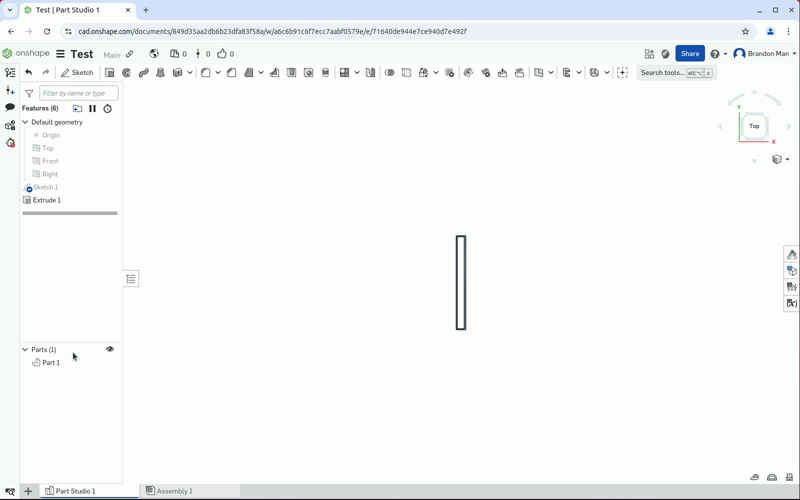
key(shift+p)
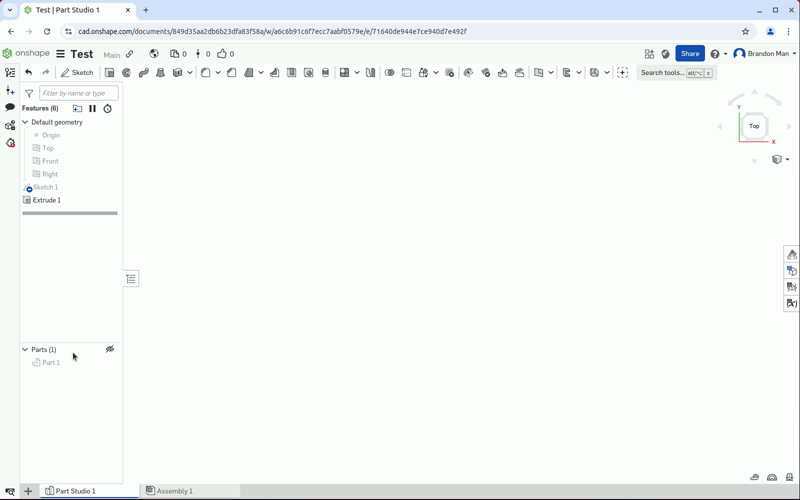
key(space)
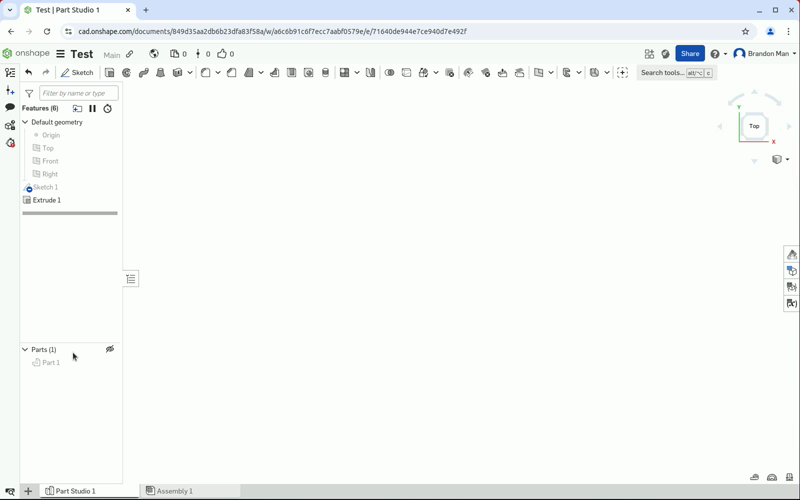
key_down(shift)
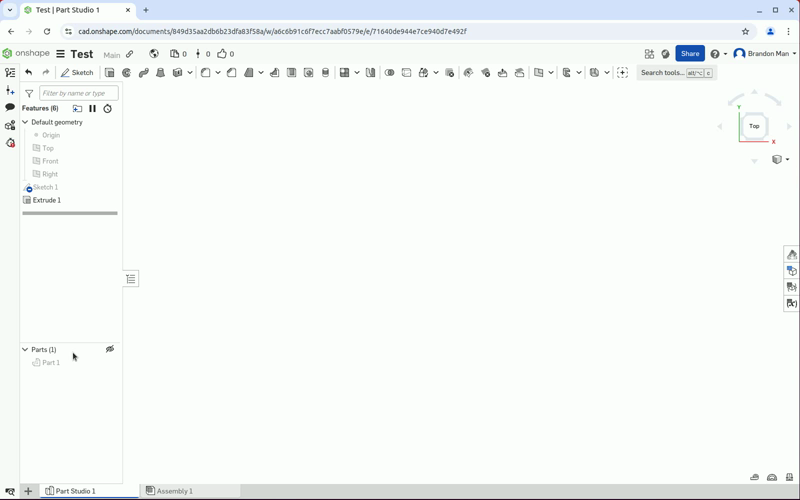
key(up)
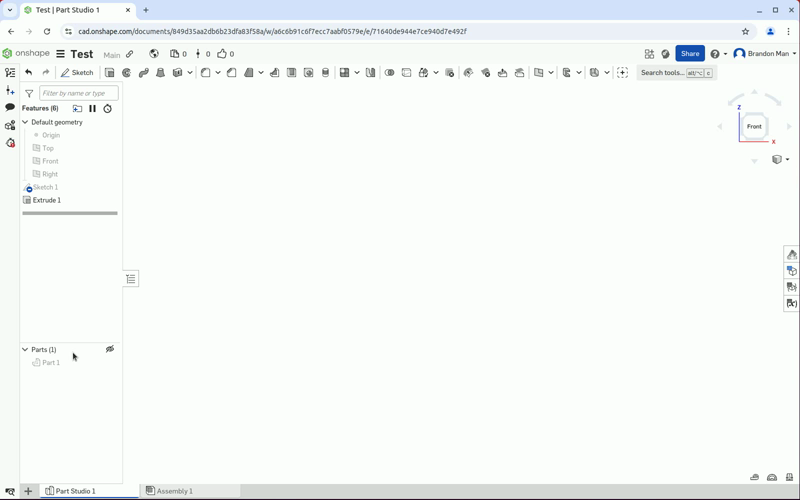
key_up(shift)
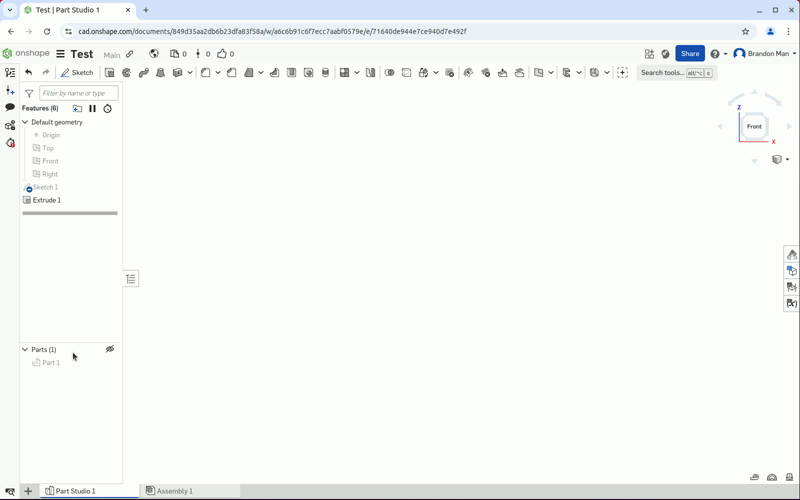
key(space)
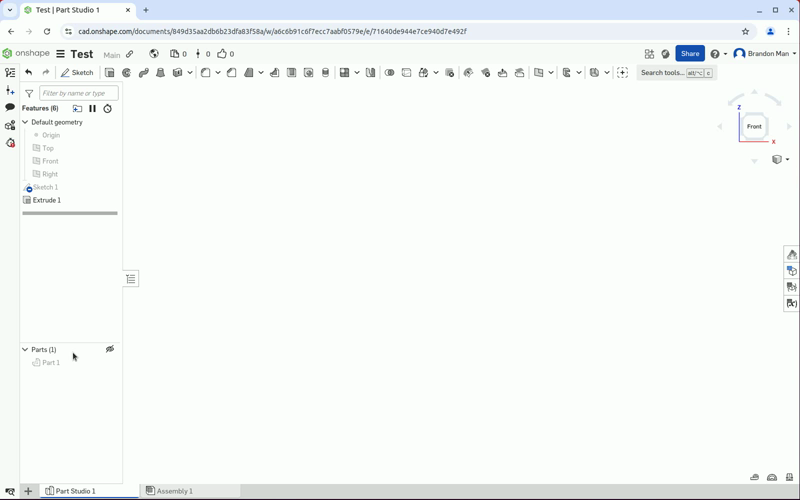
key_down(shift)
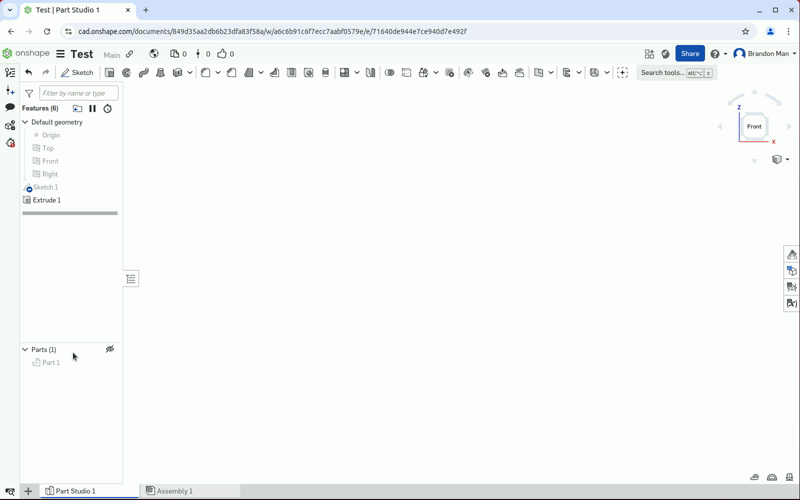
key(left)
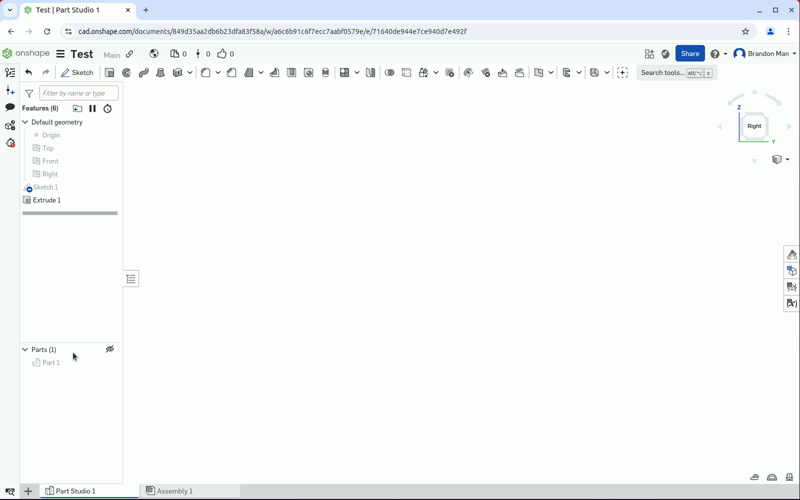
key_up(shift)
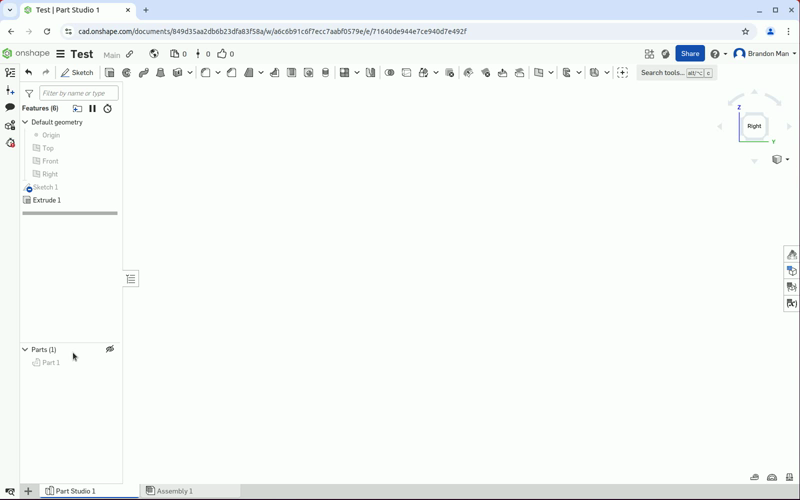
mouse_move(73, 352)
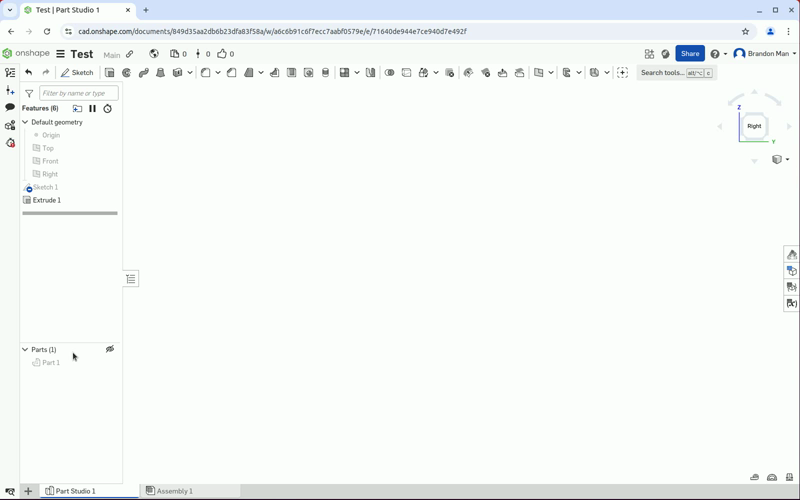
key(shift+y)
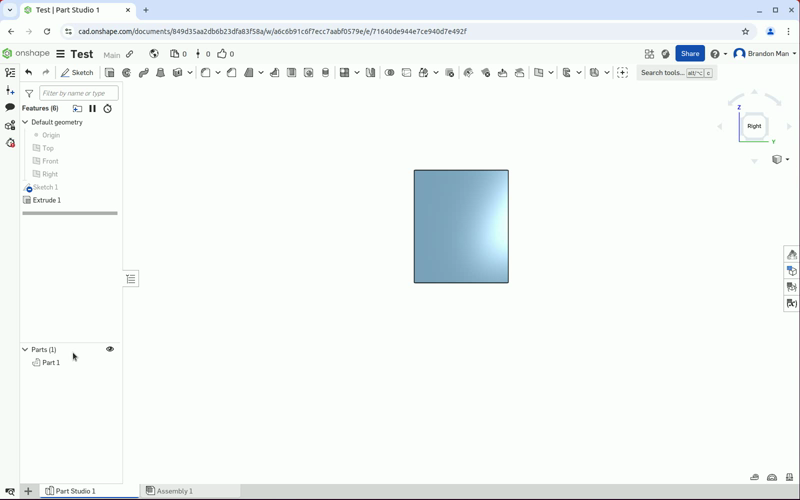
mouse_move(541, 75)
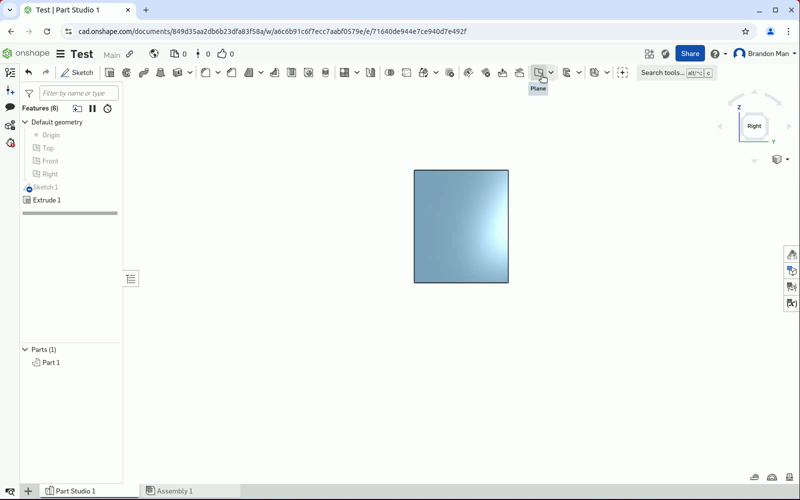
click(541, 75)
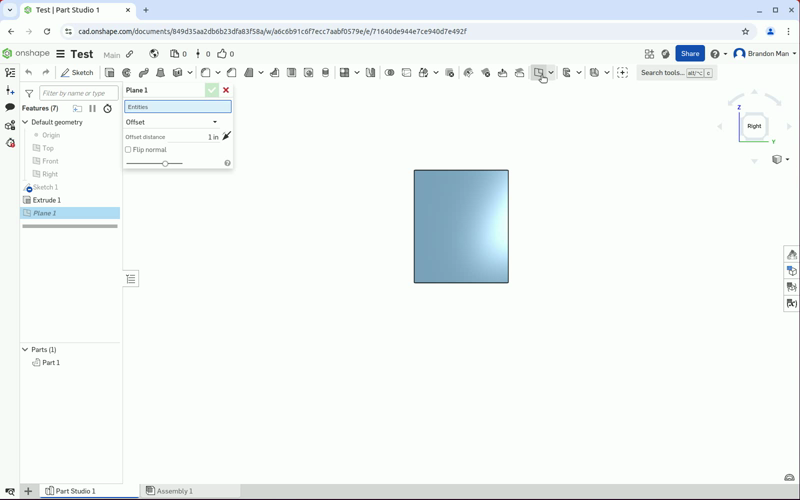
mouse_move(73, 176)
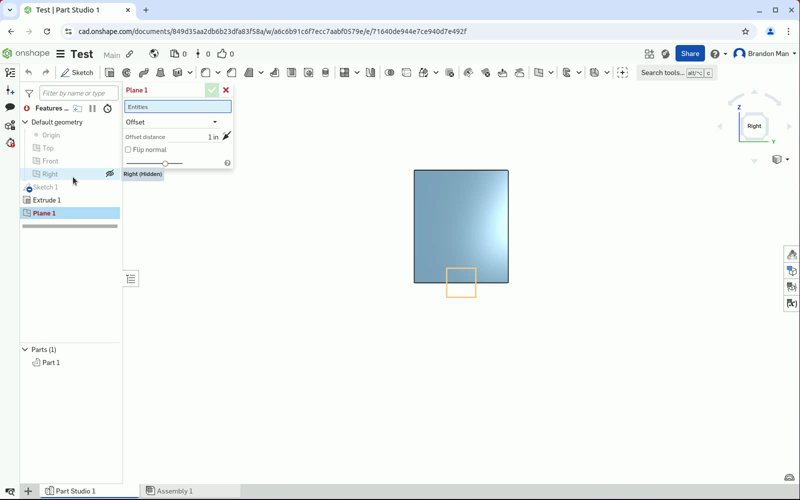
click(73, 176)
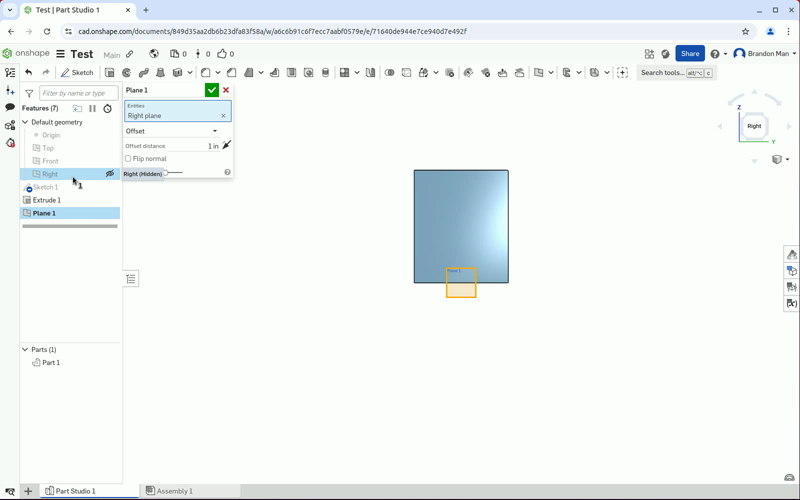
key(tab, 2)
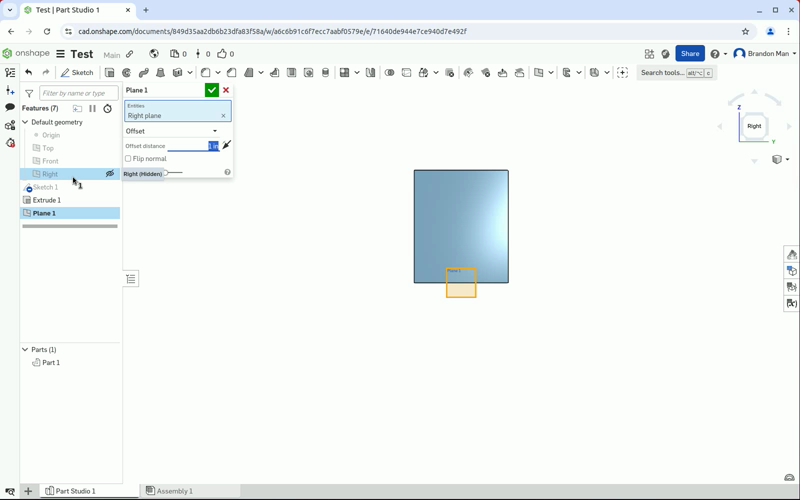
text(0.955)
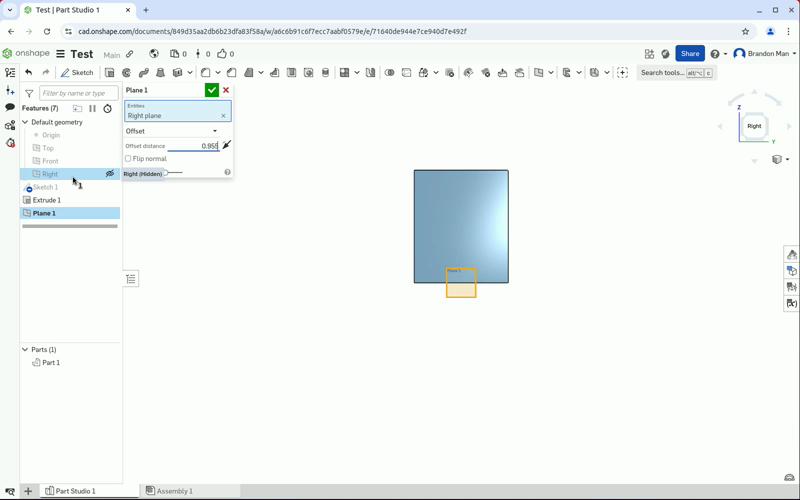
key(enter, 2)
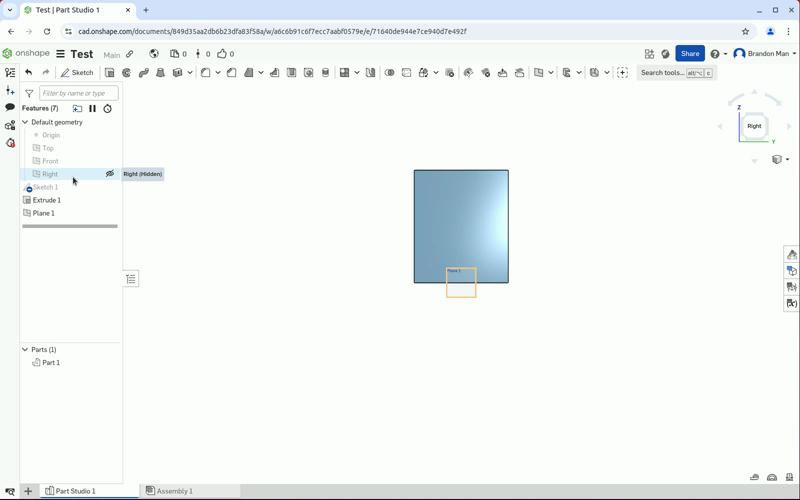
key(shift+s)
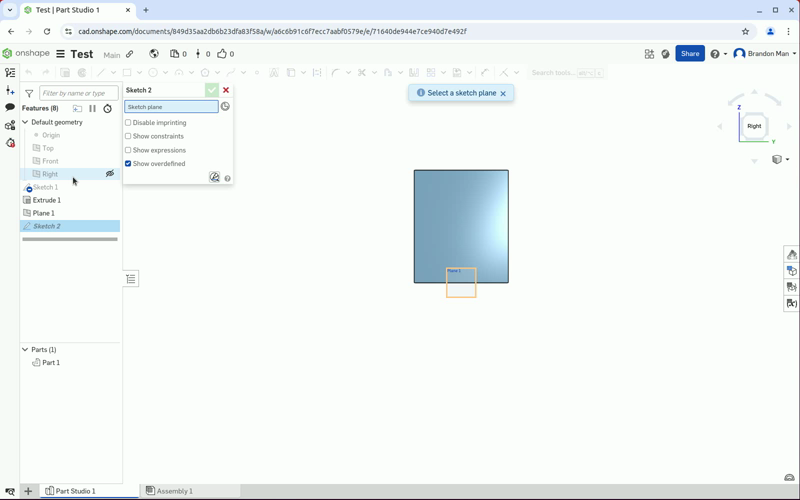
mouse_move(73, 215)
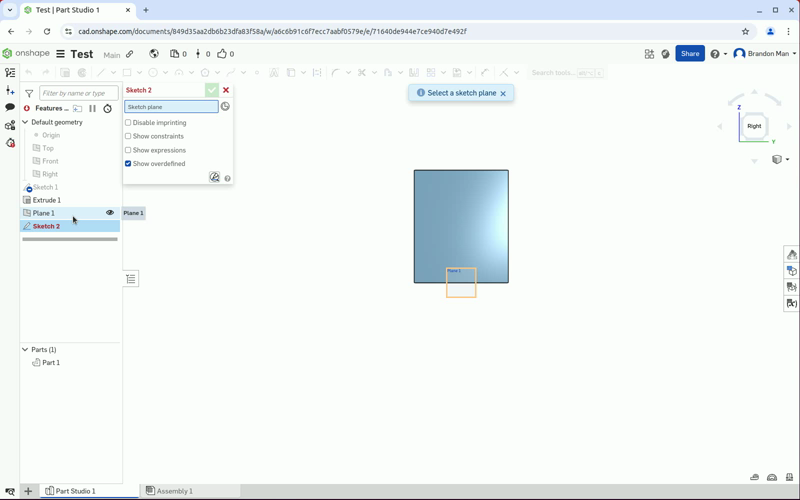
click(73, 215)
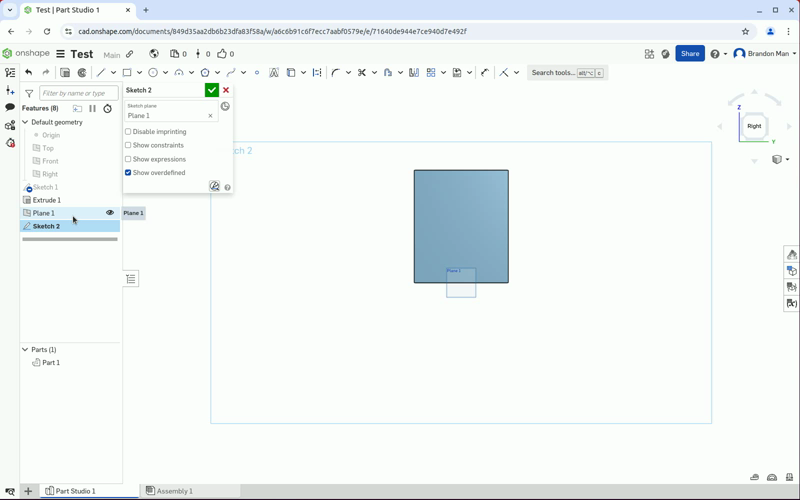
mouse_move(73, 352)
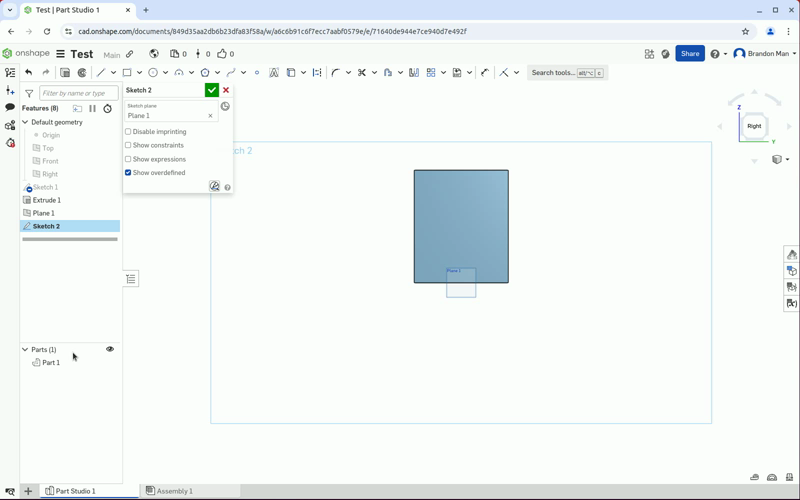
key(y)
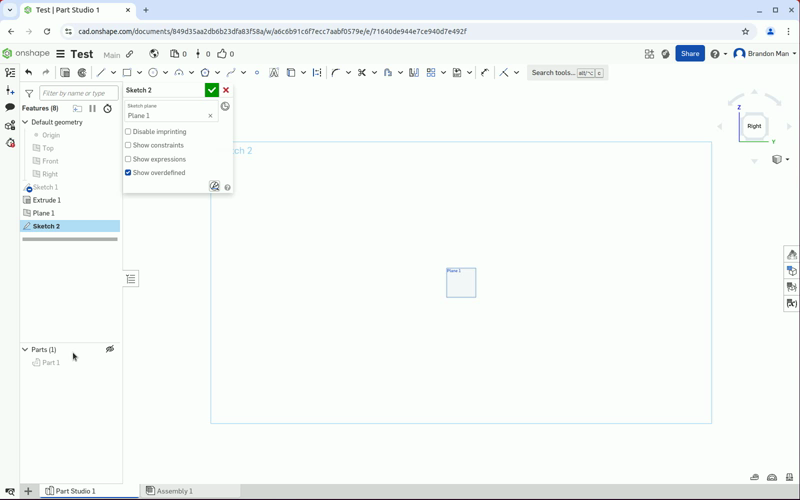
key(l)
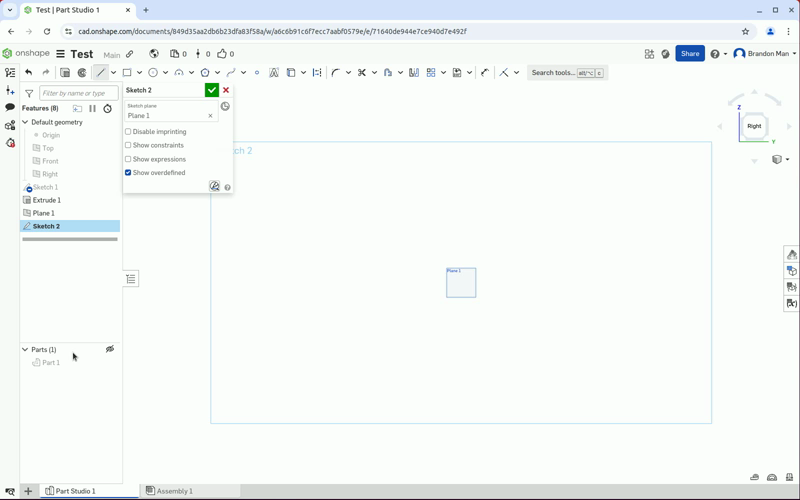
key_down(shift)
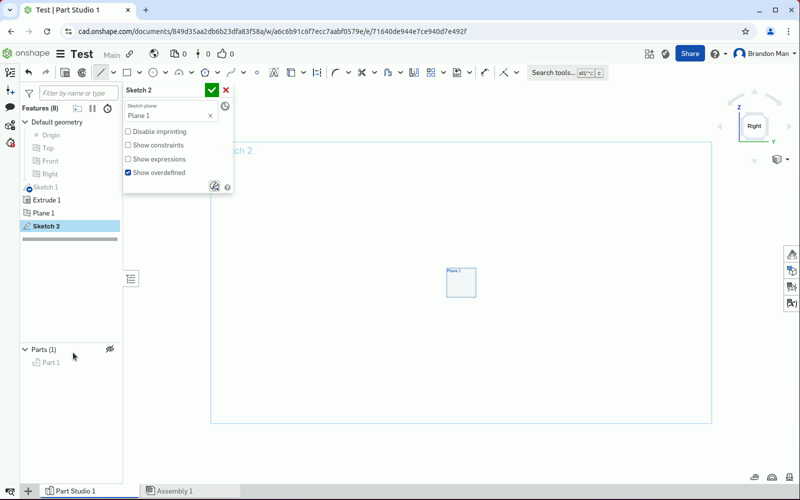
mouse_move(452, 276)
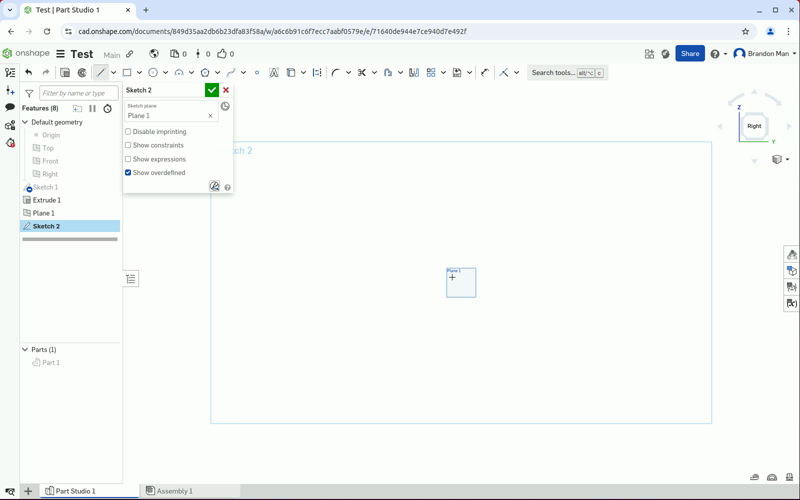
click(452, 276)
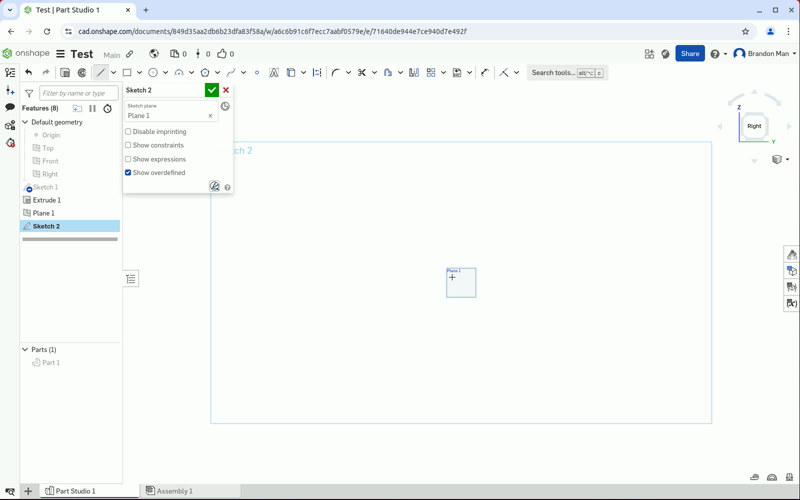
key_up(shift)
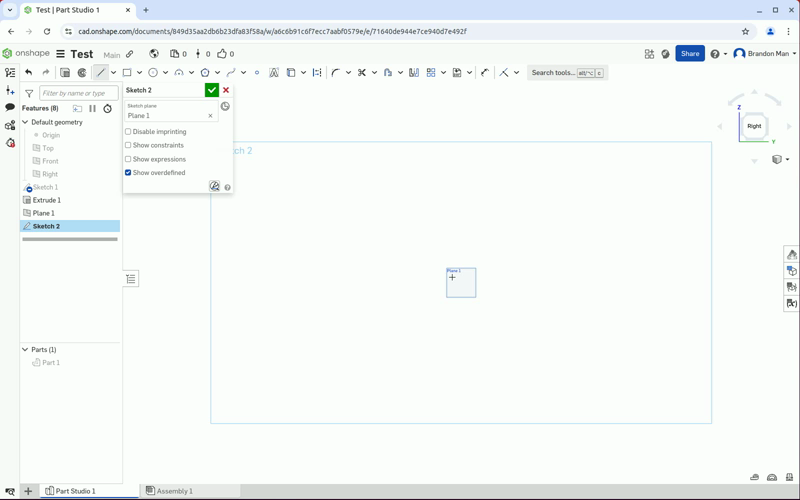
key_down(shift)
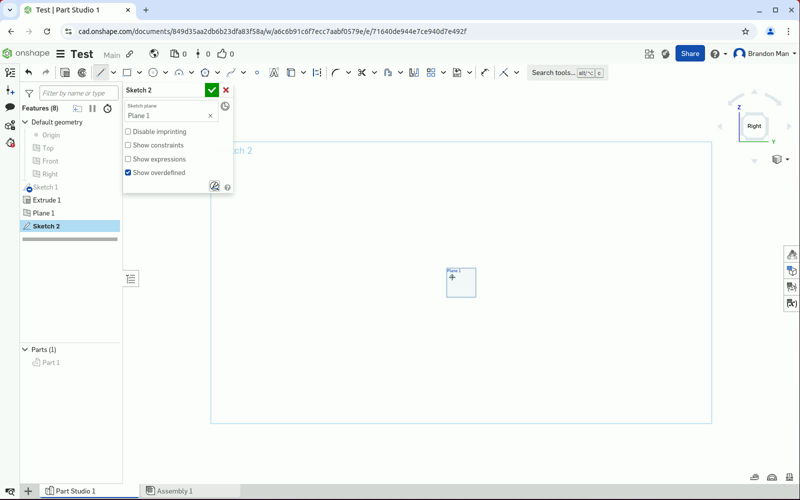
mouse_move(482, 276)
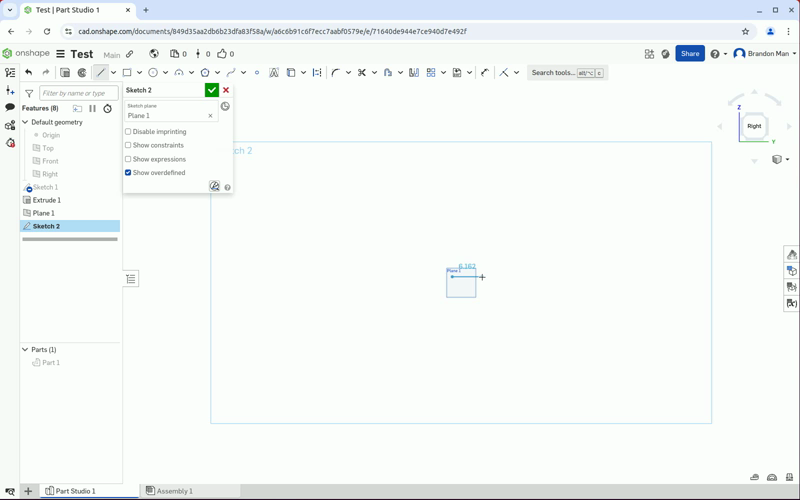
mouse_move(461, 276)
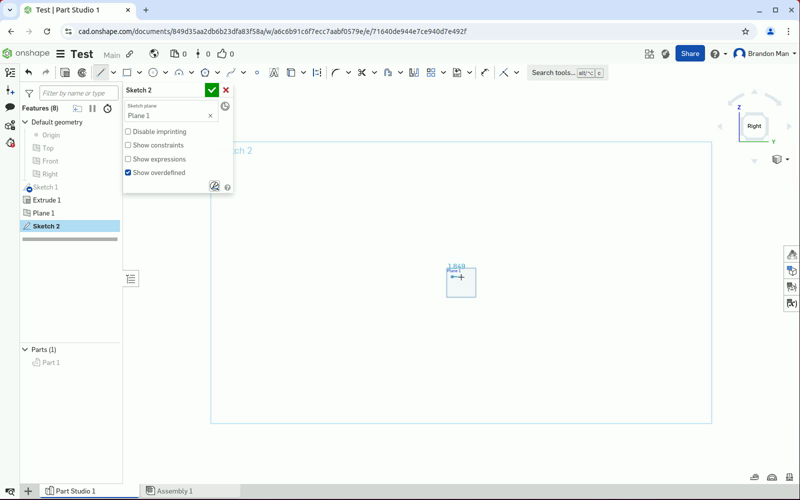
click(461, 276)
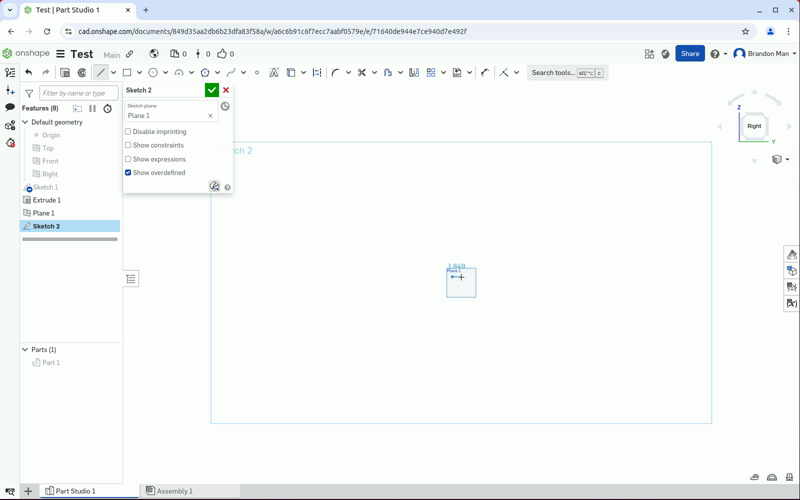
key_up(shift)
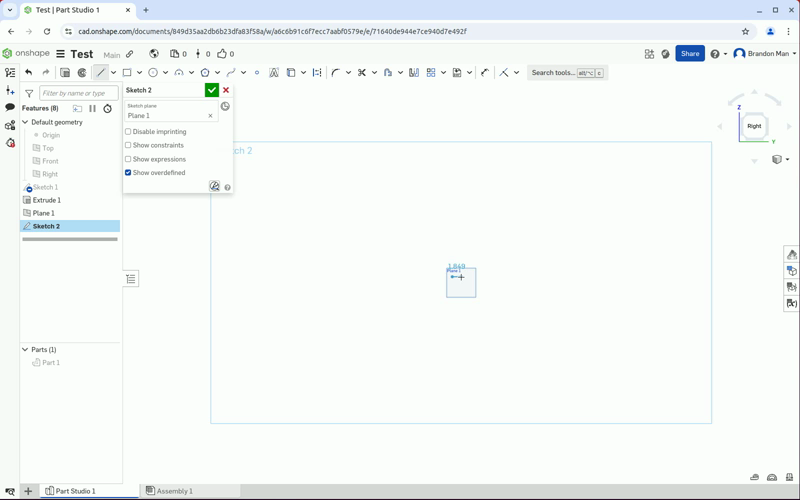
key_down(shift)
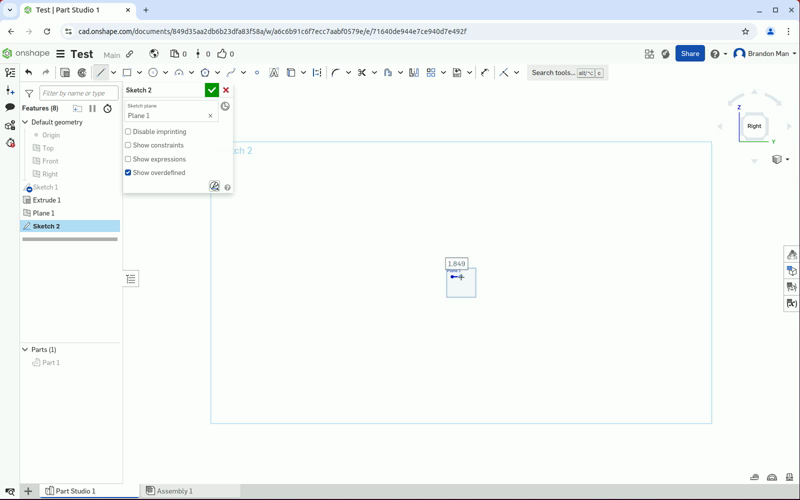
mouse_move(491, 276)
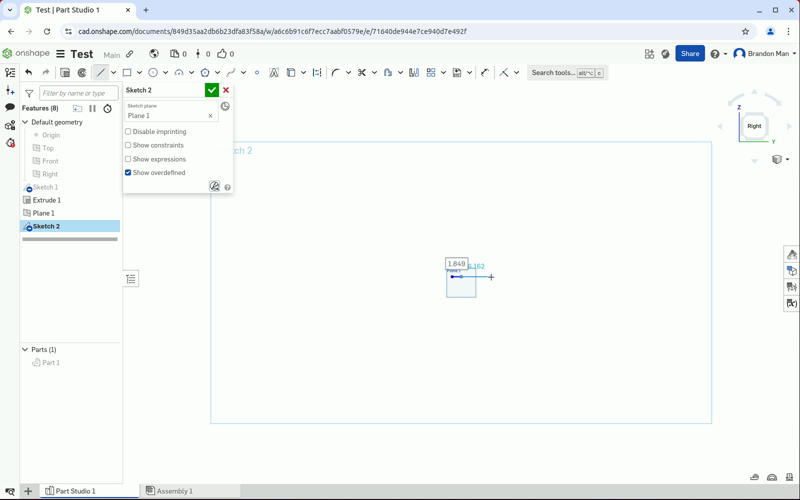
mouse_move(461, 266)
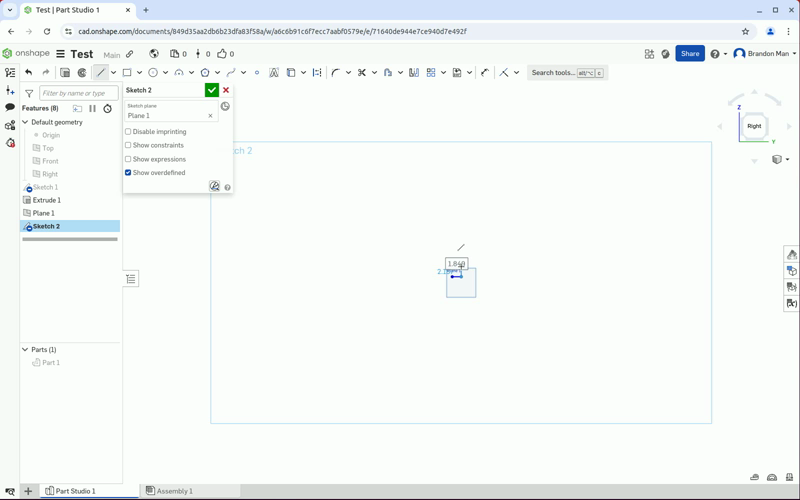
click(461, 266)
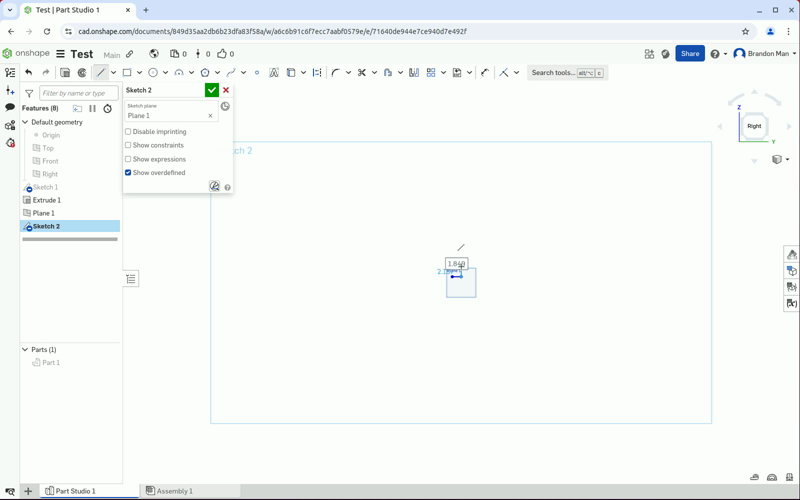
key_up(shift)
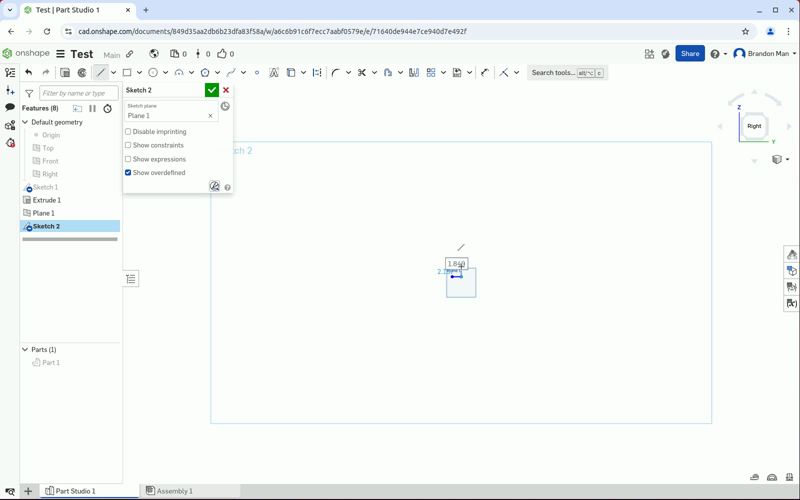
key_down(shift)
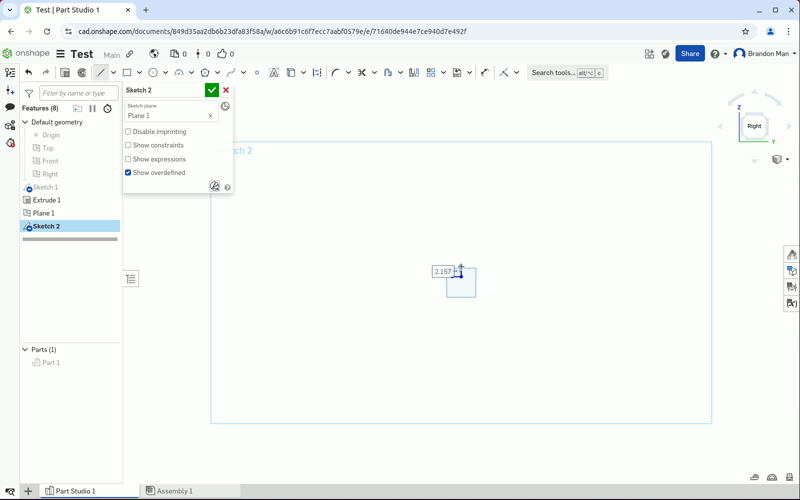
mouse_move(491, 266)
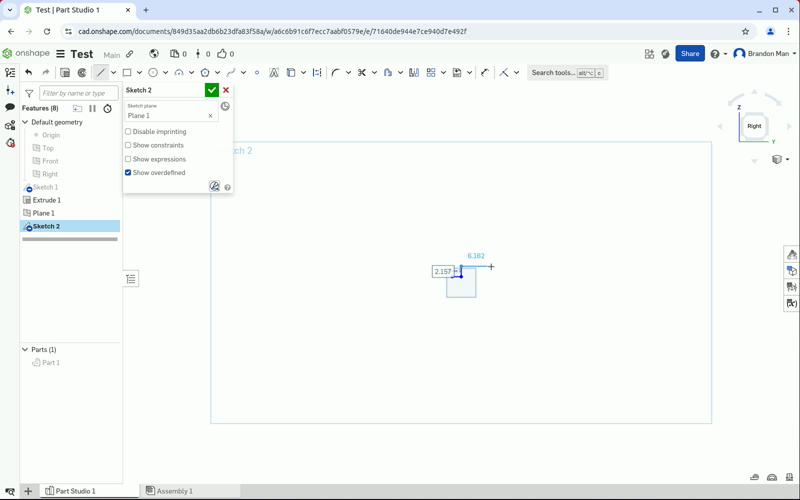
mouse_move(461, 256)
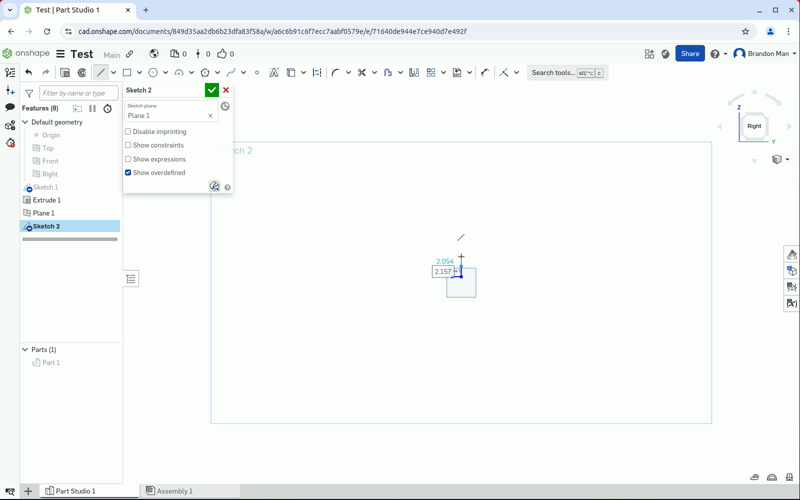
click(461, 256)
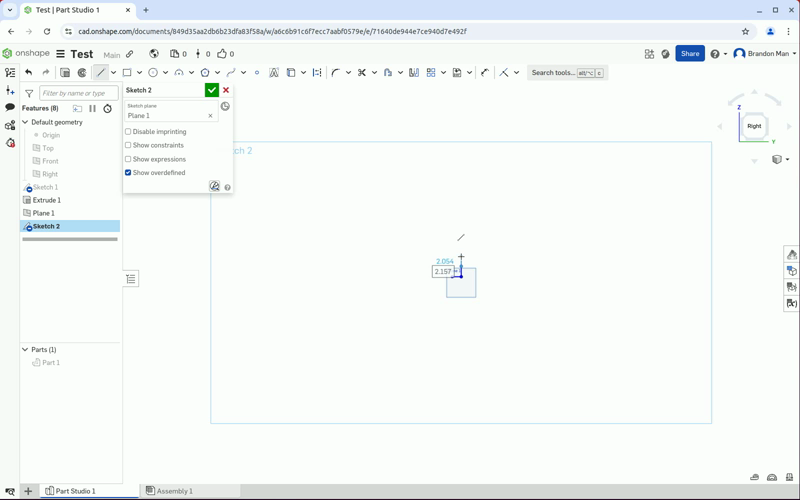
key_up(shift)
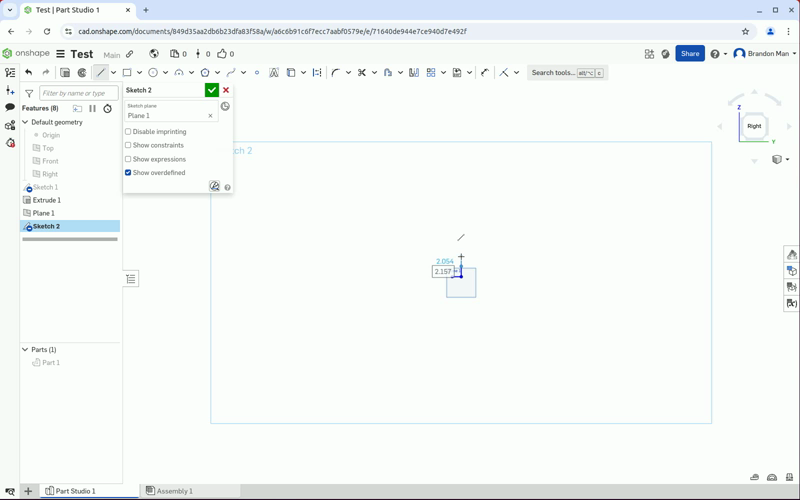
key_down(shift)
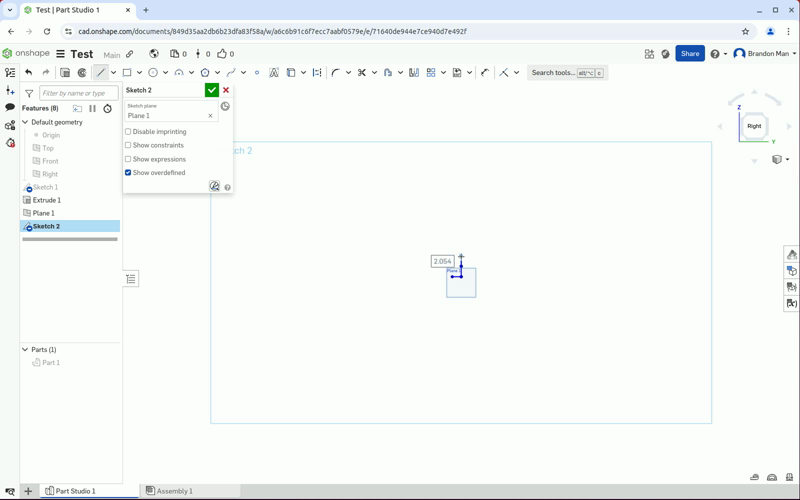
mouse_move(491, 256)
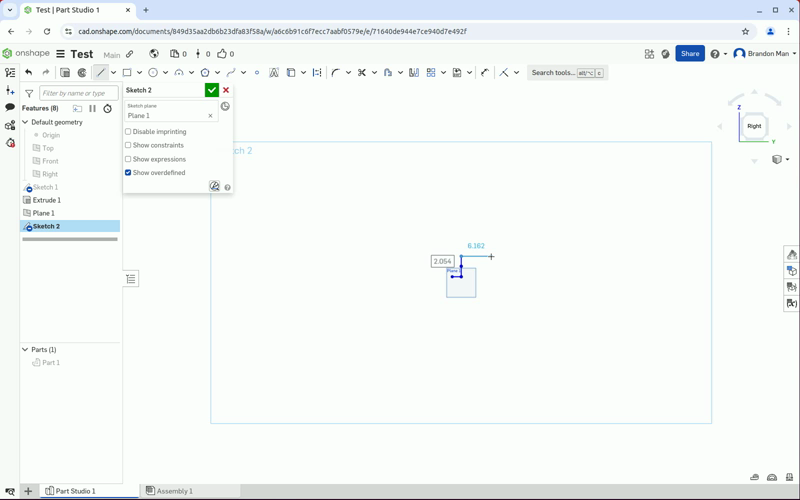
mouse_move(452, 256)
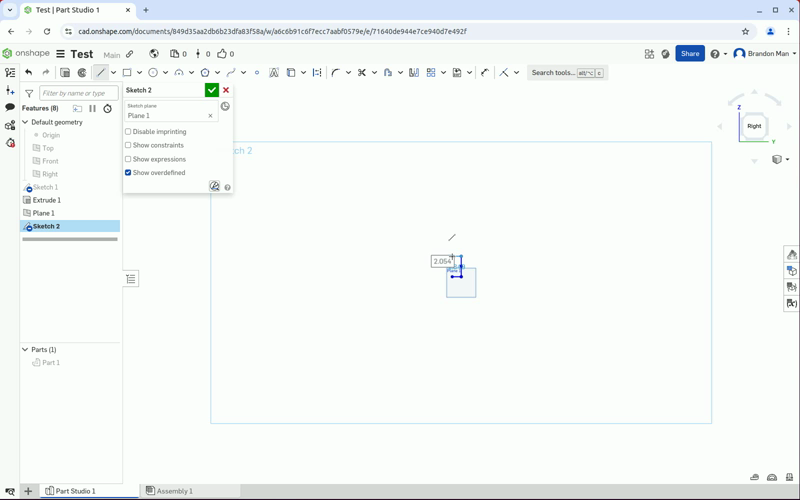
click(452, 256)
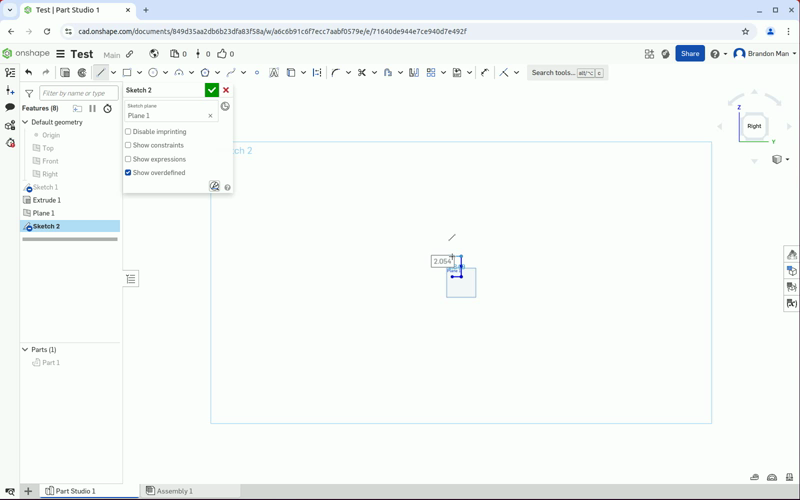
key_up(shift)
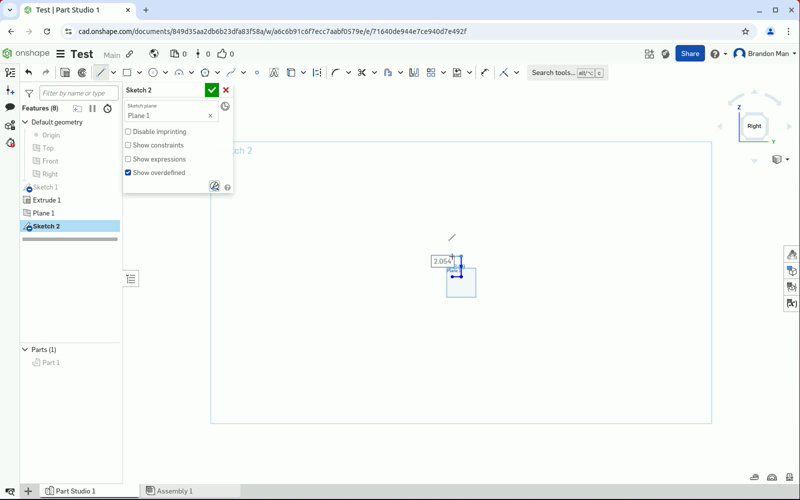
mouse_move(482, 256)
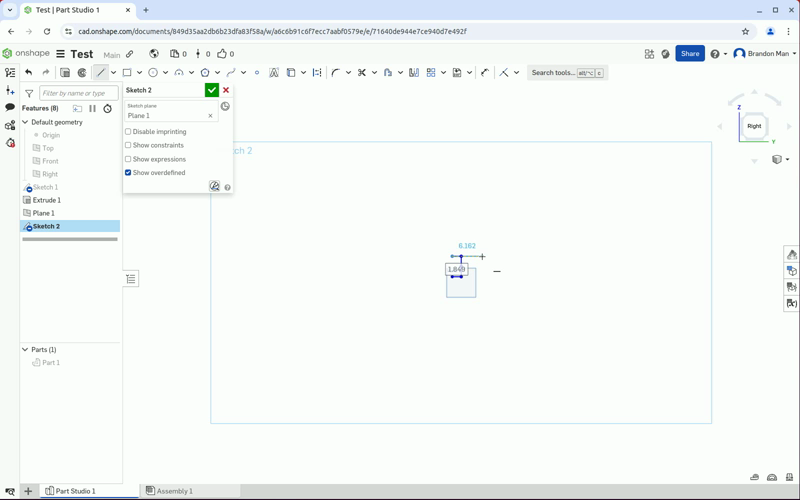
key_down(shift)
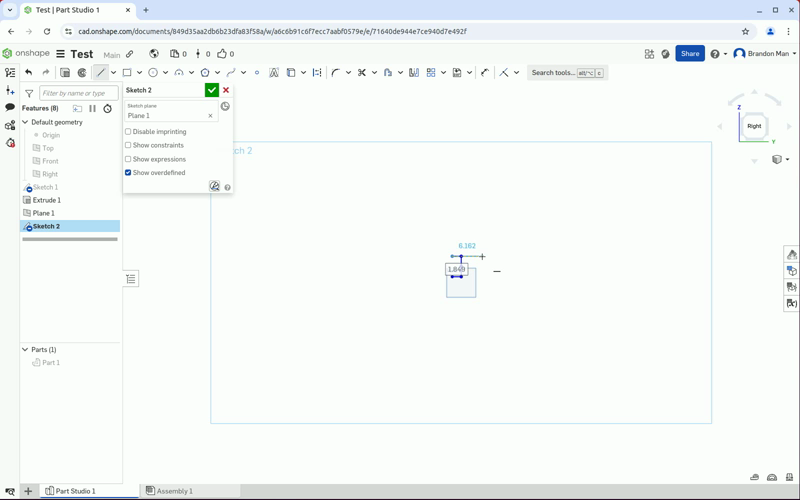
mouse_move(452, 276)
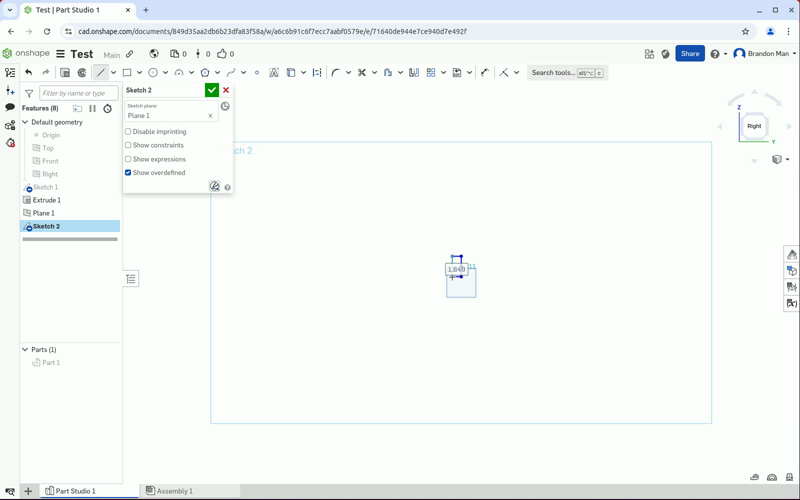
key_up(shift)
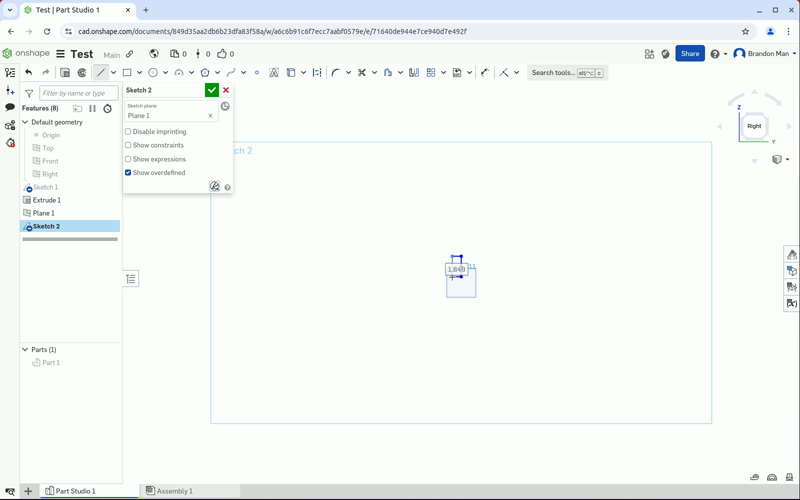
click(452, 276)
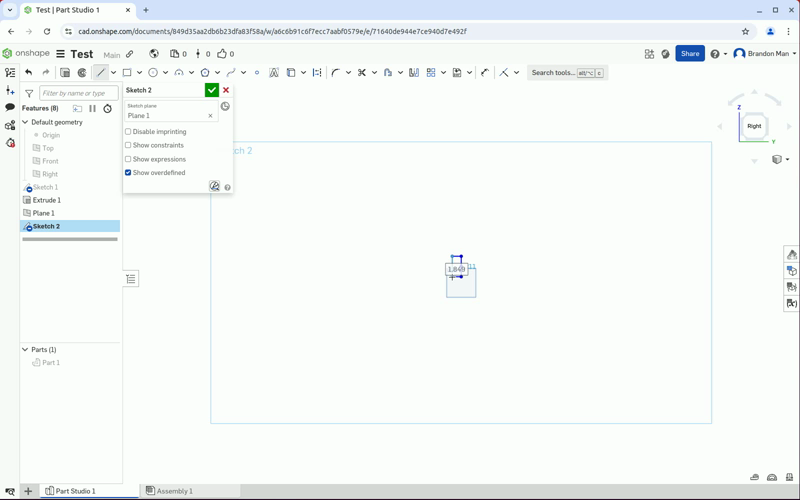
key(esc)
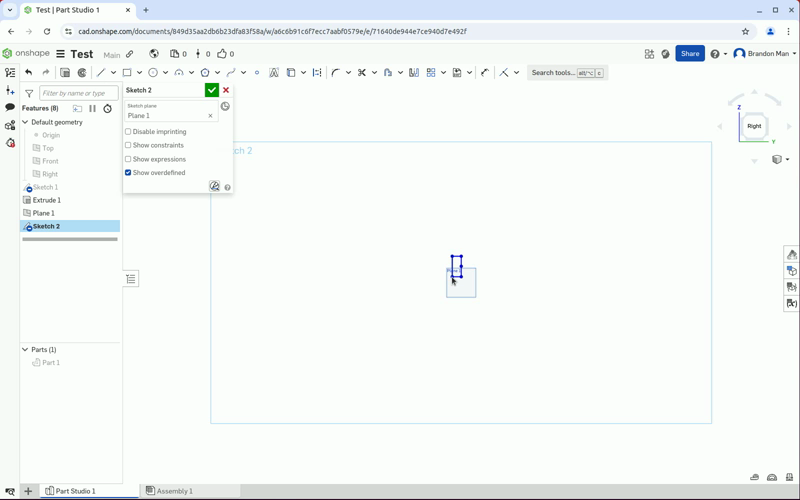
mouse_move(459, 267)
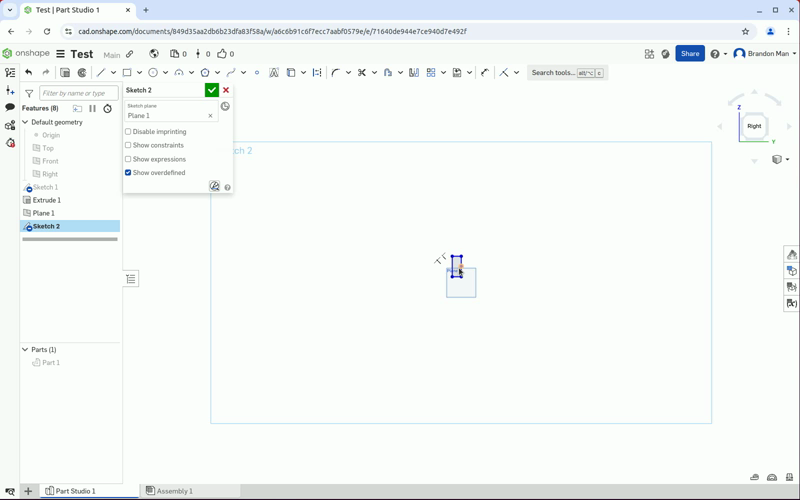
scroll(6)
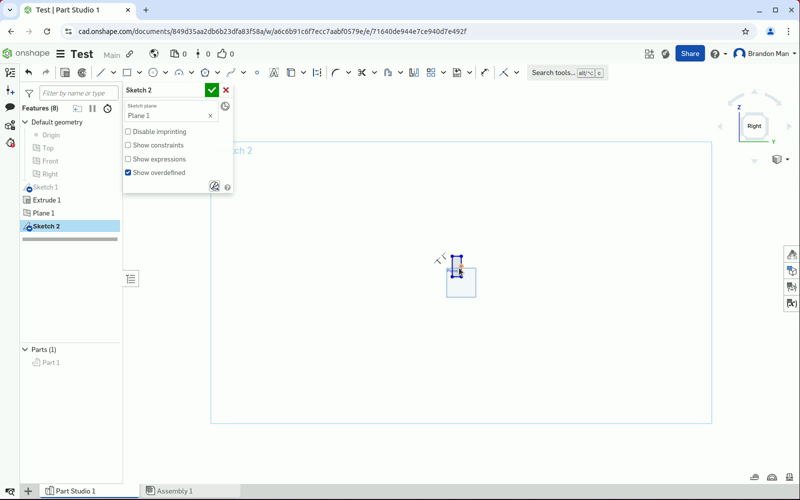
scroll(6)
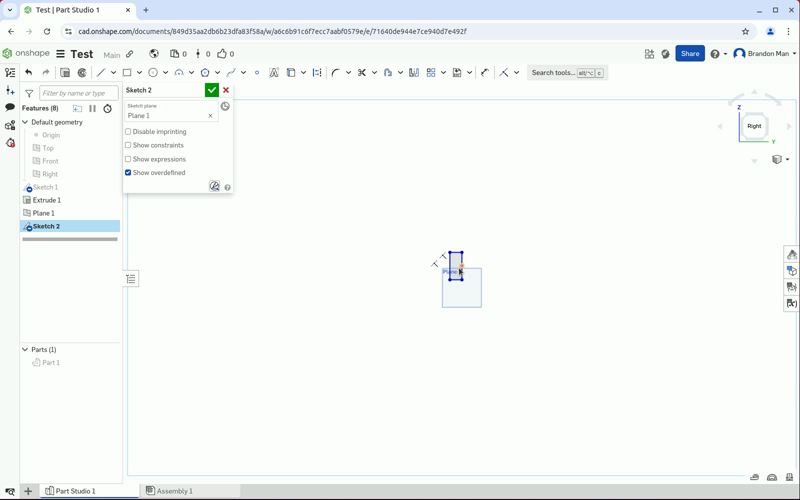
scroll(6)
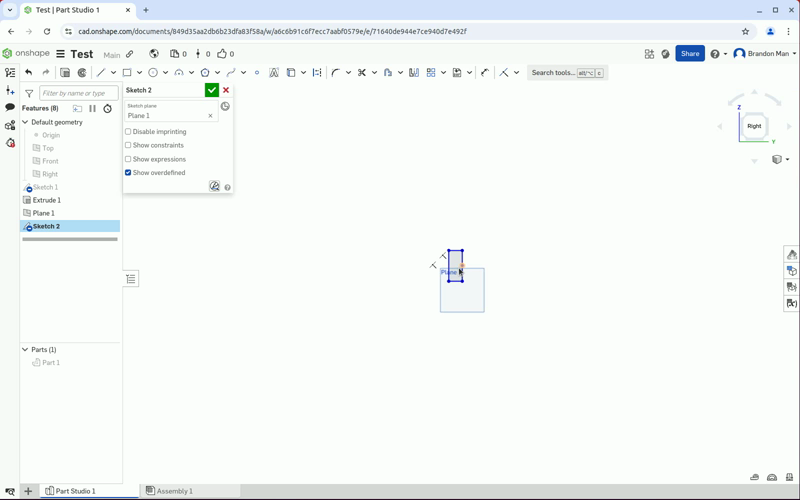
scroll(6)
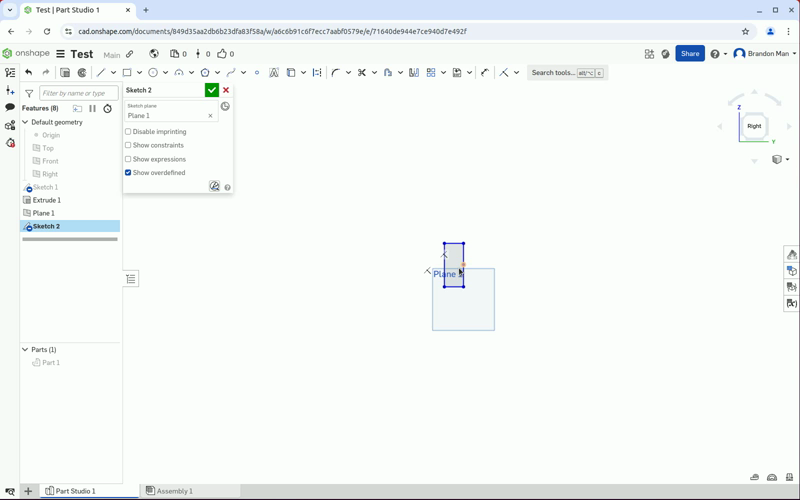
scroll(6)
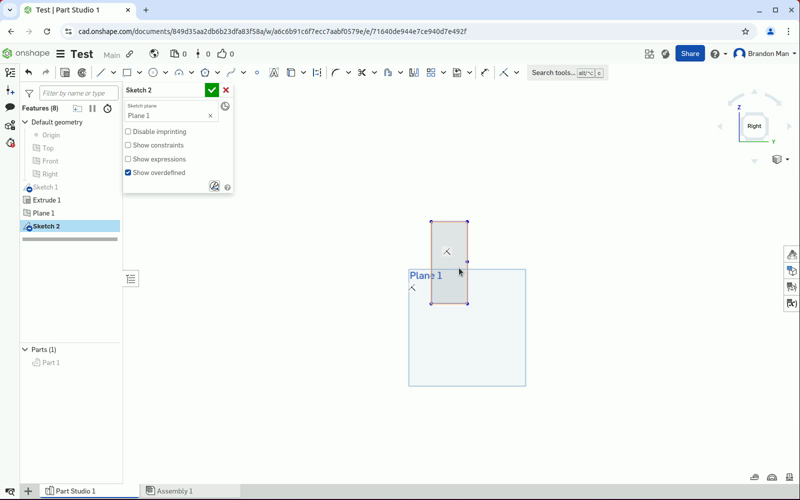
scroll(6)
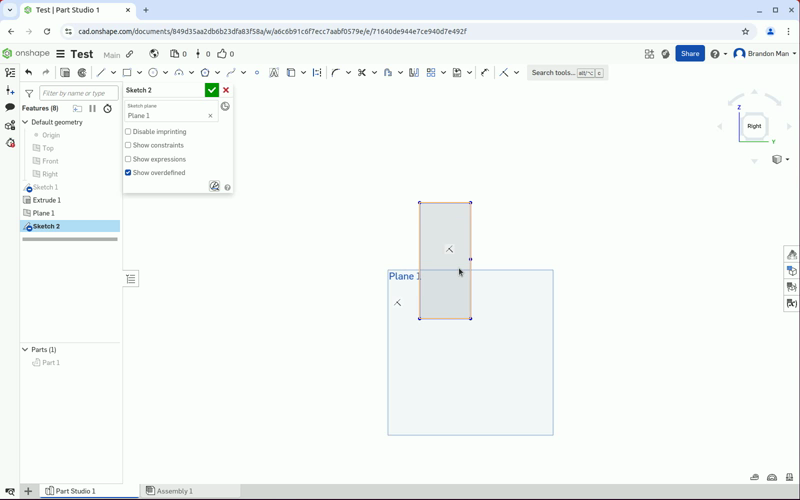
scroll(6)
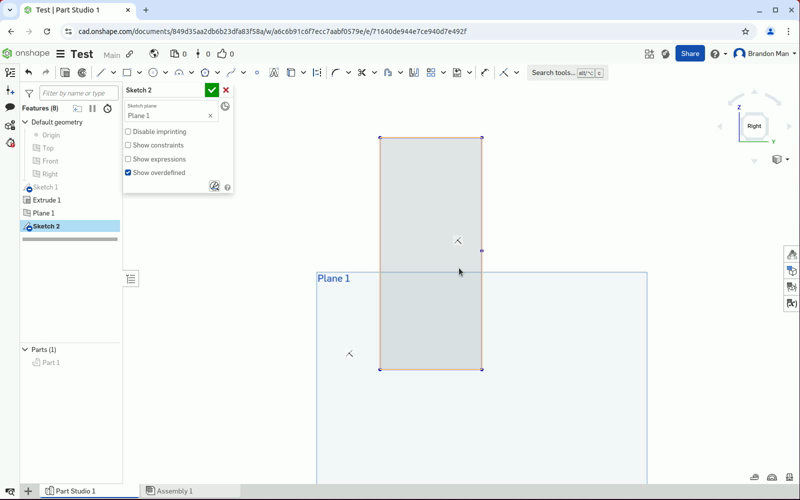
click(459, 267)
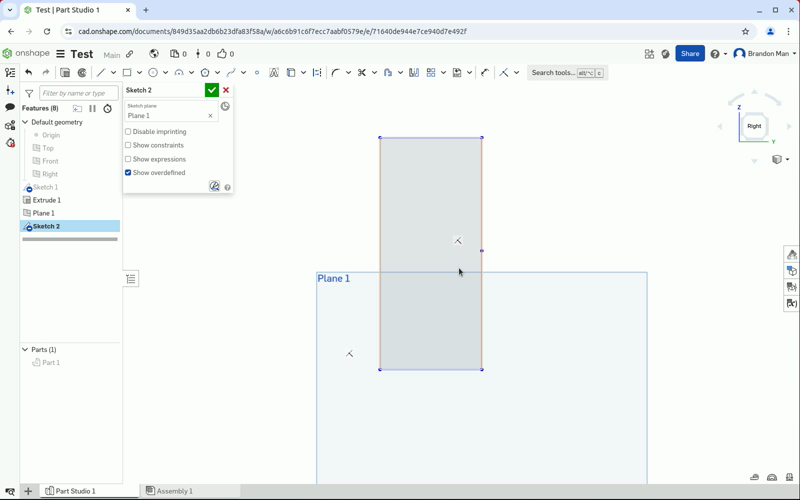
scroll(-6)
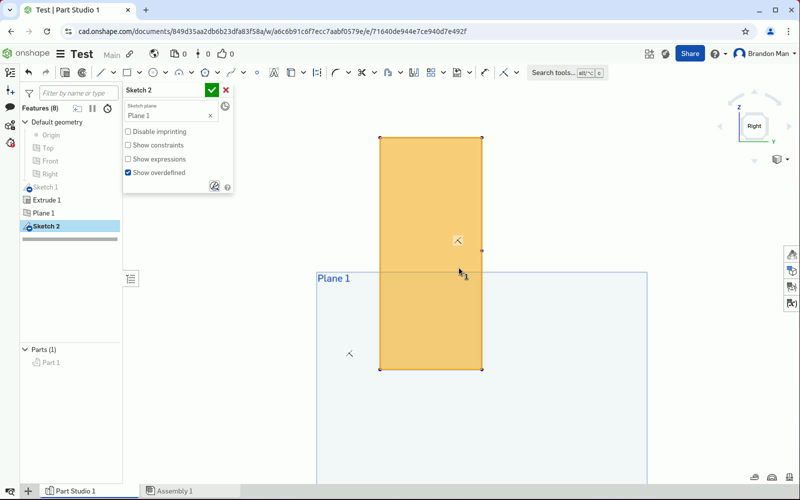
scroll(-6)
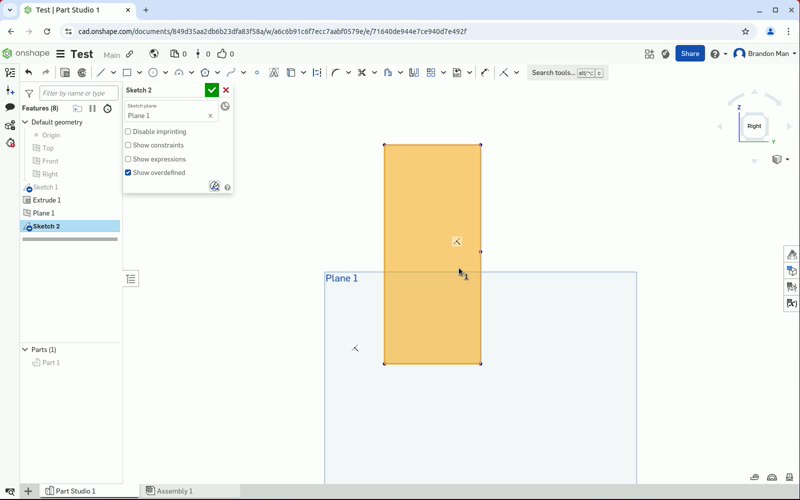
scroll(-6)
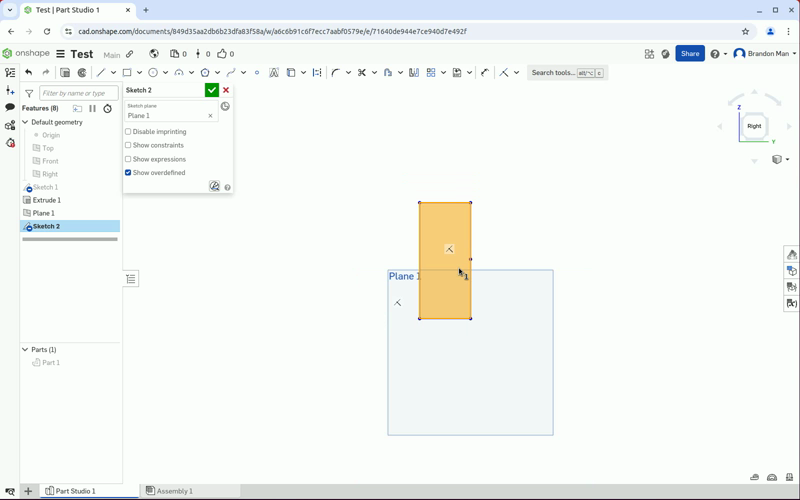
scroll(-6)
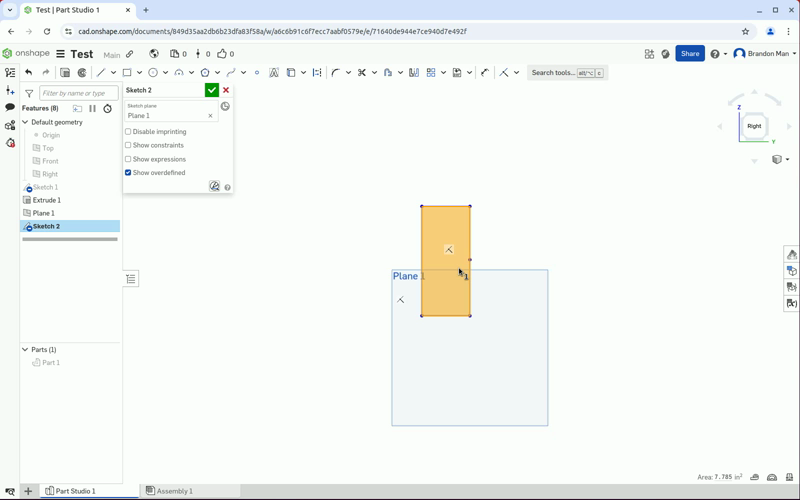
scroll(-6)
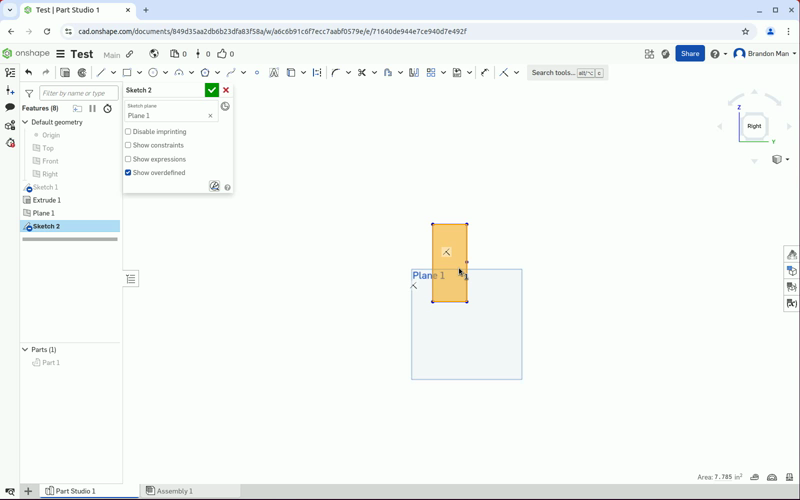
scroll(-6)
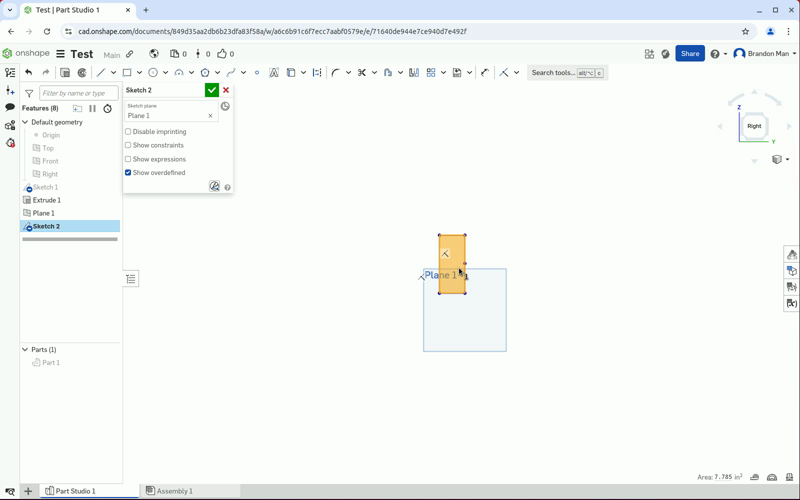
scroll(-6)
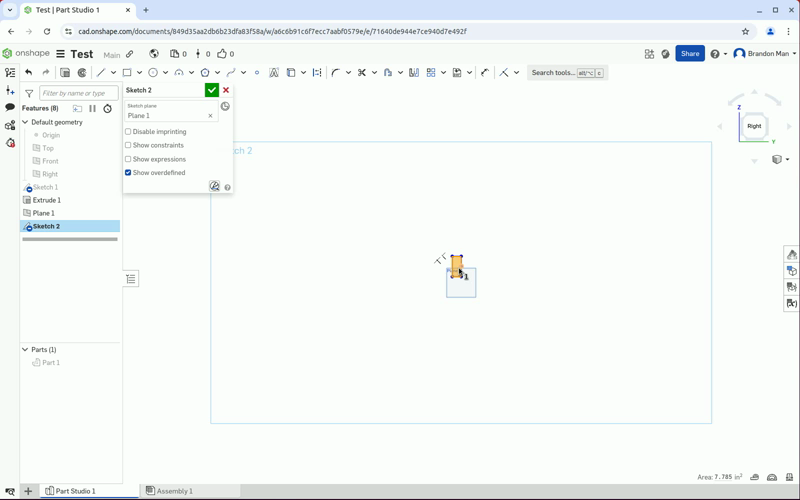
mouse_move(73, 352)
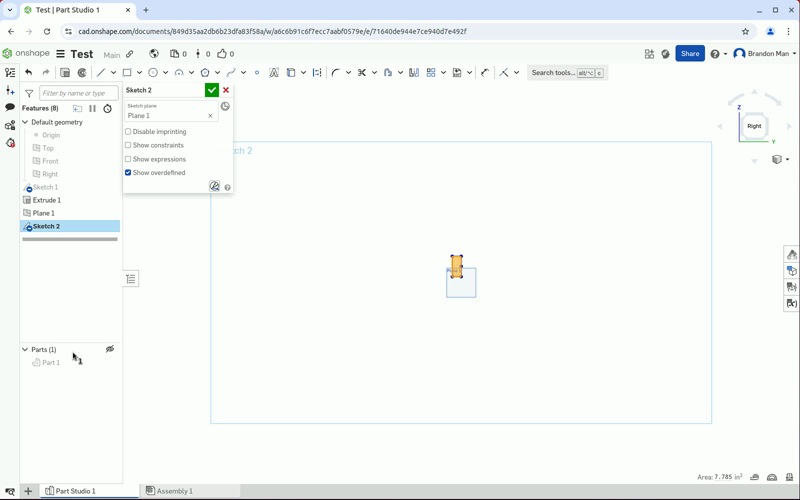
key(shift+y)
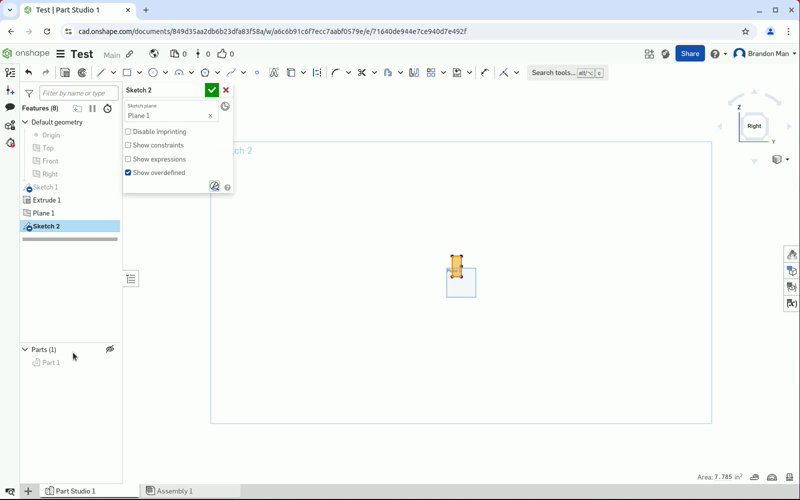
key(shift+e)
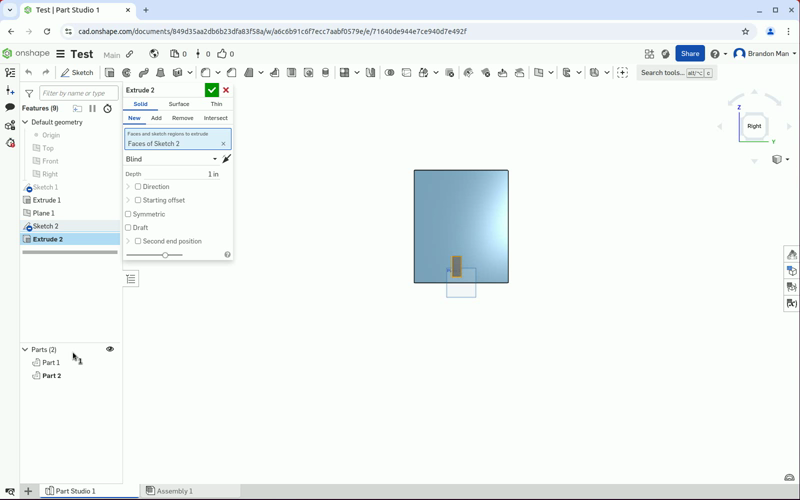
mouse_move(143, 106)
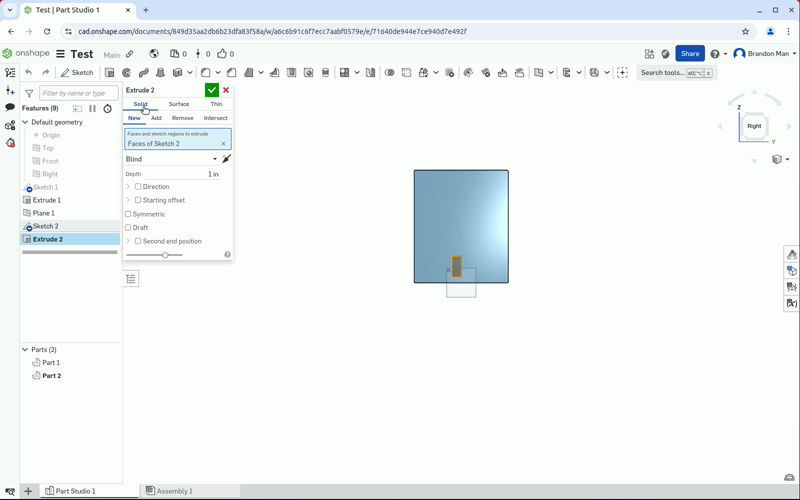
click(143, 106)
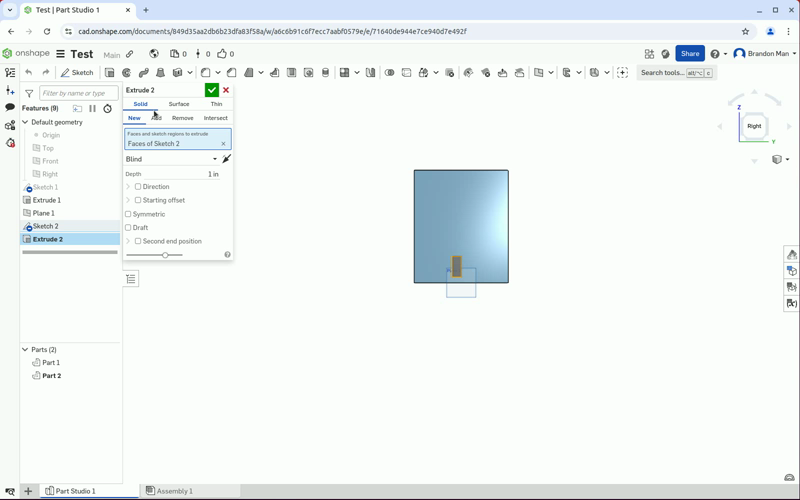
mouse_move(186, 120)
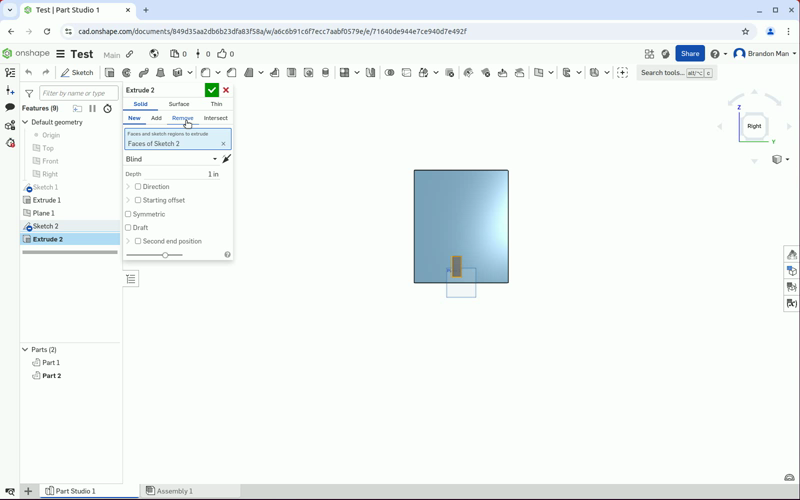
click(186, 120)
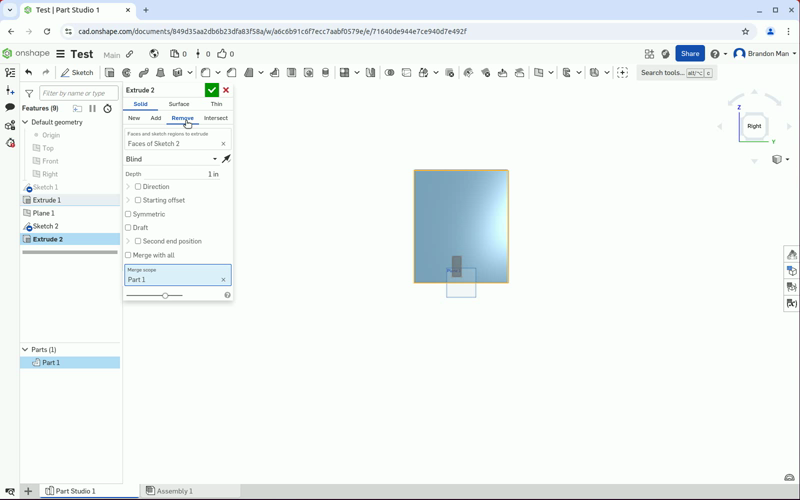
key(tab, 4)
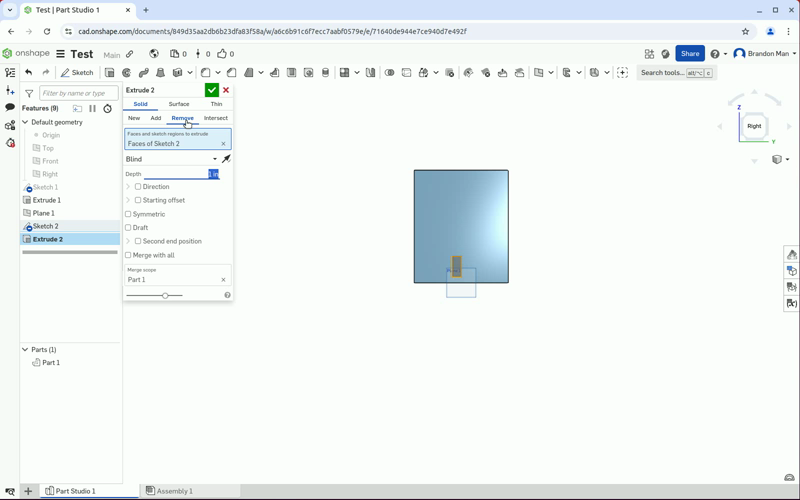
text(0.241)
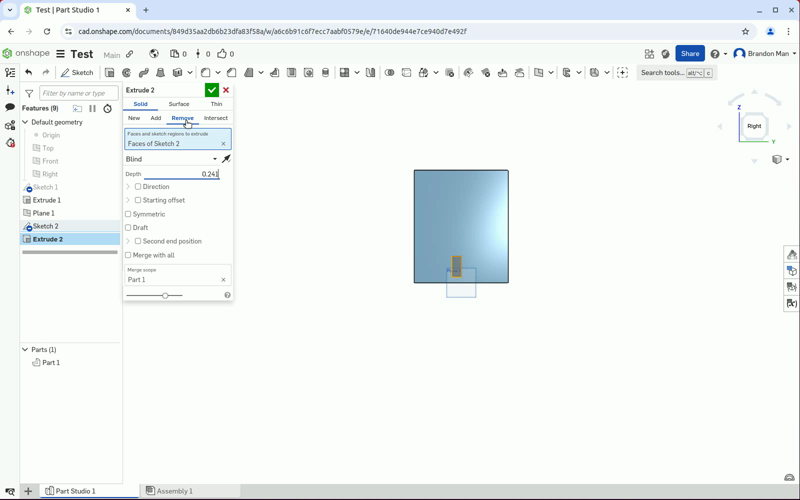
key(tab, 6)
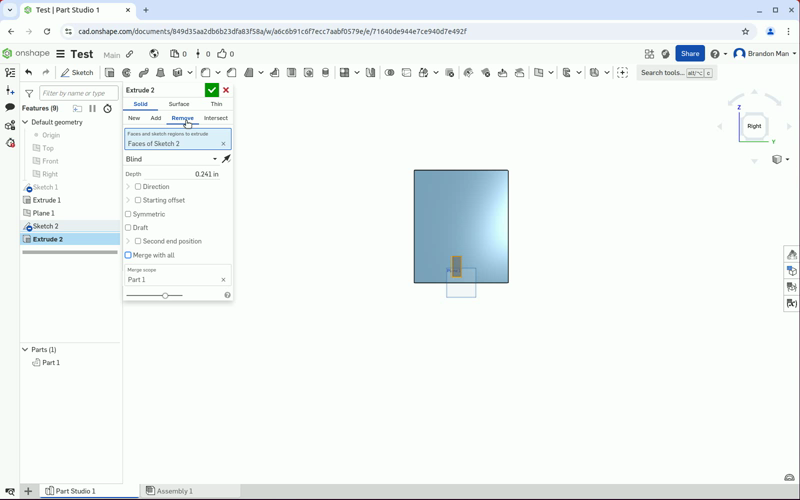
key(space)
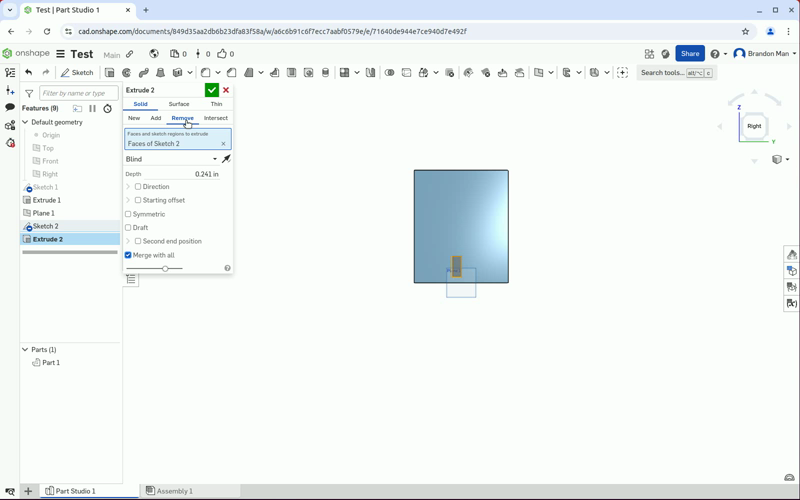
key(enter)
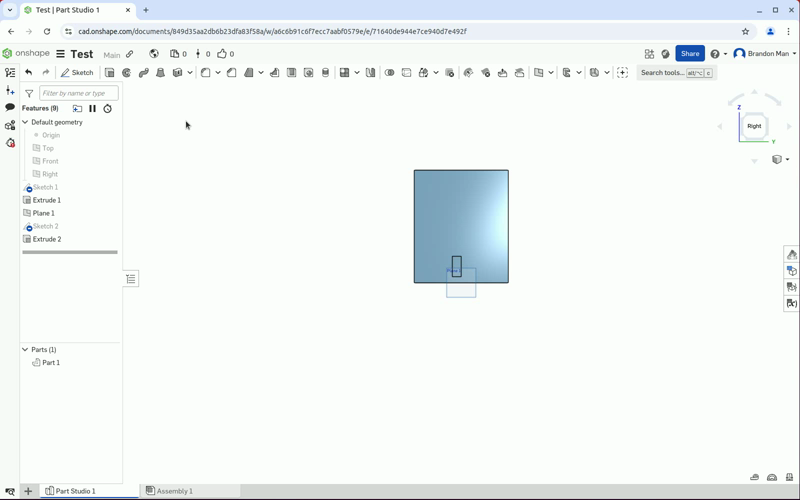
key(shift+h)
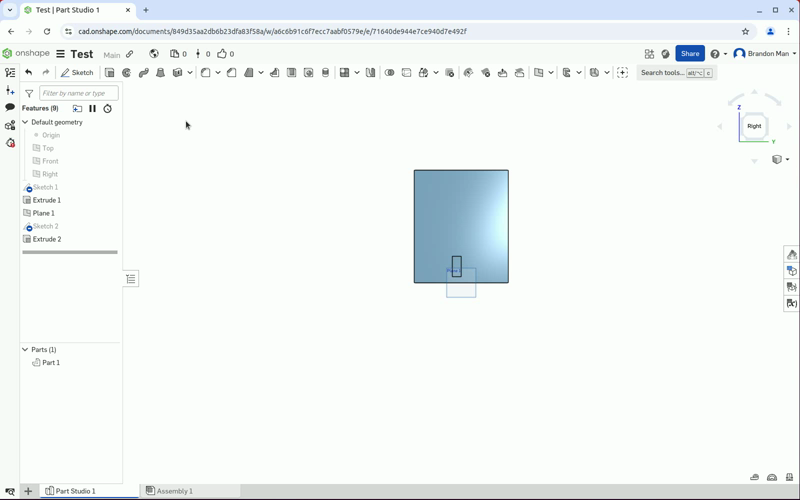
key(shift+h)
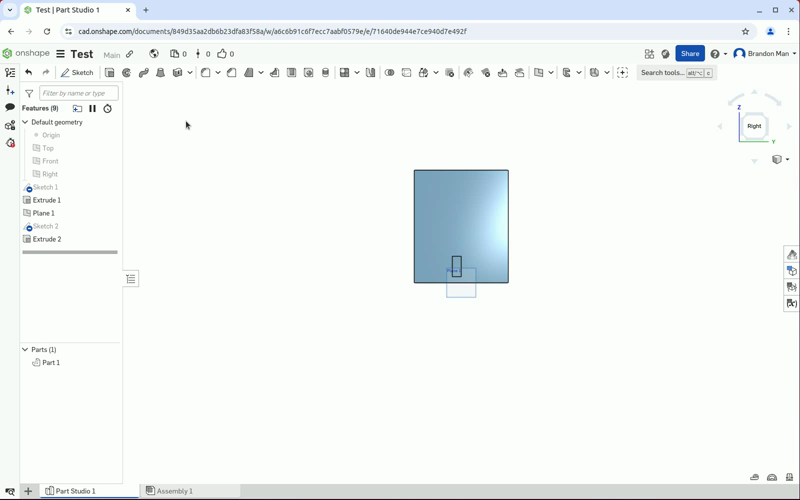
mouse_move(73, 189)
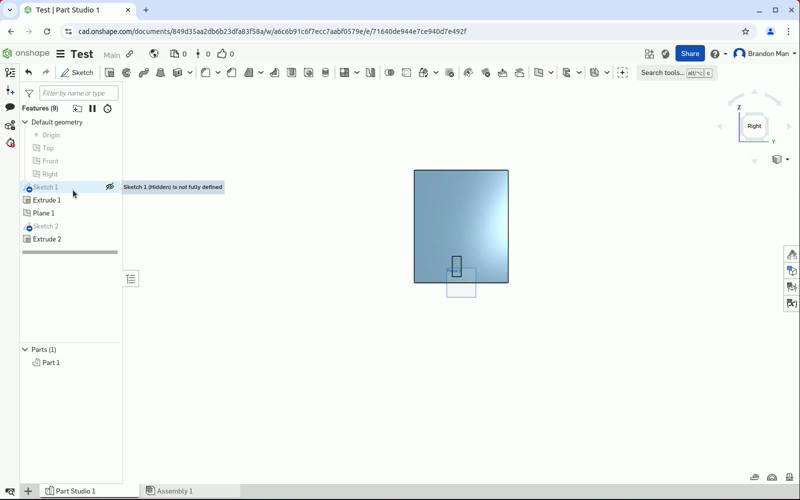
click(73, 189)
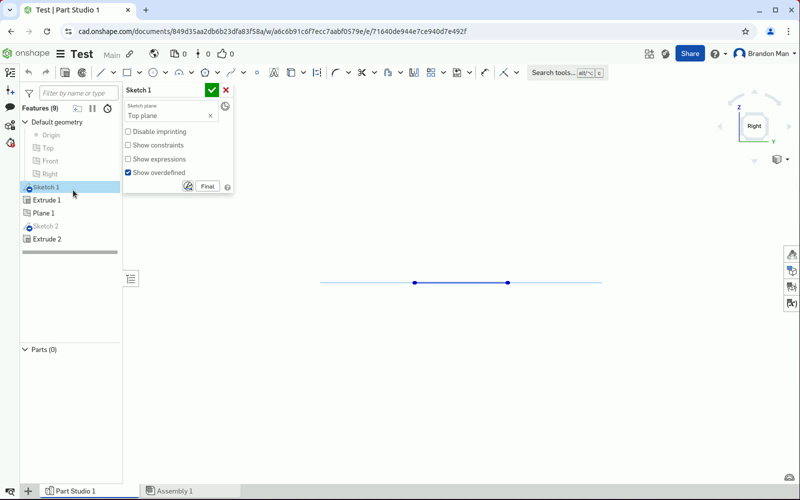
mouse_move(229, 92)
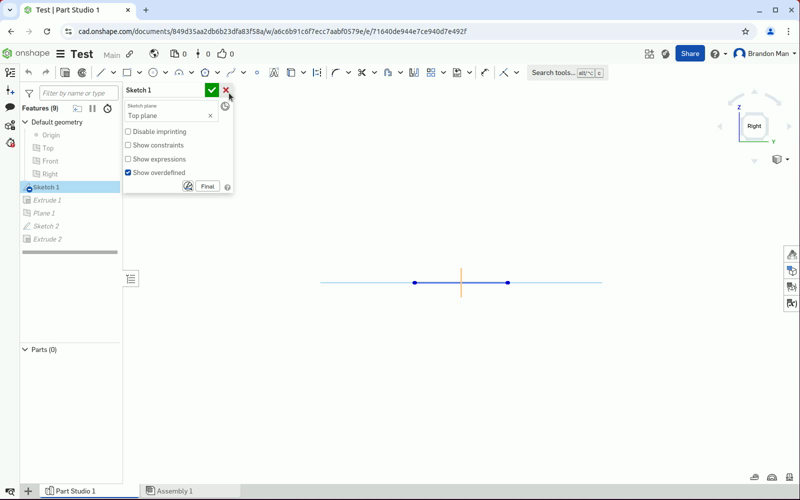
click(229, 92)
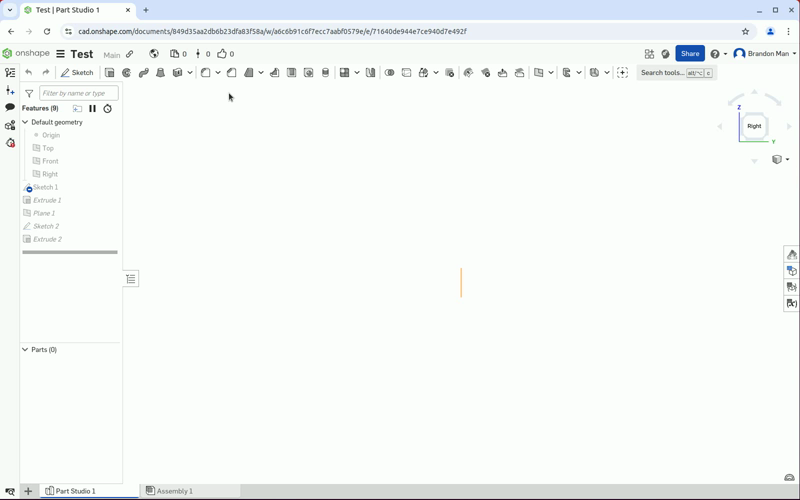
key(shift+s)
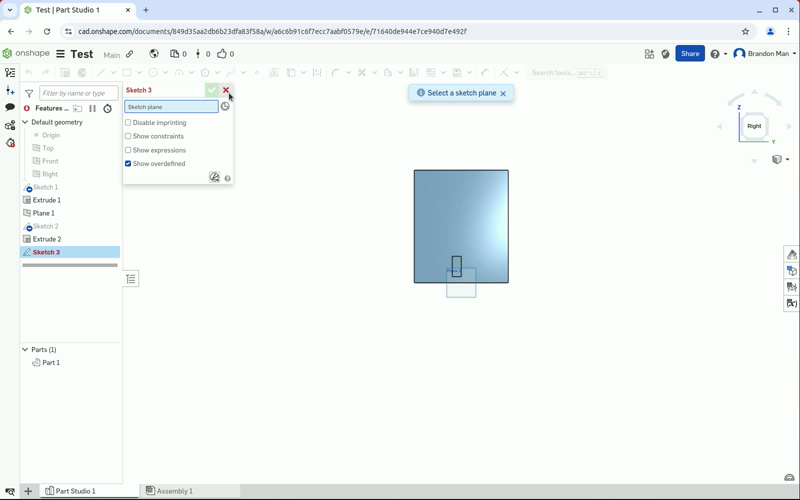
mouse_move(73, 215)
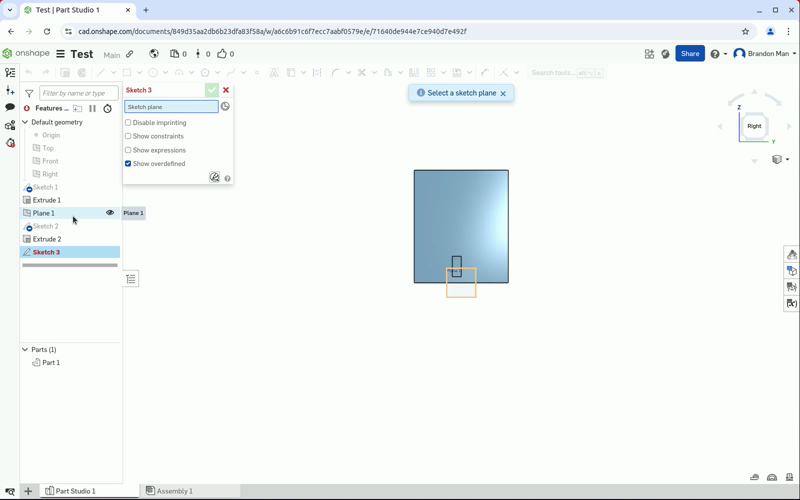
click(73, 215)
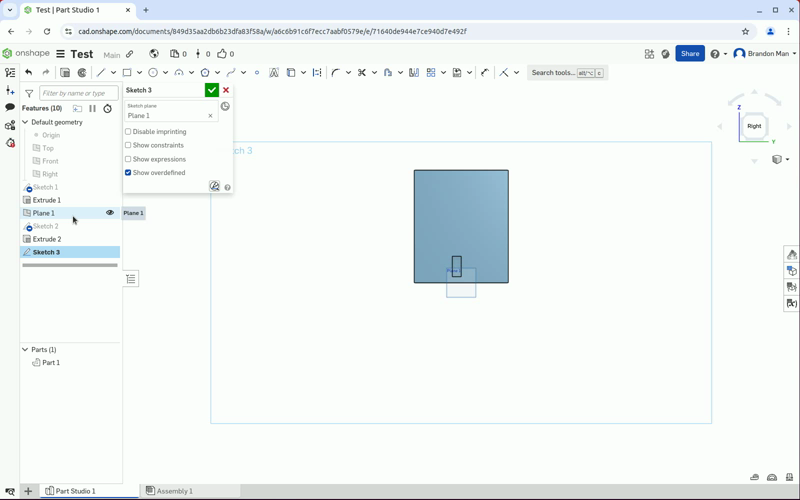
mouse_move(73, 352)
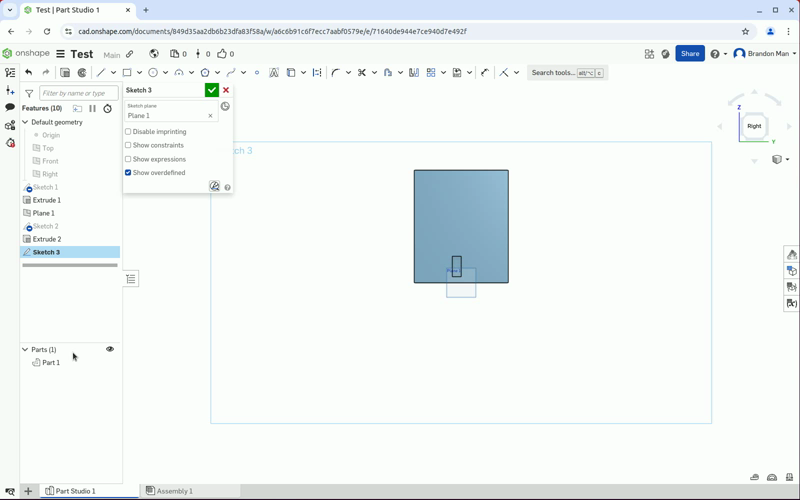
key(y)
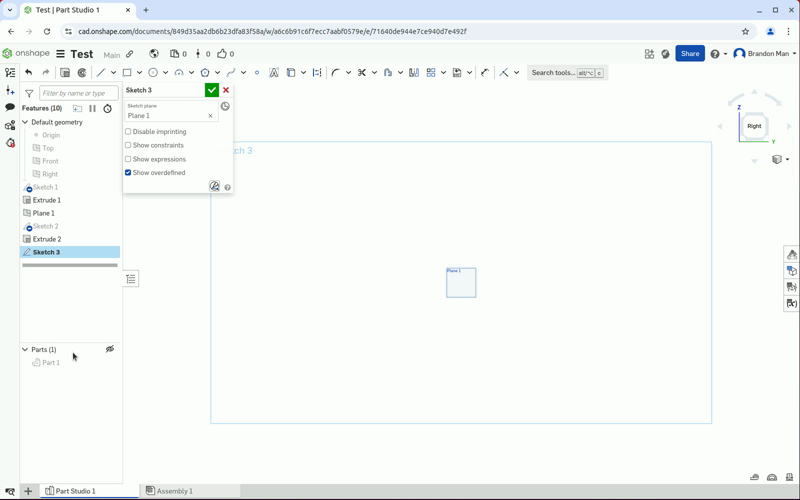
key(l)
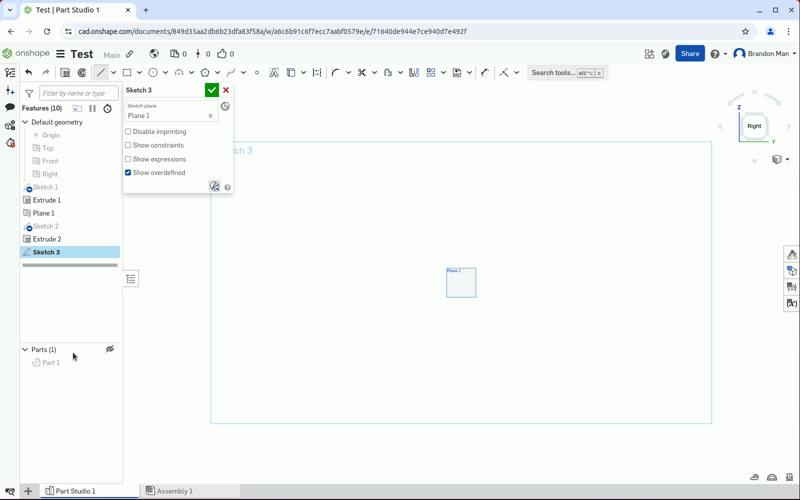
key_down(shift)
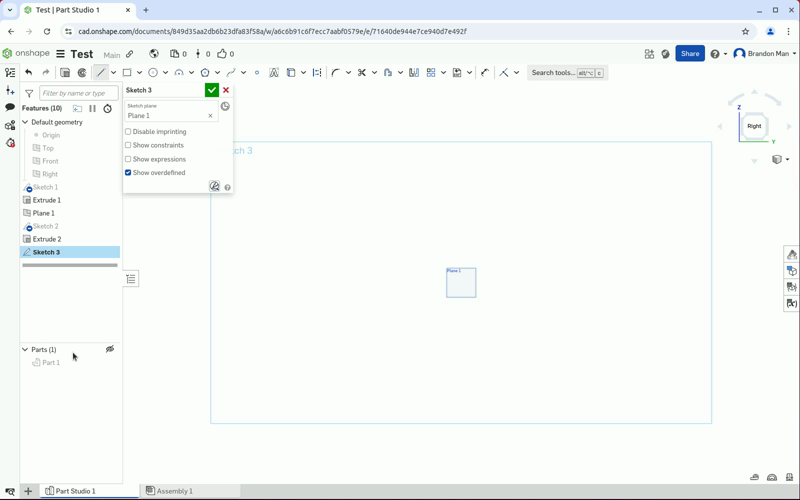
mouse_move(460, 276)
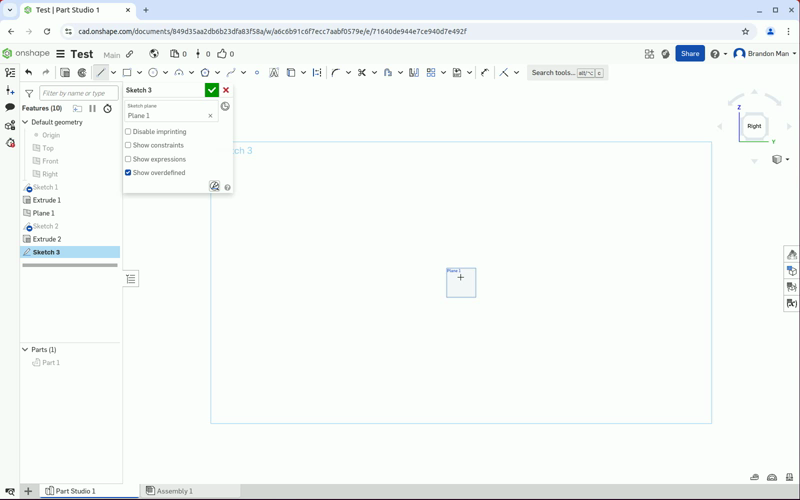
click(460, 276)
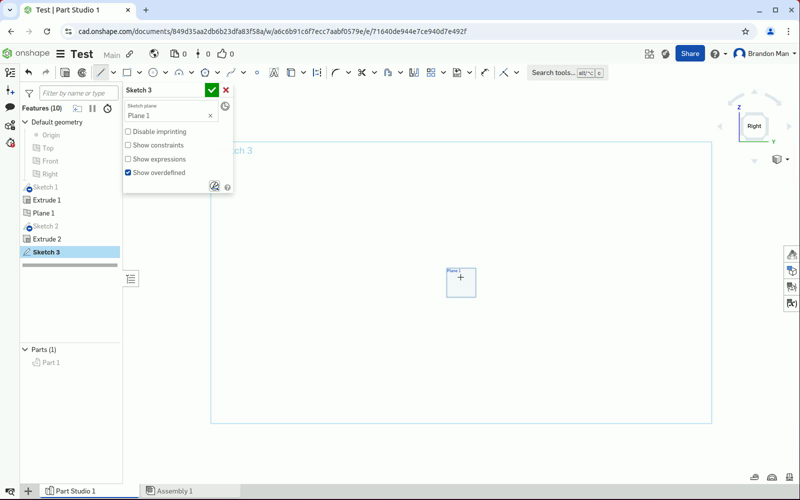
key_up(shift)
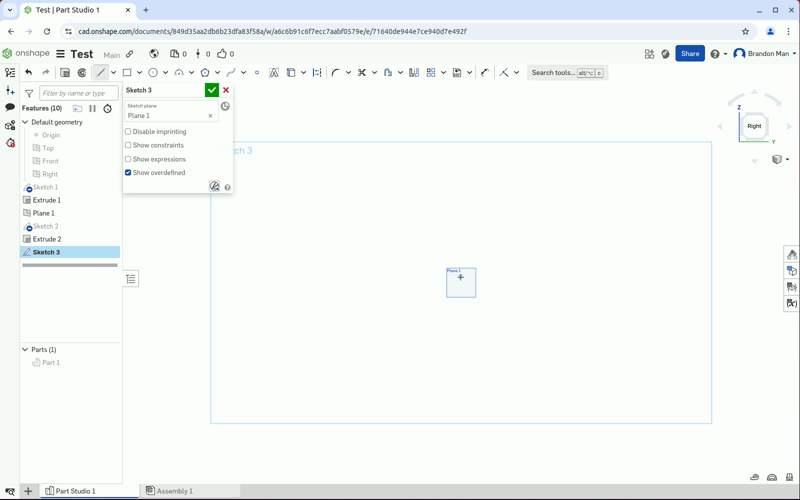
key_down(shift)
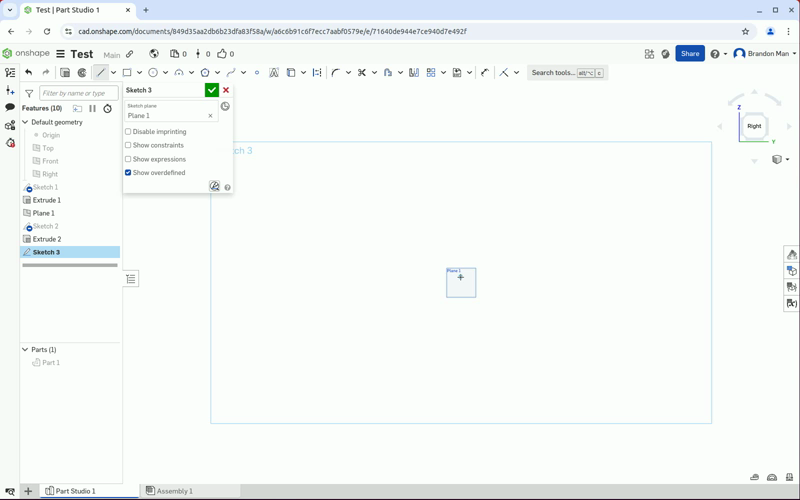
mouse_move(490, 276)
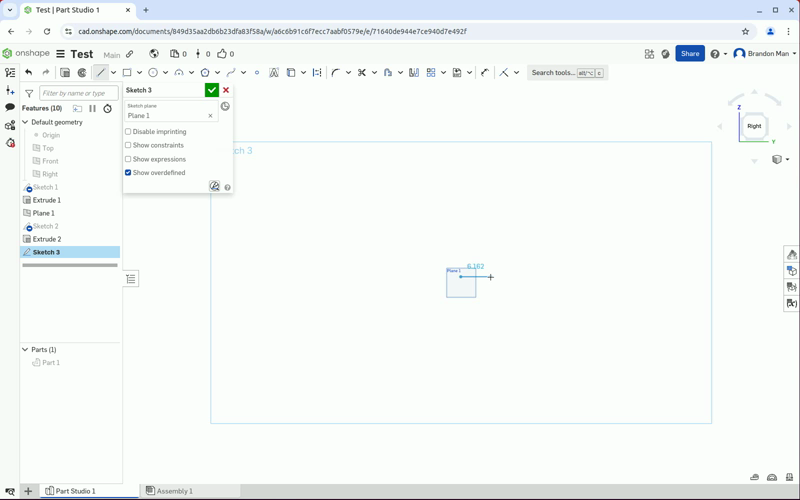
mouse_move(469, 276)
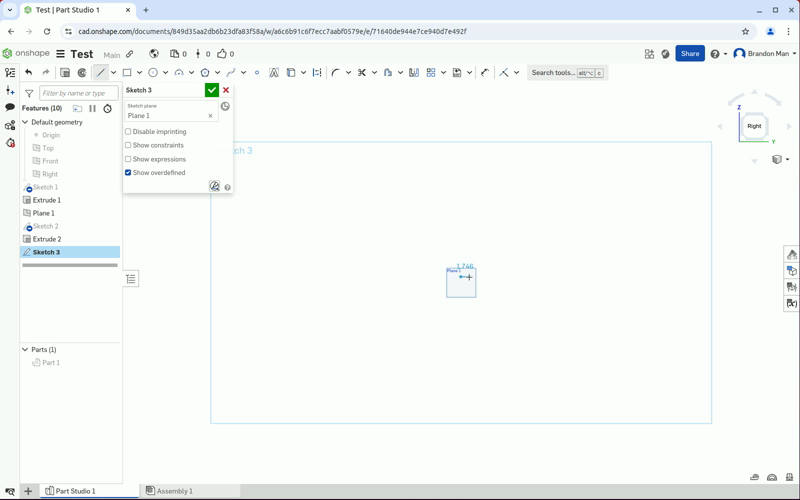
click(469, 276)
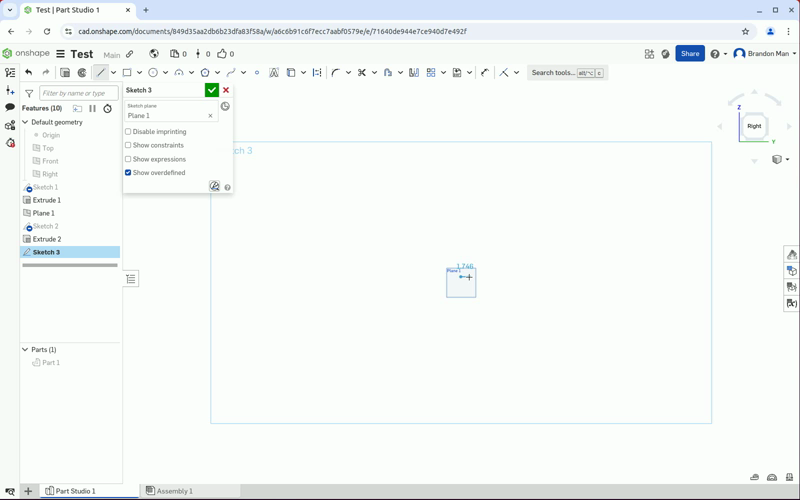
key_up(shift)
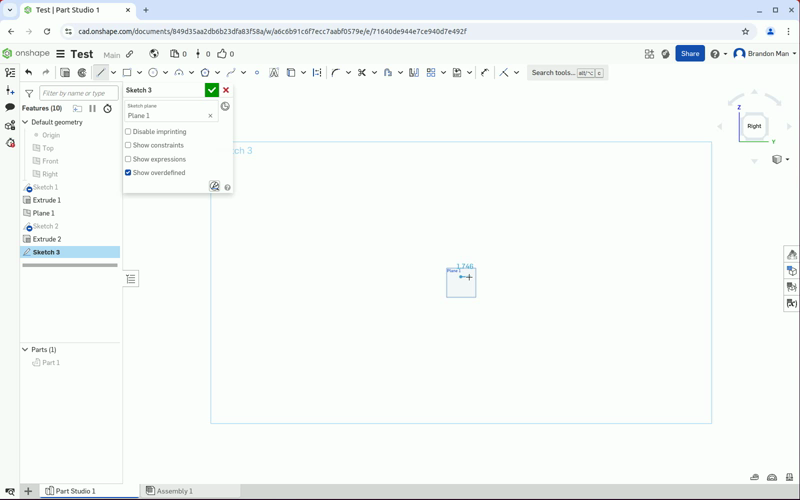
key_down(shift)
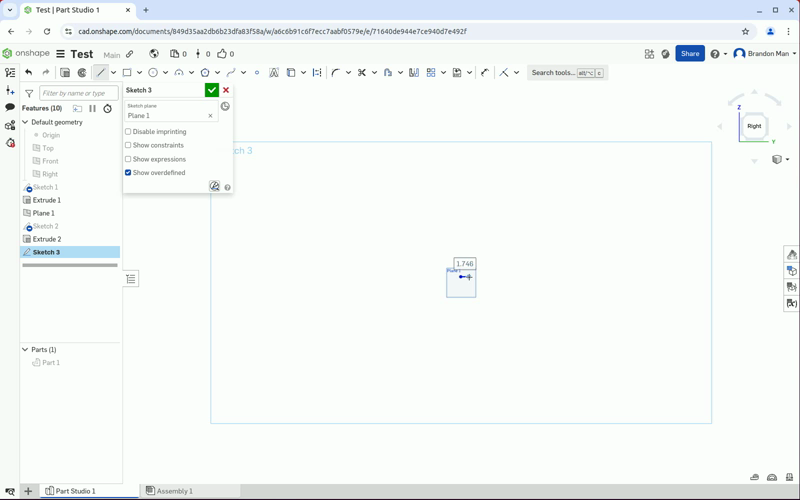
mouse_move(499, 276)
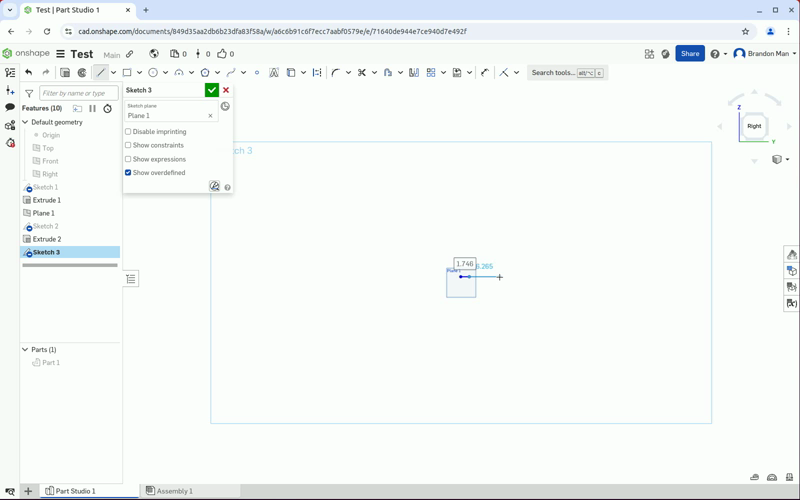
mouse_move(469, 256)
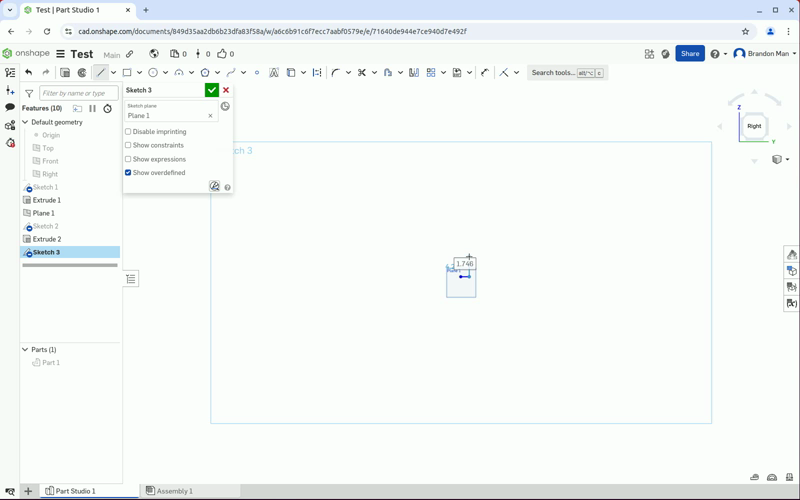
click(469, 256)
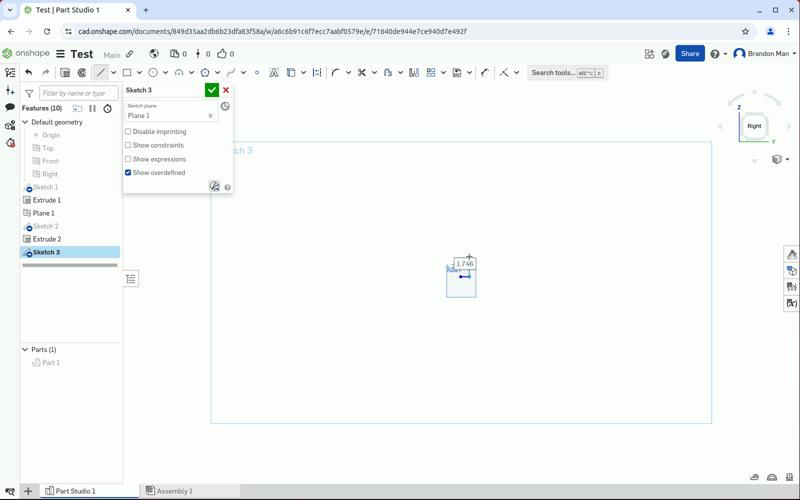
key_up(shift)
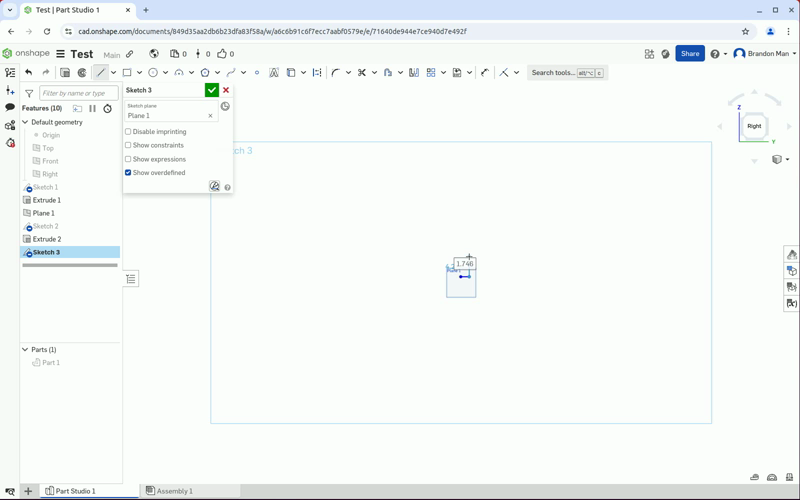
key_down(shift)
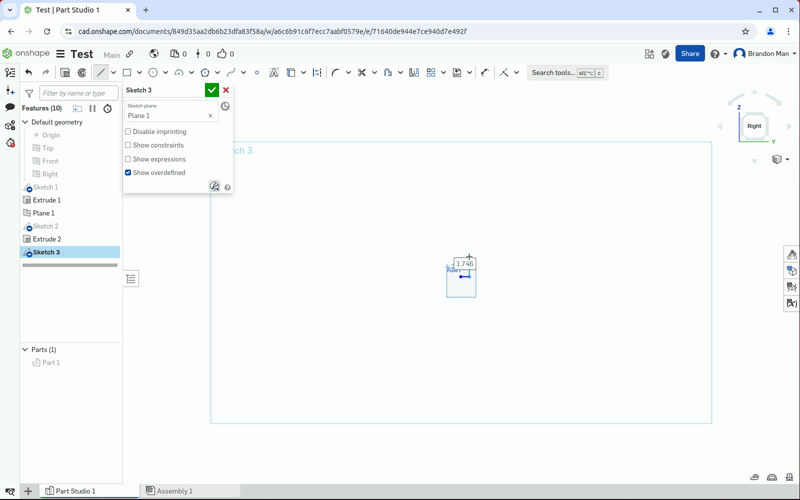
mouse_move(499, 256)
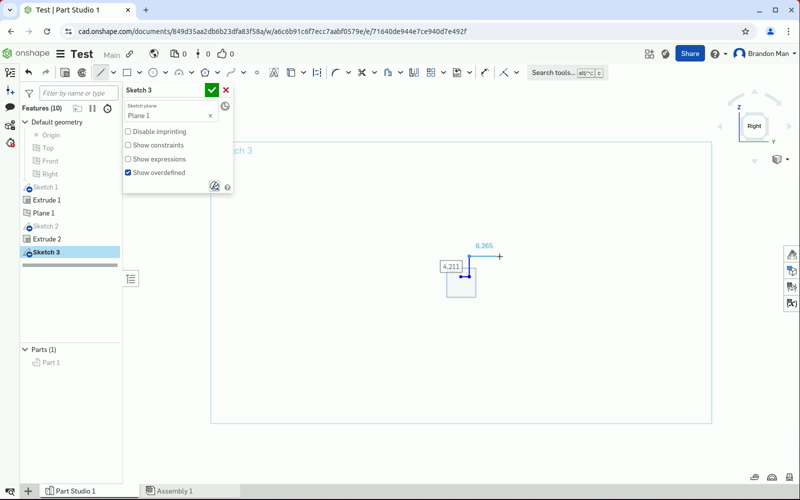
mouse_move(460, 256)
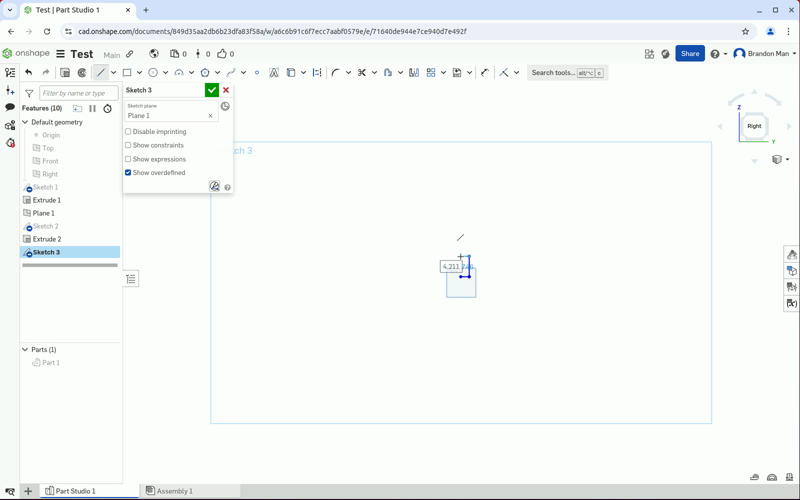
click(460, 256)
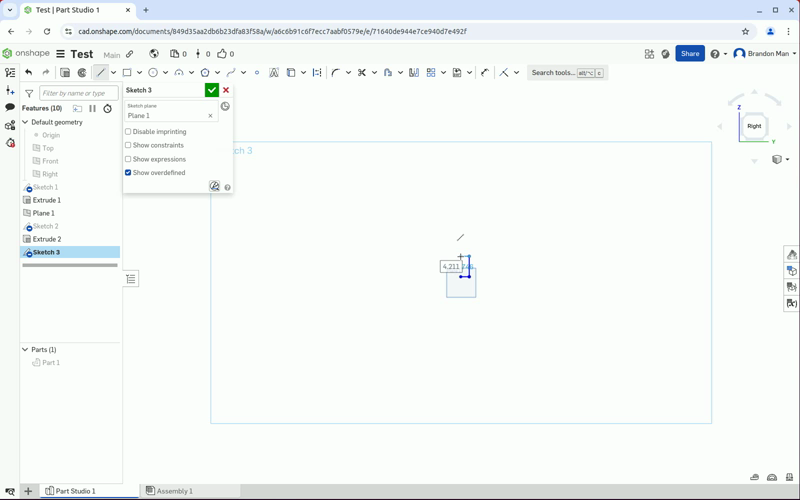
key_up(shift)
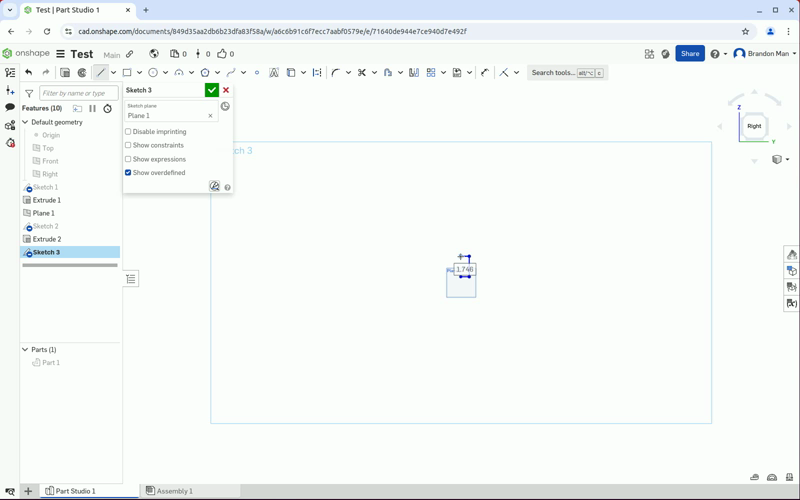
key_down(shift)
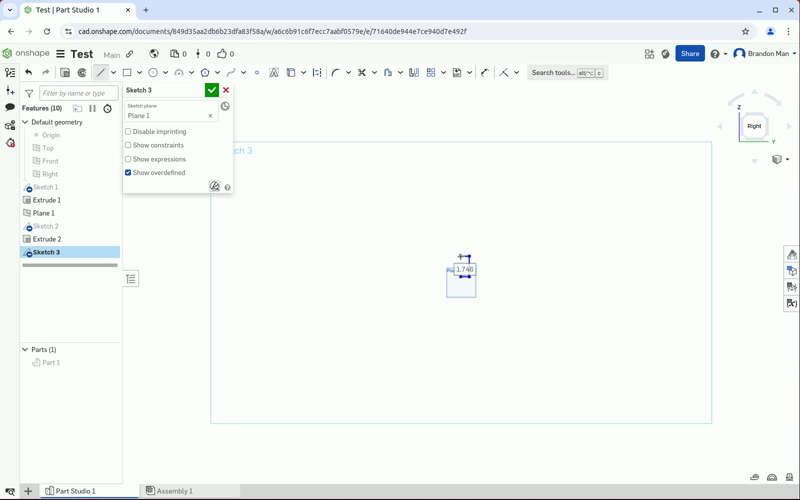
mouse_move(490, 256)
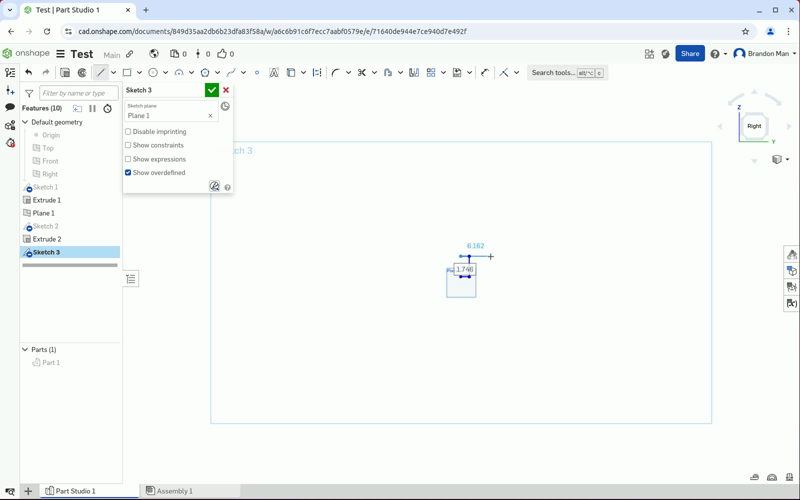
mouse_move(460, 266)
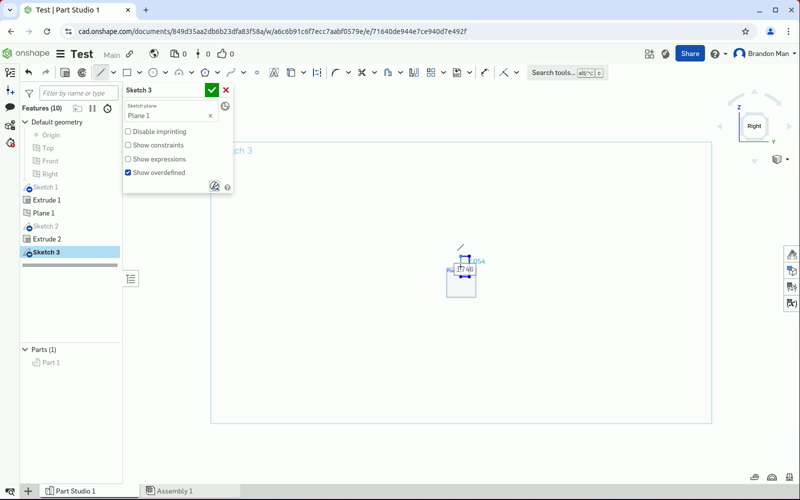
click(460, 266)
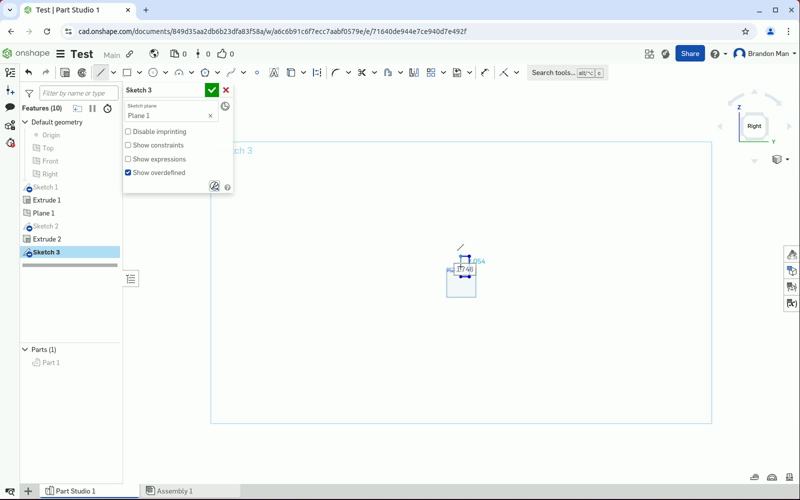
key_up(shift)
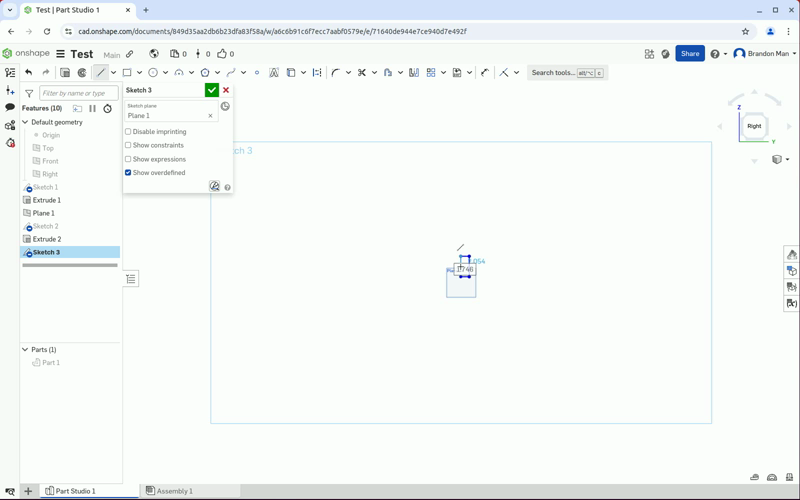
mouse_move(490, 266)
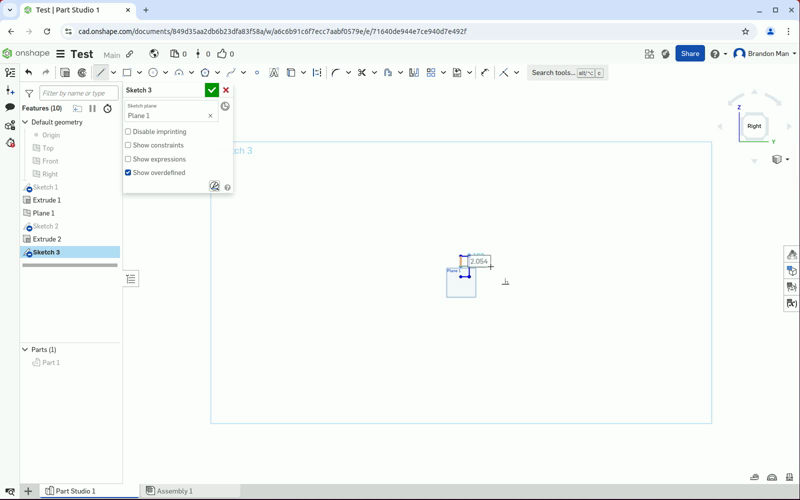
key_down(shift)
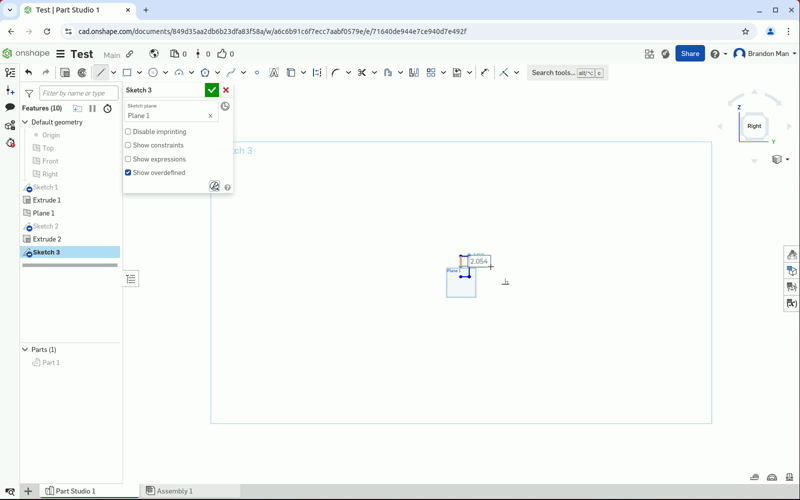
mouse_move(460, 276)
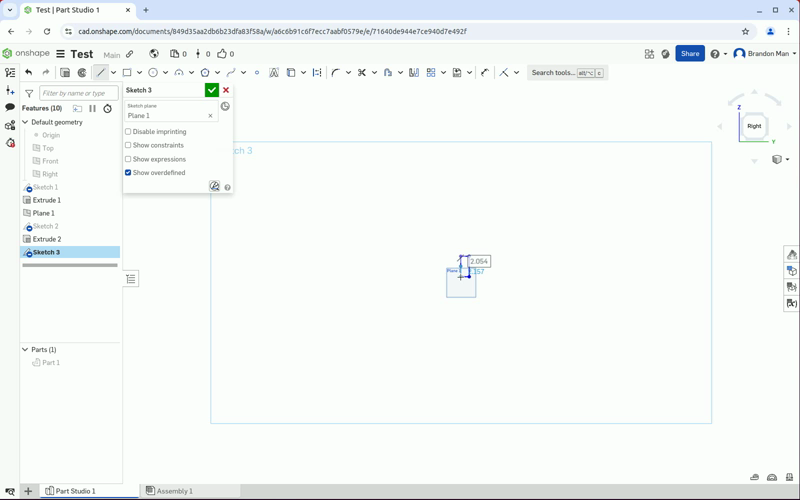
key_up(shift)
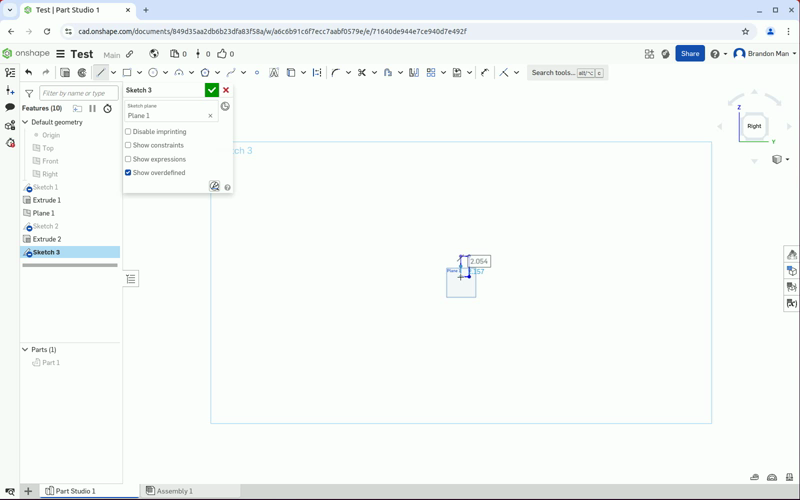
click(460, 276)
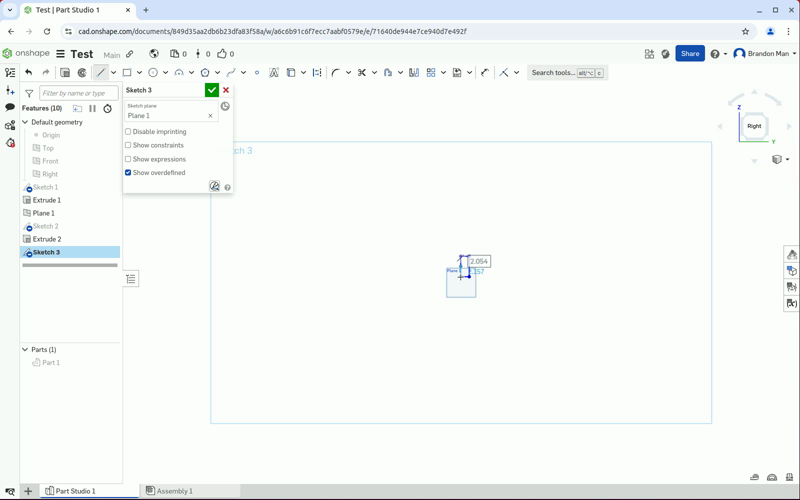
key(esc)
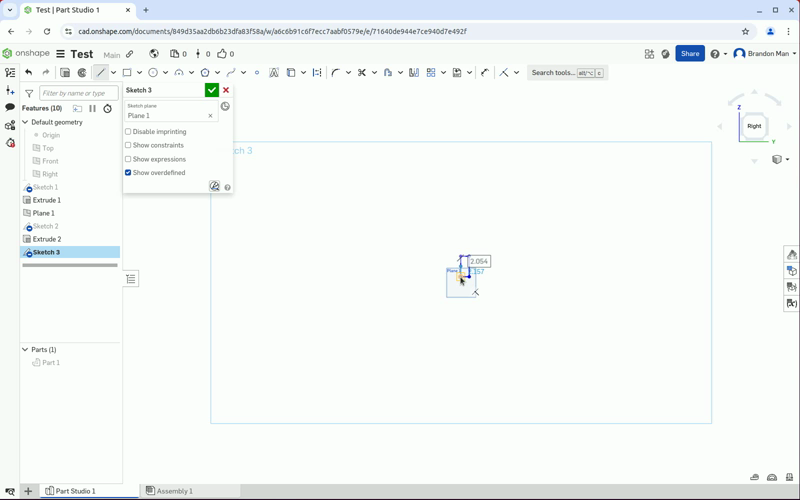
mouse_move(464, 258)
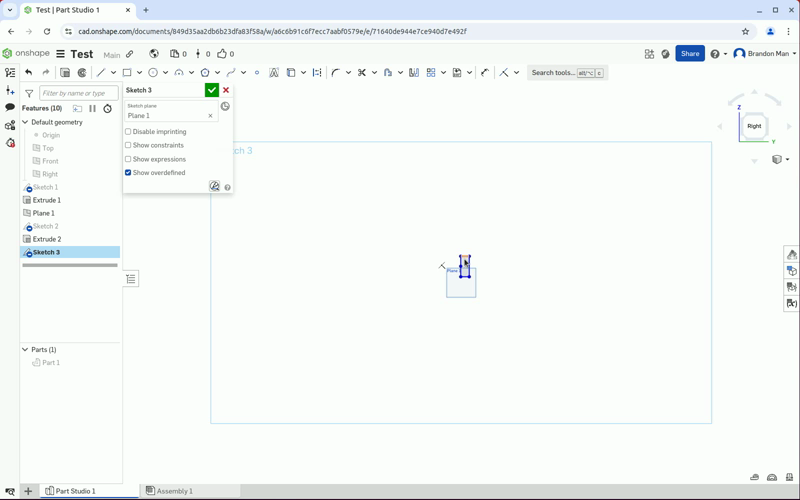
scroll(6)
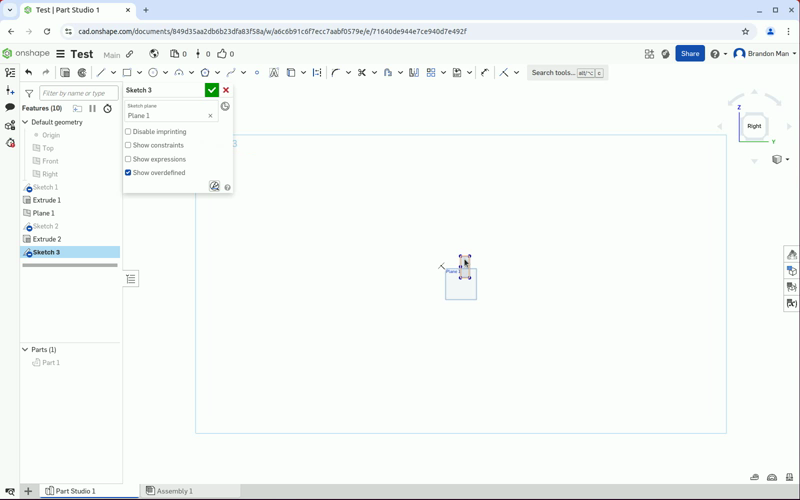
scroll(6)
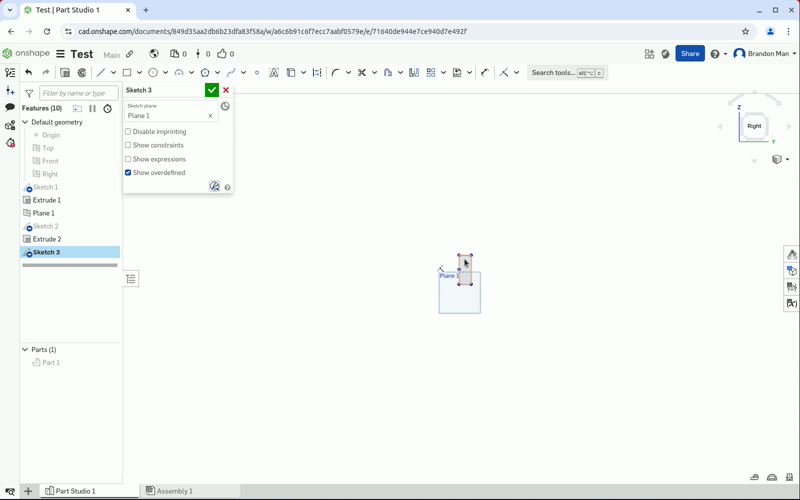
scroll(6)
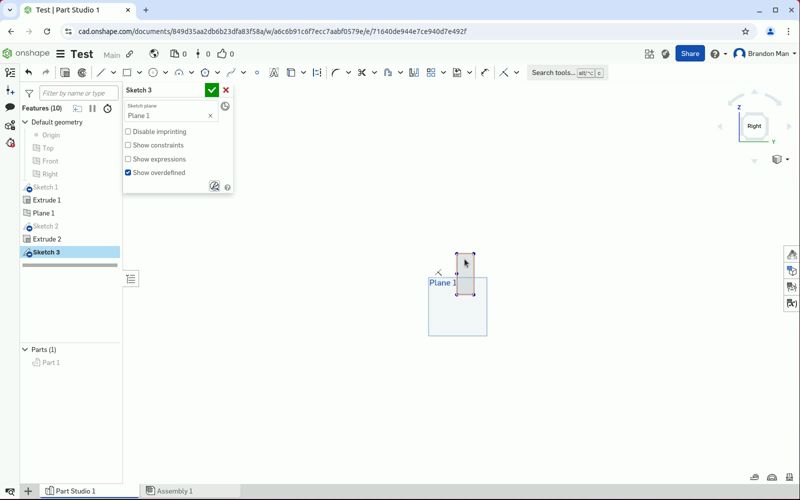
scroll(6)
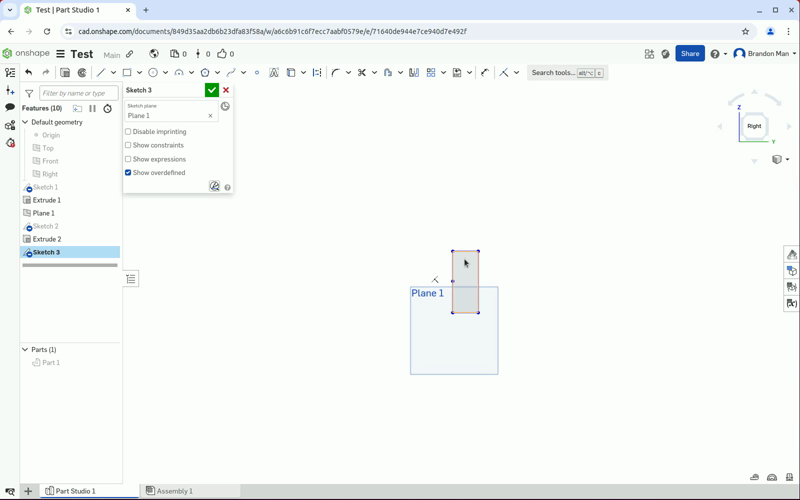
scroll(6)
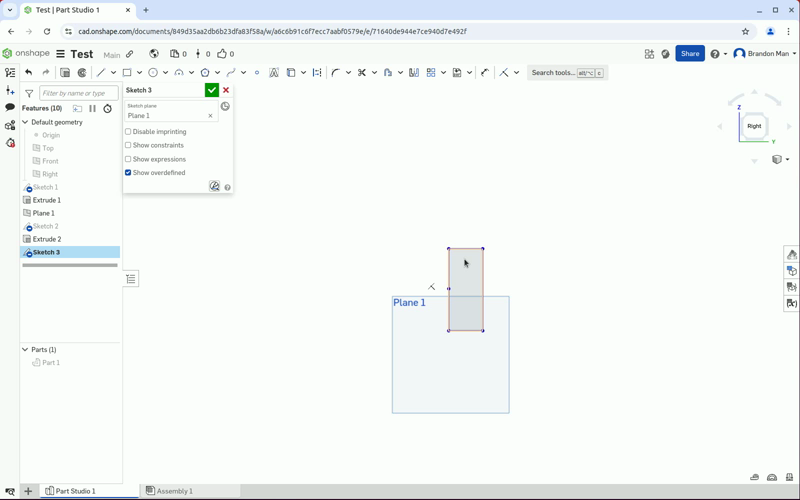
scroll(6)
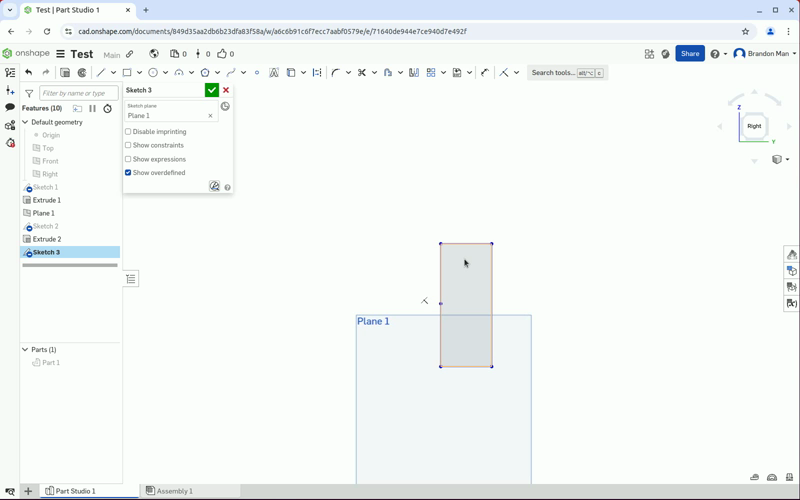
scroll(6)
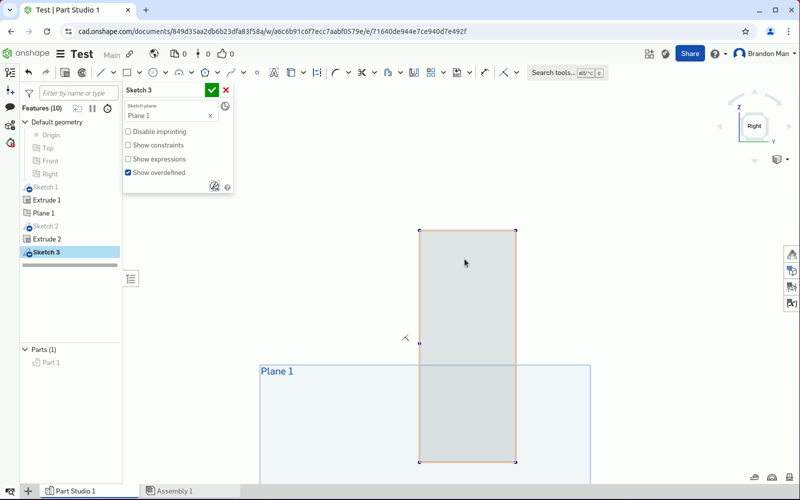
click(464, 258)
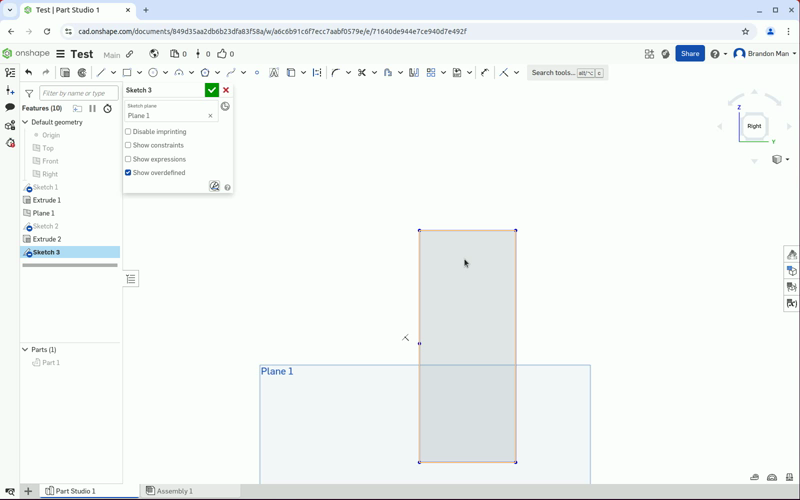
scroll(-6)
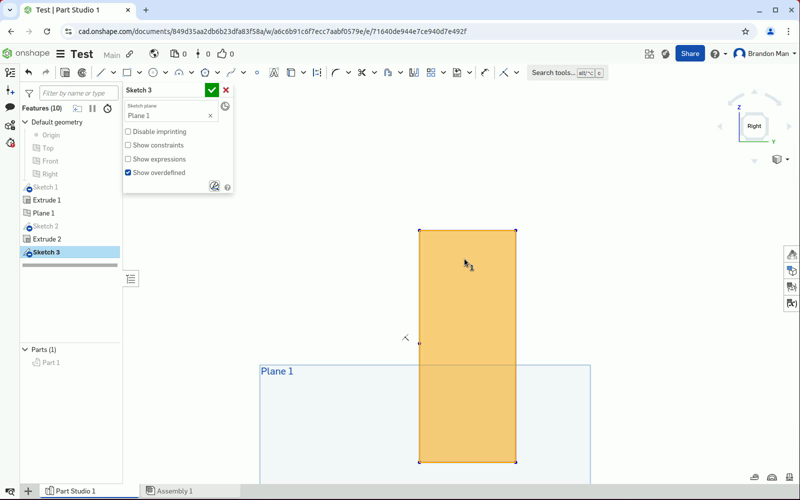
scroll(-6)
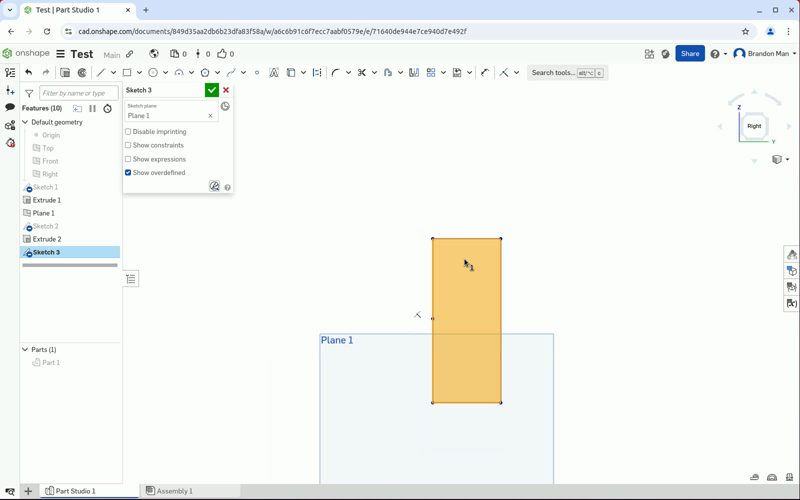
scroll(-6)
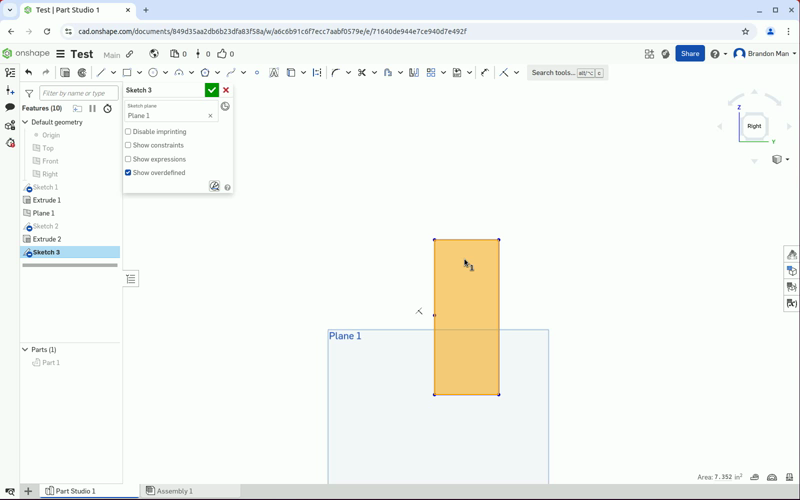
scroll(-6)
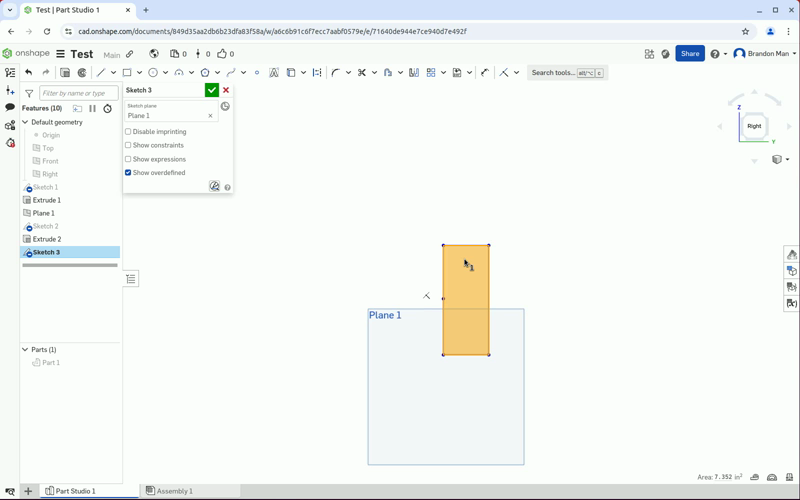
scroll(-6)
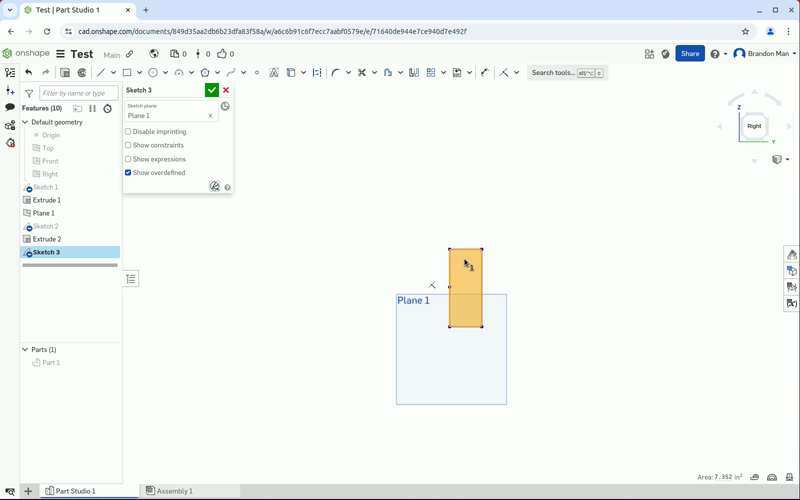
scroll(-6)
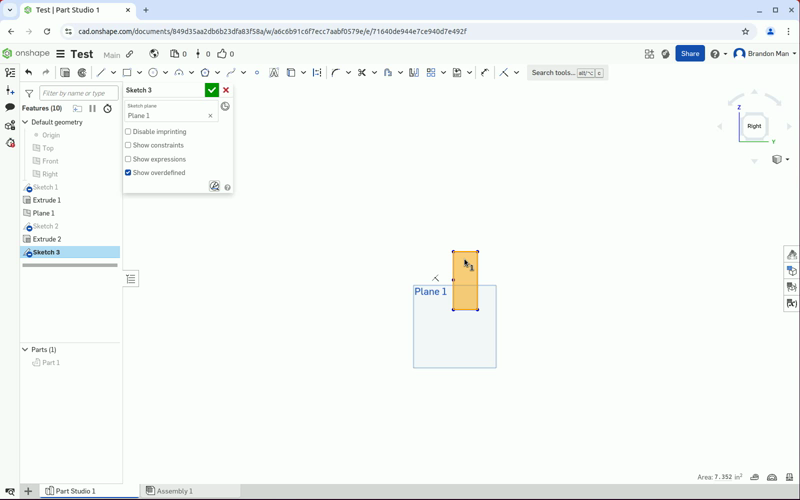
scroll(-6)
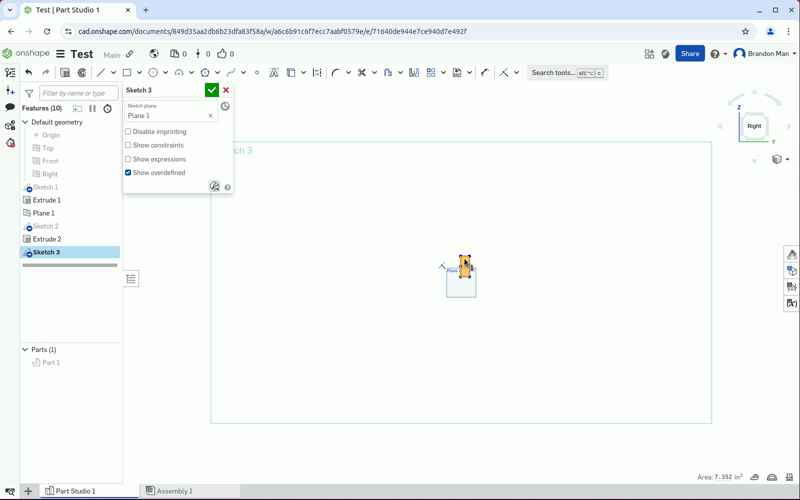
mouse_move(73, 352)
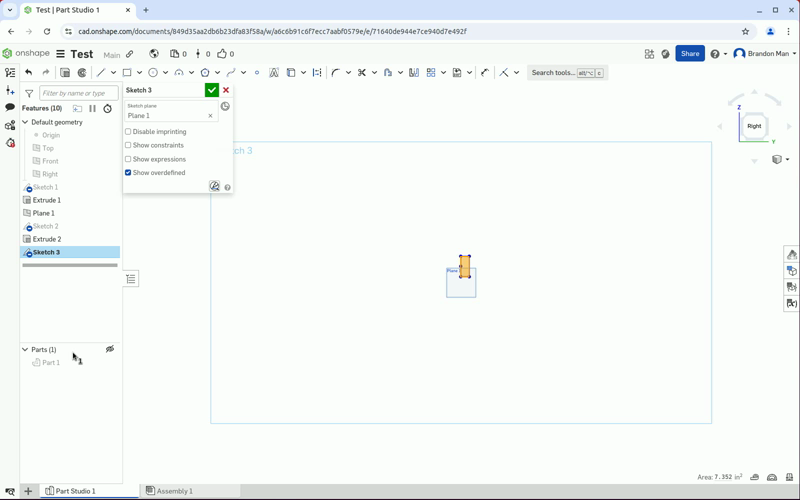
key(shift+y)
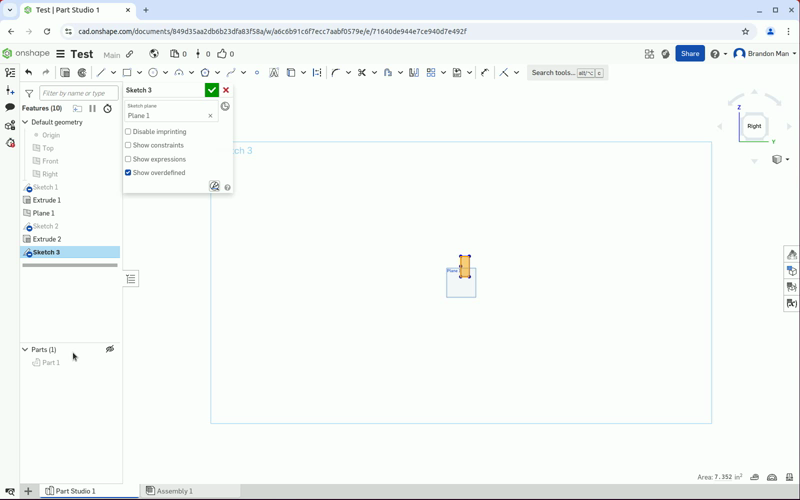
key(shift+e)
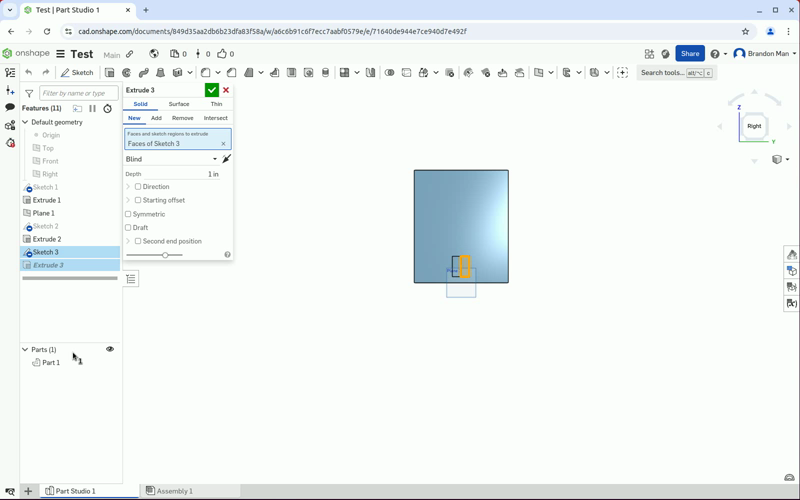
mouse_move(143, 106)
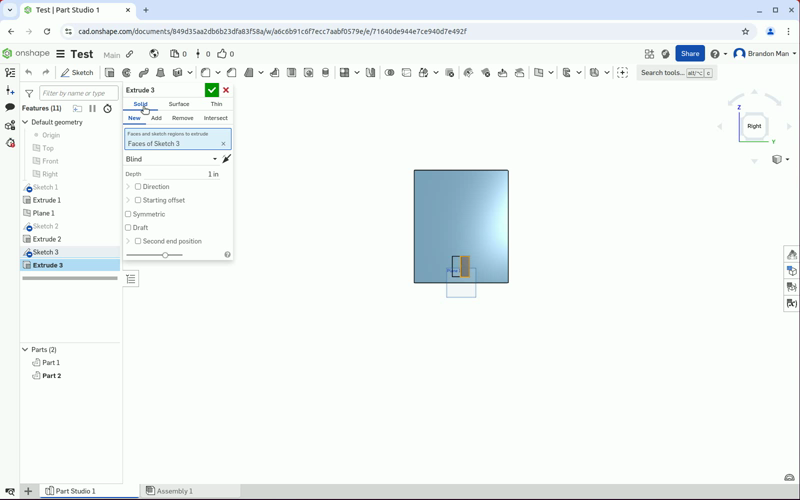
click(143, 106)
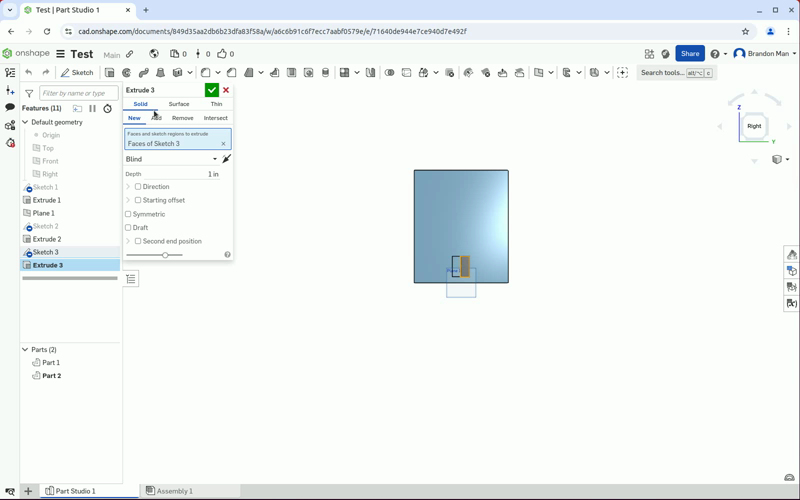
mouse_move(186, 120)
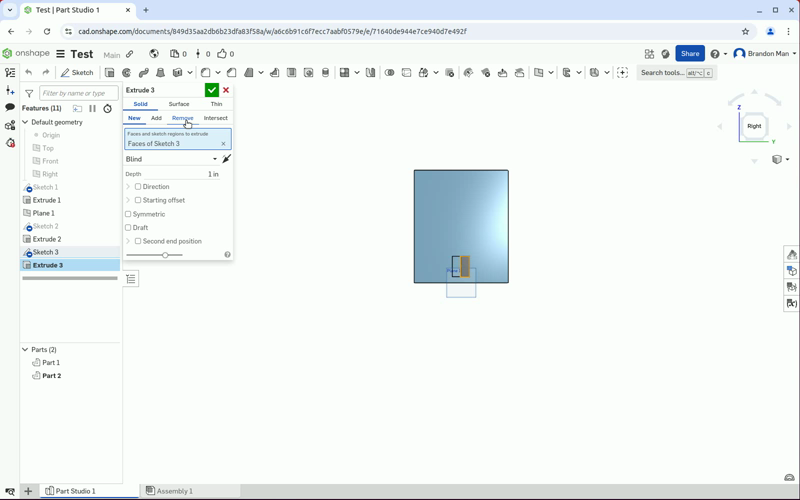
click(186, 120)
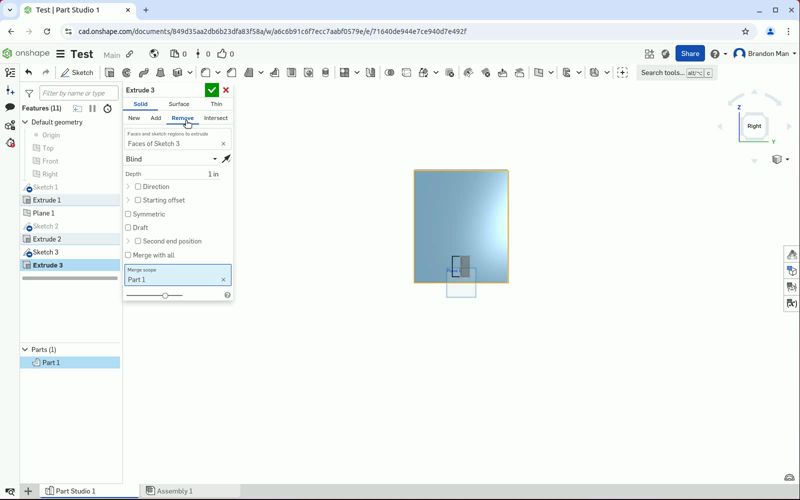
key(tab, 4)
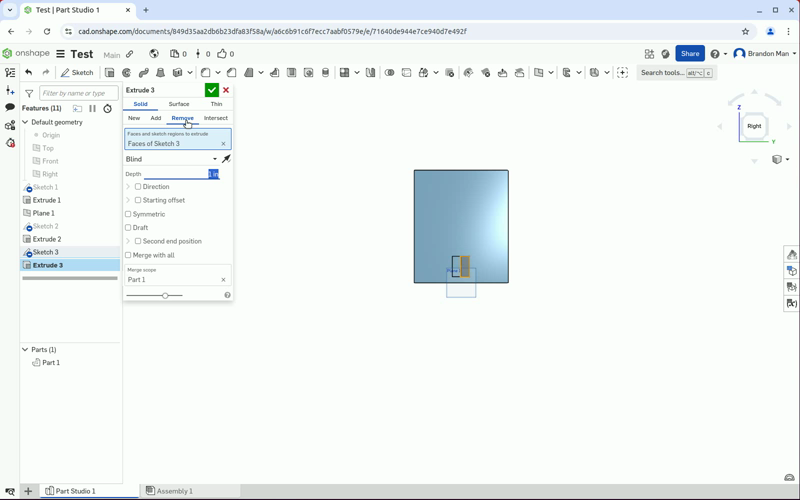
text(0.241)
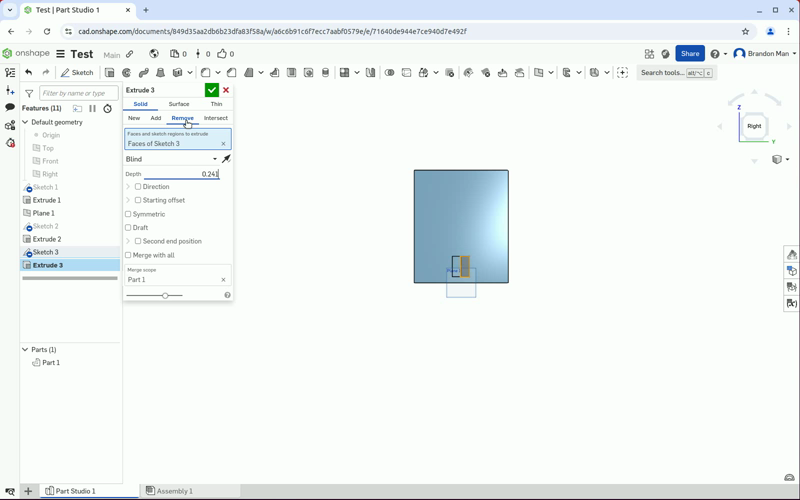
key(tab, 6)
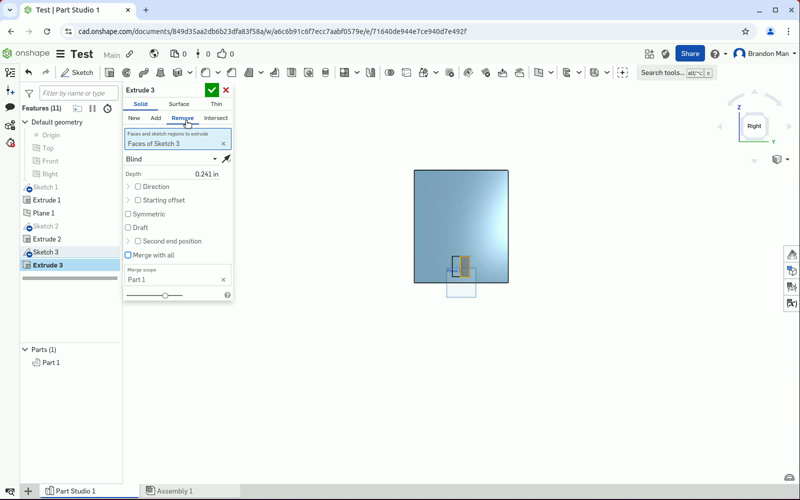
key(space)
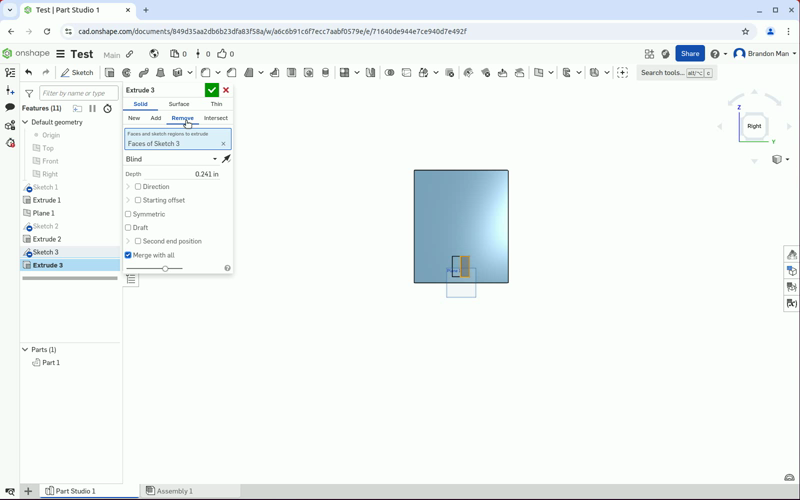
key(enter)
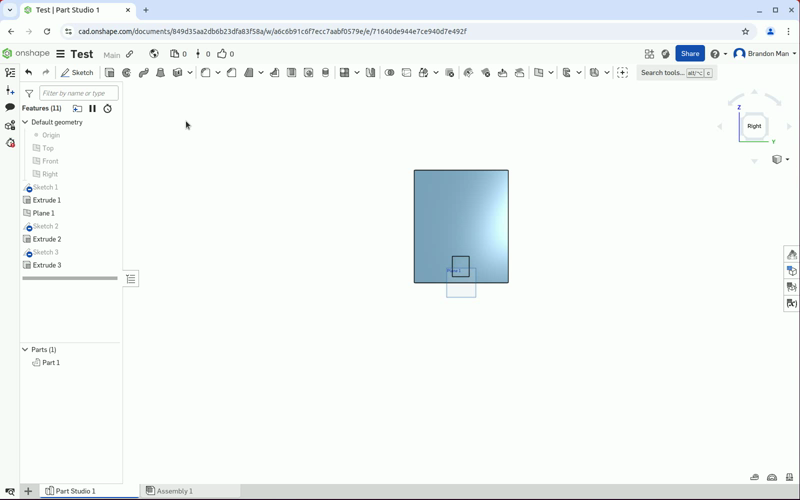
key(shift+h)
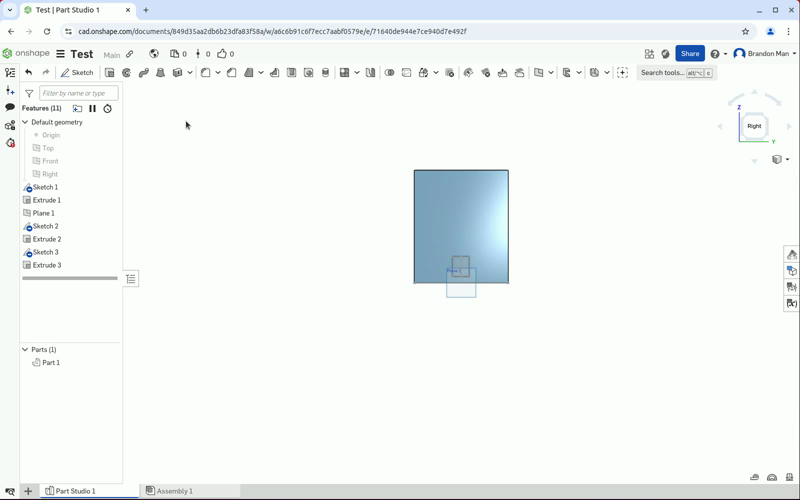
key(shift+h)
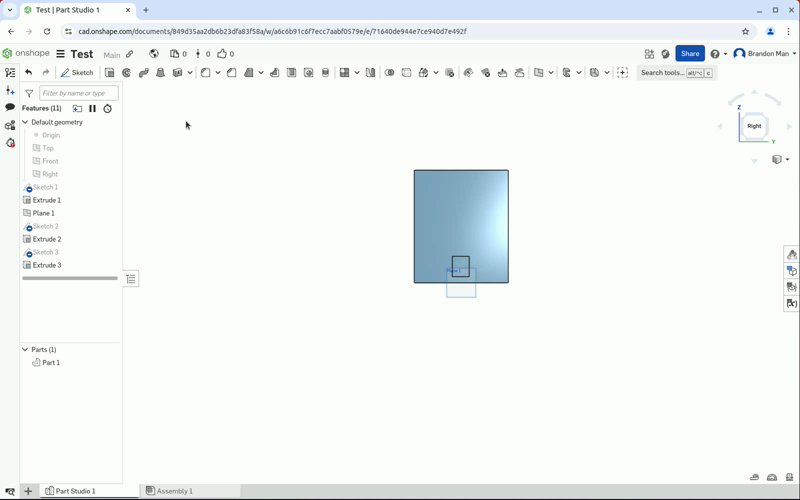
mouse_move(73, 189)
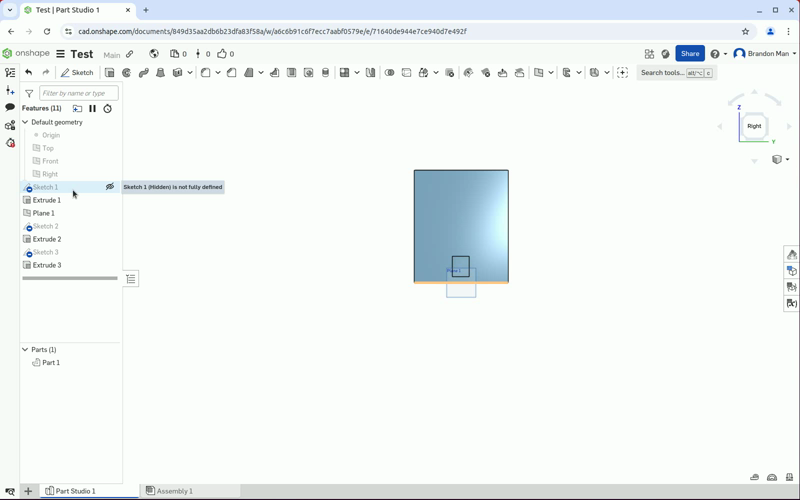
click(73, 189)
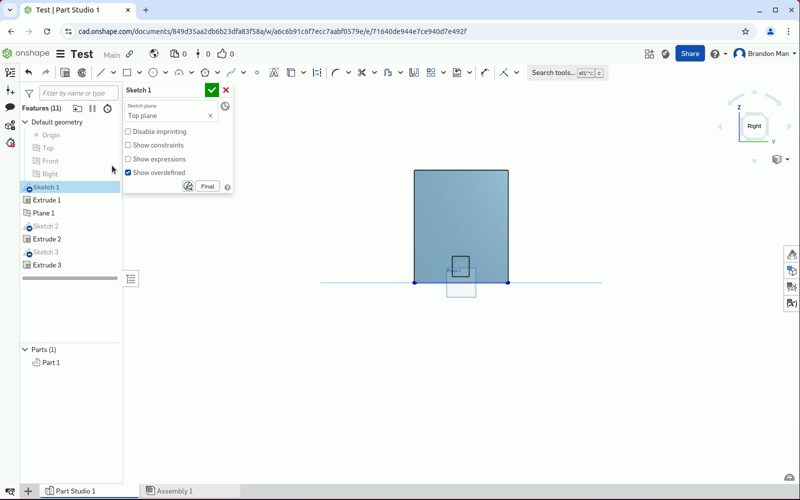
mouse_move(229, 92)
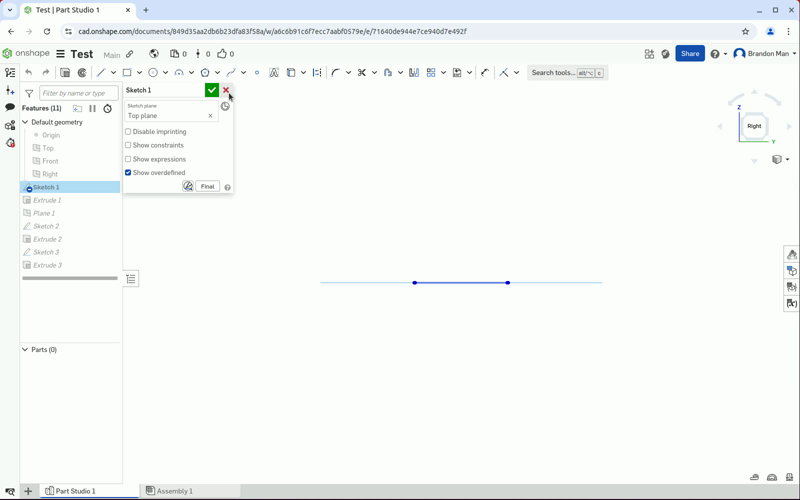
click(229, 92)
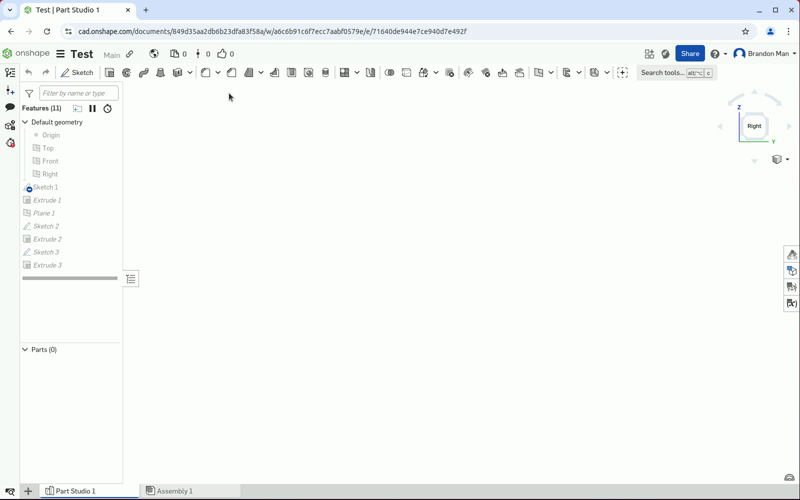
key(shift+s)
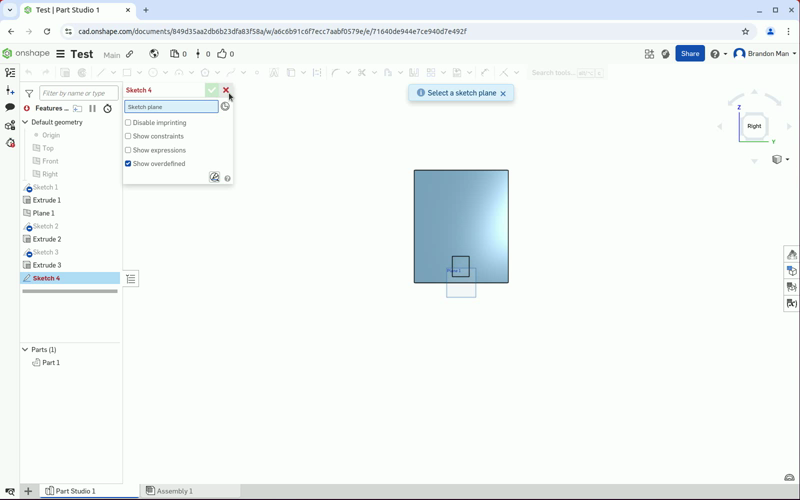
mouse_move(73, 215)
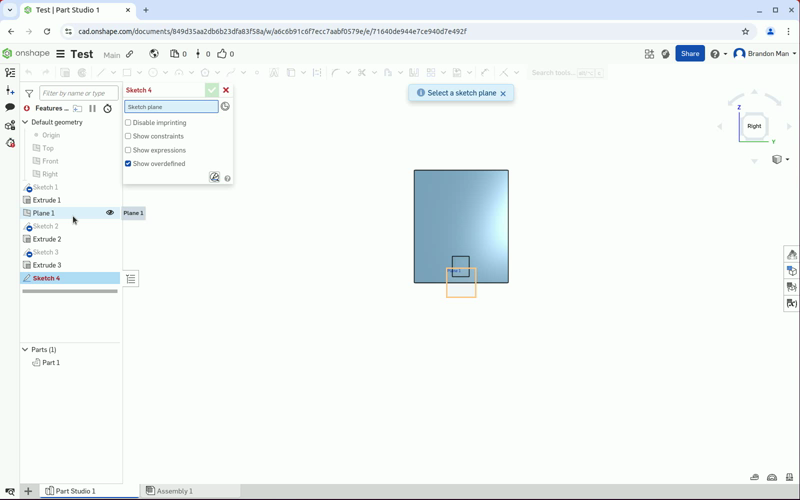
click(73, 215)
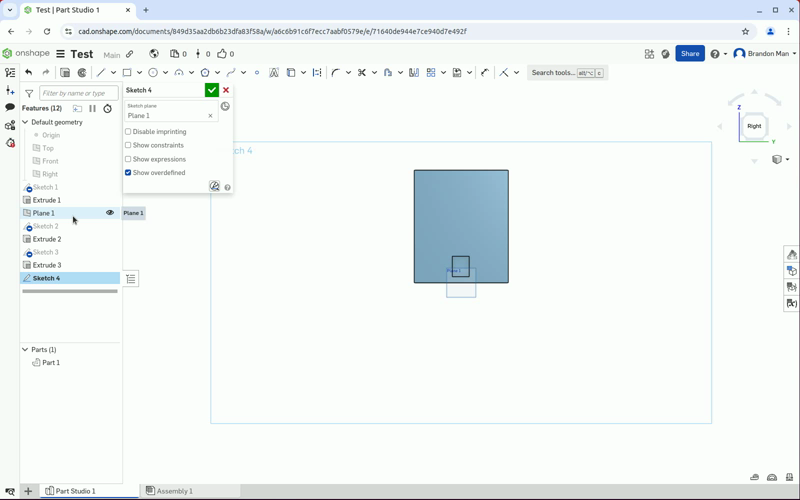
mouse_move(73, 352)
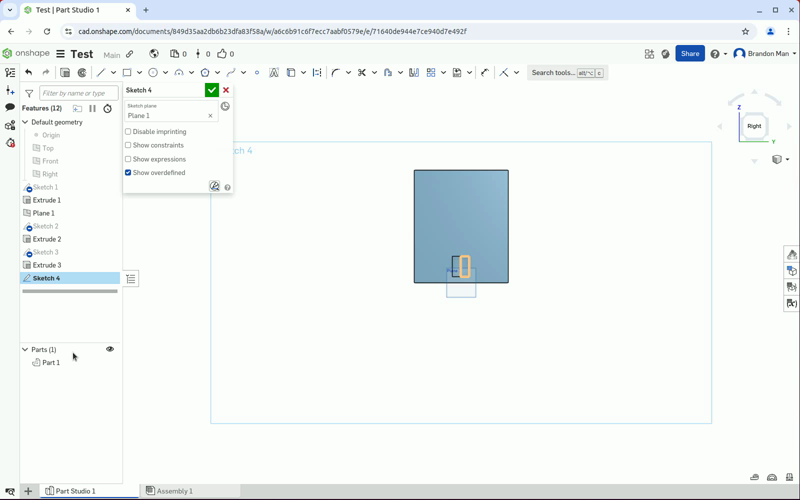
key(y)
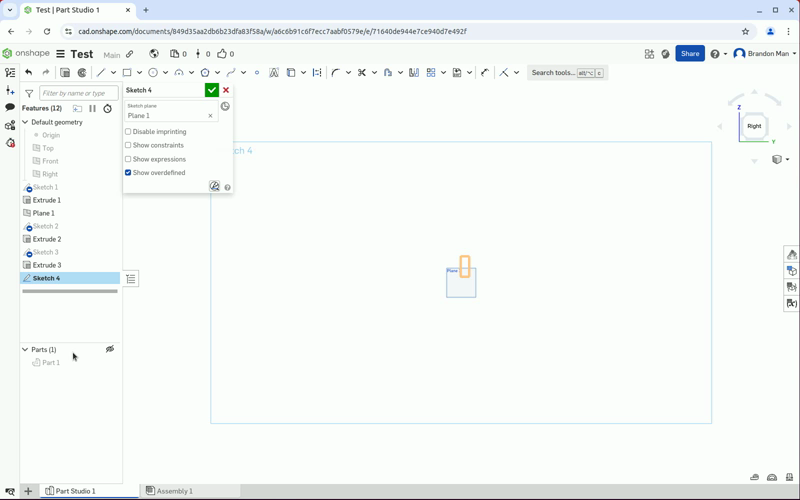
key(c)
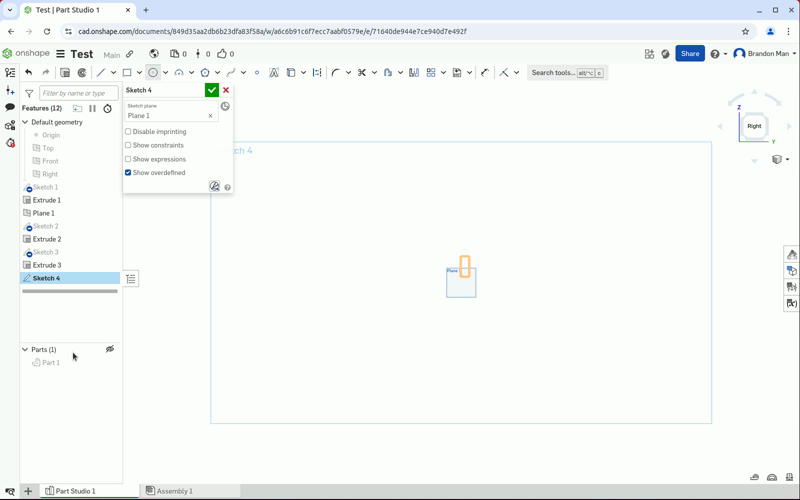
key_down(shift)
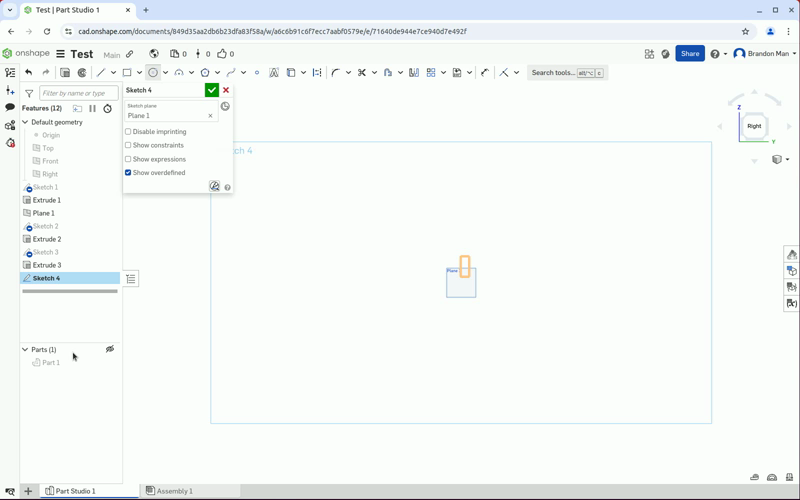
mouse_move(460, 241)
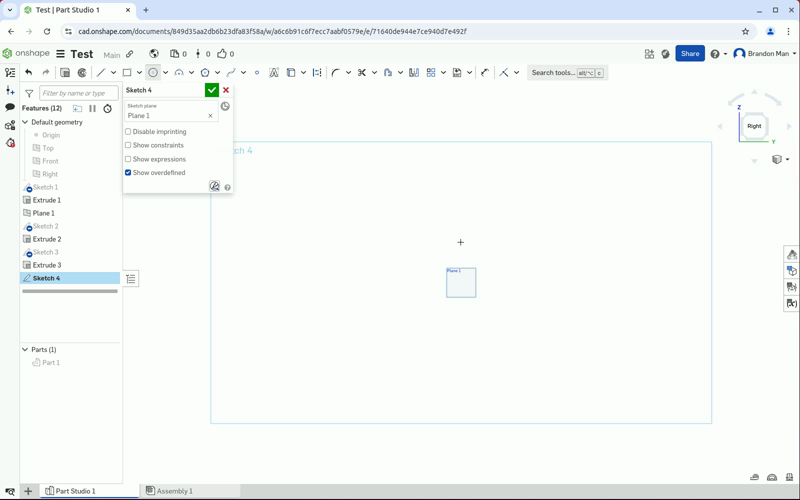
click(460, 241)
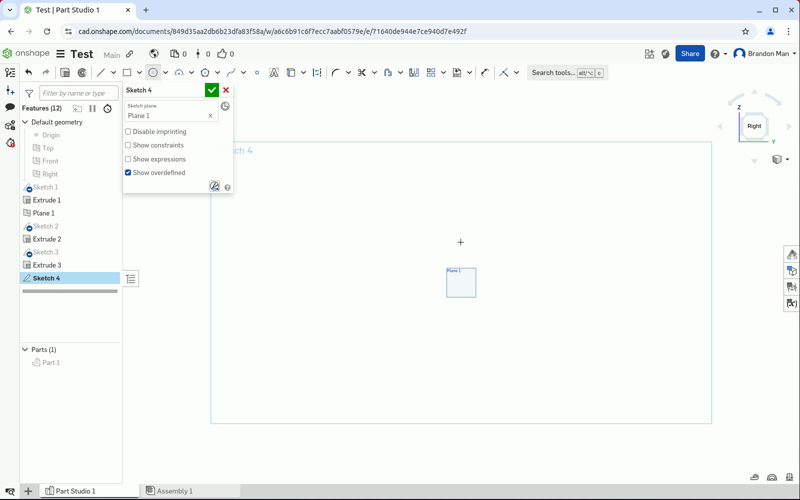
key_up(shift)
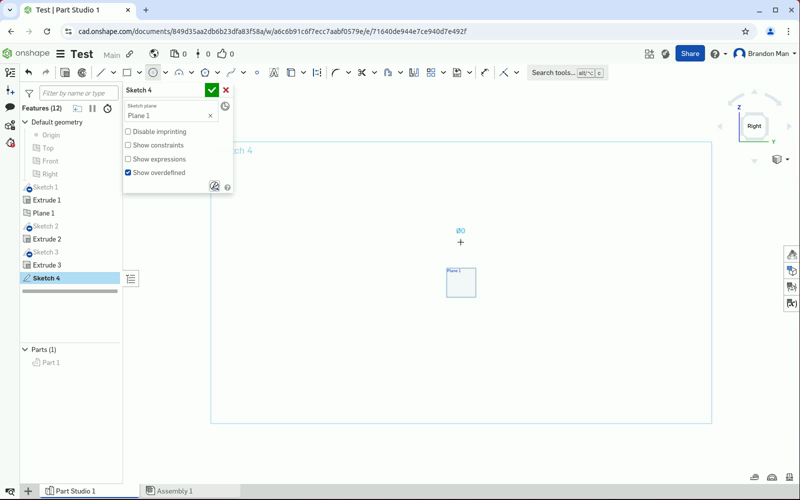
mouse_move(463, 241)
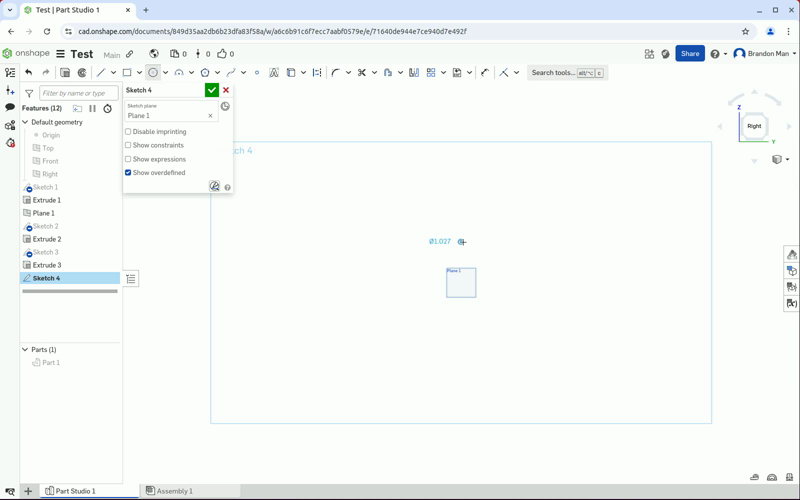
scroll(6)
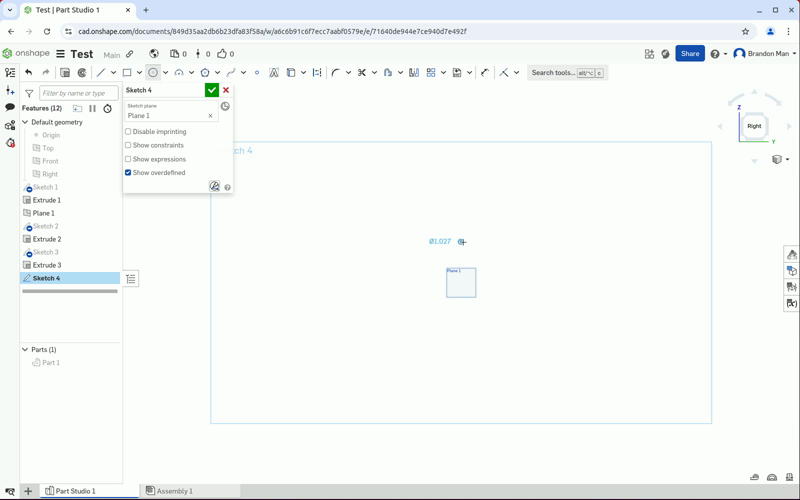
scroll(6)
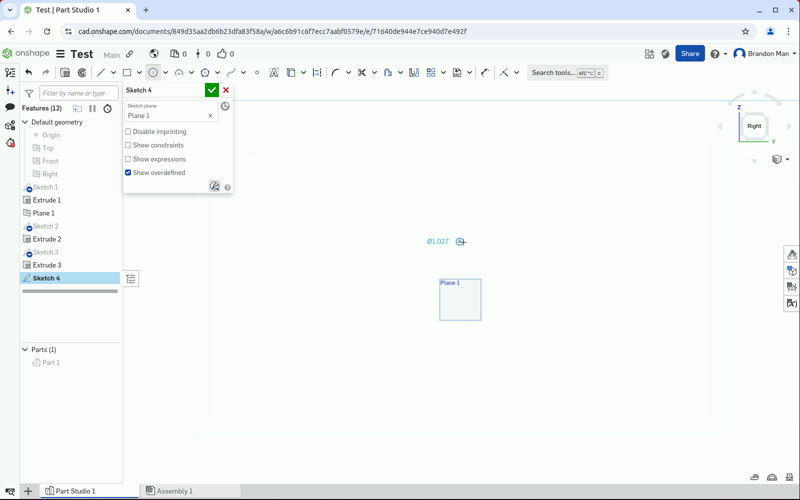
scroll(6)
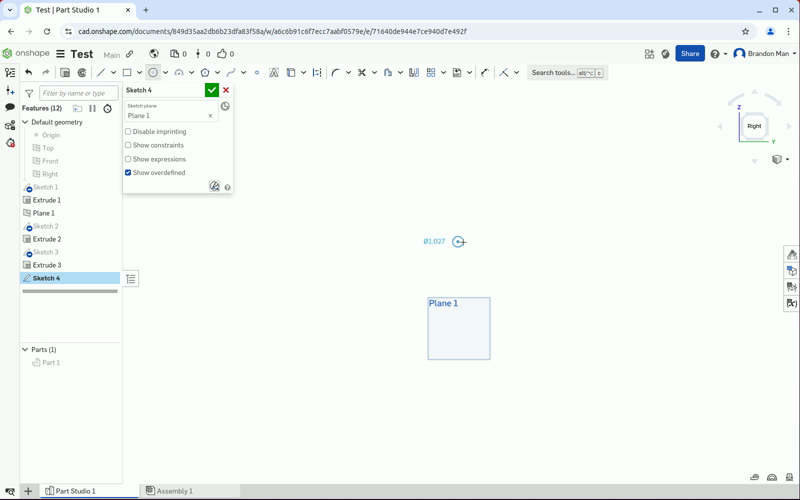
scroll(6)
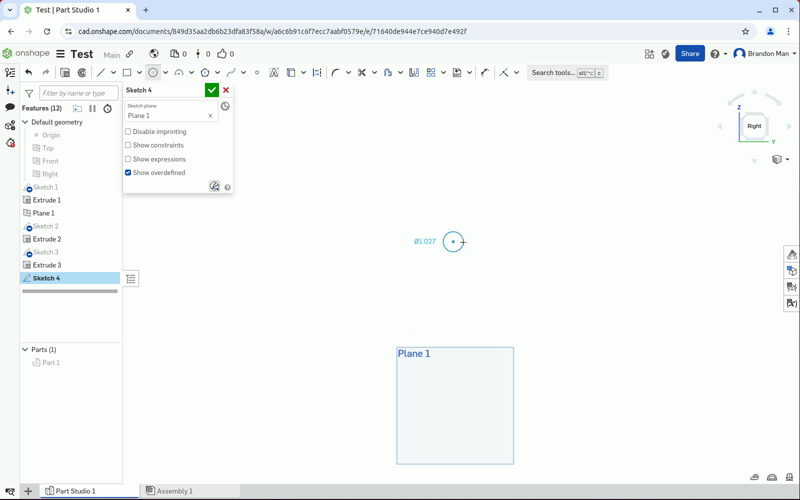
scroll(6)
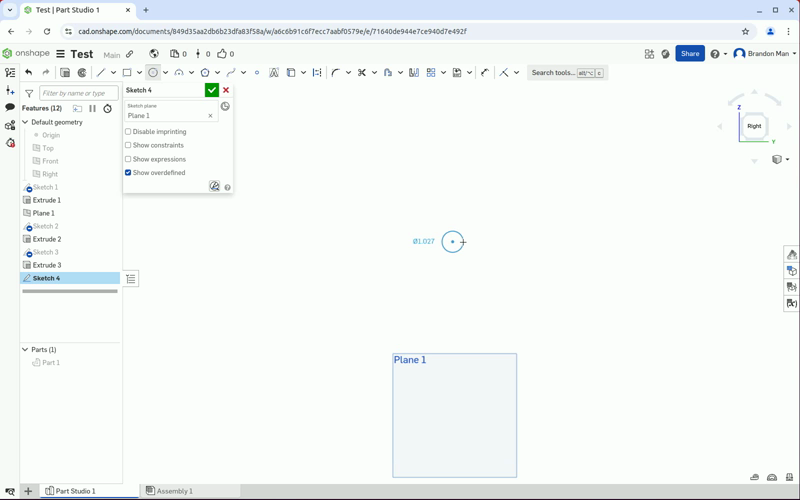
scroll(6)
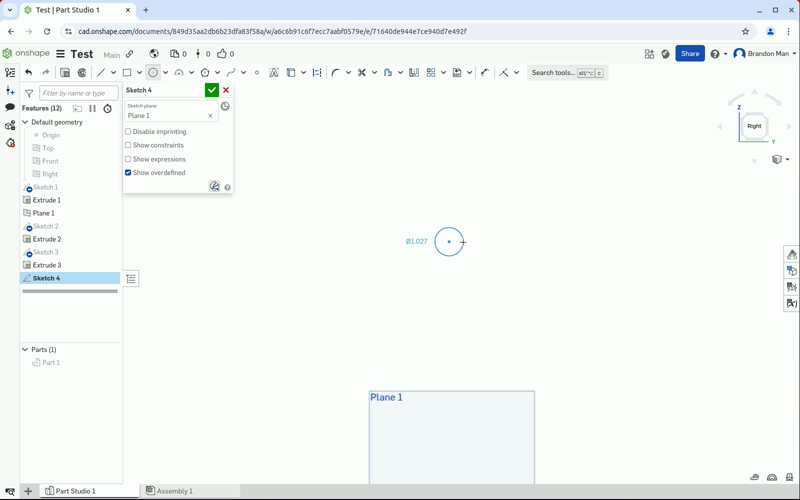
scroll(6)
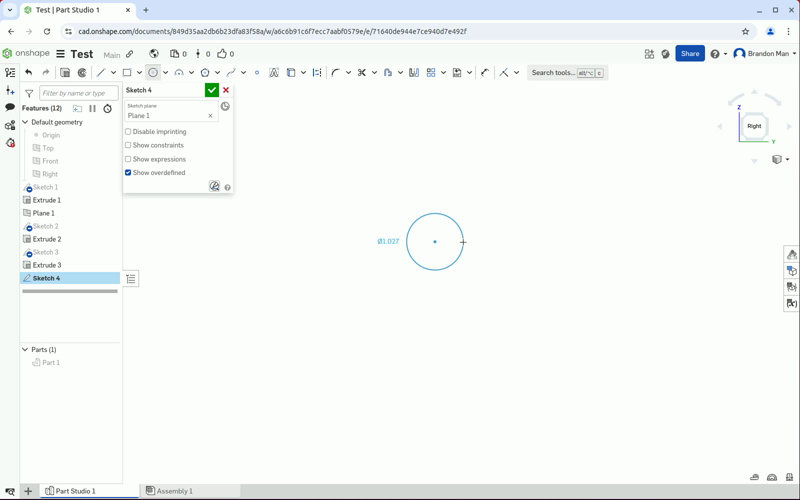
click(463, 241)
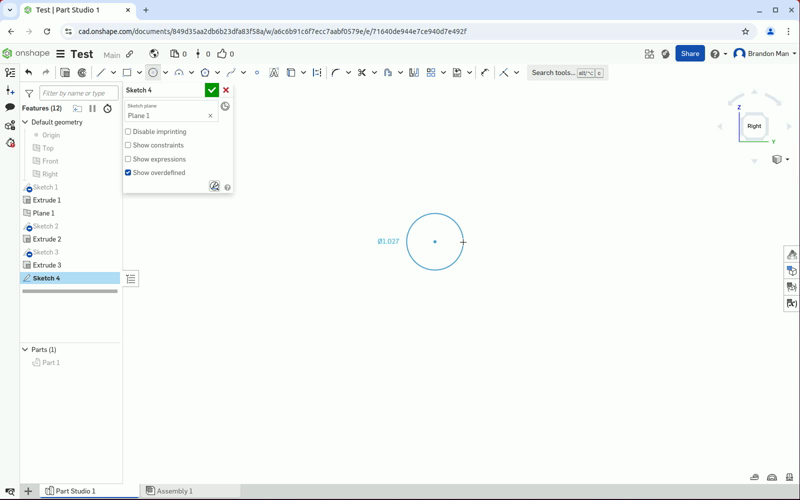
scroll(-6)
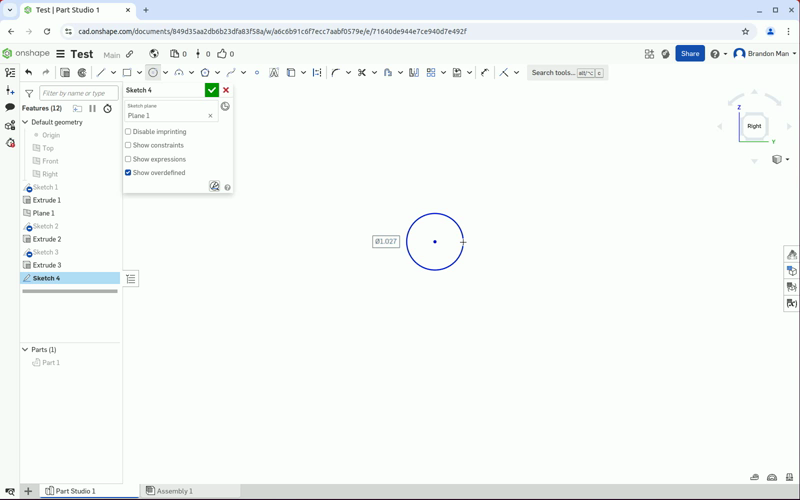
scroll(-6)
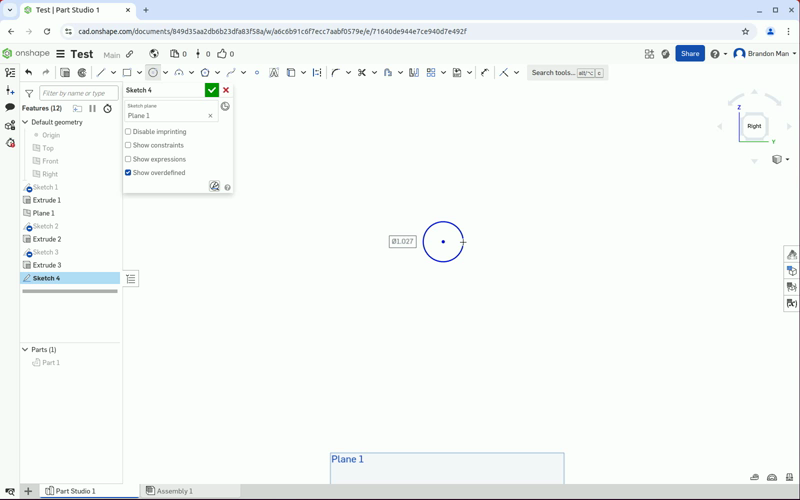
scroll(-6)
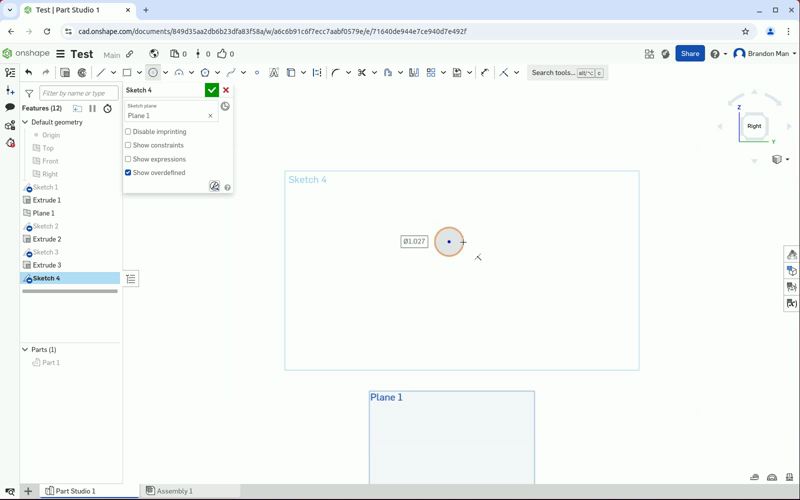
scroll(-6)
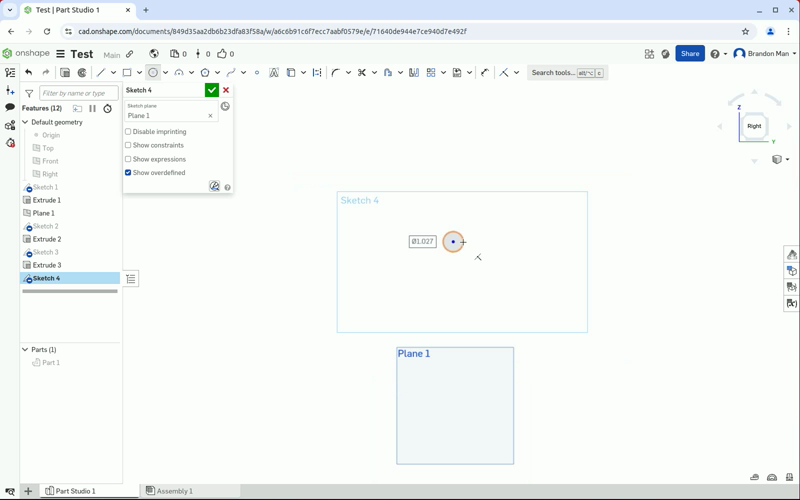
scroll(-6)
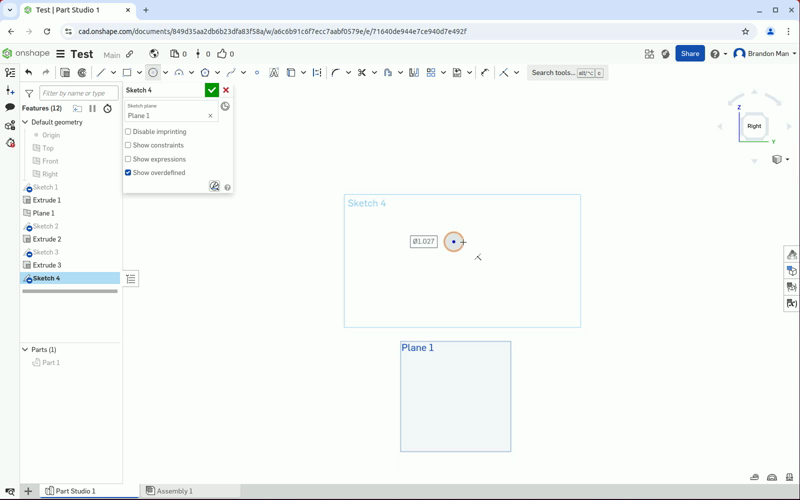
scroll(-6)
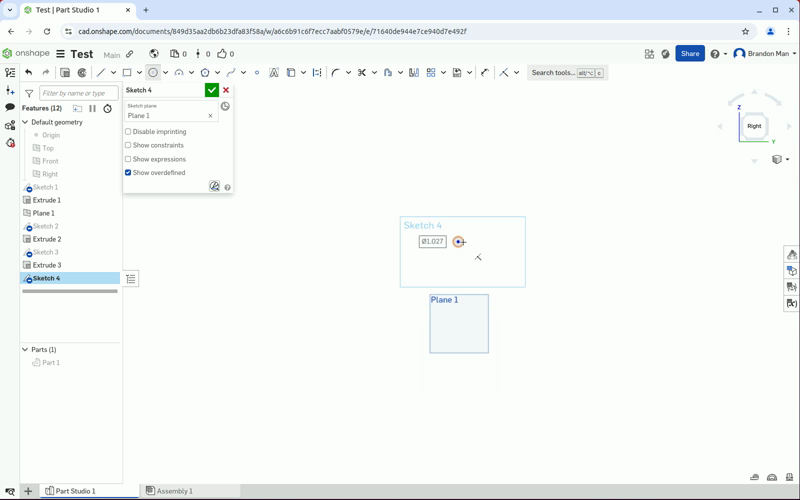
scroll(-6)
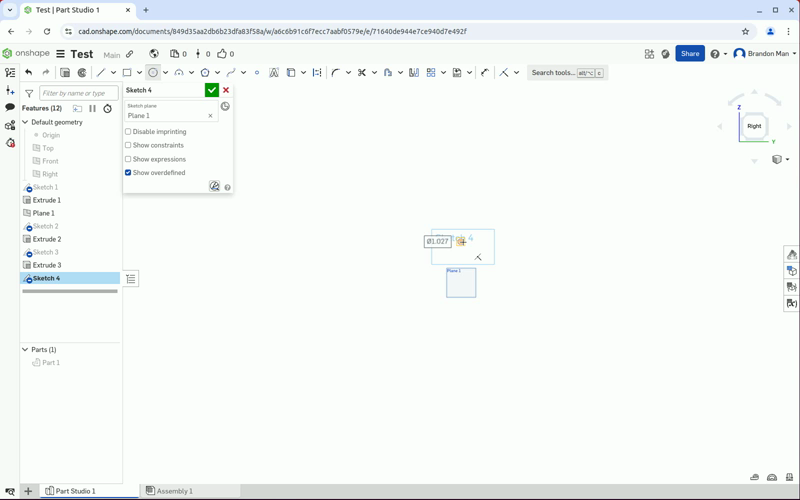
key(esc)
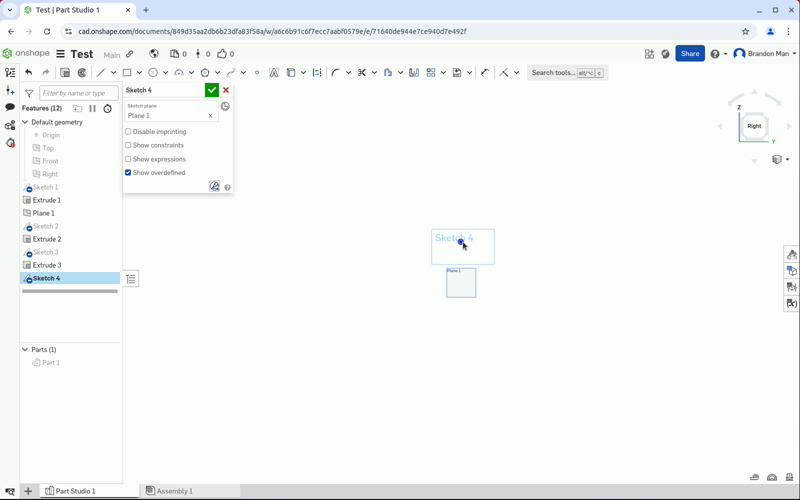
mouse_move(458, 241)
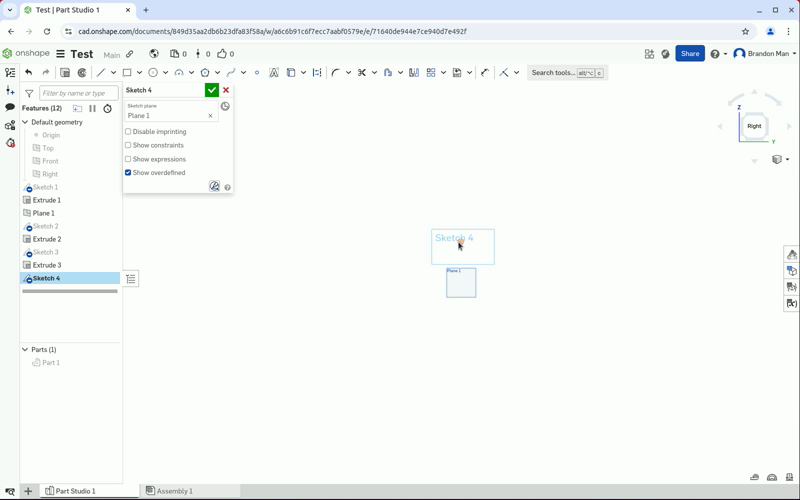
scroll(6)
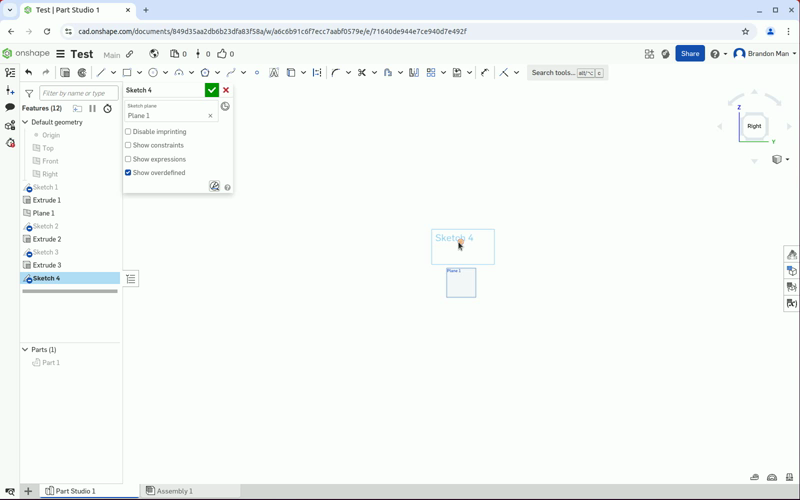
scroll(6)
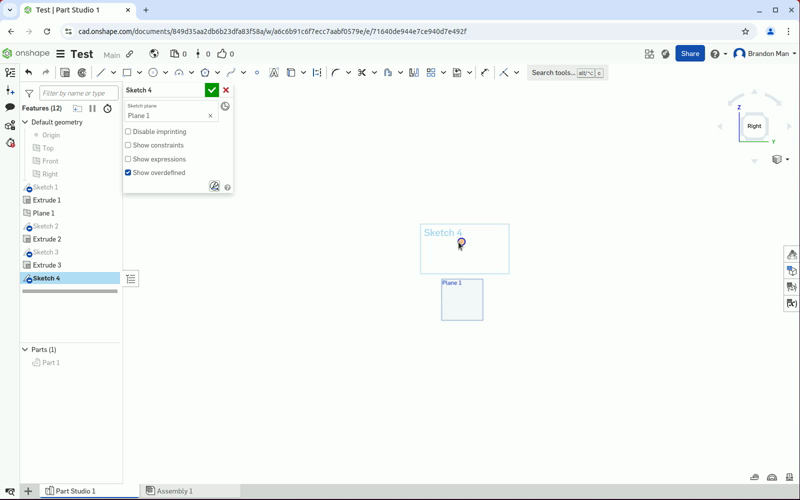
scroll(6)
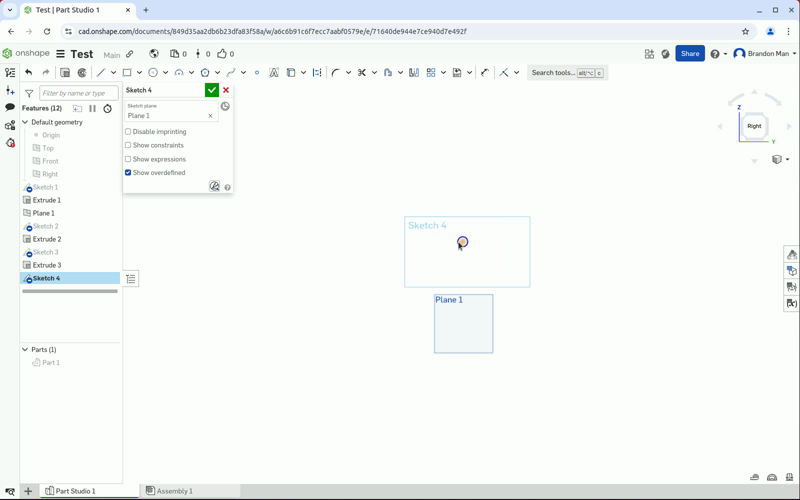
scroll(6)
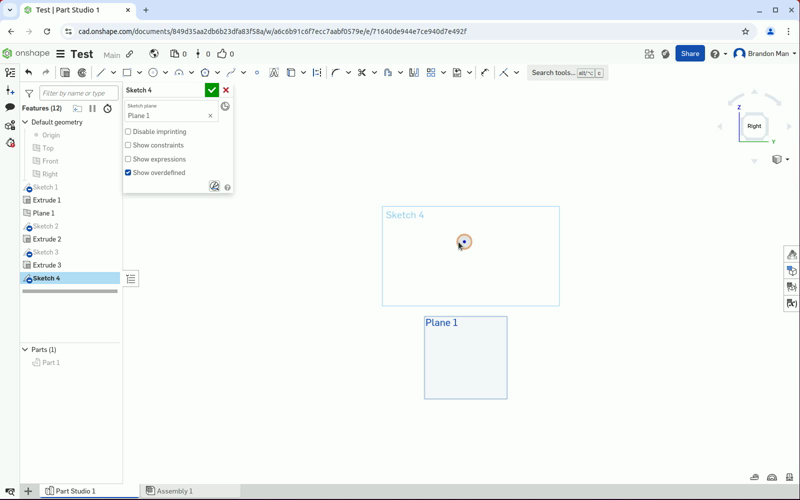
scroll(6)
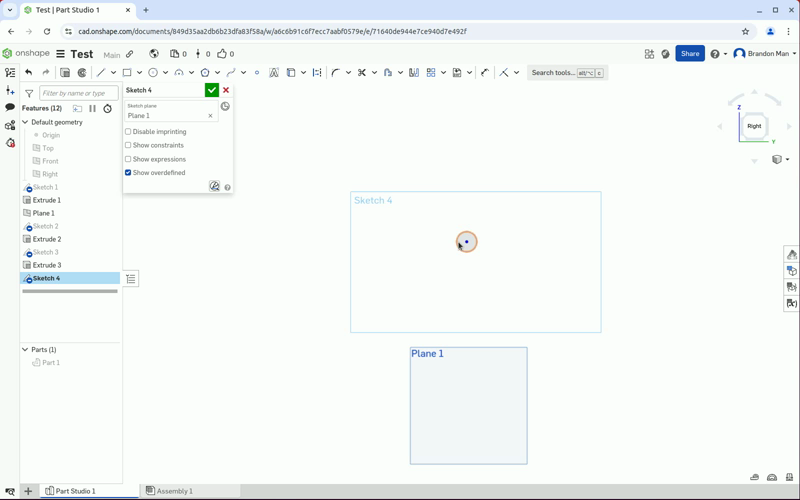
scroll(6)
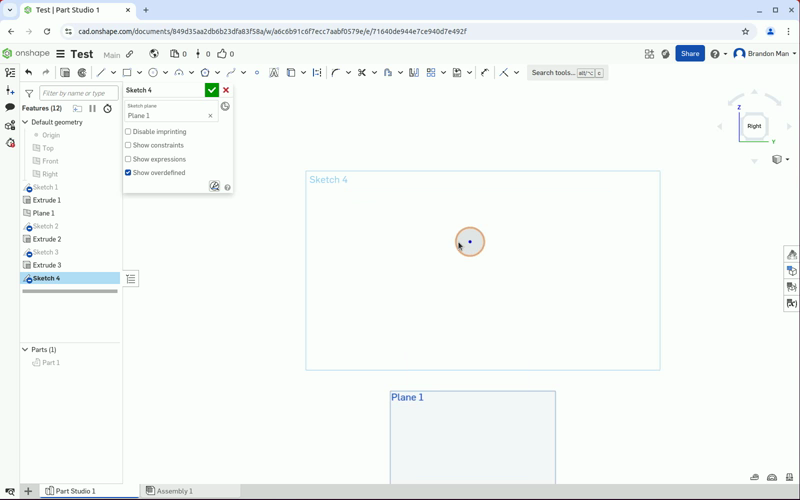
scroll(6)
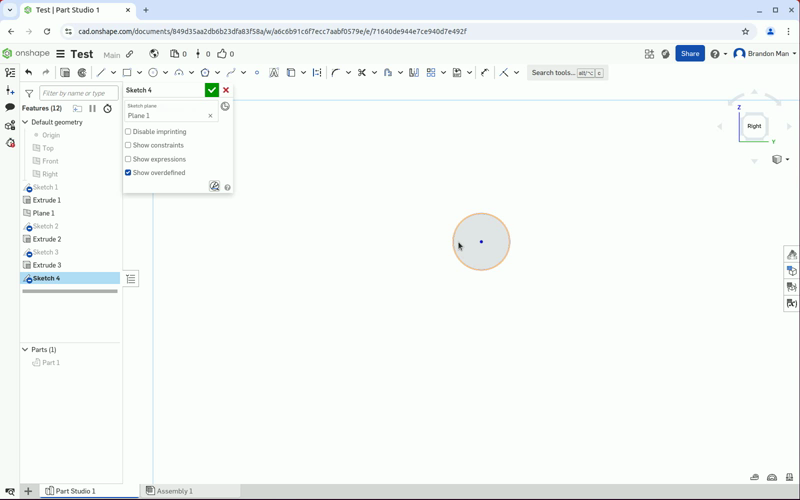
click(458, 241)
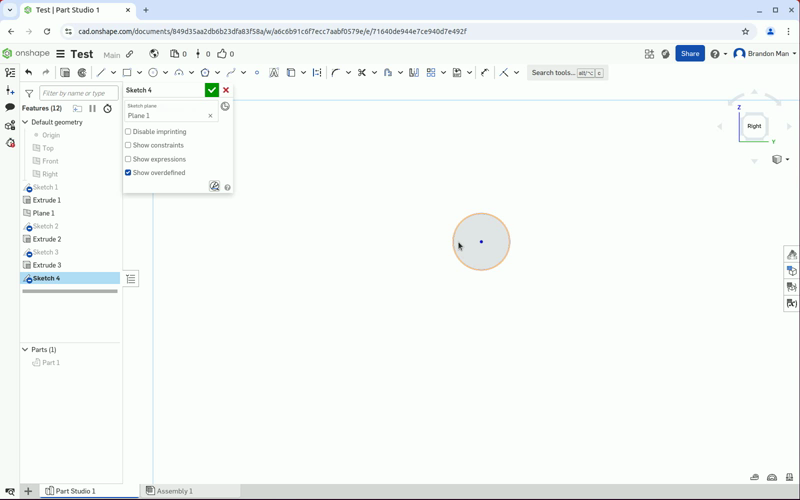
scroll(-6)
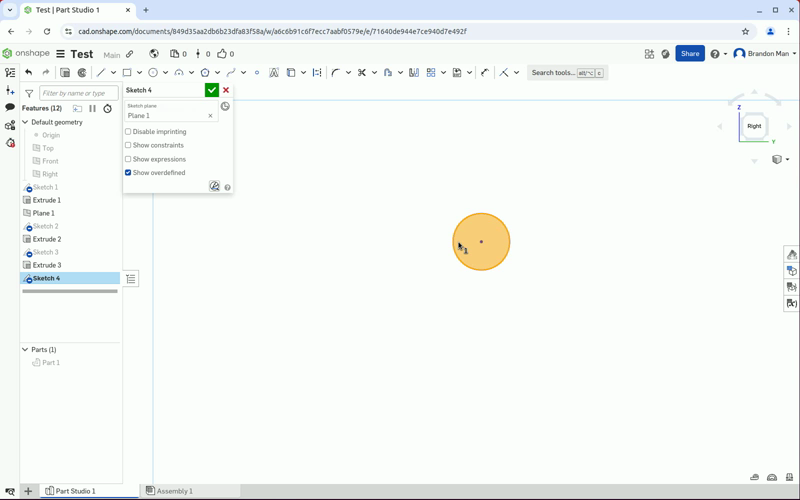
scroll(-6)
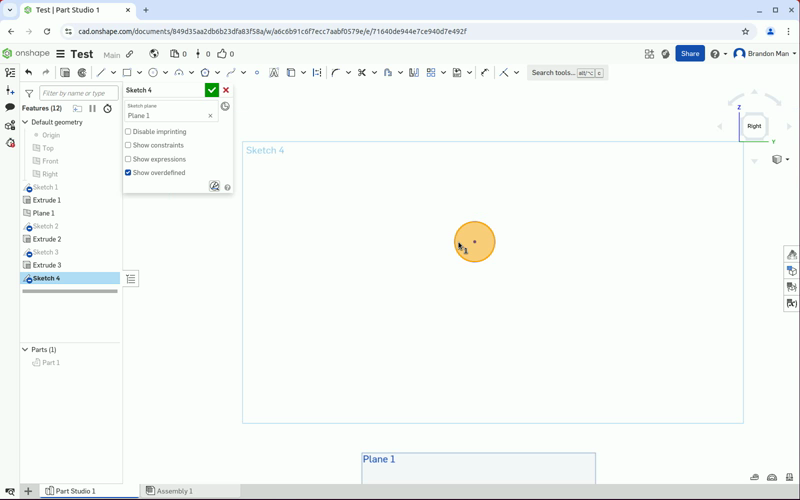
scroll(-6)
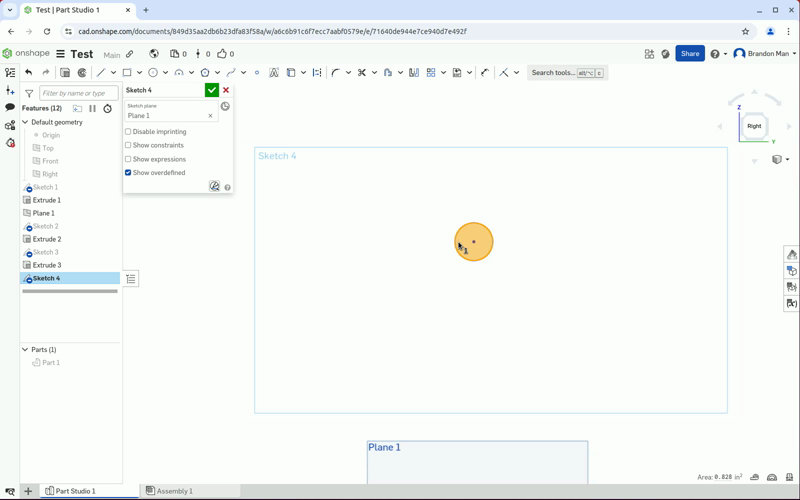
scroll(-6)
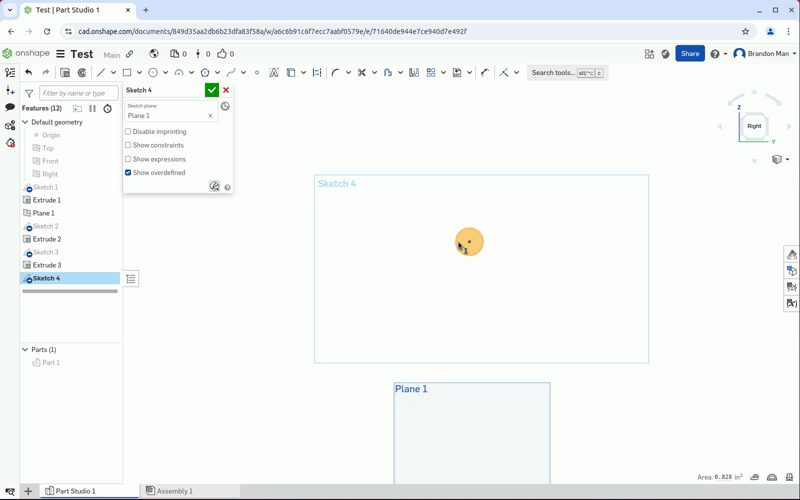
scroll(-6)
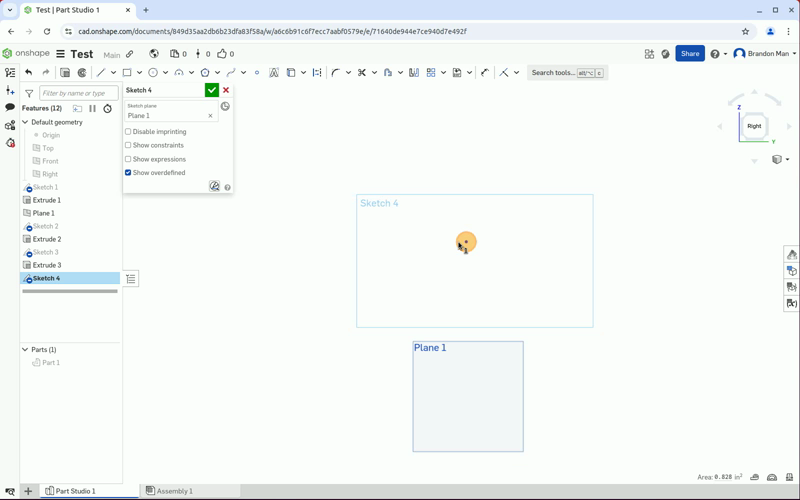
scroll(-6)
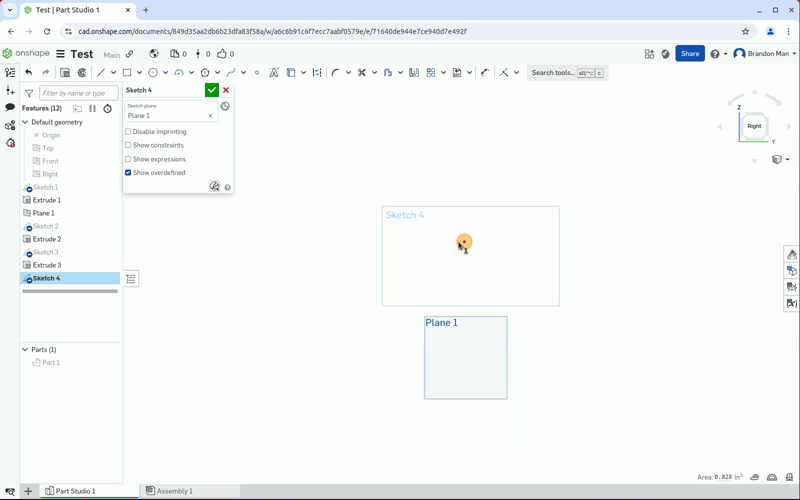
scroll(-6)
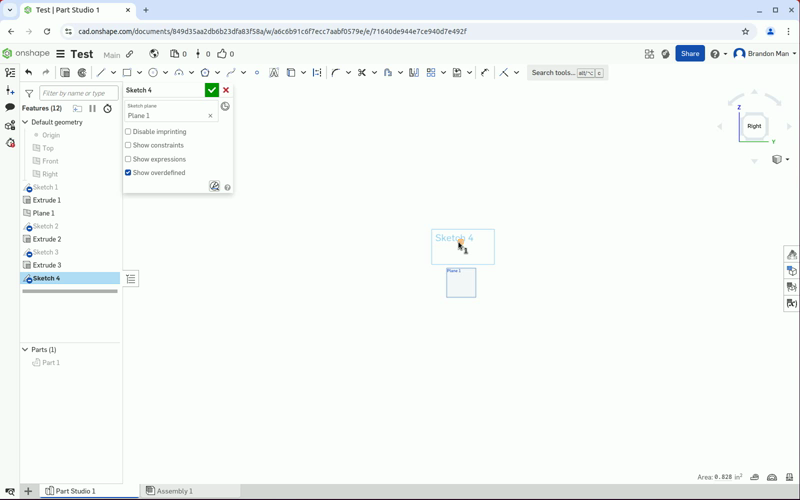
mouse_move(73, 352)
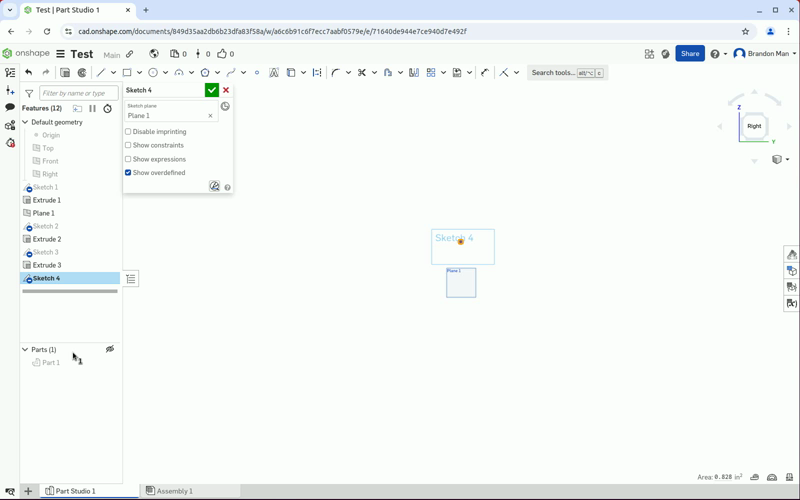
key(shift+y)
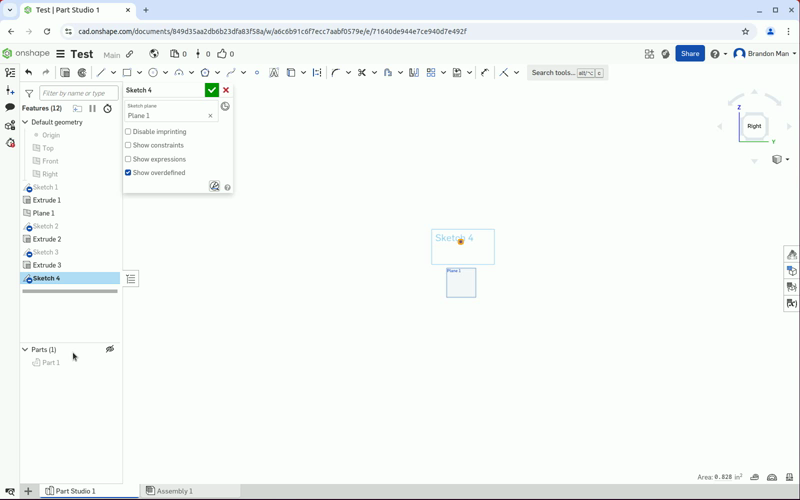
key(shift+e)
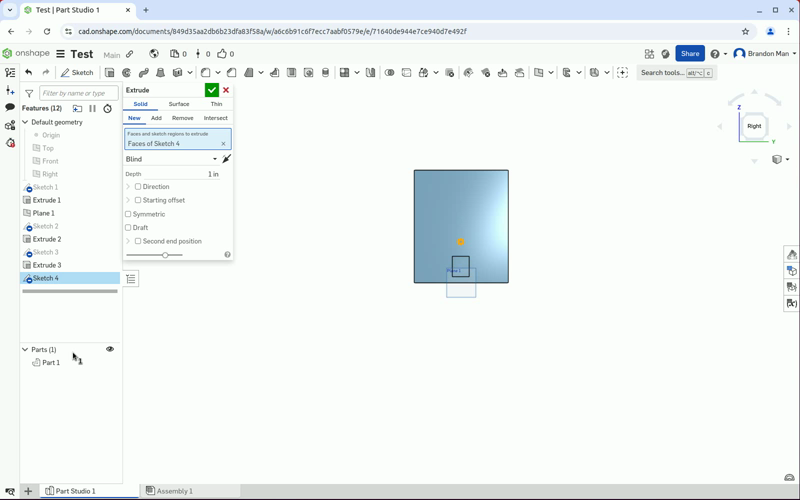
mouse_move(143, 106)
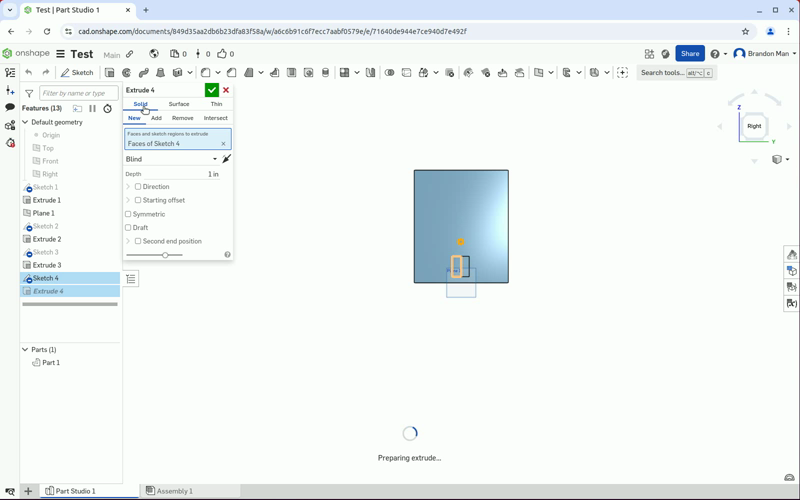
click(143, 106)
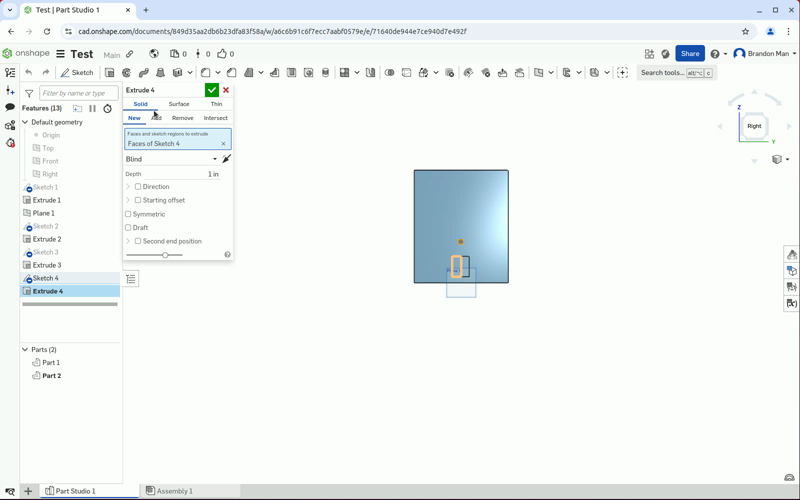
mouse_move(186, 120)
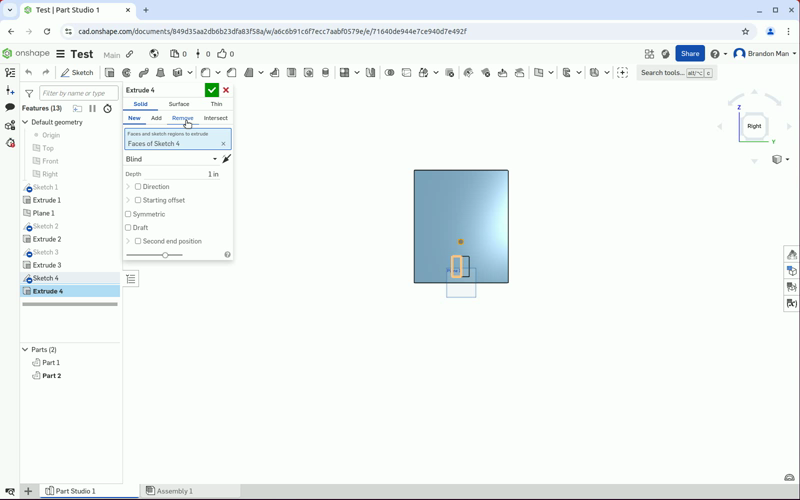
click(186, 120)
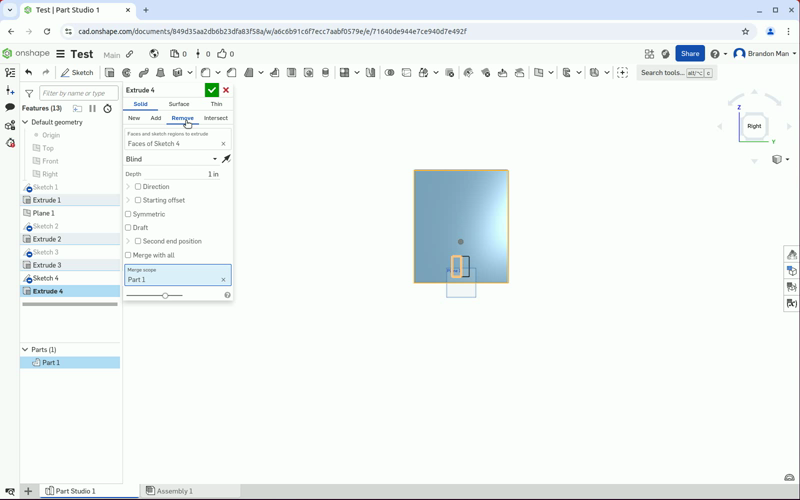
key(tab, 4)
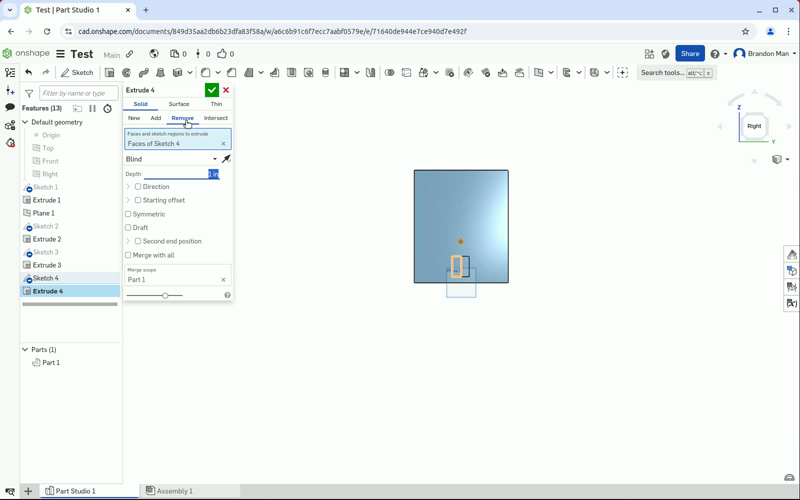
text(0.241)
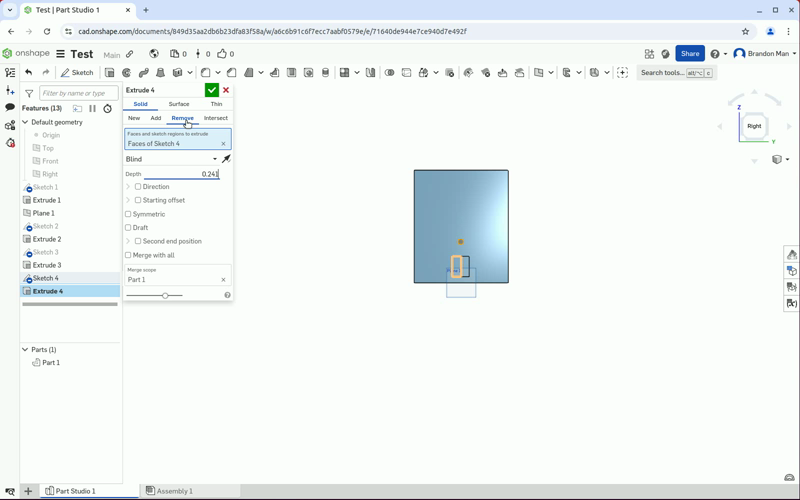
key(tab, 6)
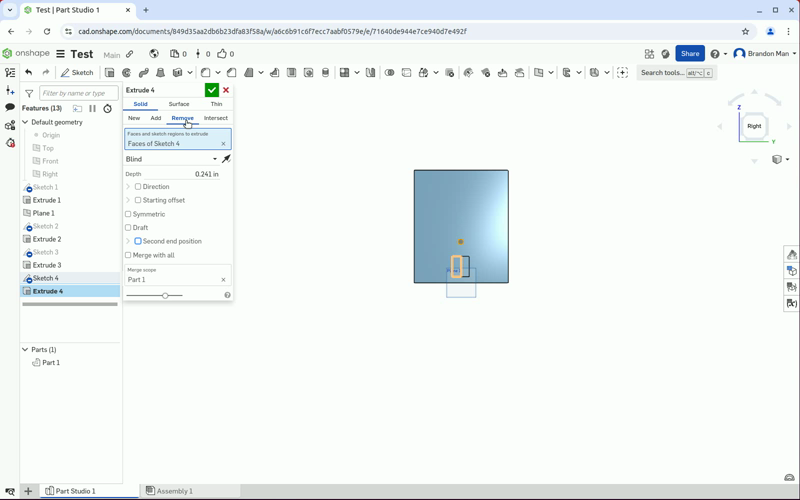
key(space)
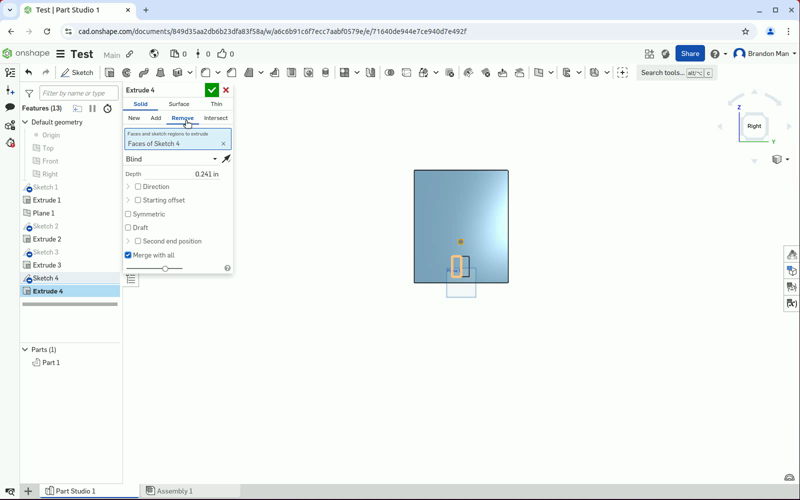
key(enter)
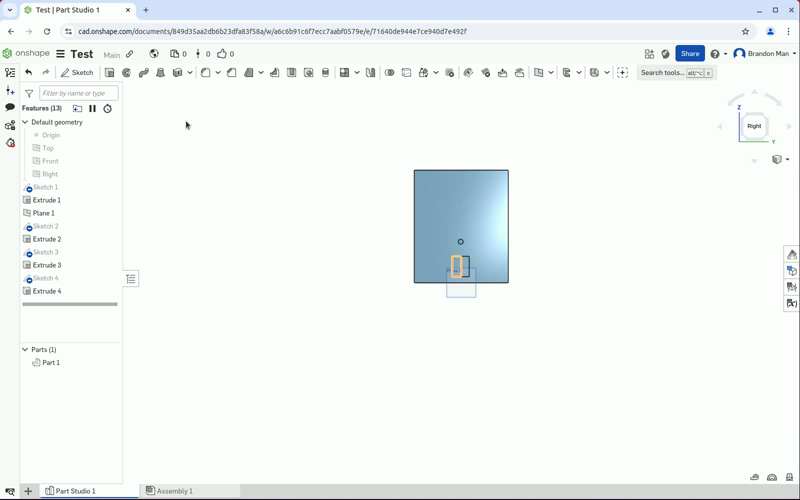
key(shift+h)
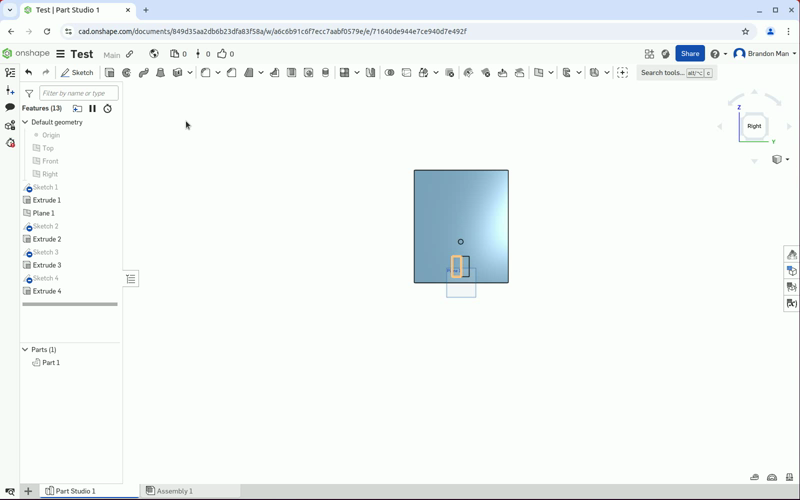
key(shift+h)
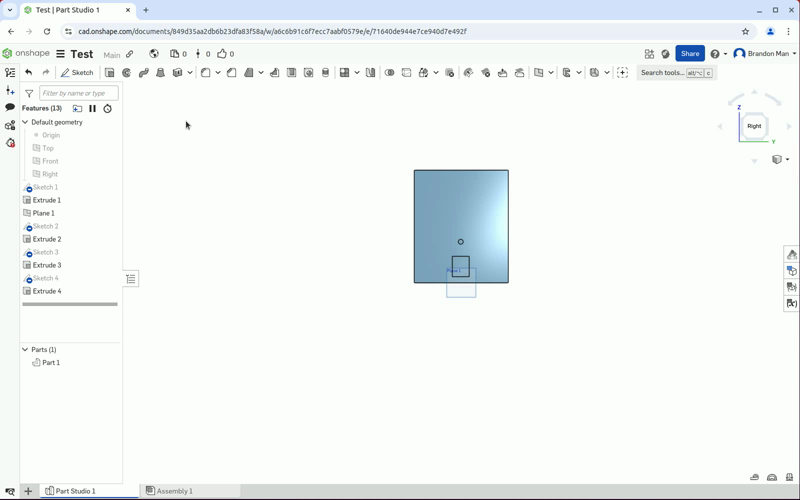
mouse_move(73, 189)
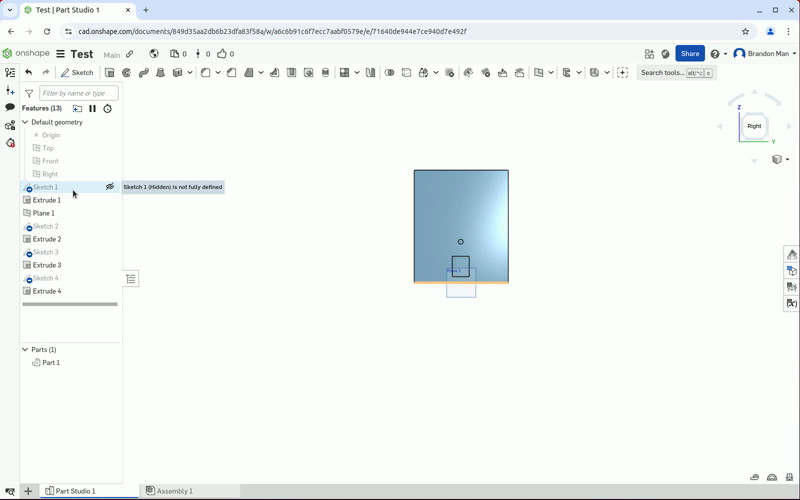
click(73, 189)
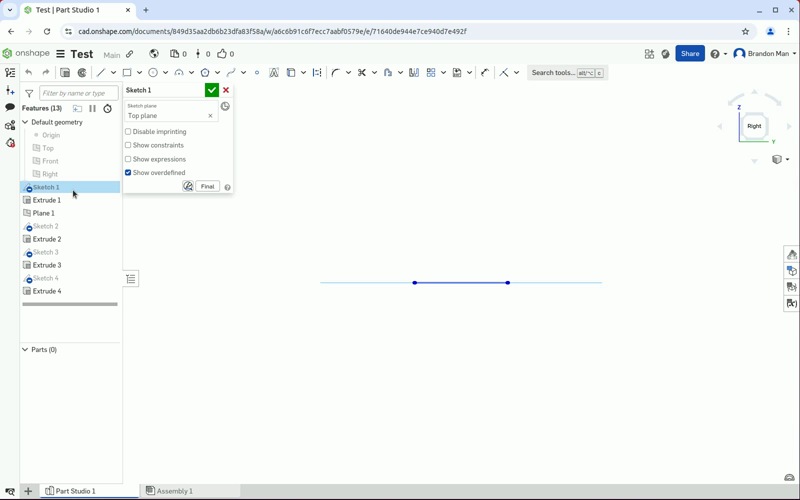
mouse_move(229, 92)
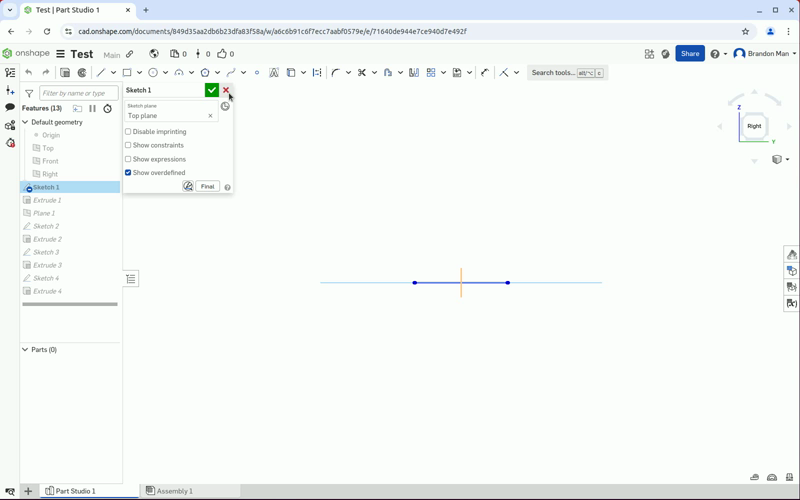
click(229, 92)
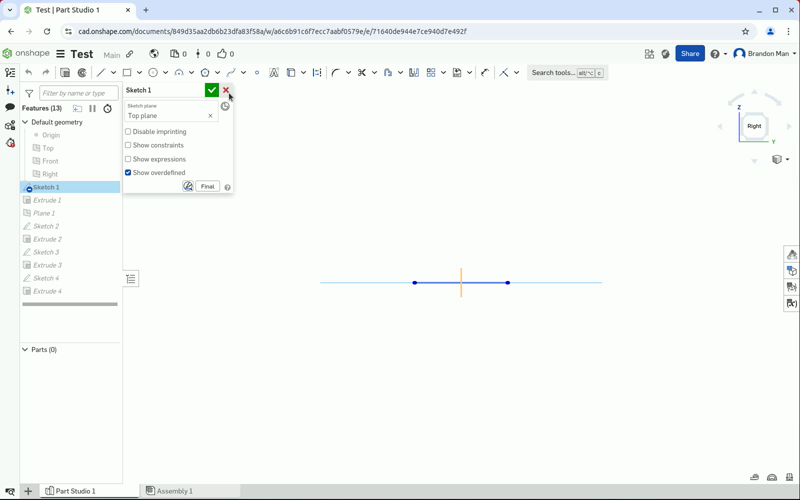
key(shift+s)
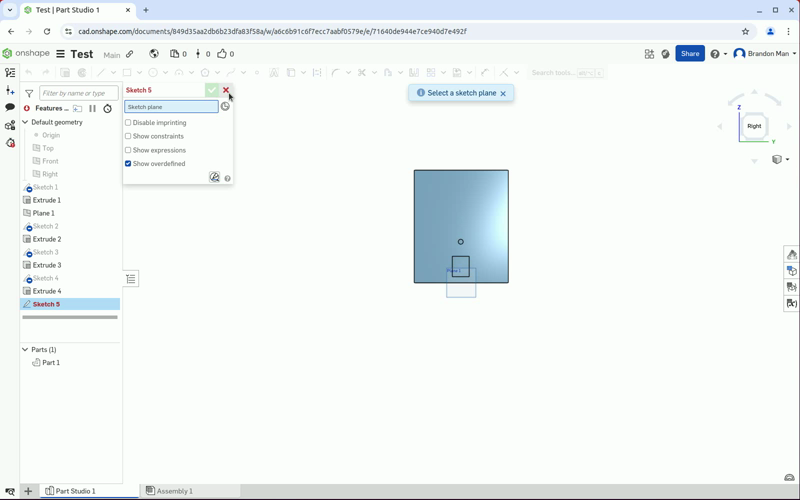
mouse_move(73, 215)
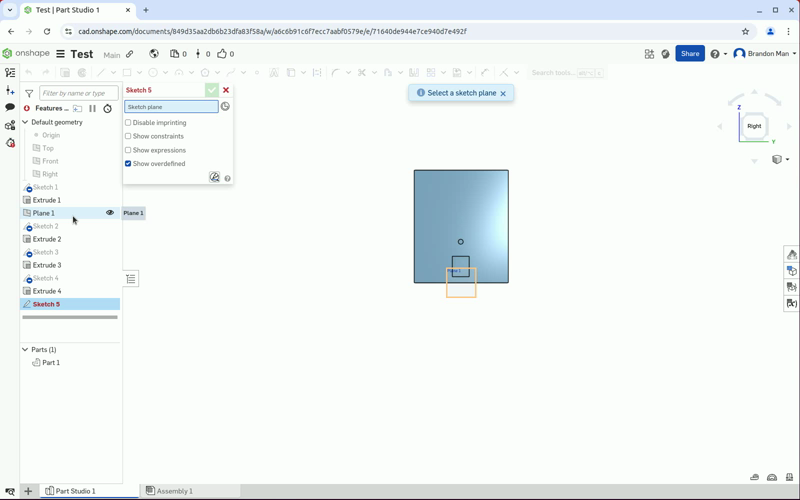
click(73, 215)
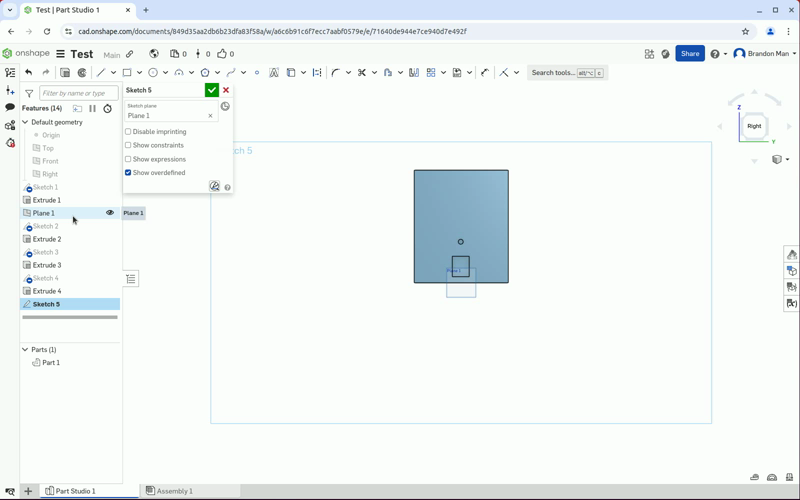
mouse_move(73, 352)
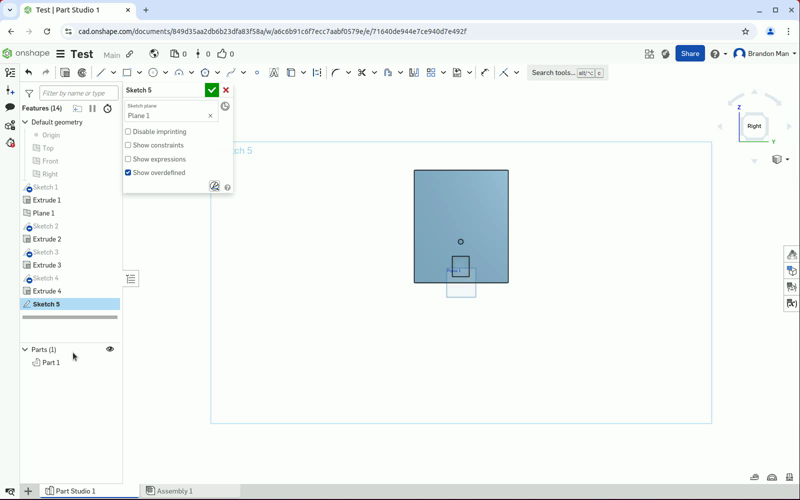
key(y)
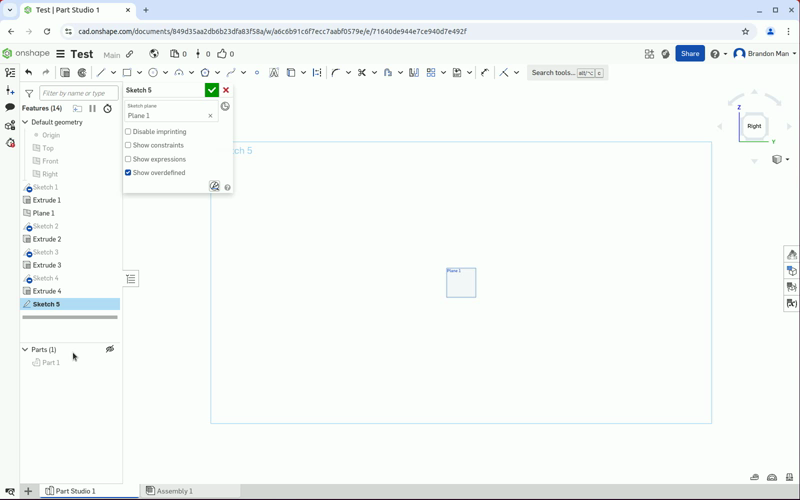
key(c)
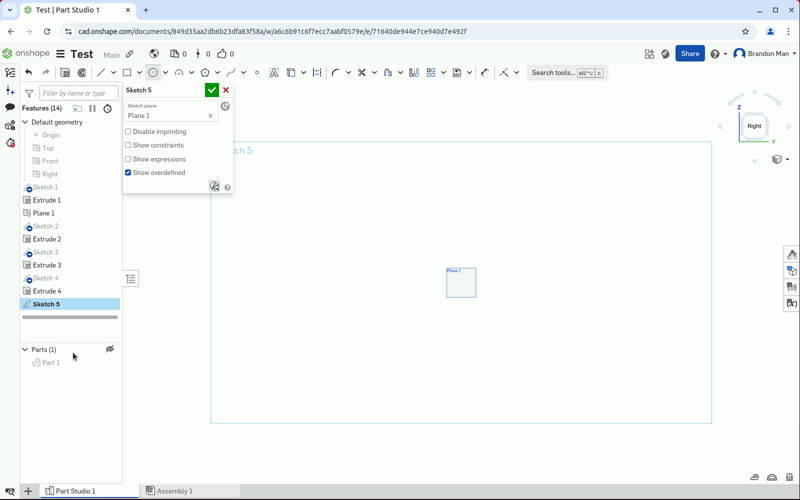
key_down(shift)
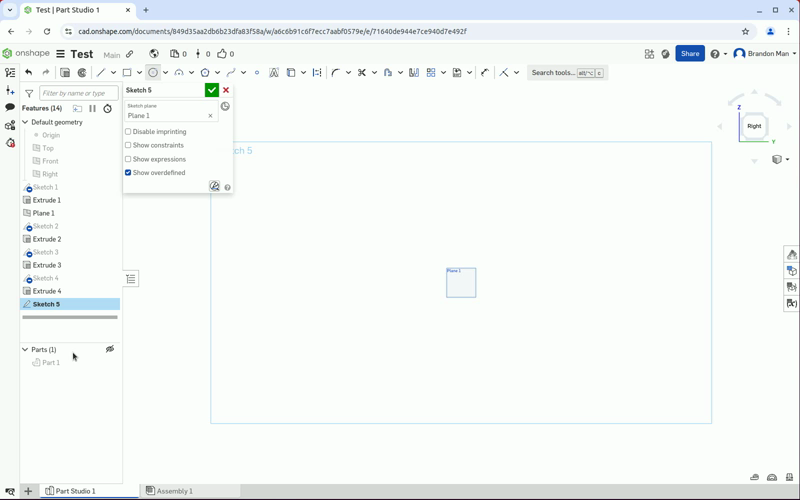
mouse_move(460, 201)
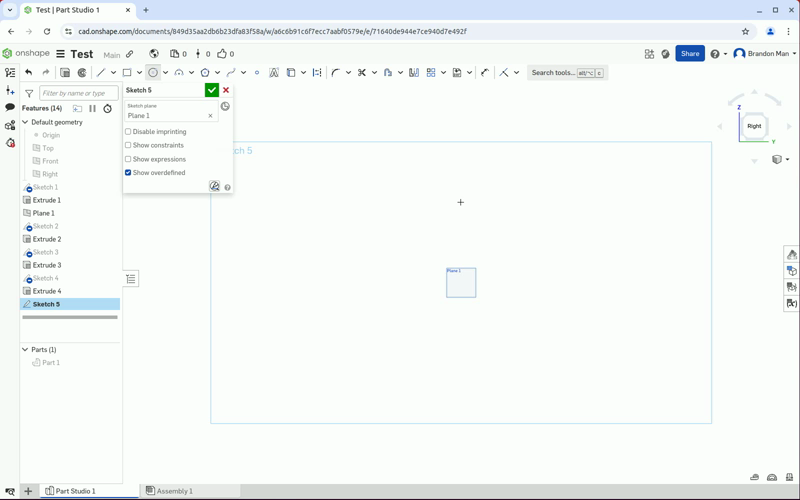
click(460, 201)
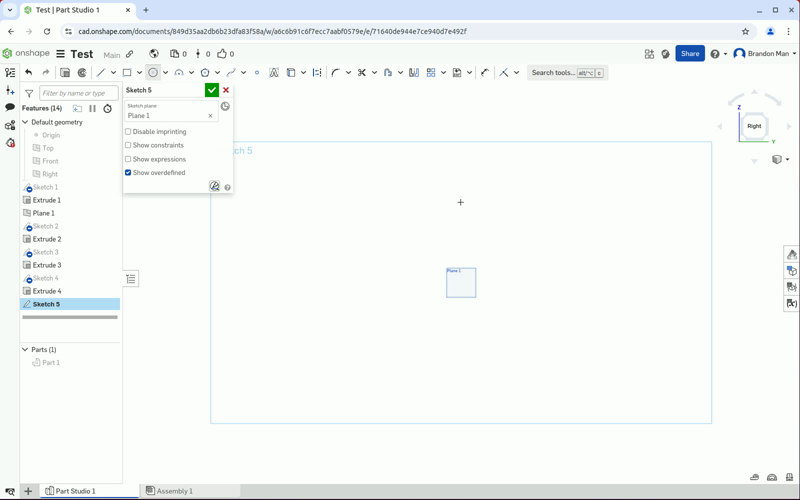
key_up(shift)
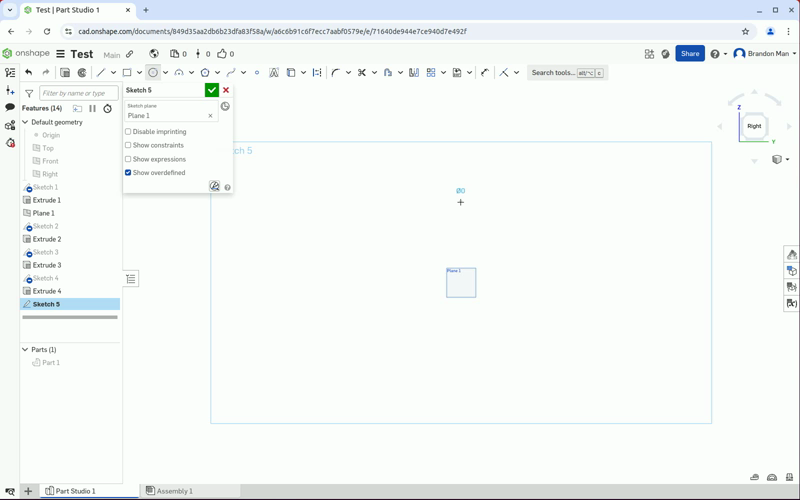
mouse_move(463, 201)
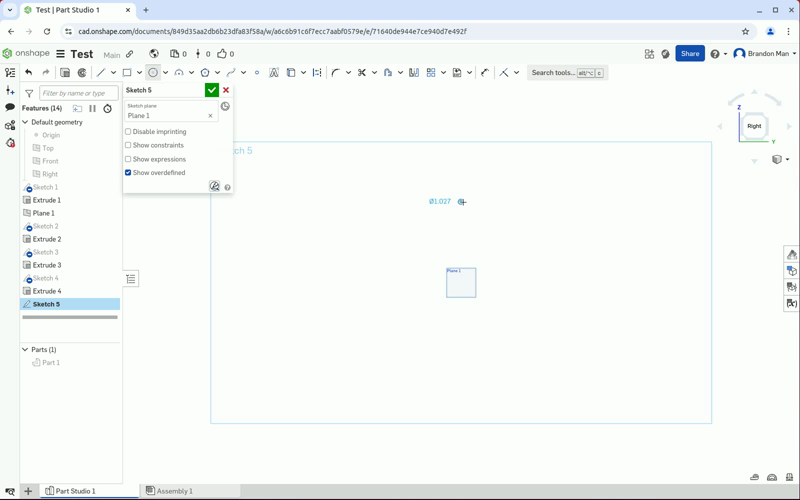
scroll(6)
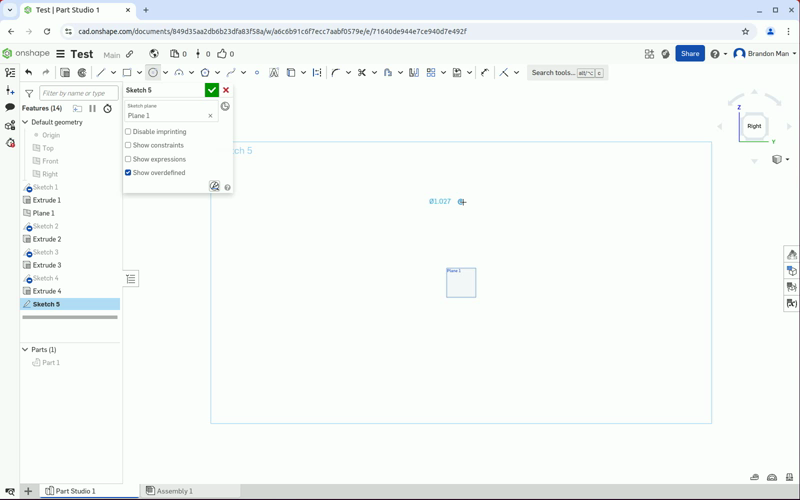
scroll(6)
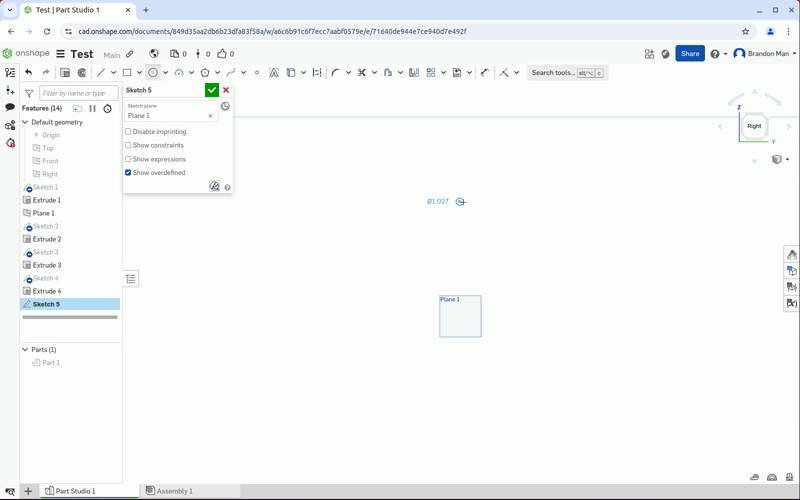
scroll(6)
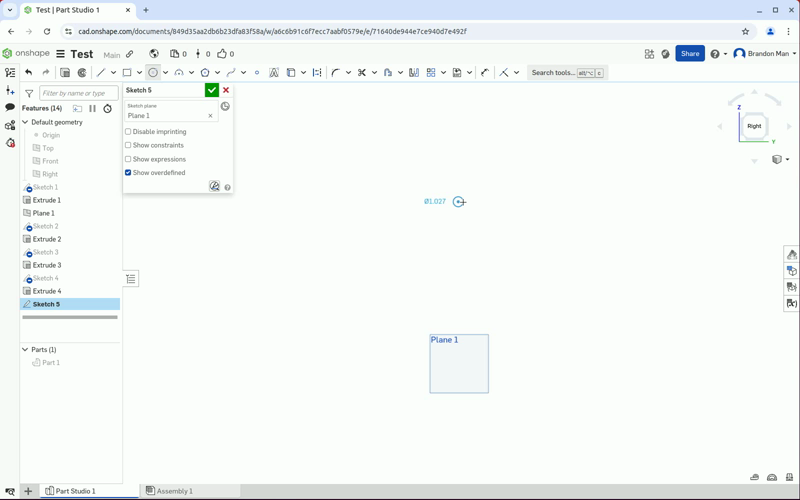
scroll(6)
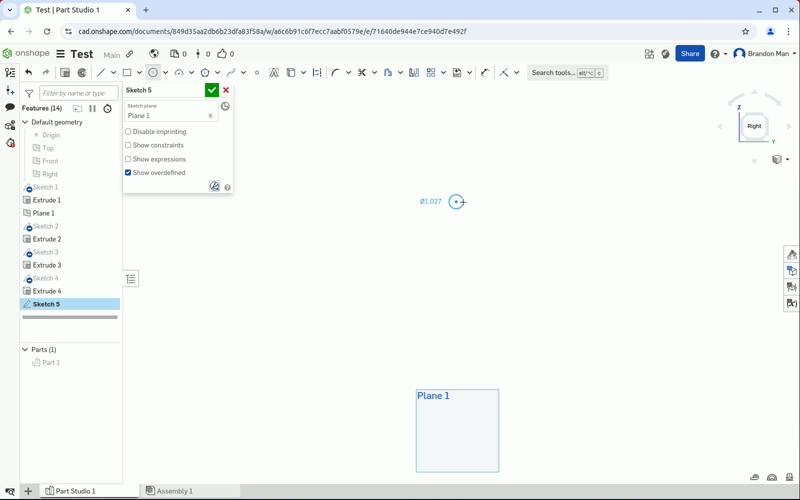
scroll(6)
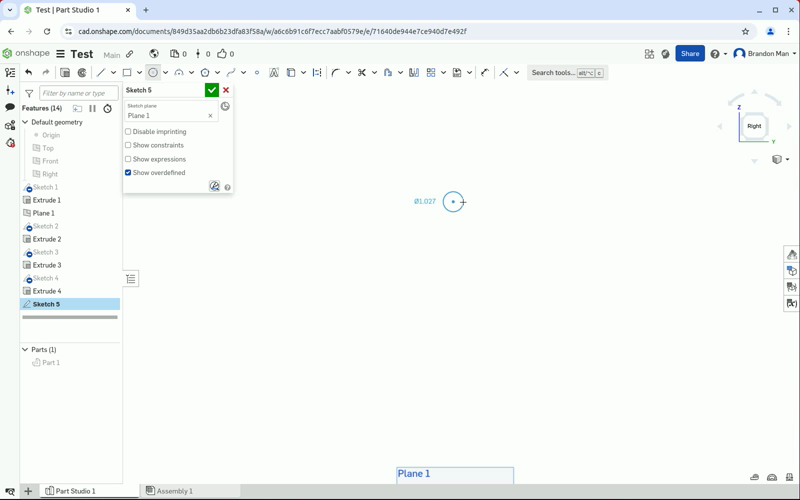
scroll(6)
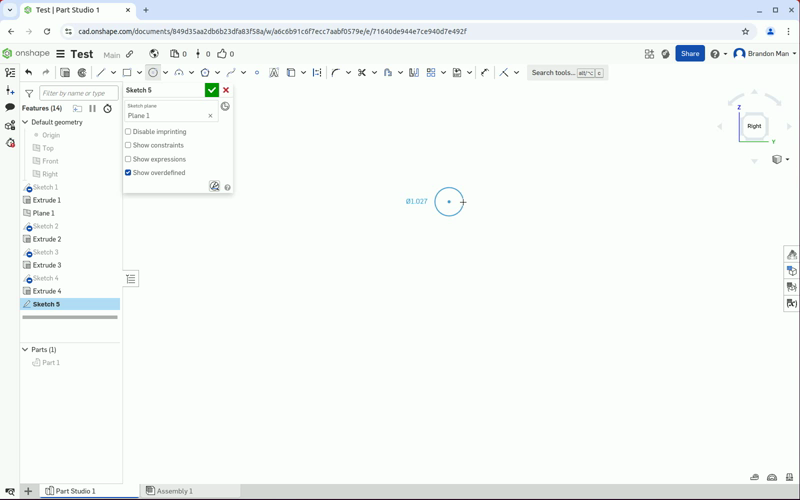
scroll(6)
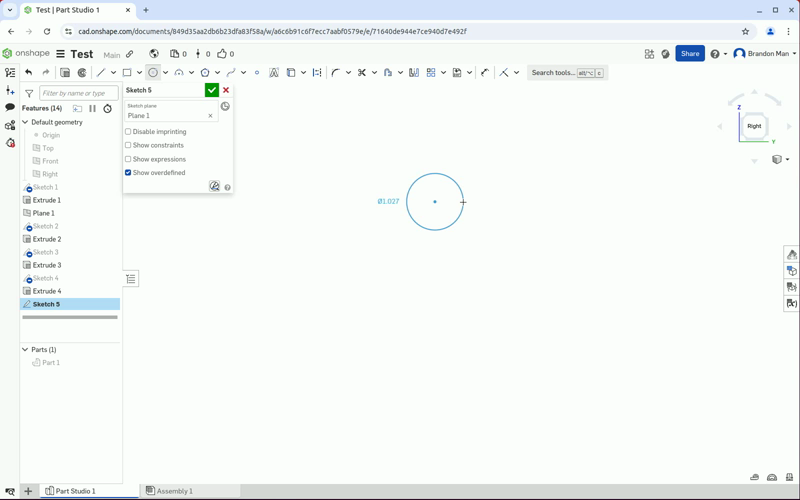
click(463, 201)
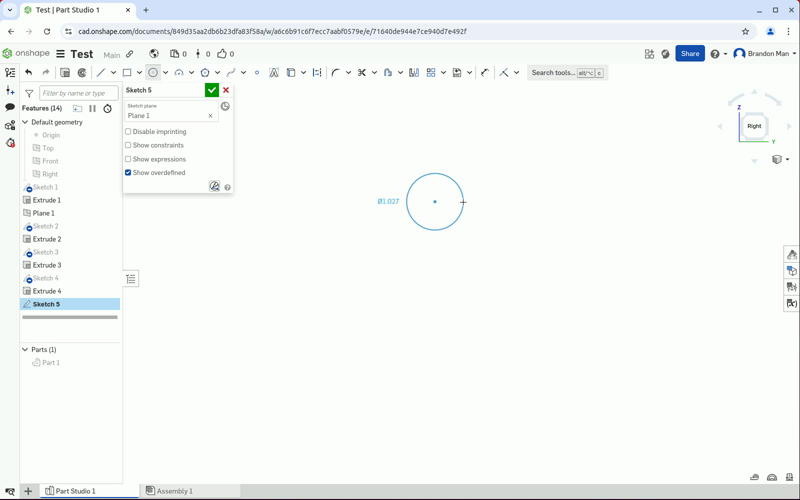
scroll(-6)
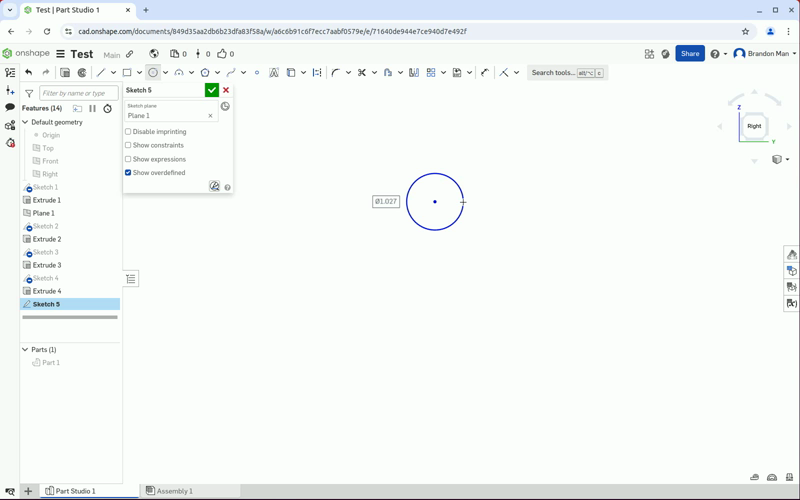
scroll(-6)
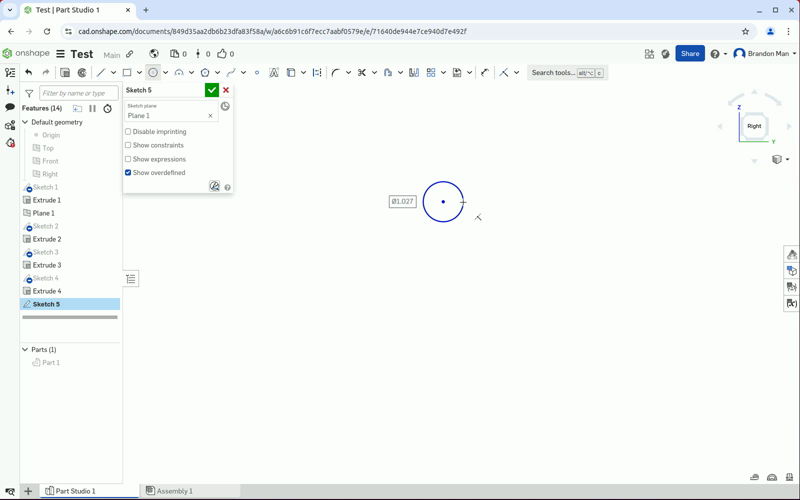
scroll(-6)
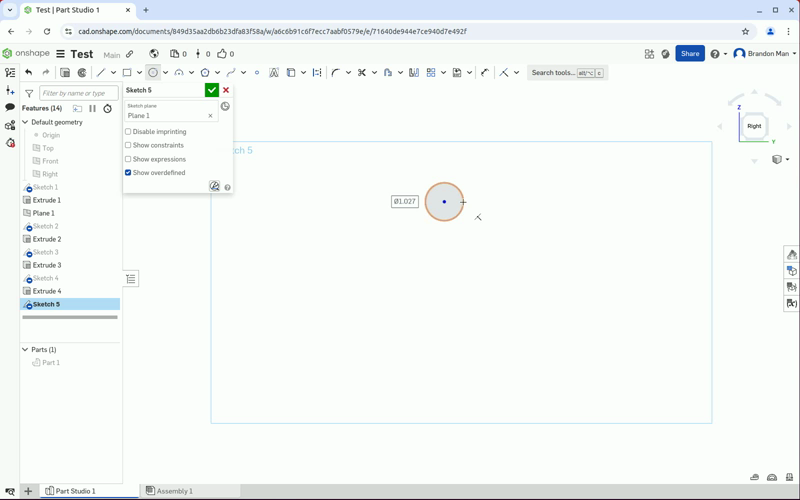
scroll(-6)
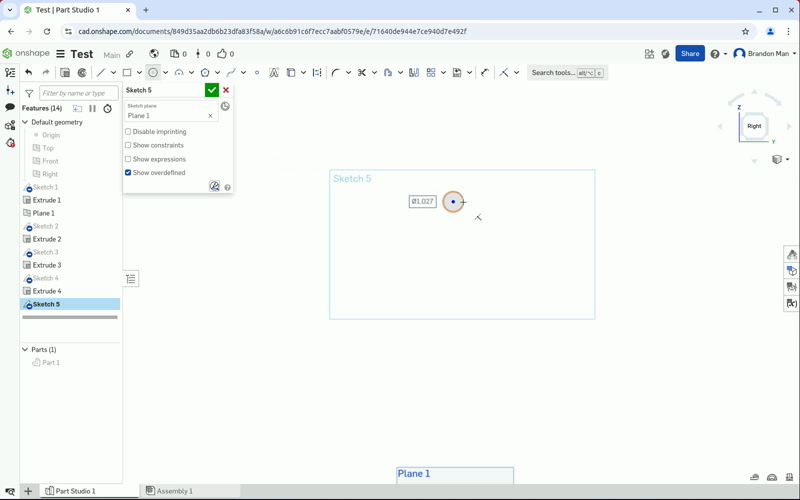
scroll(-6)
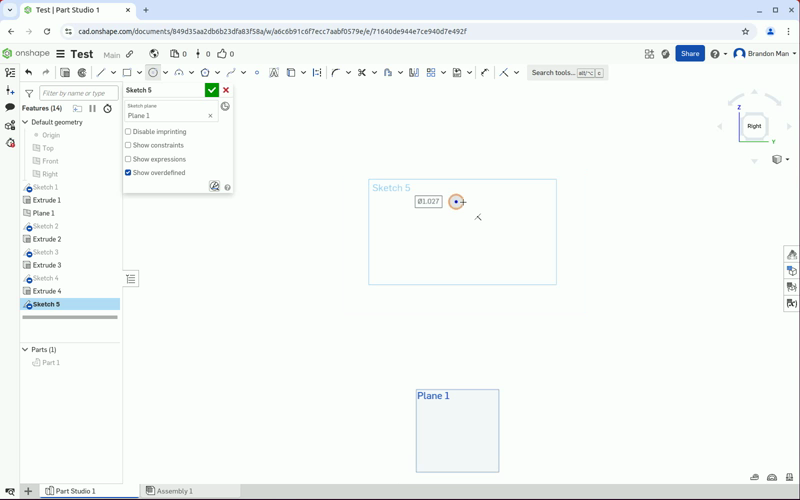
scroll(-6)
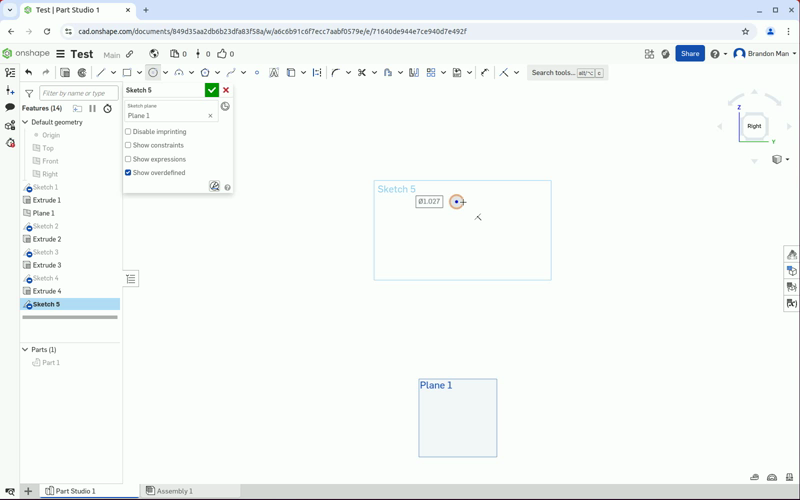
scroll(-6)
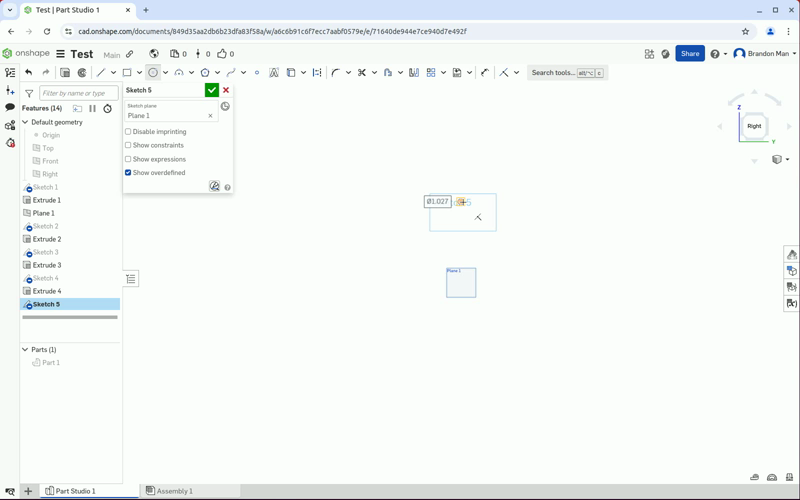
key(esc)
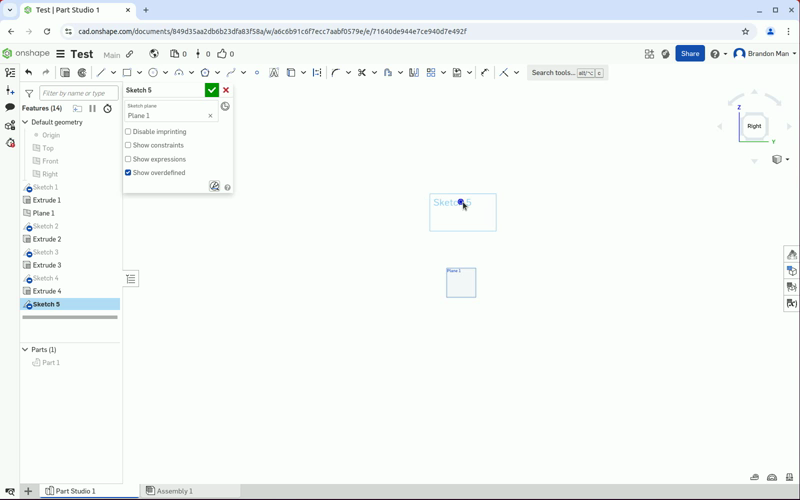
mouse_move(461, 204)
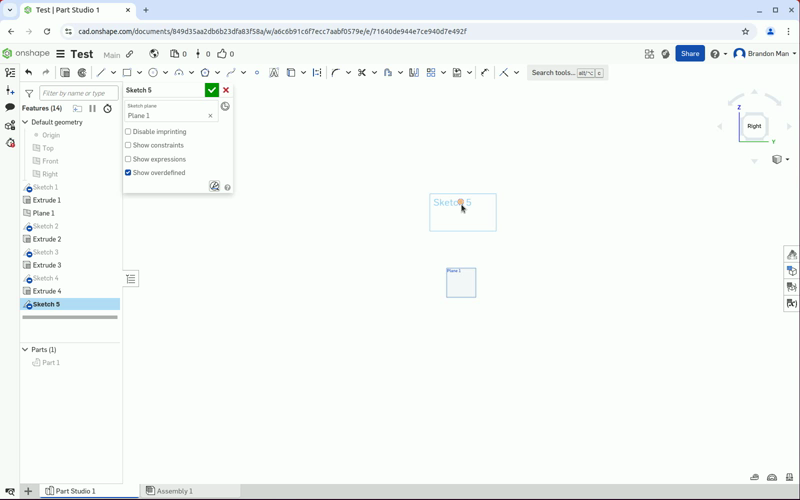
scroll(6)
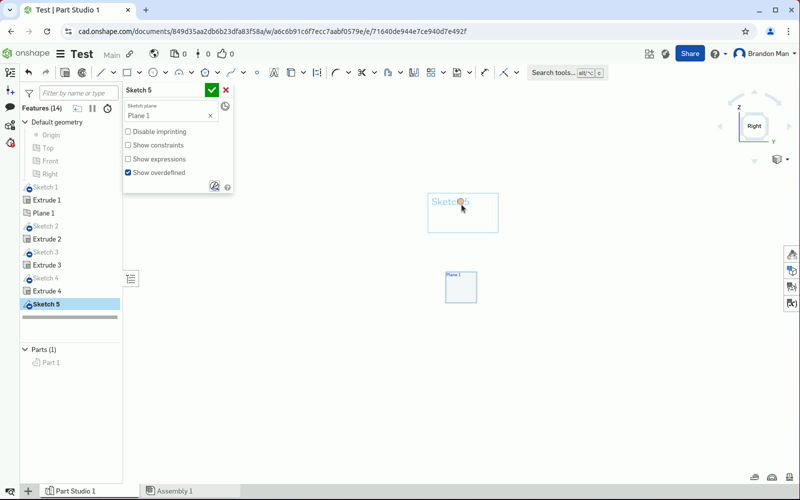
scroll(6)
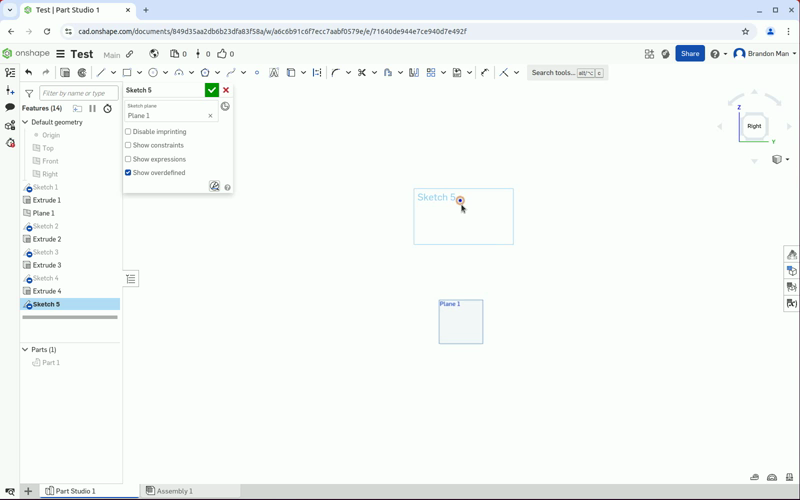
scroll(6)
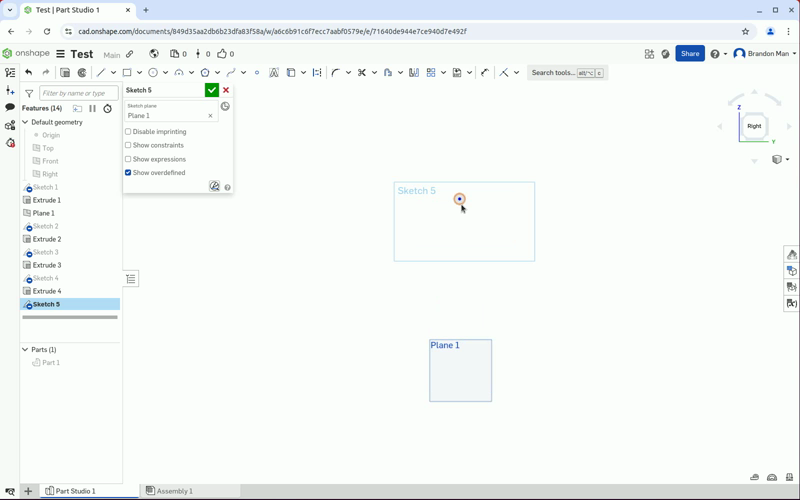
scroll(6)
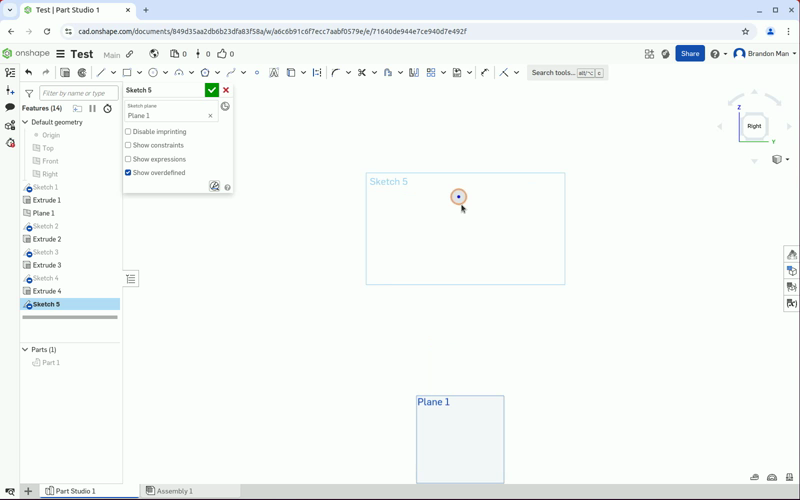
scroll(6)
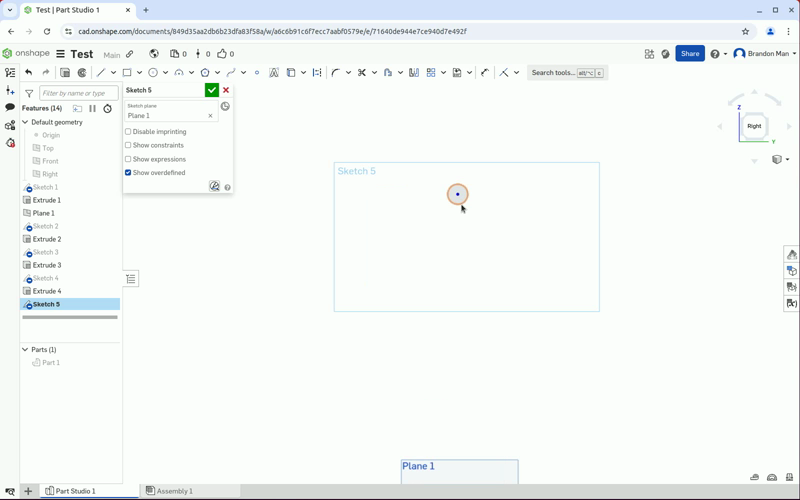
scroll(6)
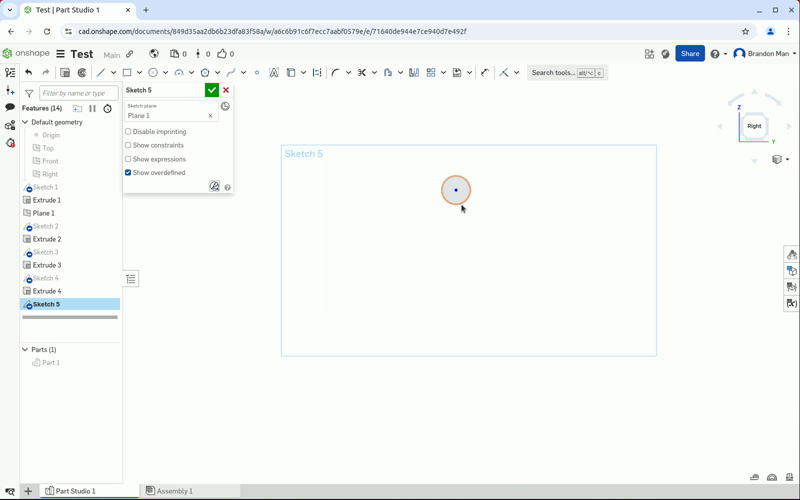
scroll(6)
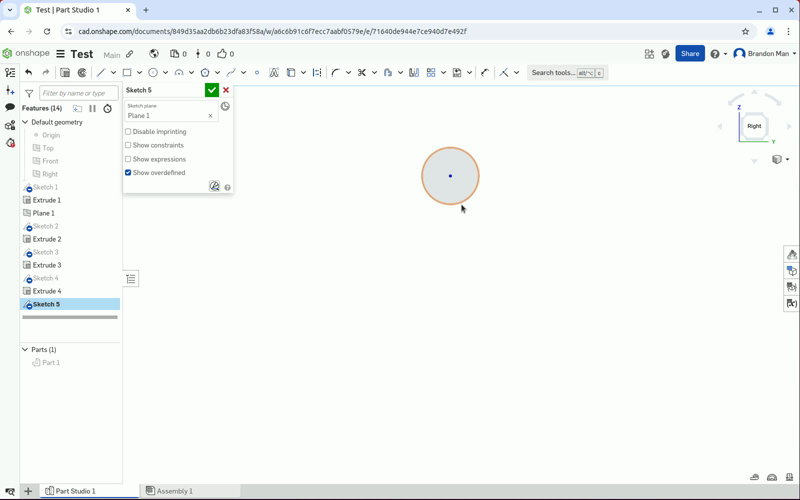
click(461, 204)
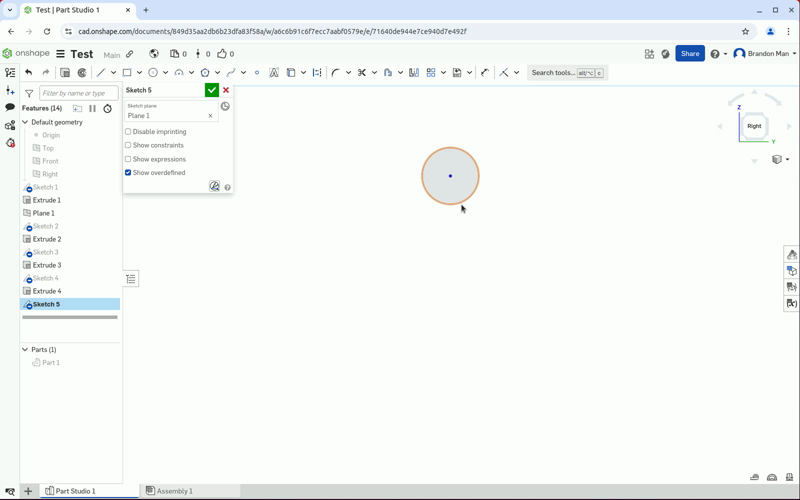
scroll(-6)
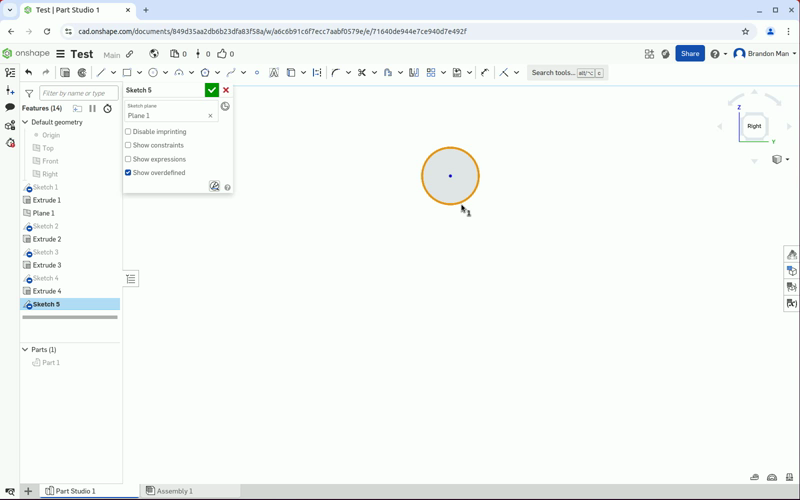
scroll(-6)
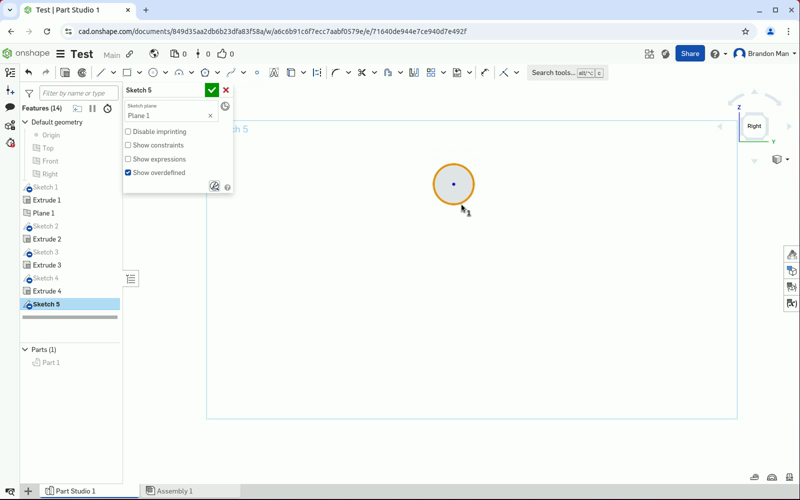
scroll(-6)
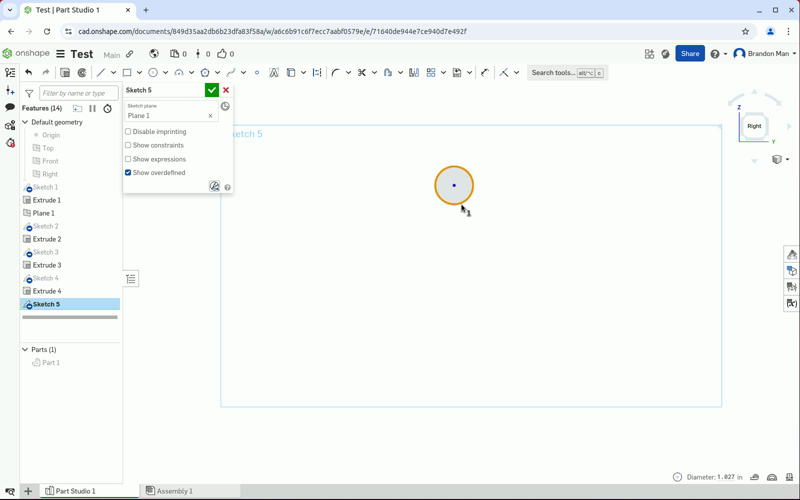
scroll(-6)
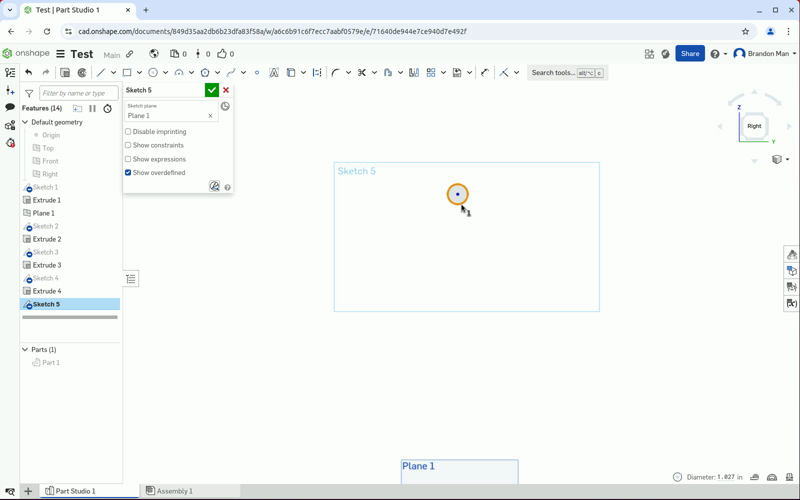
scroll(-6)
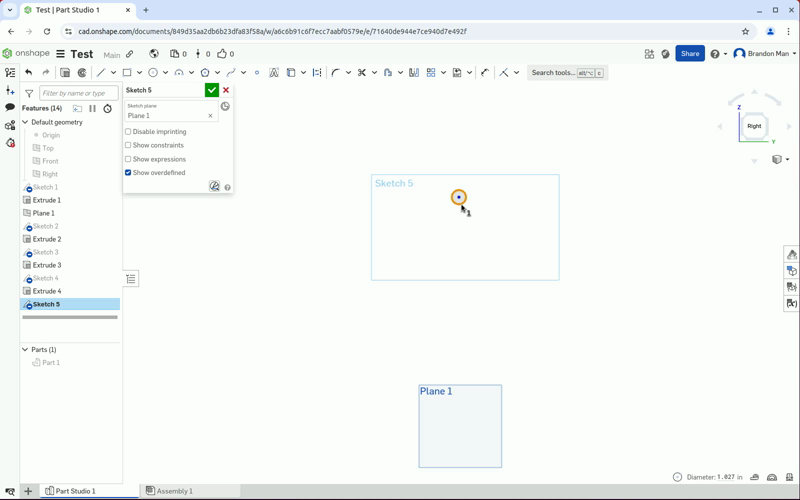
scroll(-6)
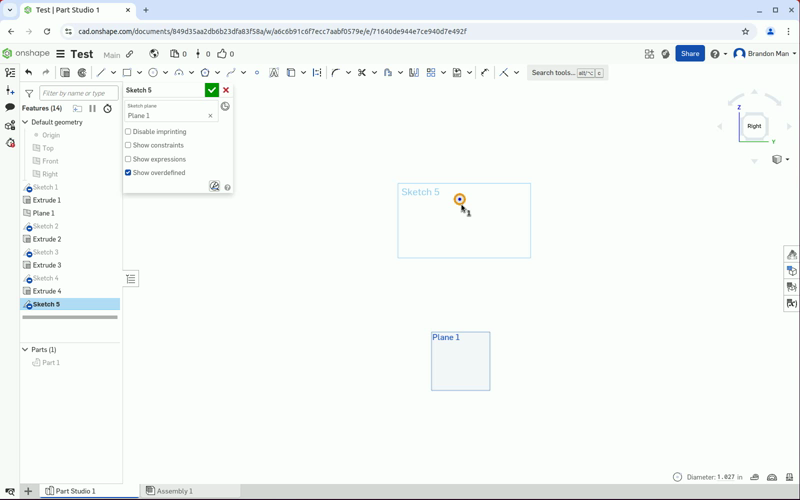
scroll(-6)
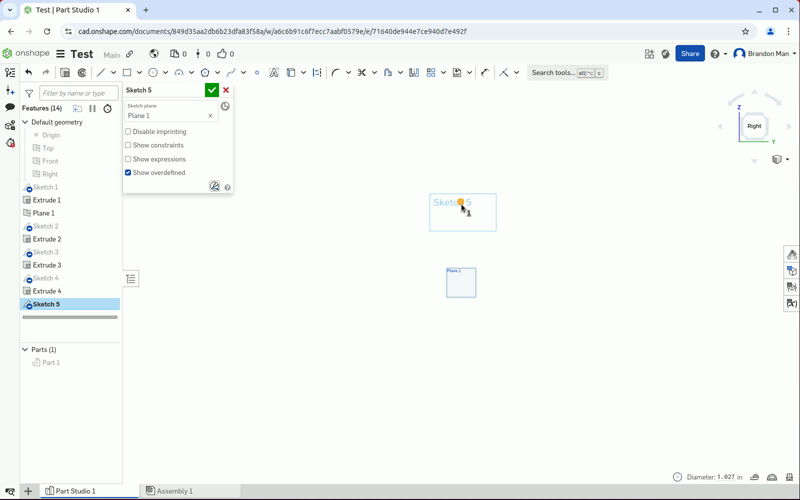
mouse_move(73, 352)
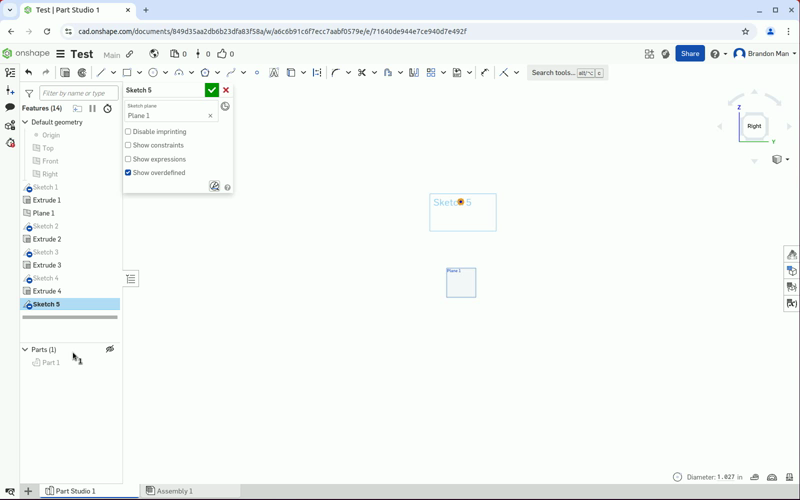
key(shift+y)
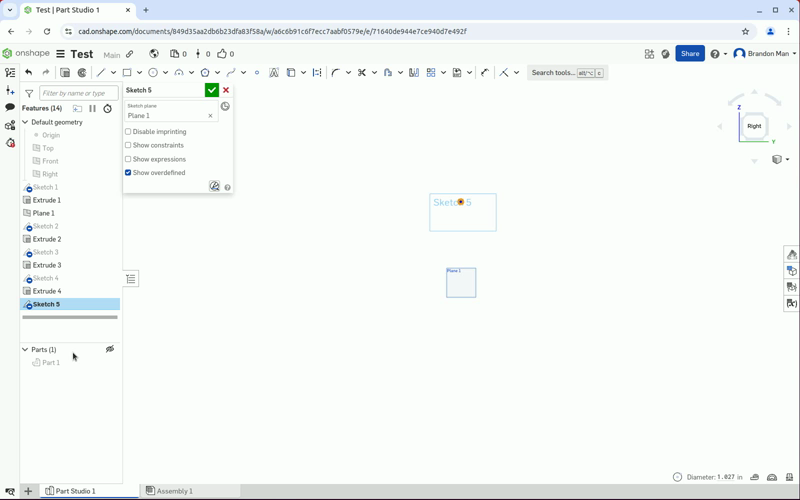
key(shift+e)
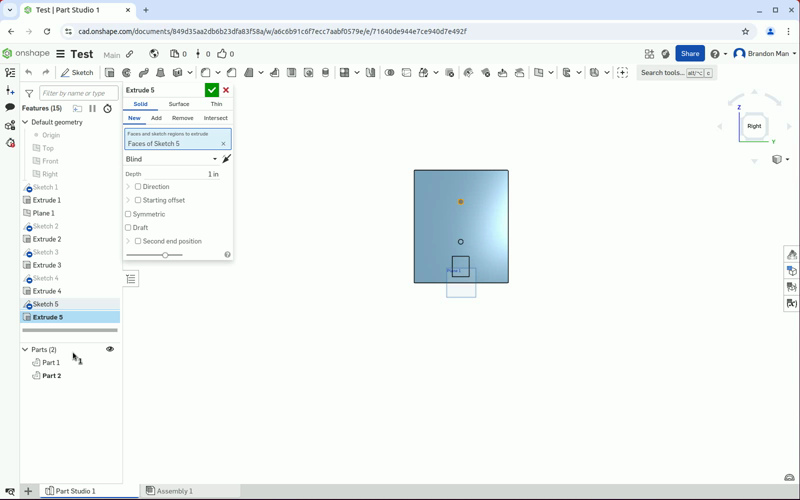
mouse_move(143, 106)
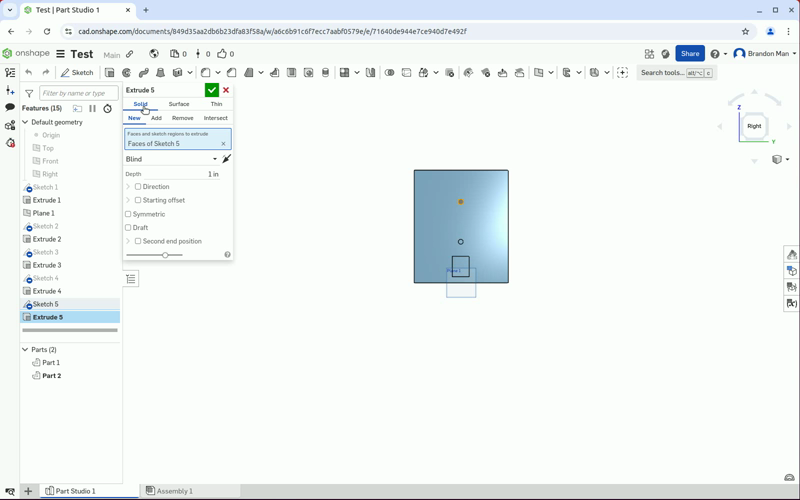
click(143, 106)
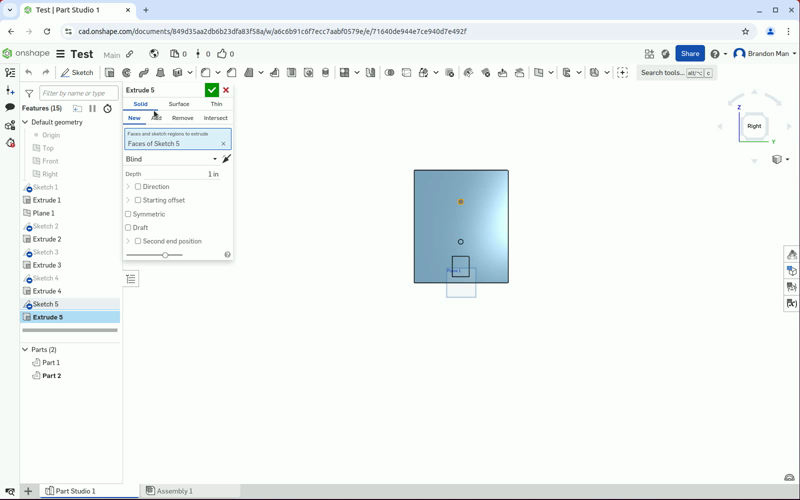
mouse_move(186, 120)
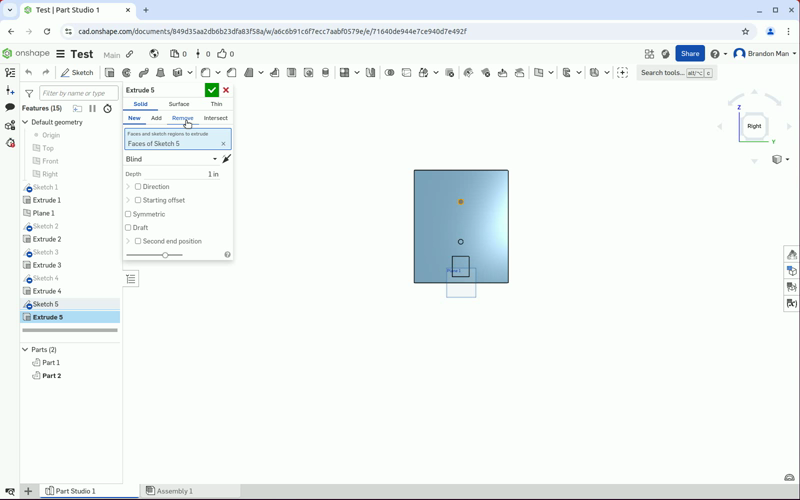
click(186, 120)
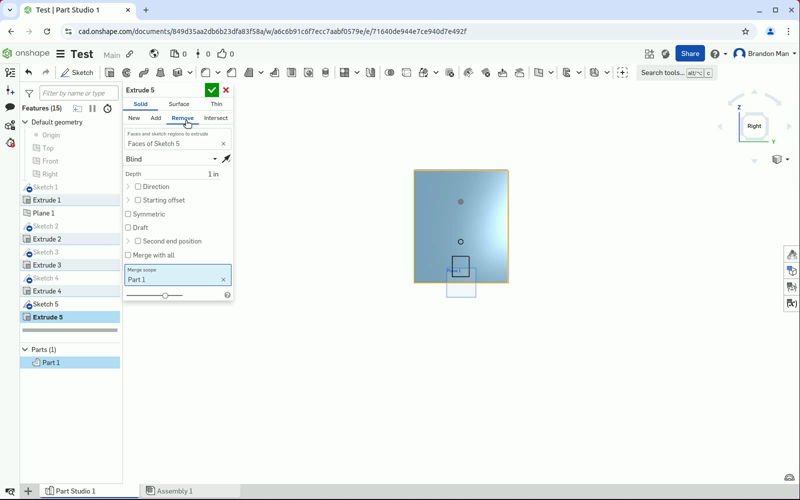
key(tab, 4)
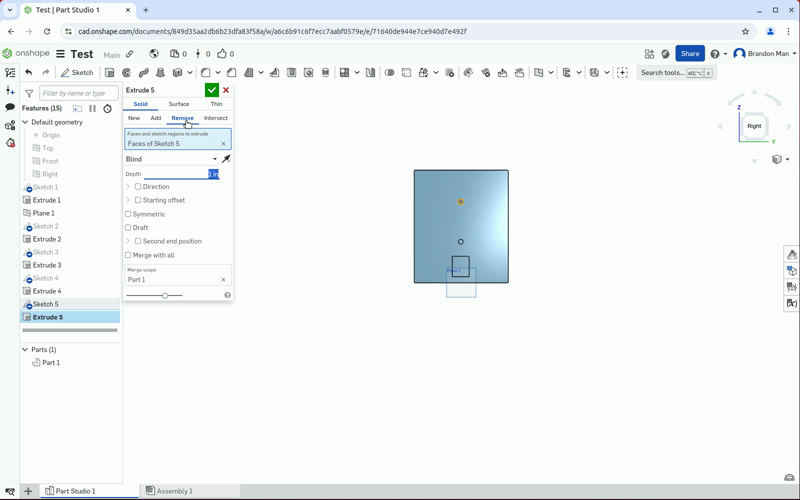
text(0.241)
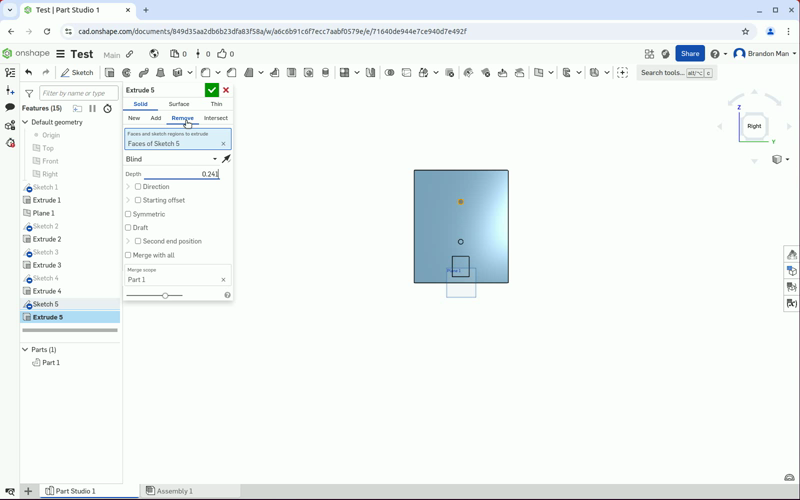
key(tab, 6)
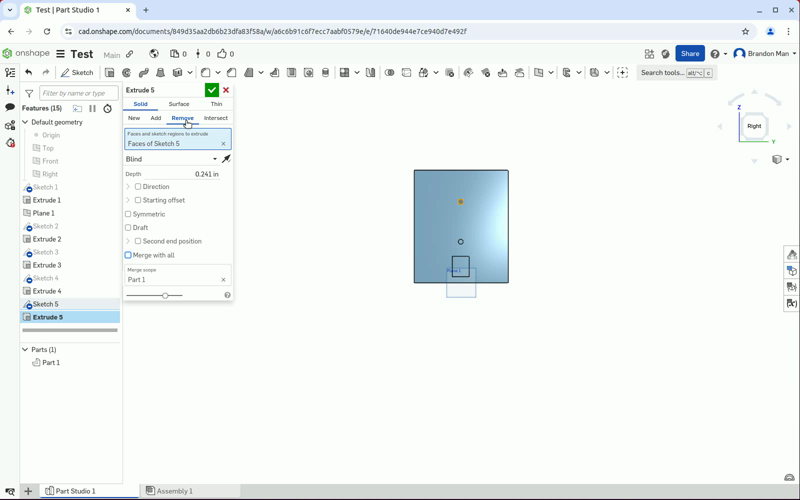
key(space)
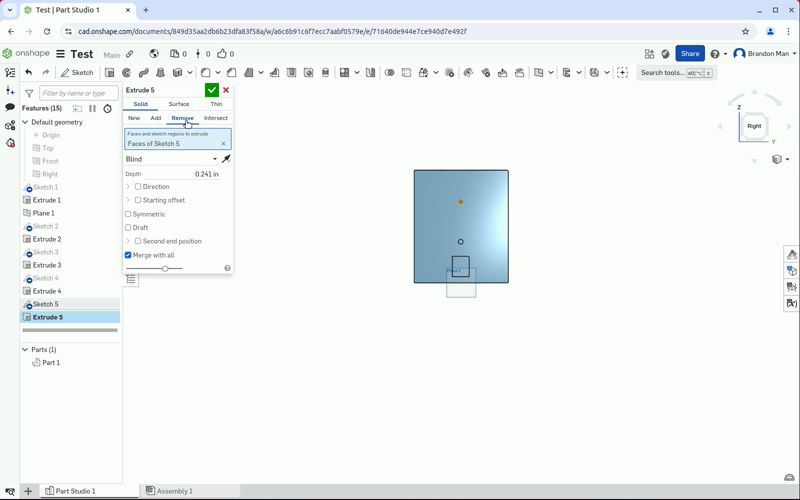
key(enter)
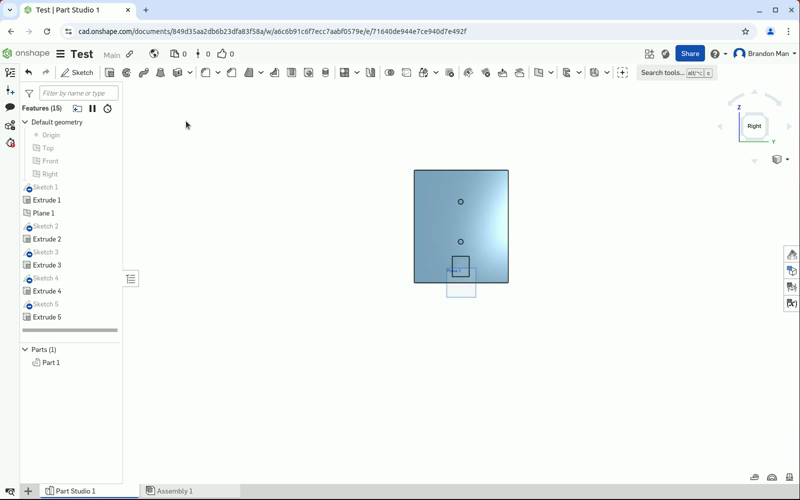
key(shift+h)
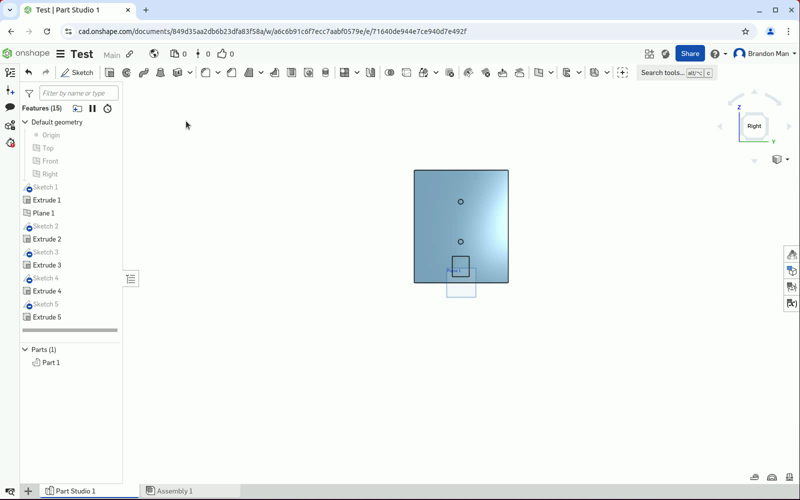
key(shift+h)
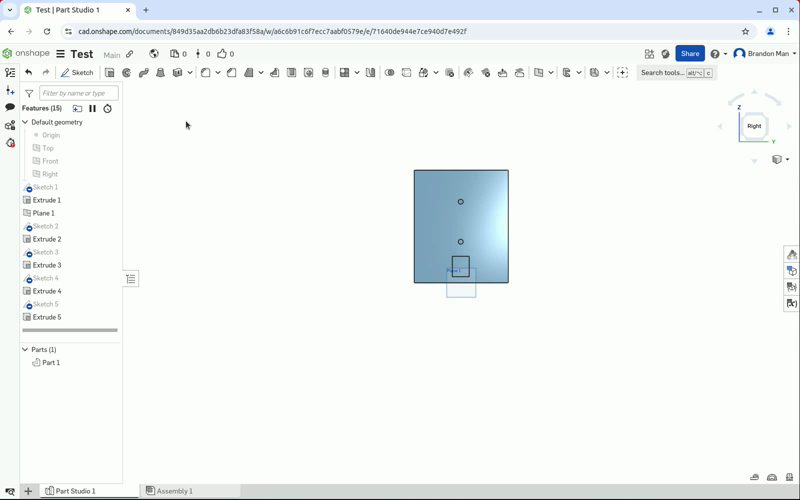
mouse_move(73, 189)
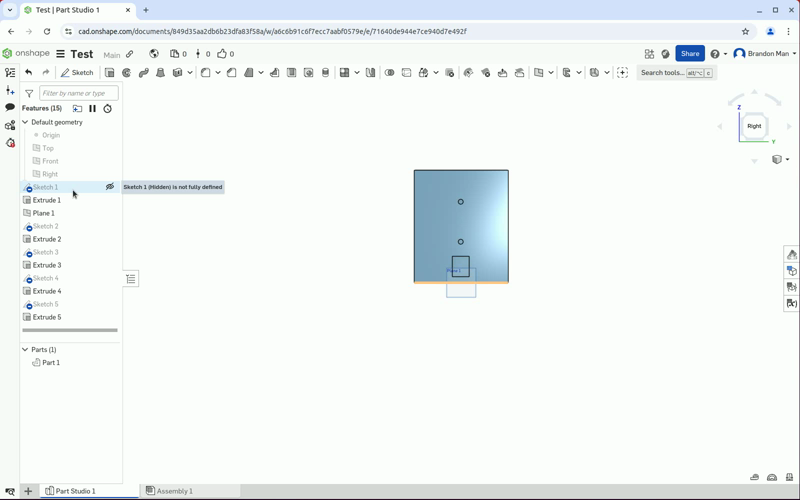
click(73, 189)
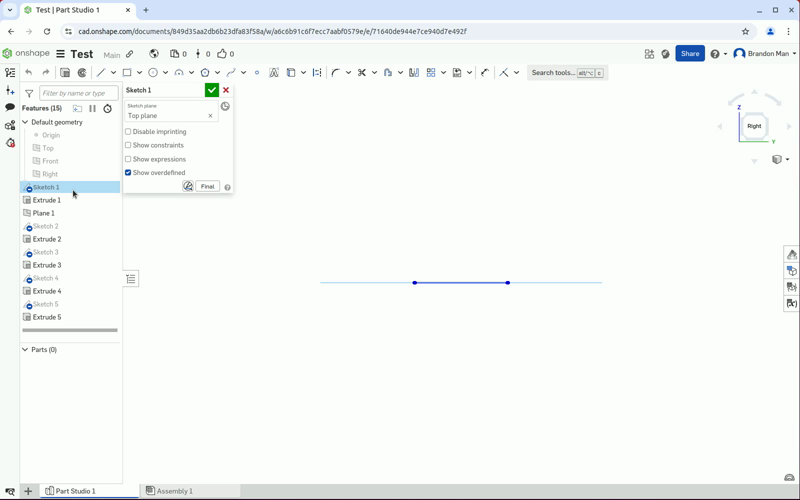
mouse_move(229, 92)
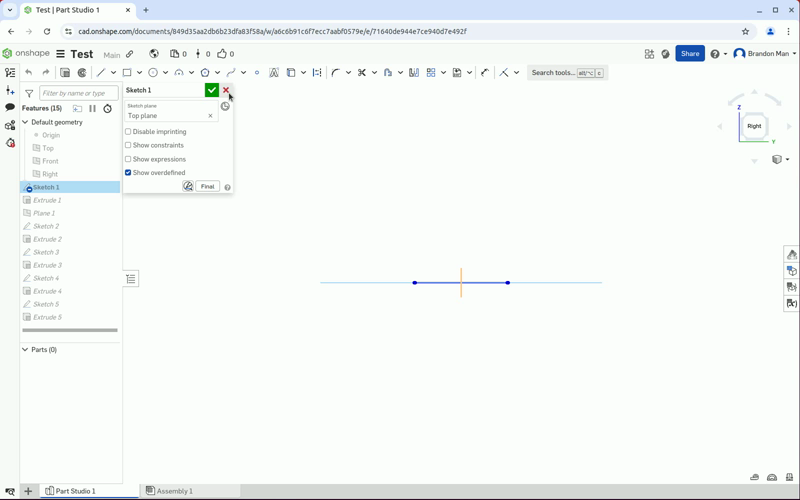
click(229, 92)
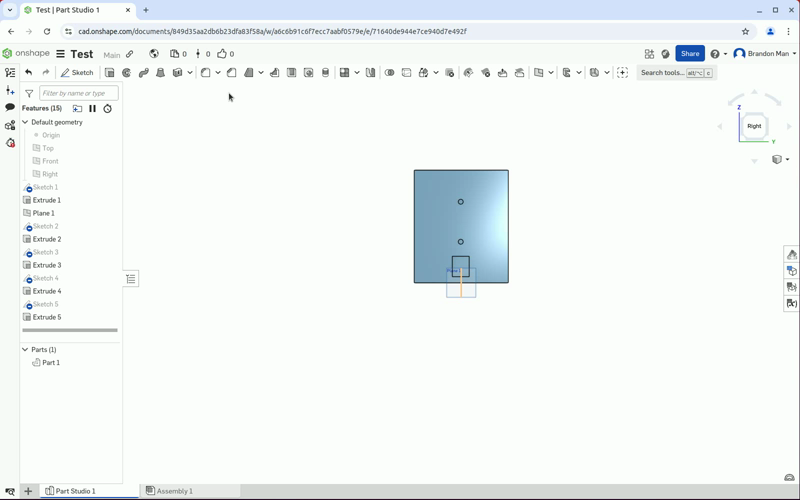
mouse_move(541, 75)
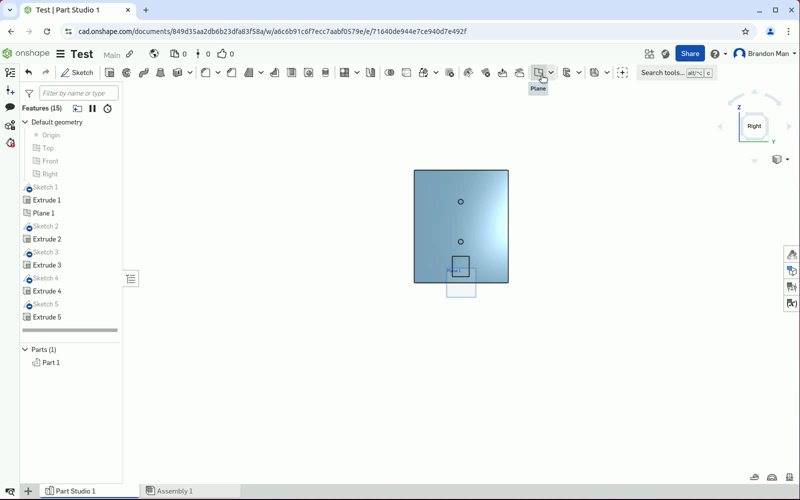
click(541, 75)
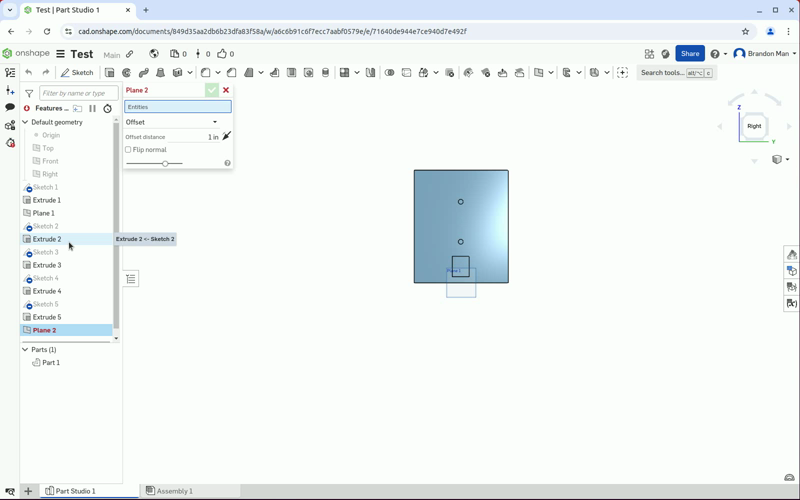
scroll(3)
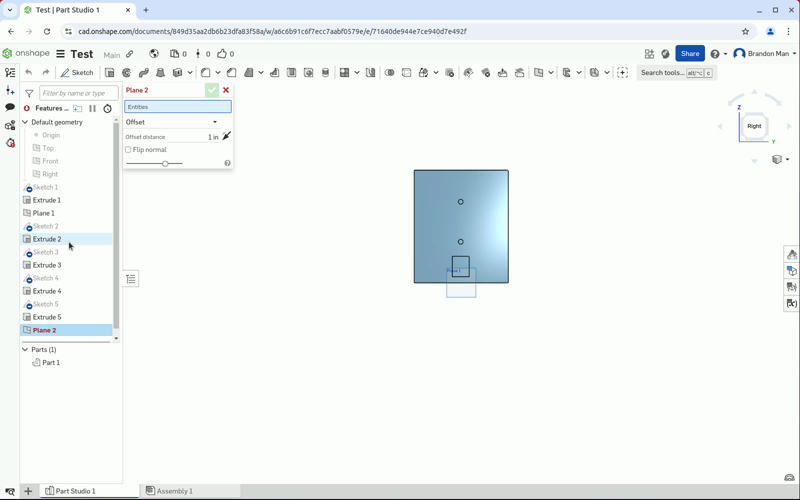
mouse_move(69, 176)
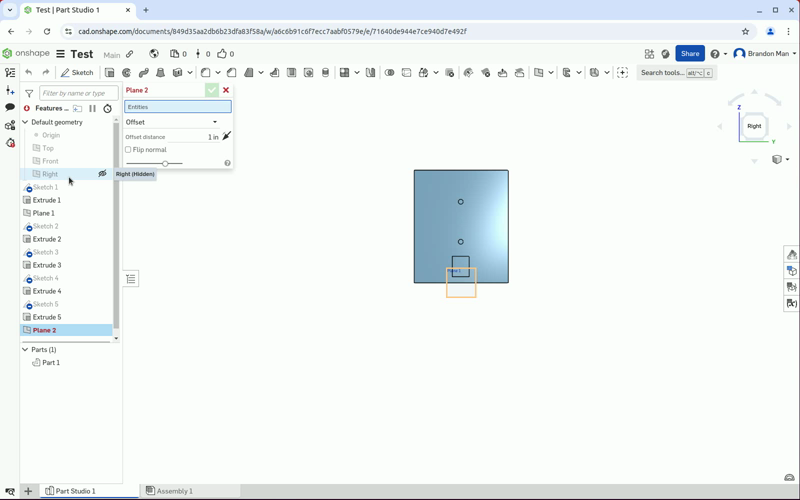
click(69, 176)
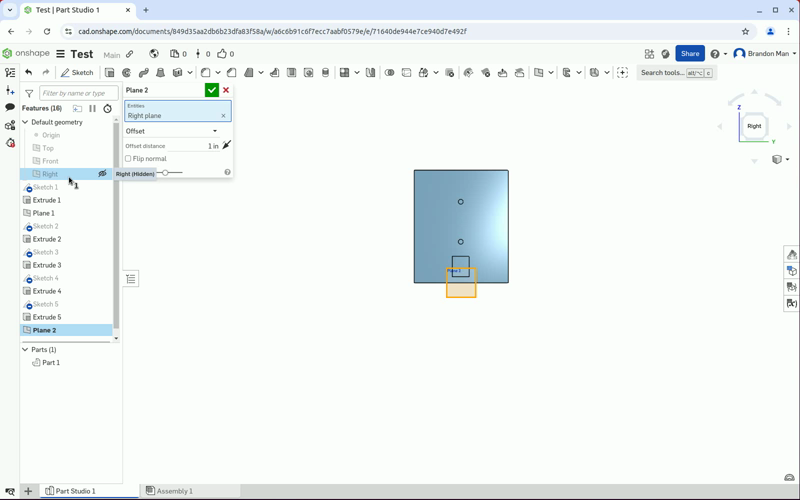
key(tab, 2)
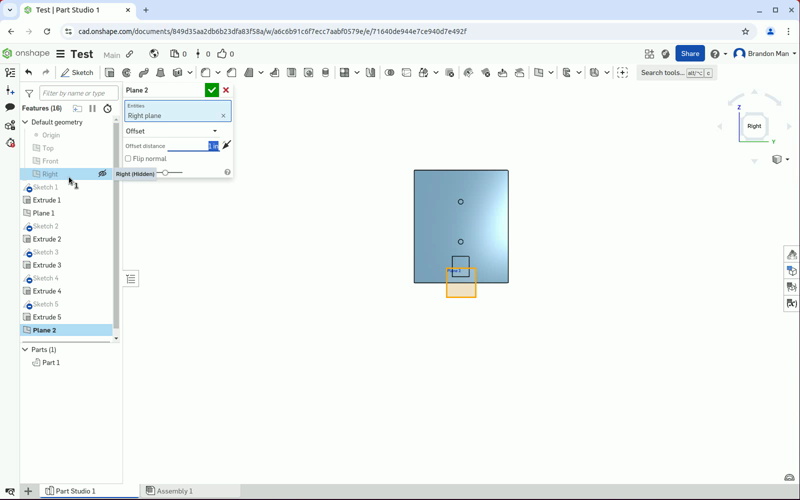
text(0.955)
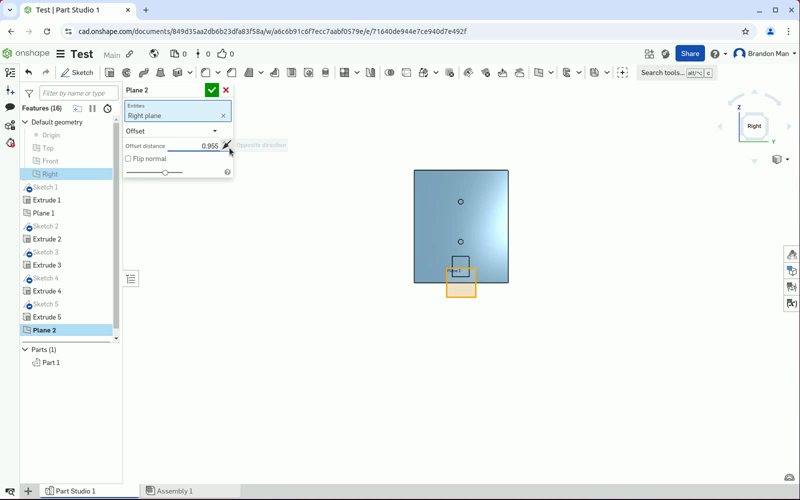
mouse_move(229, 147)
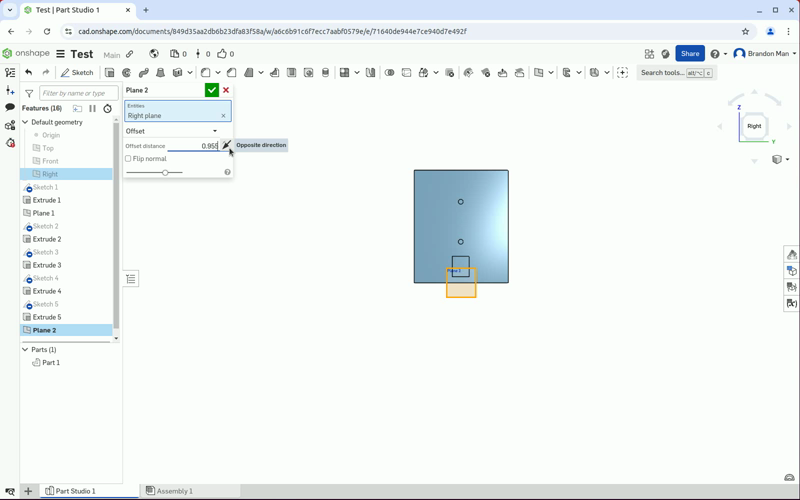
click(229, 147)
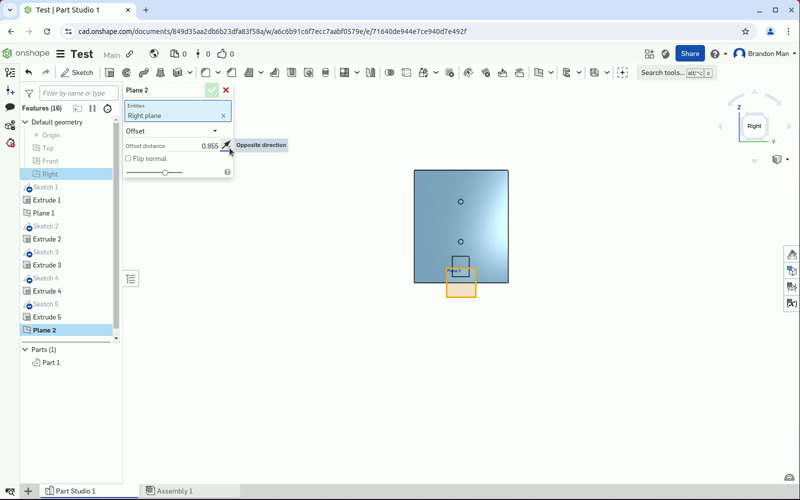
key(enter, 2)
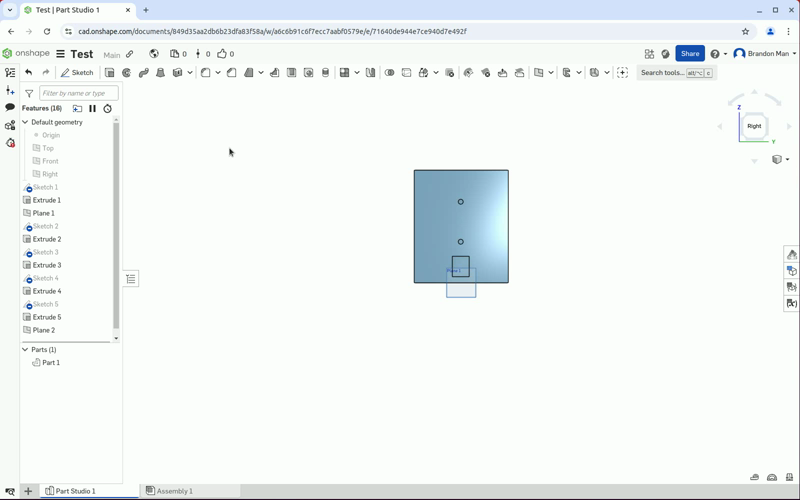
key(shift+s)
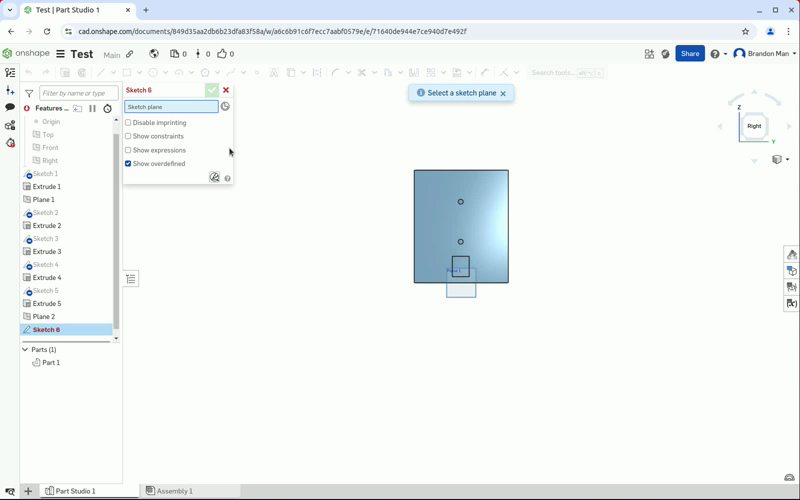
mouse_move(69, 319)
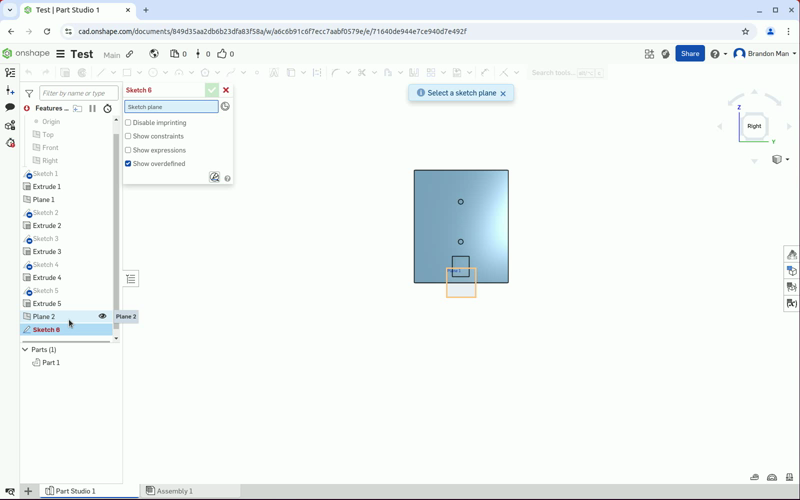
click(69, 319)
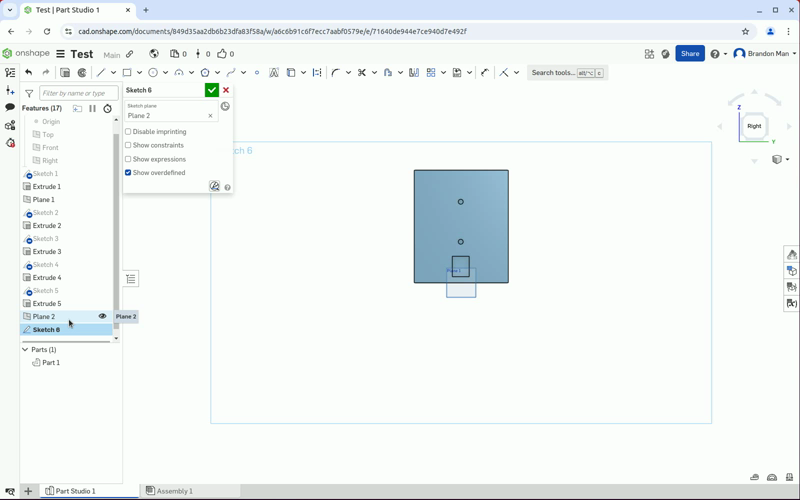
mouse_move(73, 352)
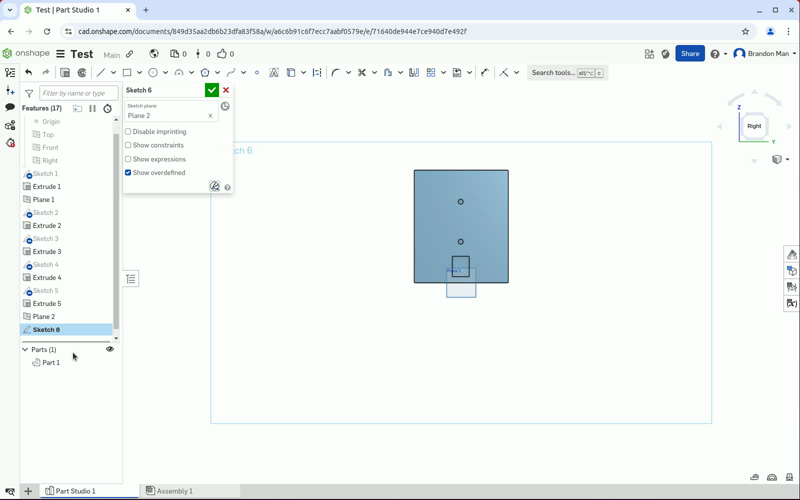
key(y)
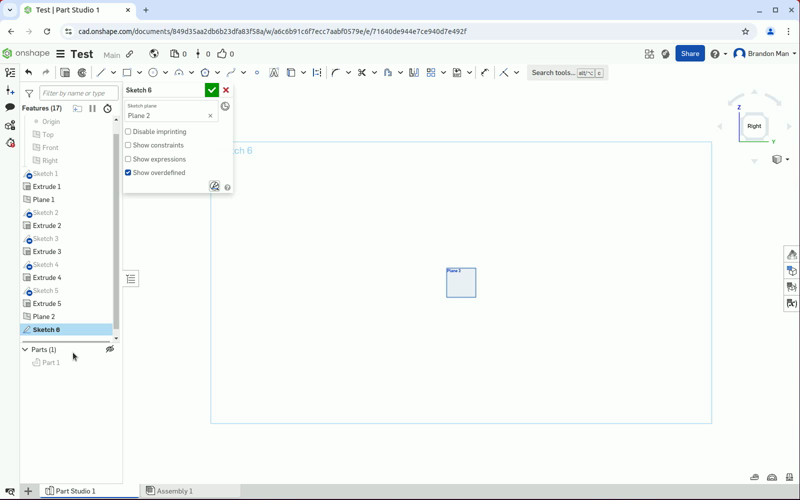
key(c)
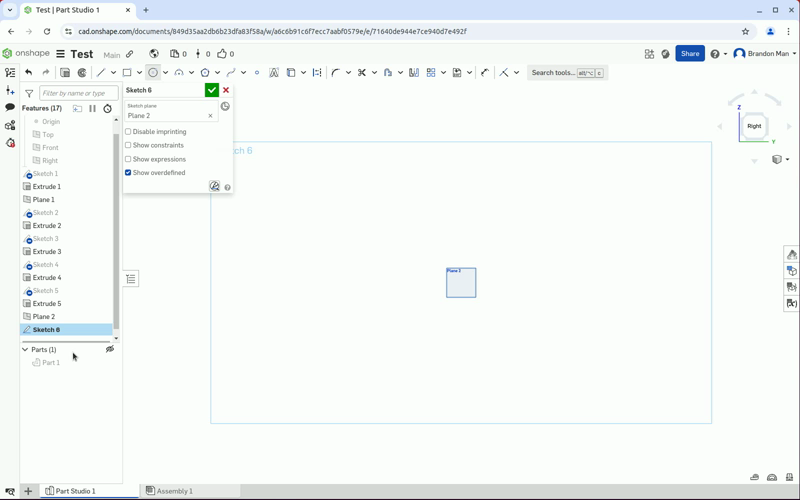
key_down(shift)
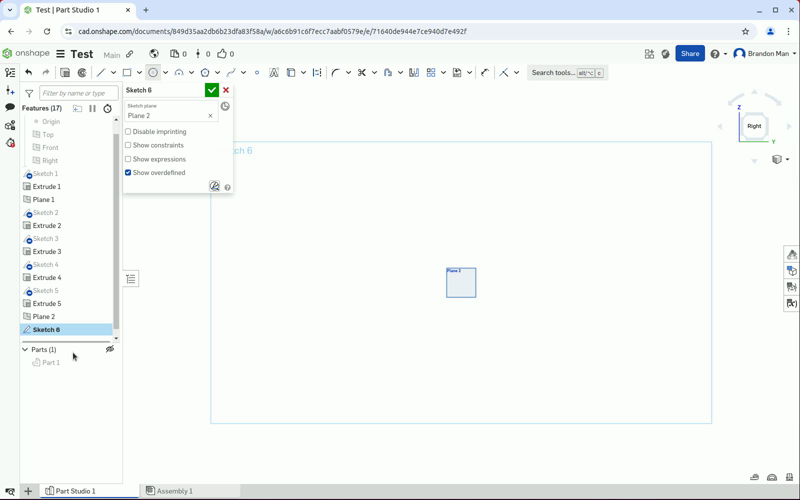
mouse_move(460, 201)
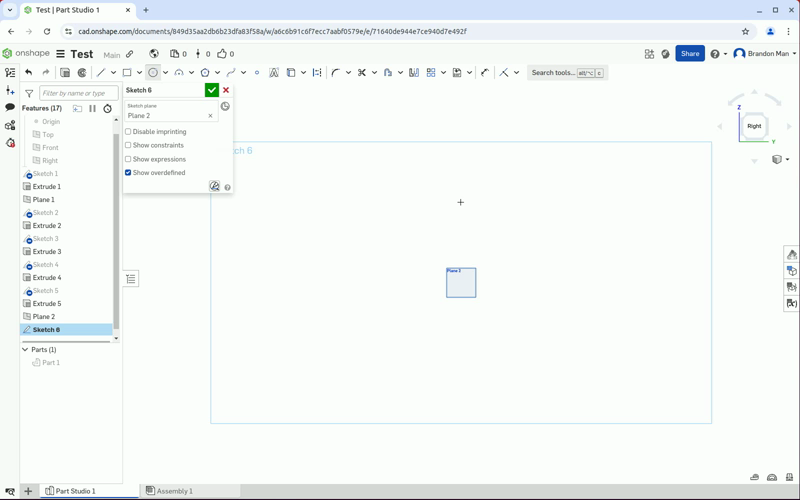
click(460, 201)
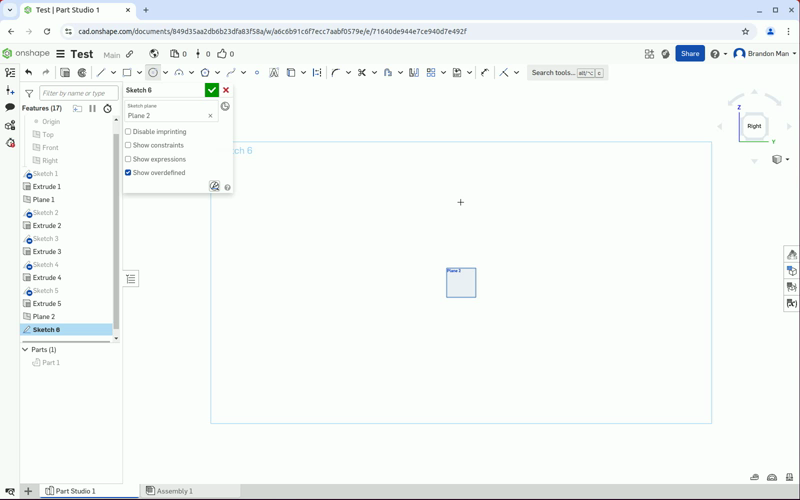
key_up(shift)
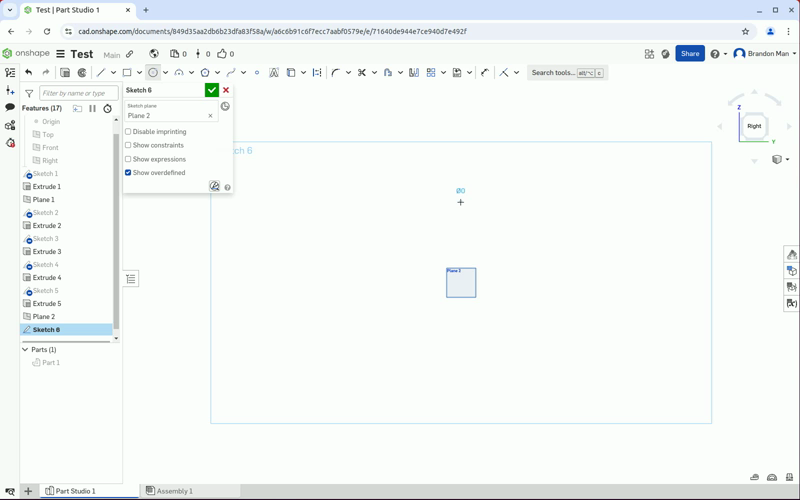
mouse_move(463, 201)
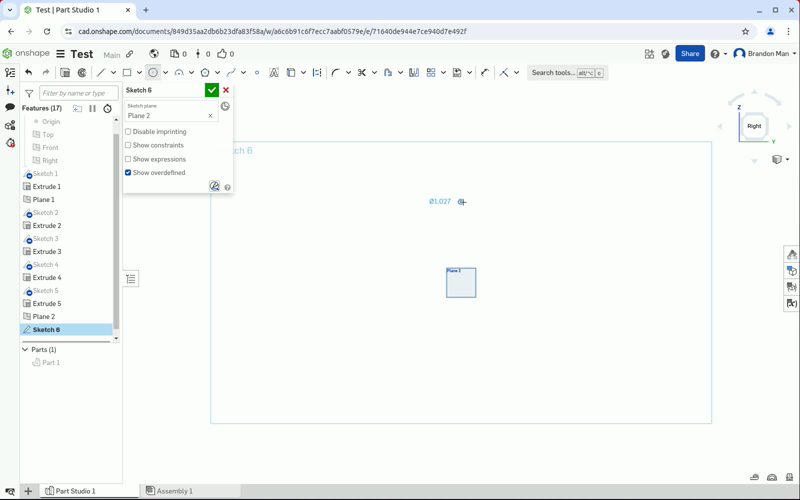
scroll(6)
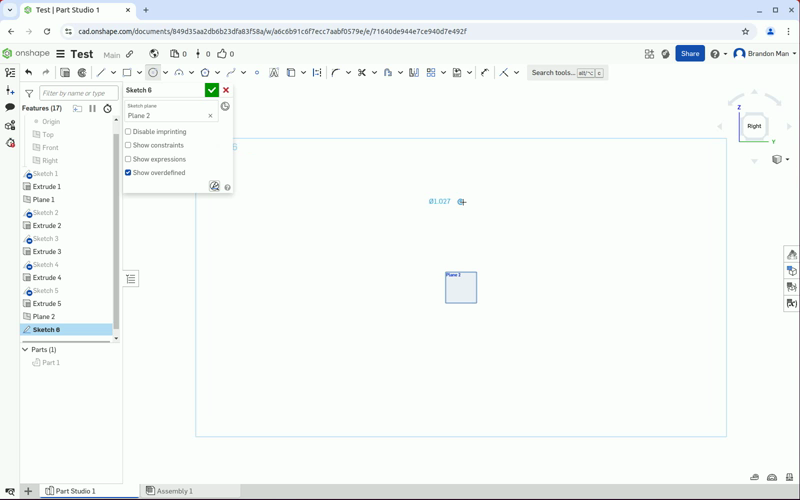
scroll(6)
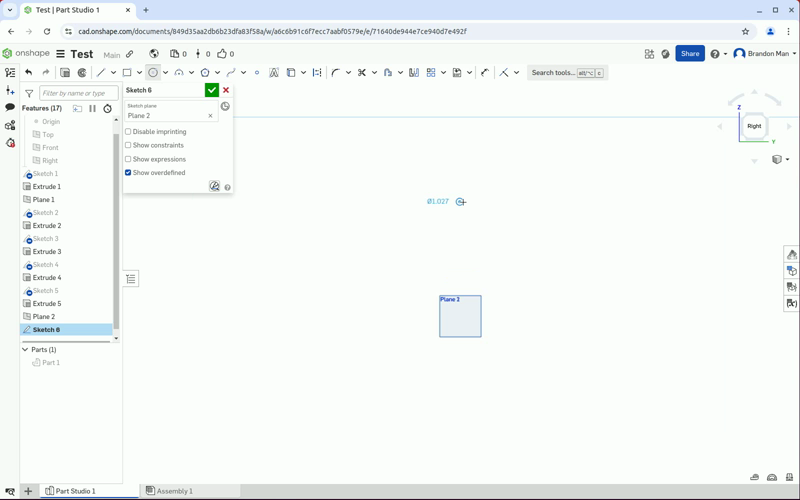
scroll(6)
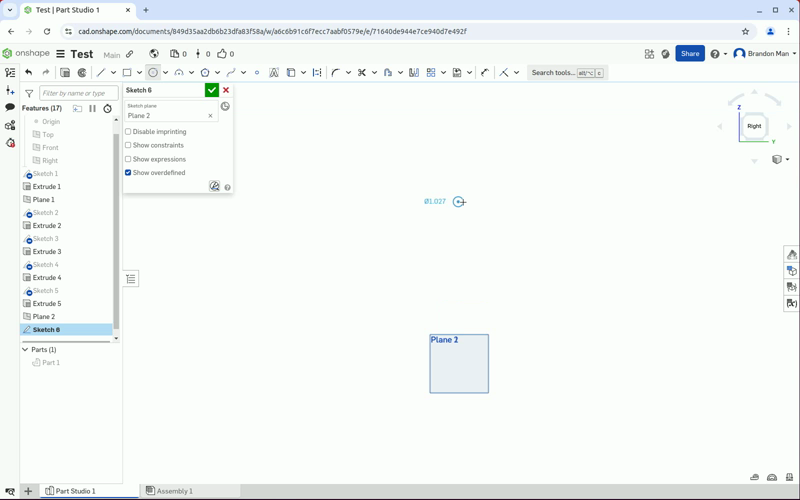
scroll(6)
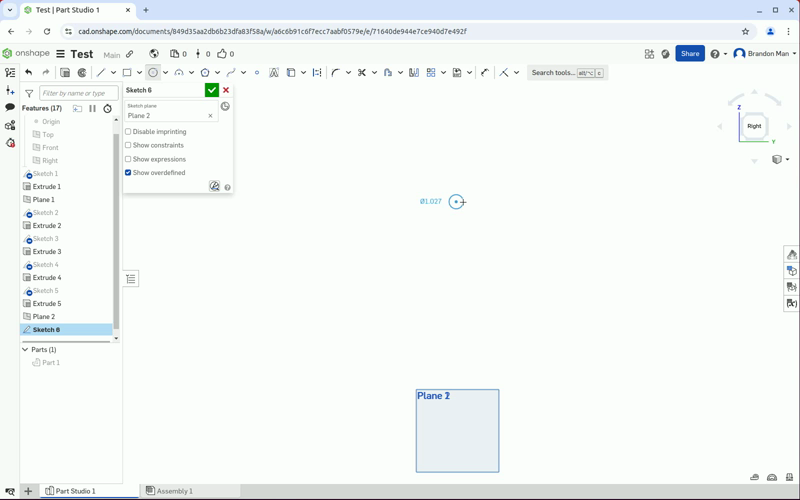
scroll(6)
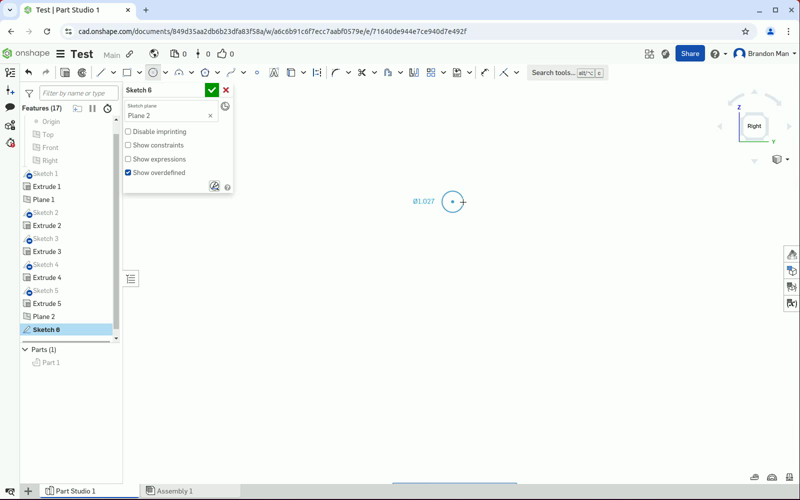
scroll(6)
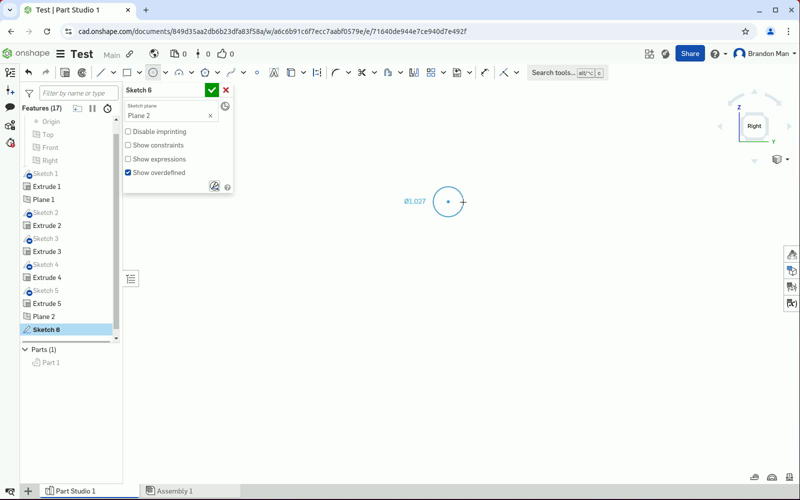
scroll(6)
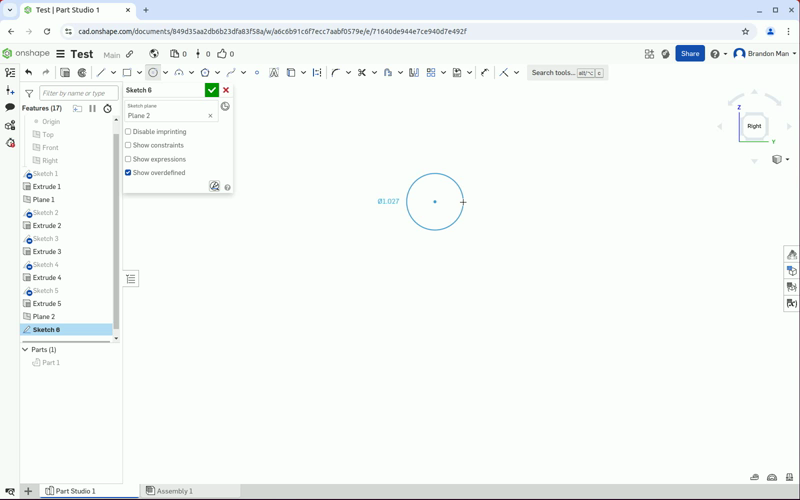
click(463, 201)
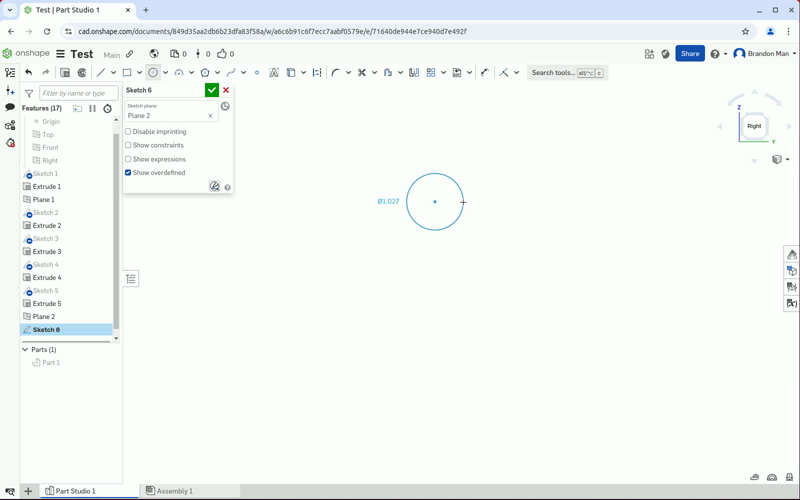
scroll(-6)
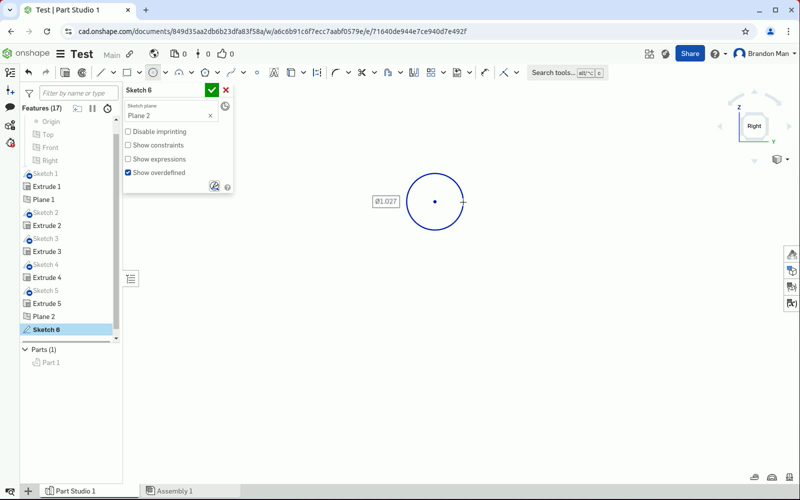
scroll(-6)
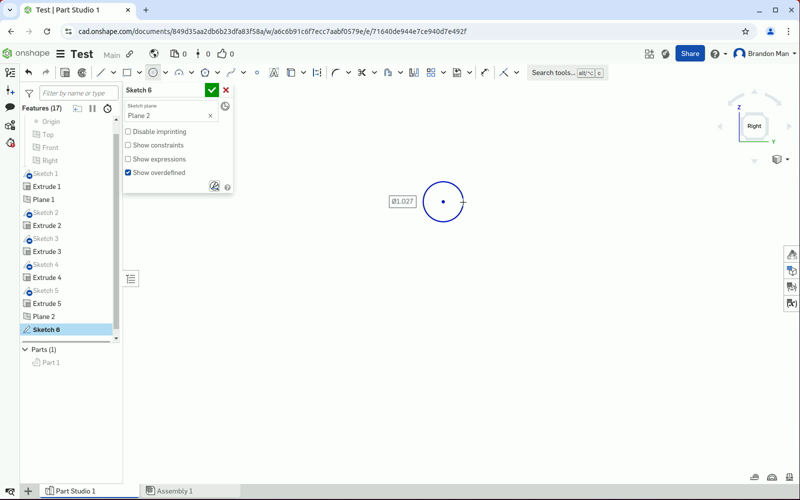
scroll(-6)
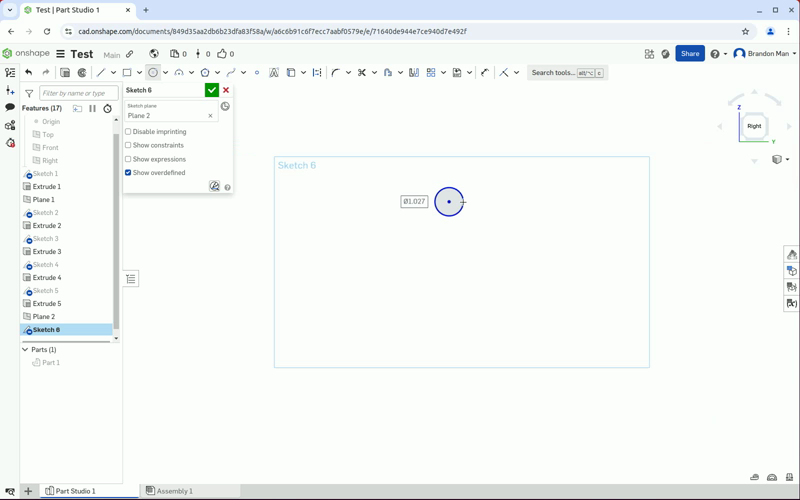
scroll(-6)
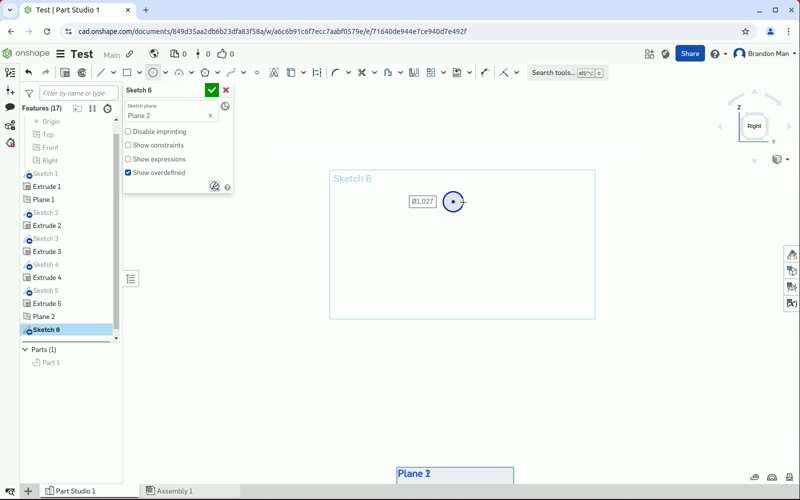
scroll(-6)
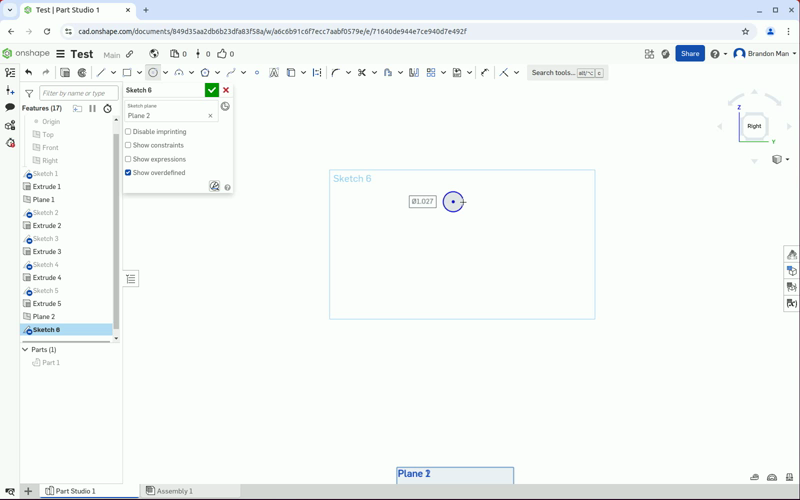
scroll(-6)
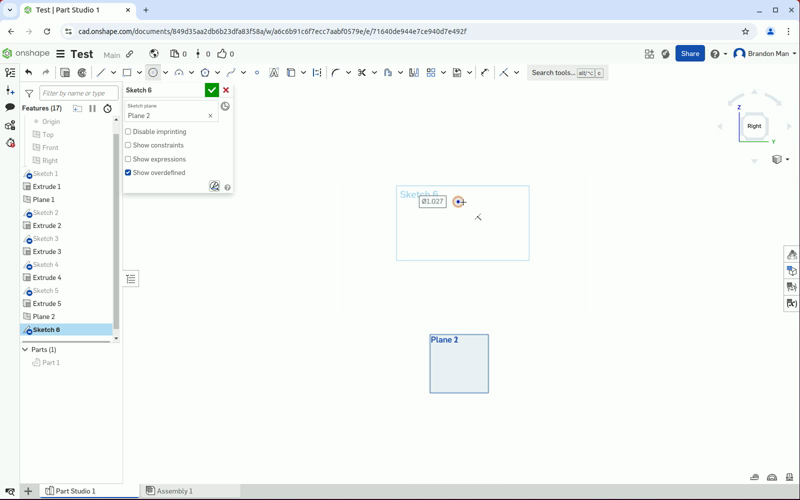
scroll(-6)
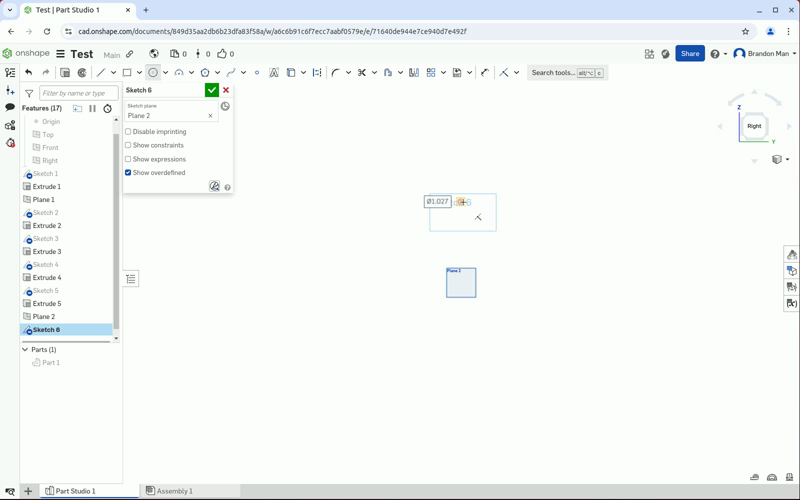
key(esc)
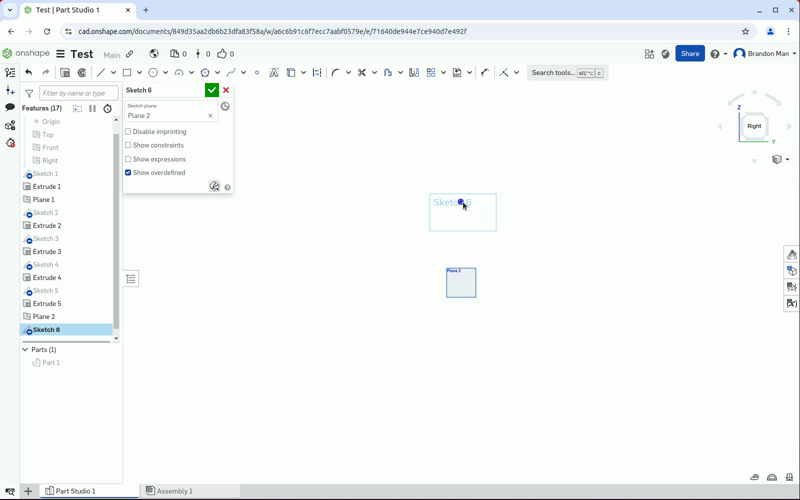
mouse_move(461, 200)
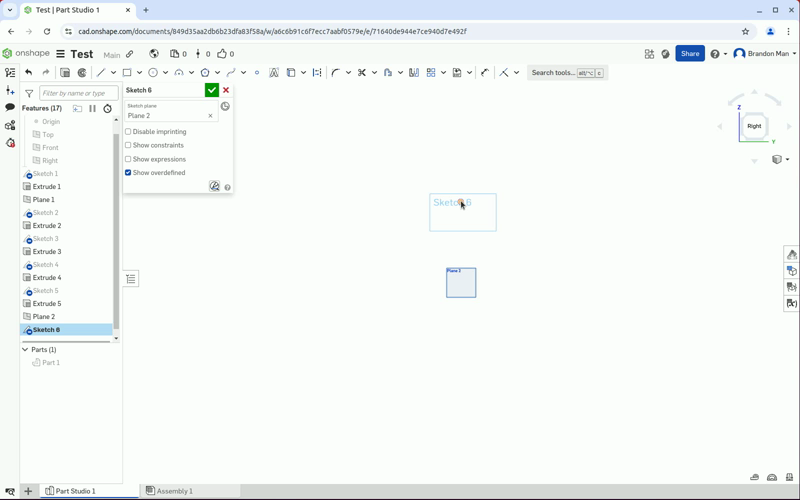
scroll(6)
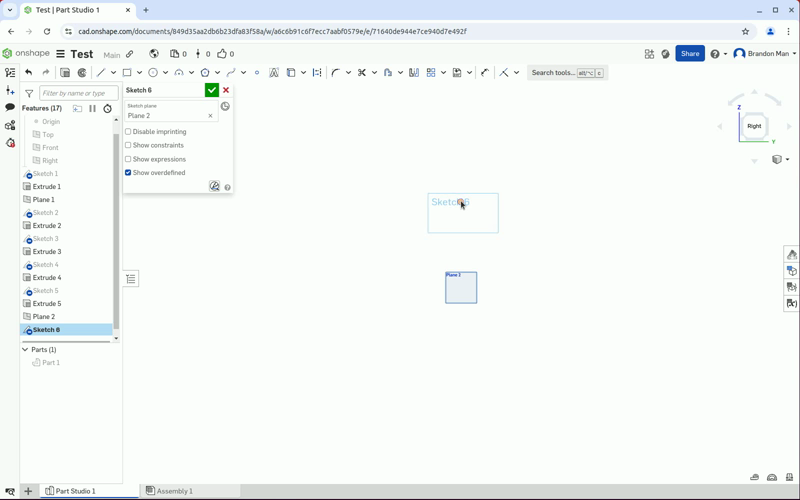
scroll(6)
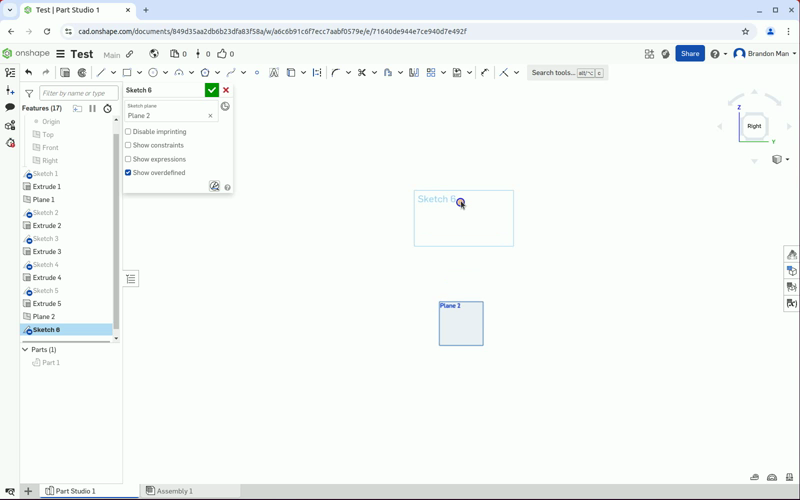
scroll(6)
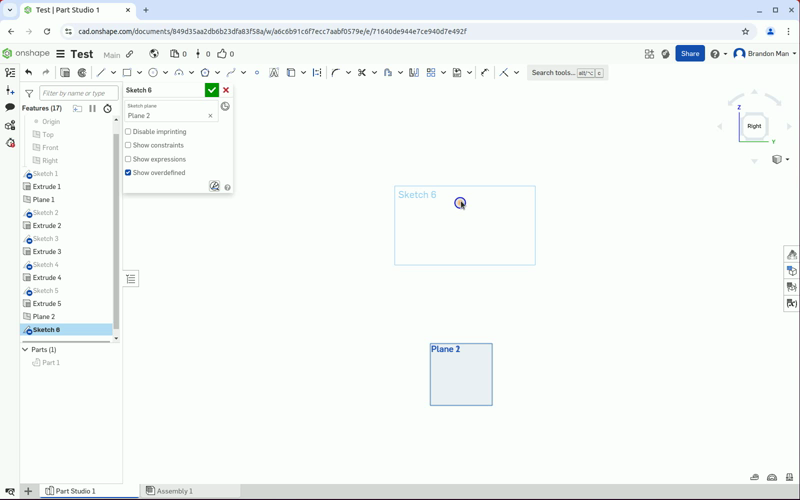
scroll(6)
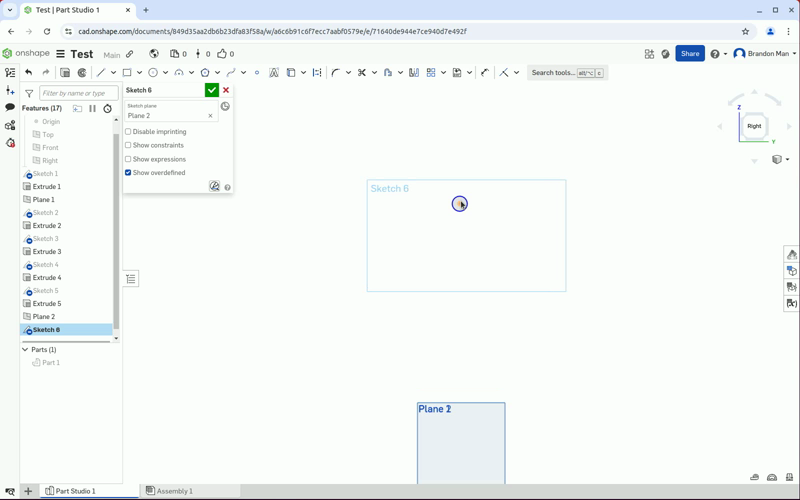
scroll(6)
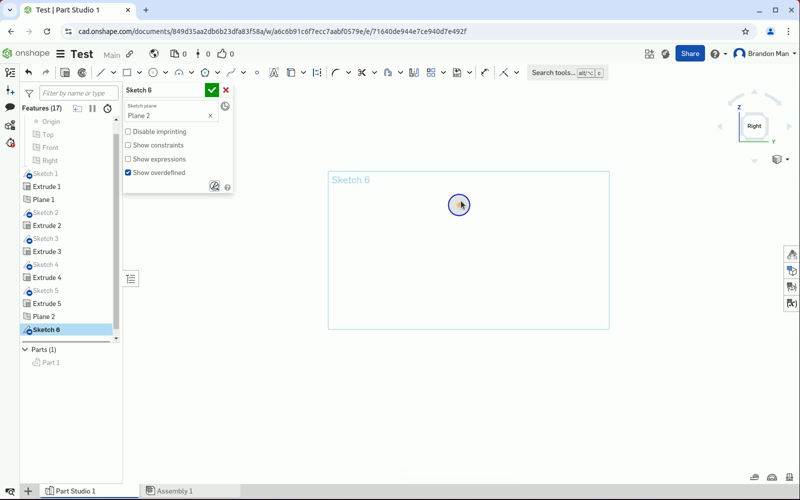
scroll(6)
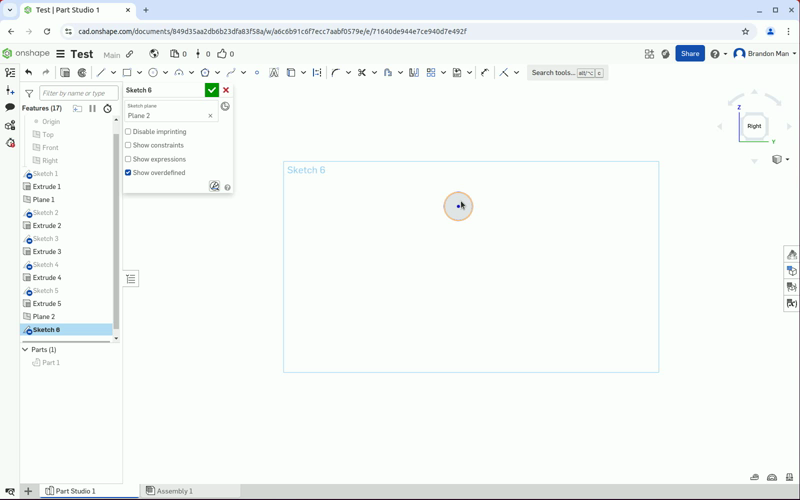
scroll(6)
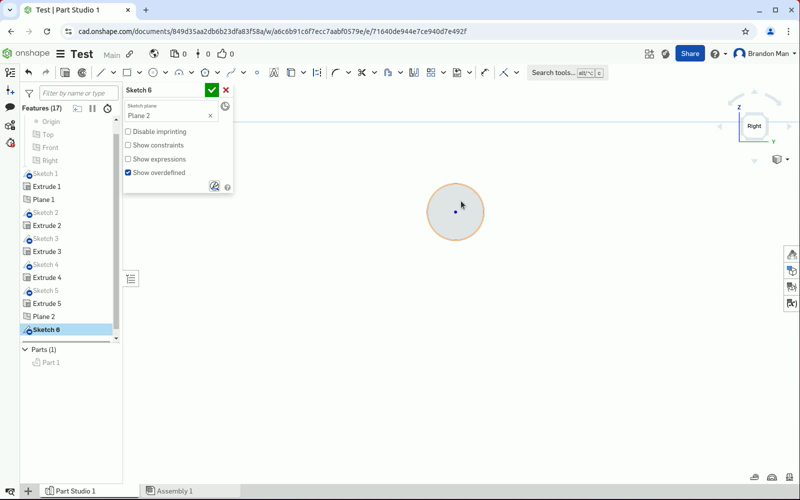
click(461, 200)
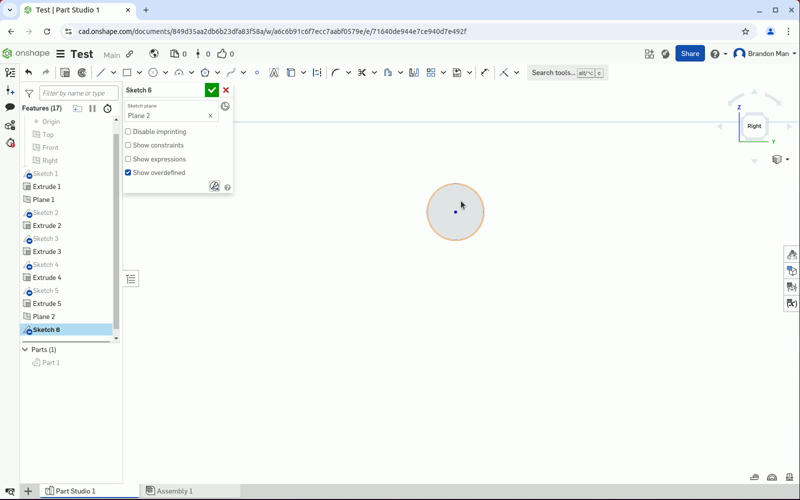
scroll(-6)
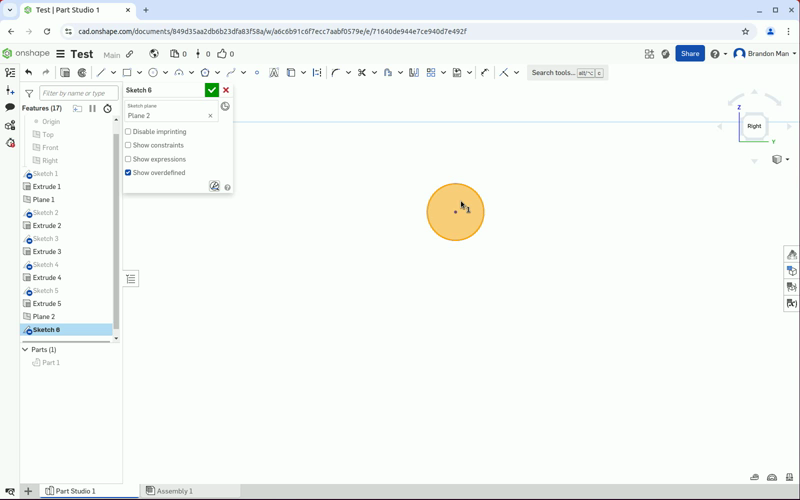
scroll(-6)
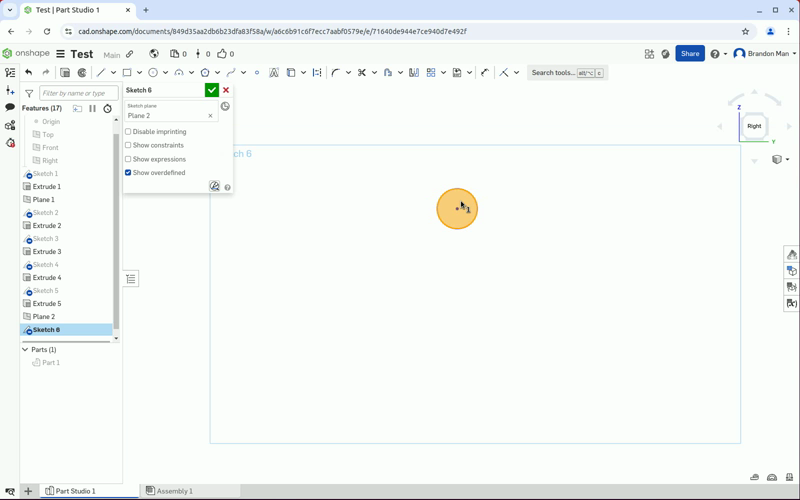
scroll(-6)
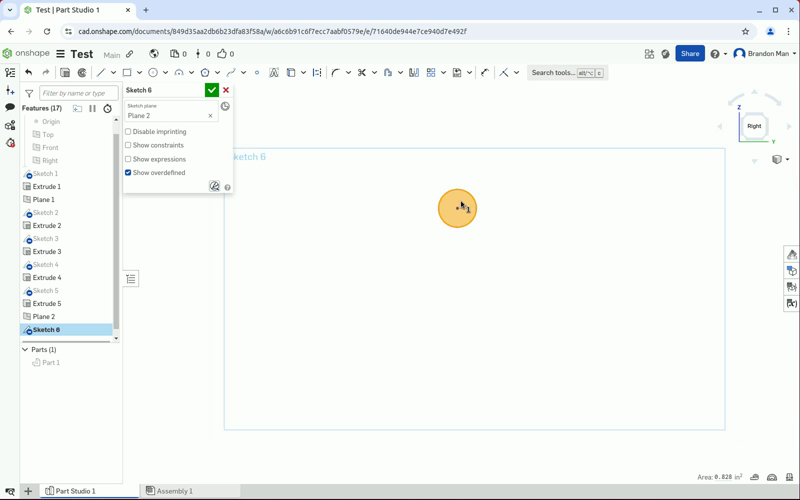
scroll(-6)
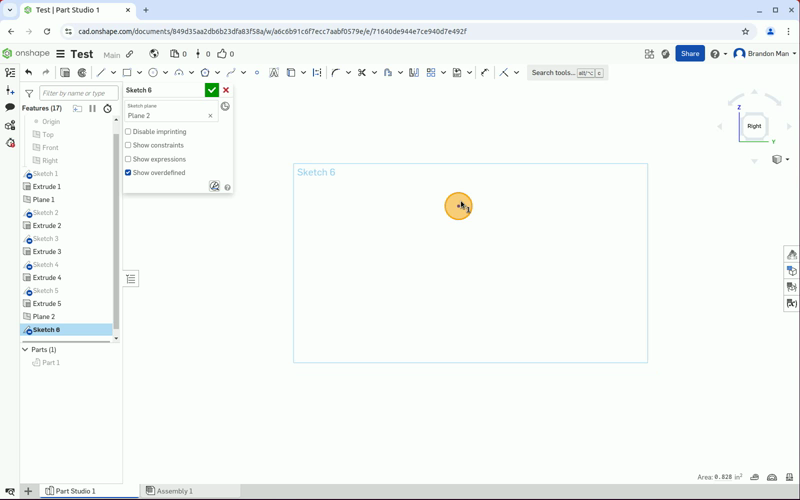
scroll(-6)
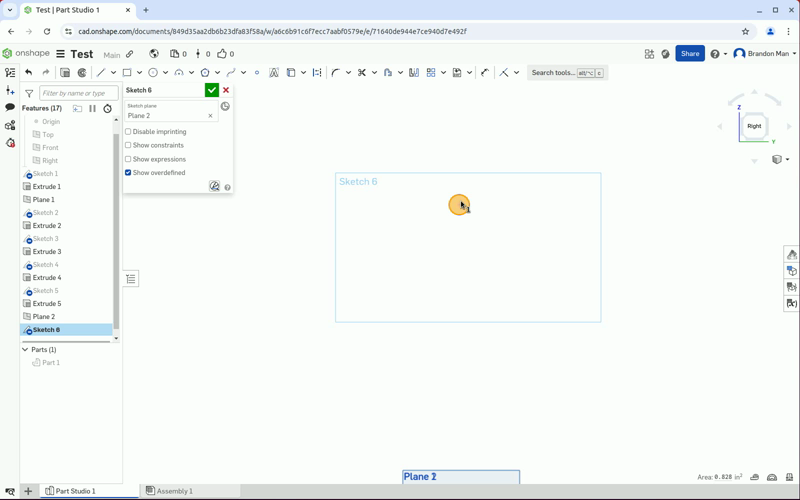
scroll(-6)
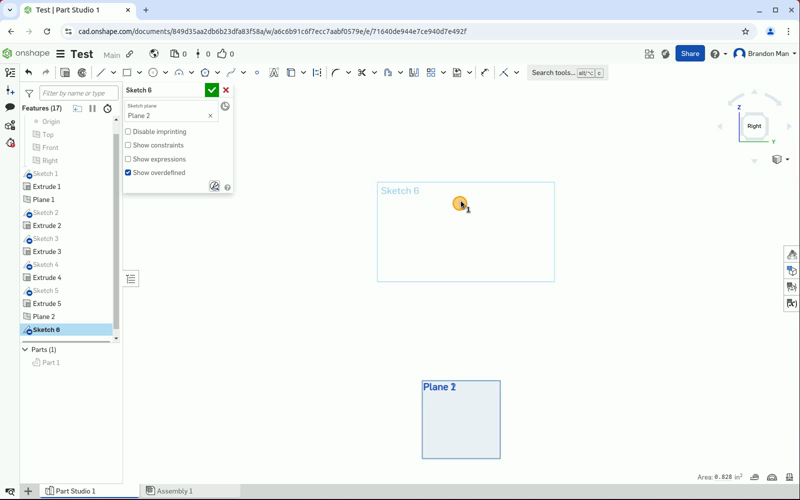
scroll(-6)
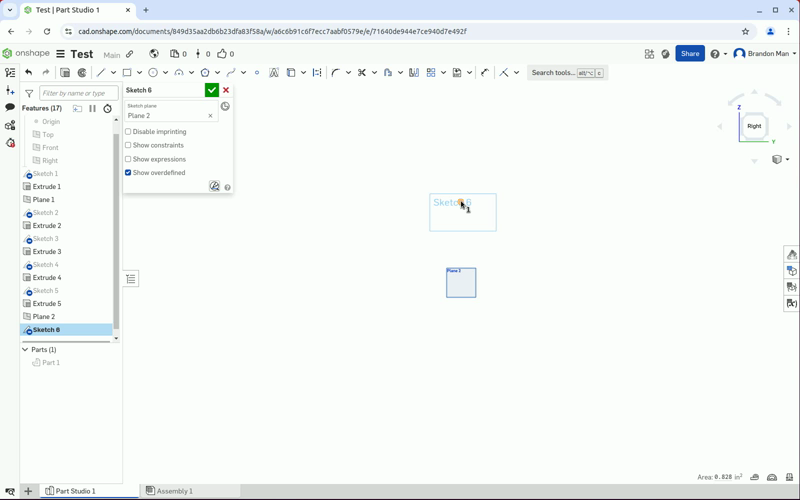
mouse_move(73, 352)
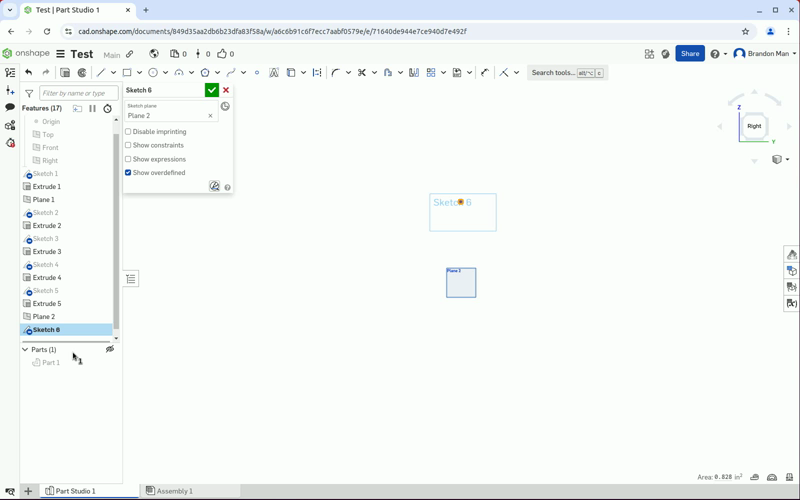
key(shift+y)
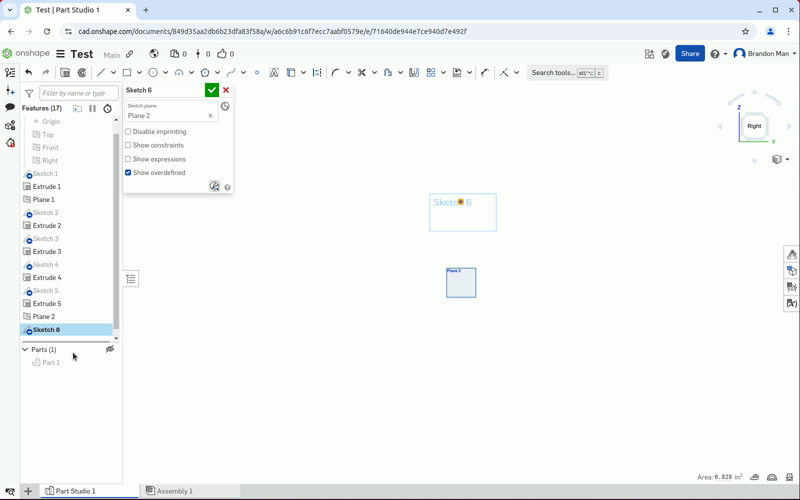
key(shift+e)
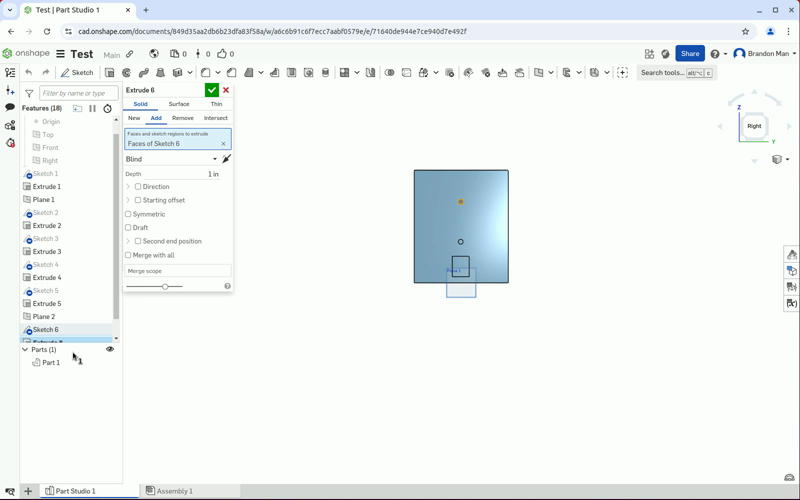
mouse_move(143, 106)
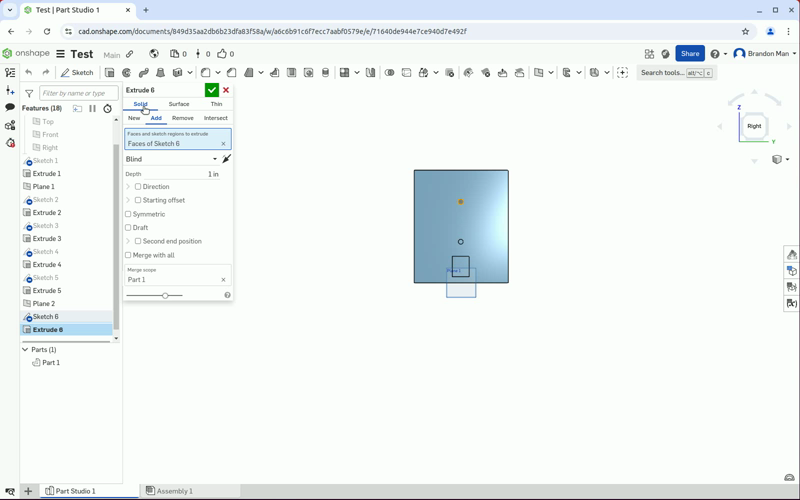
click(143, 106)
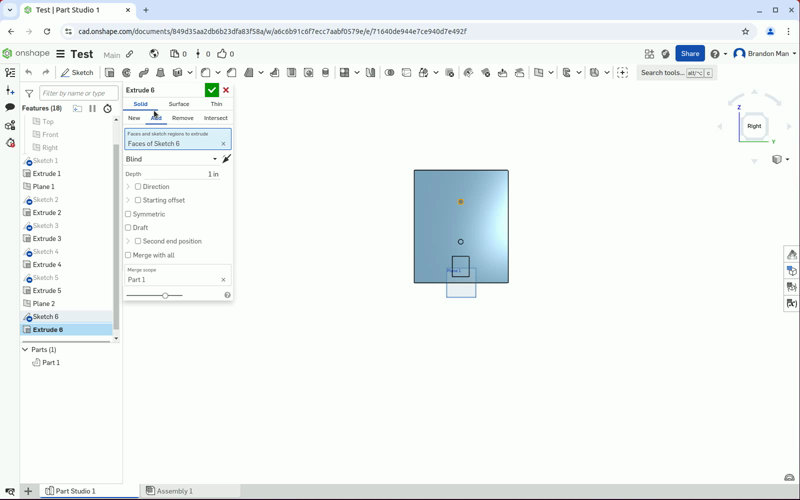
mouse_move(186, 120)
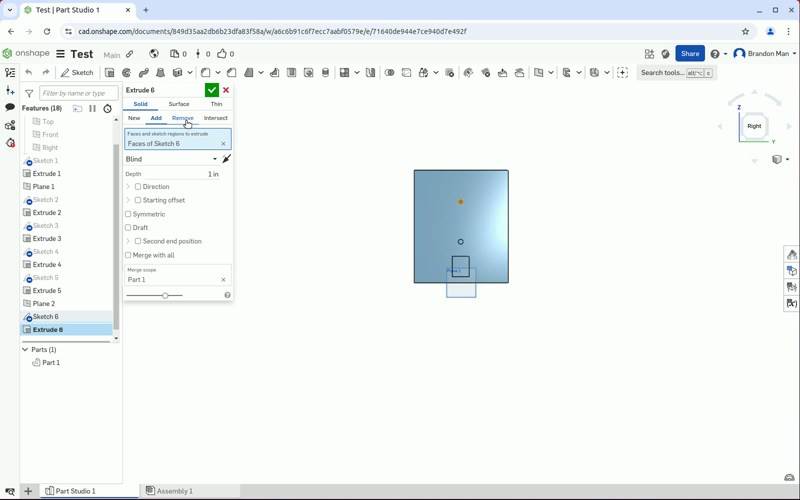
click(186, 120)
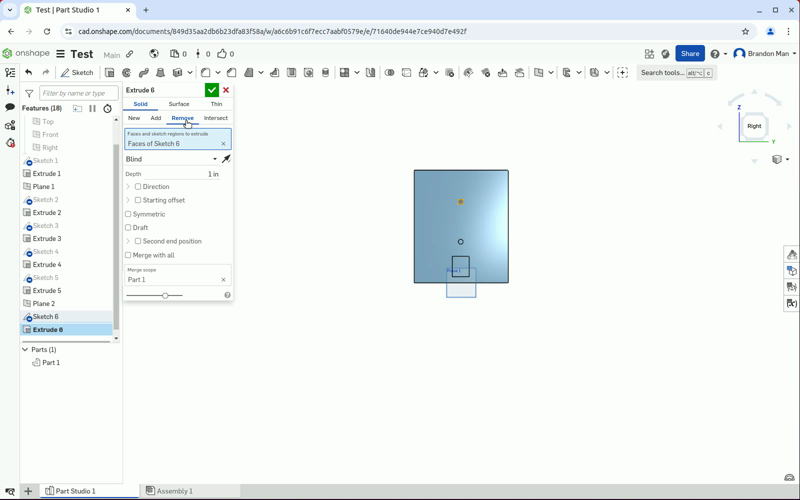
key(tab, 4)
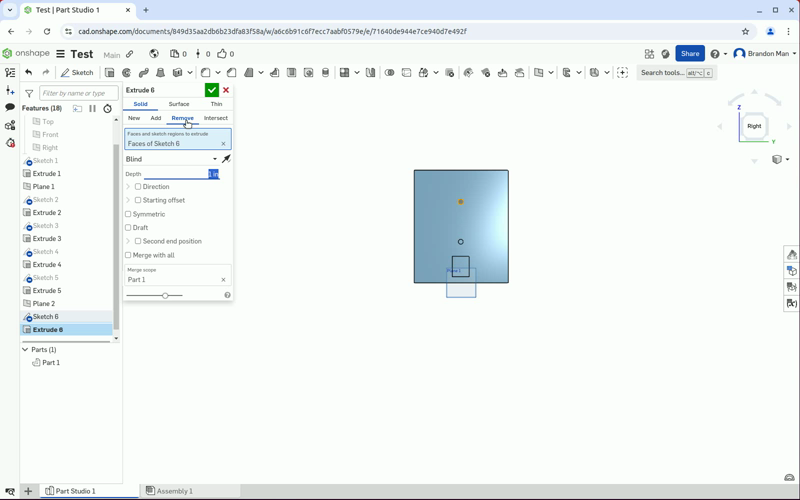
text(0.241)
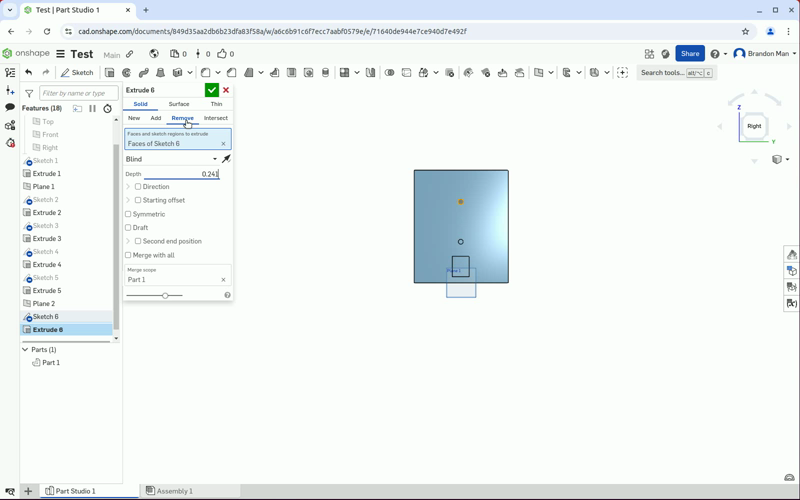
key(tab, 6)
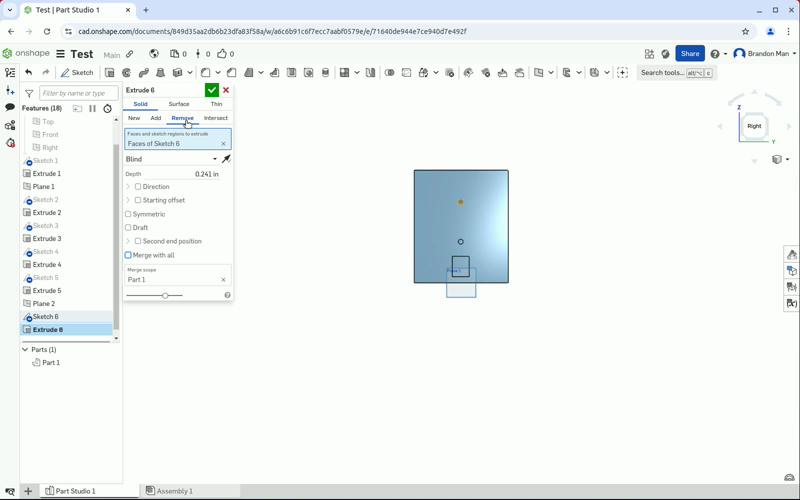
key(space)
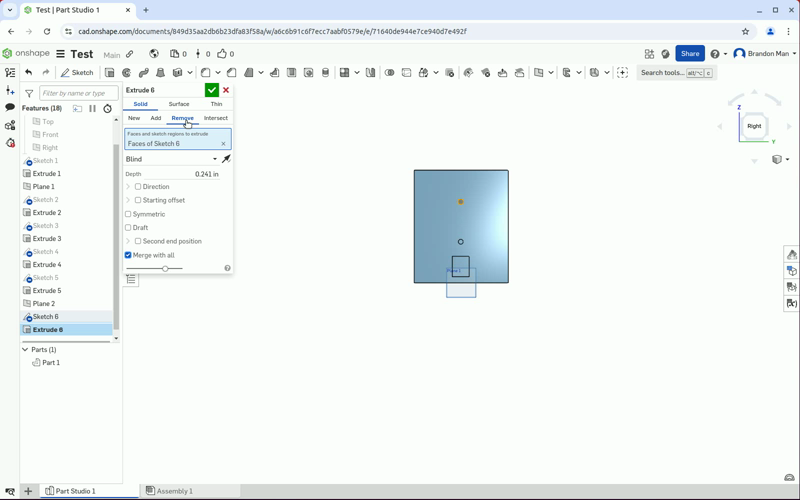
key(enter)
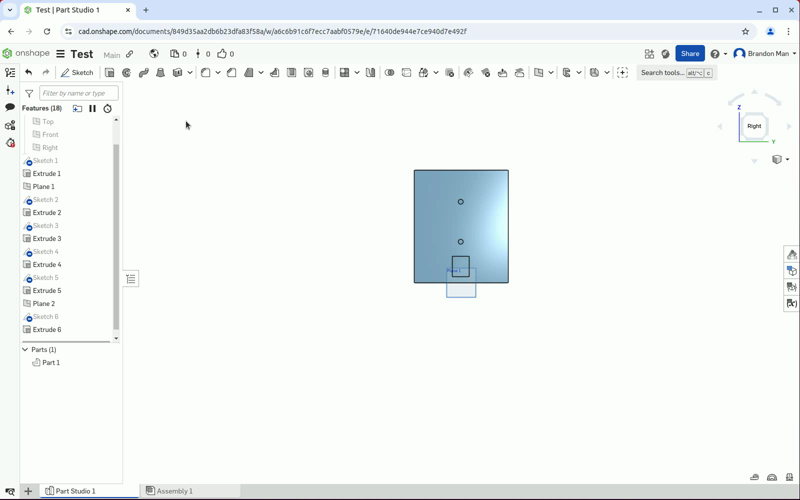
key(shift+h)
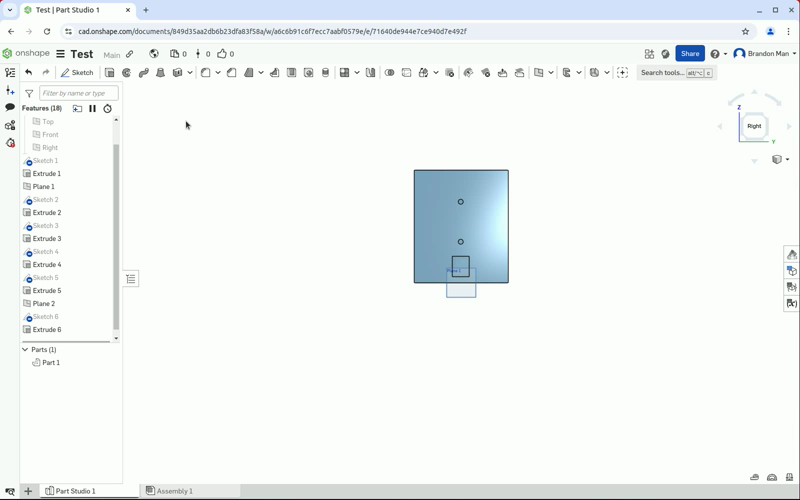
key(shift+h)
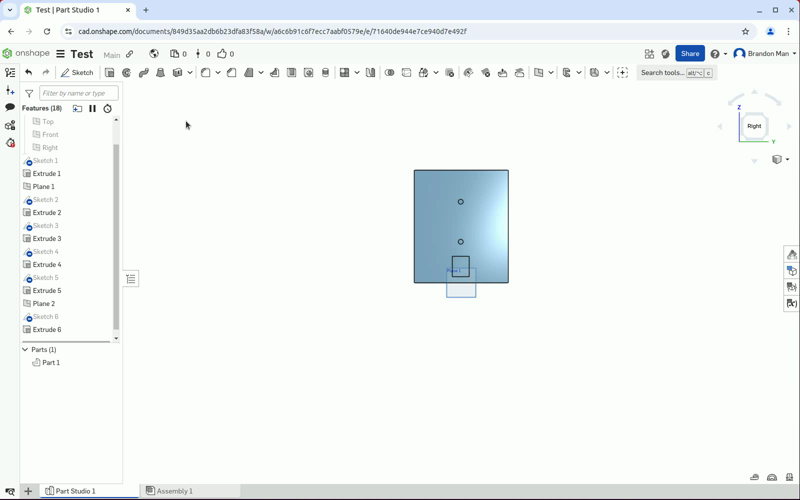
mouse_move(69, 163)
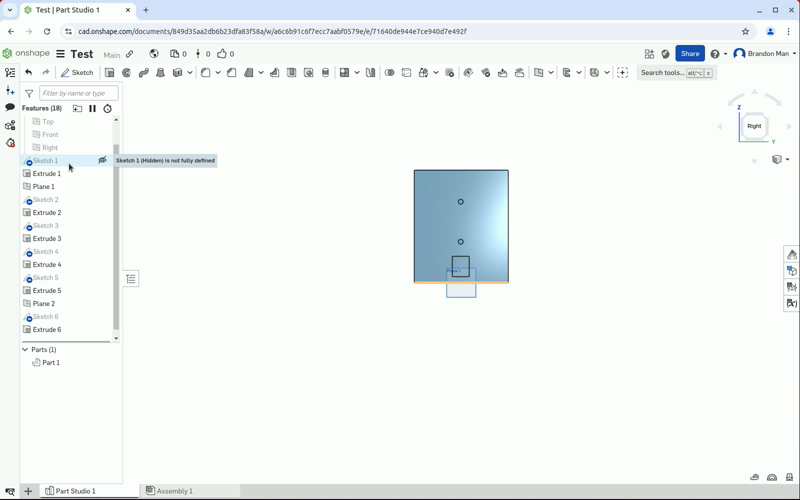
click(69, 163)
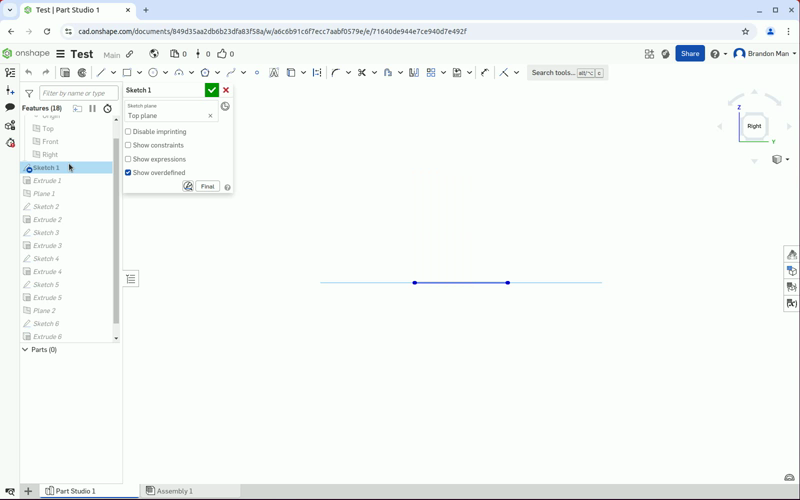
mouse_move(229, 92)
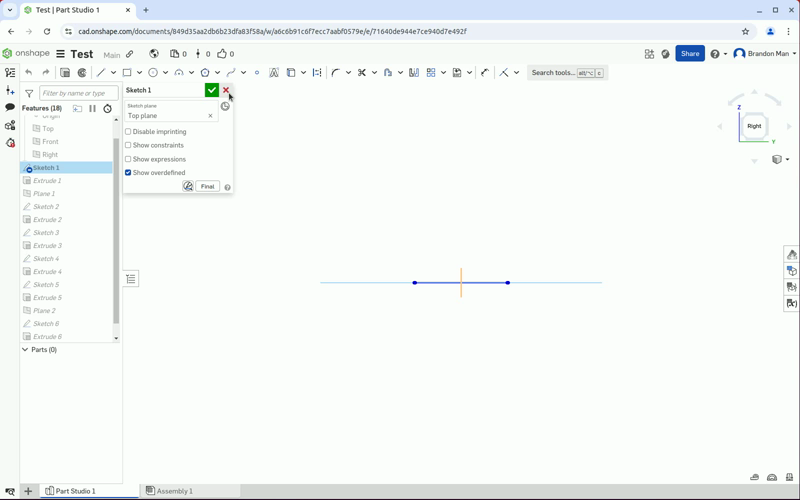
click(229, 92)
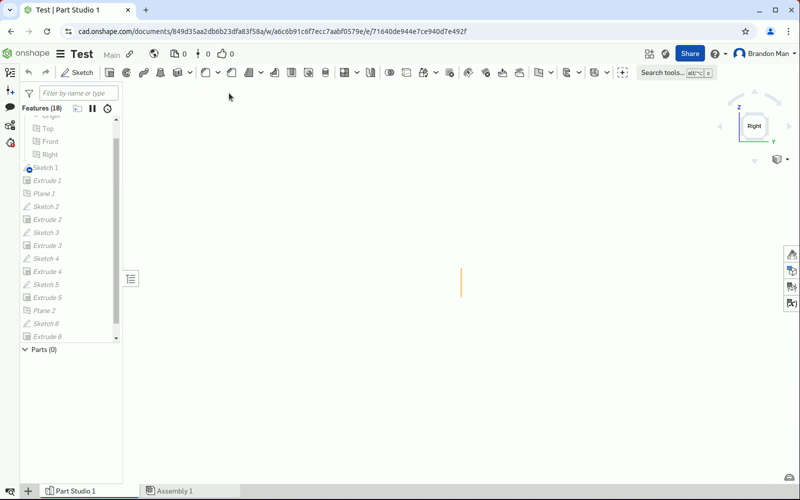
key(shift+s)
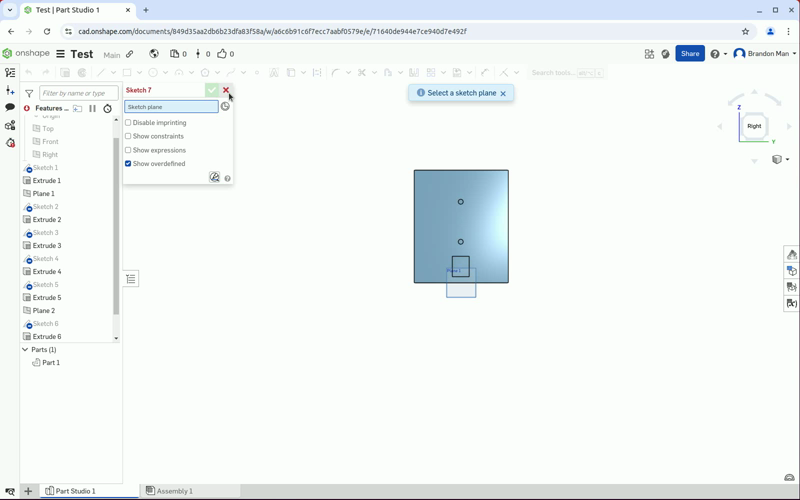
mouse_move(69, 293)
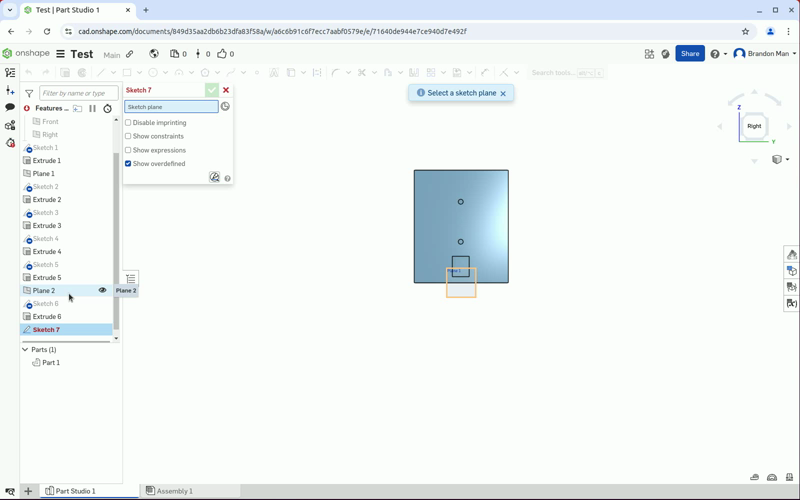
click(69, 293)
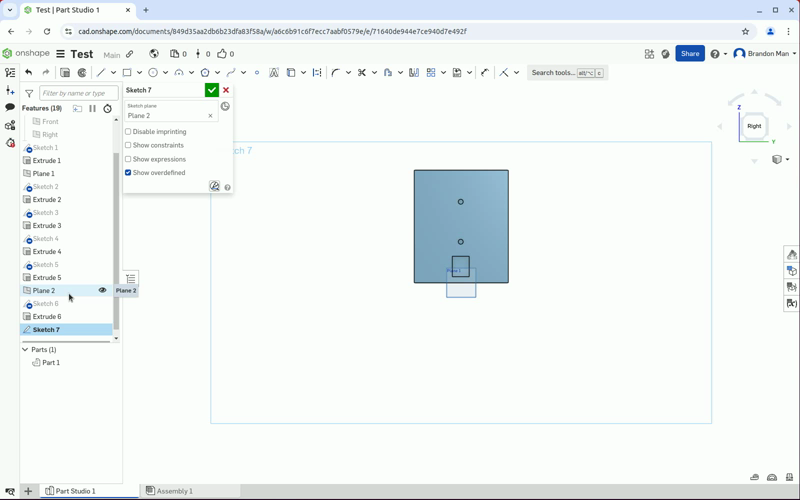
mouse_move(73, 352)
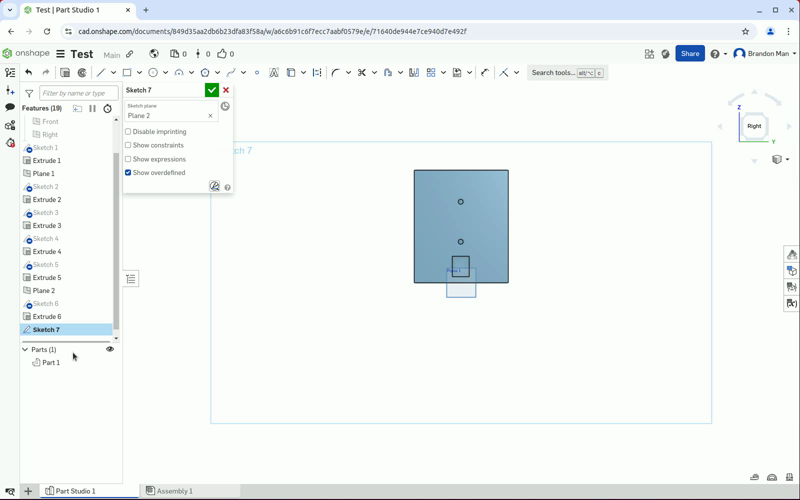
key(y)
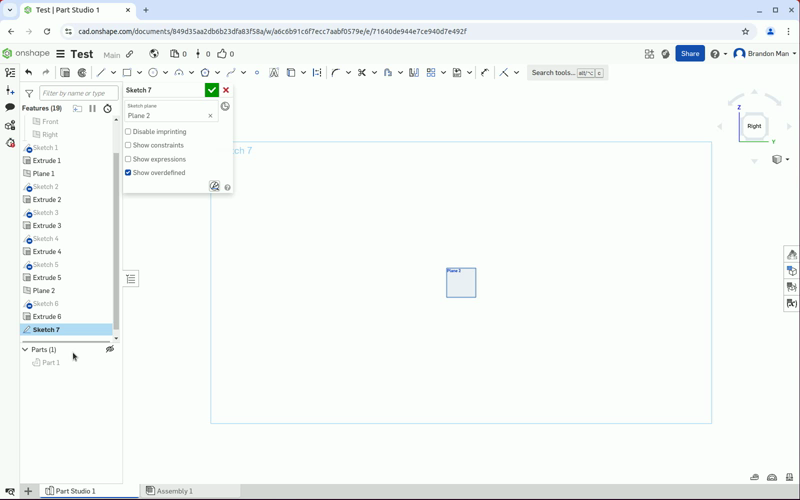
key(c)
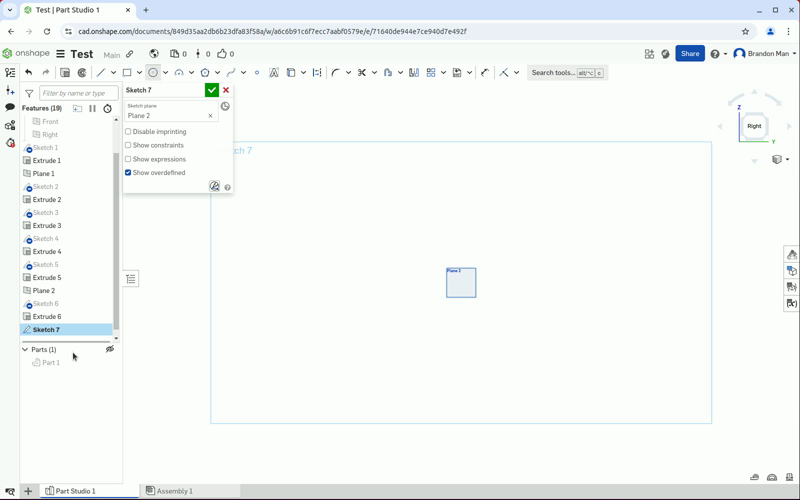
key_down(shift)
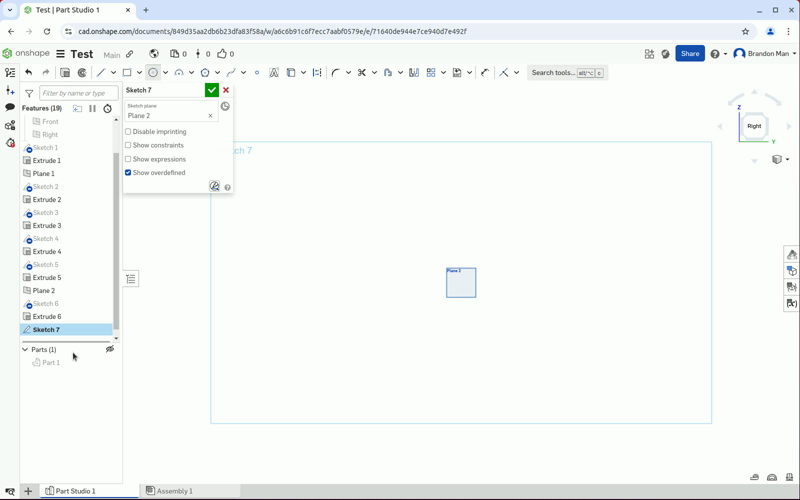
mouse_move(460, 241)
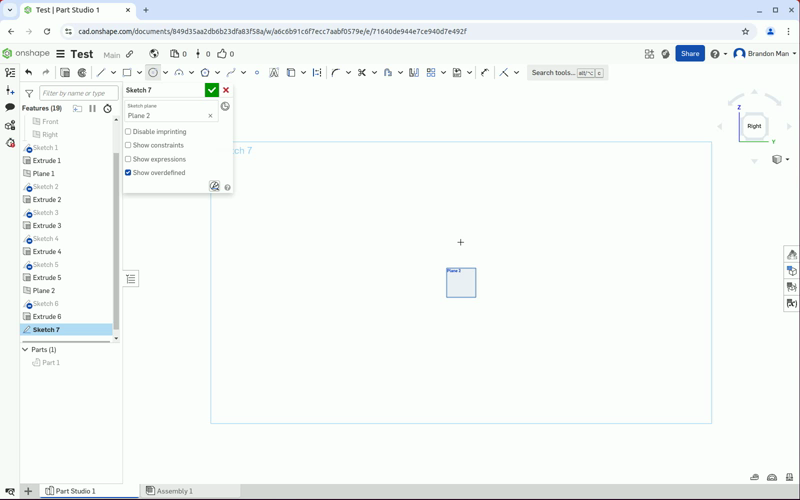
click(460, 241)
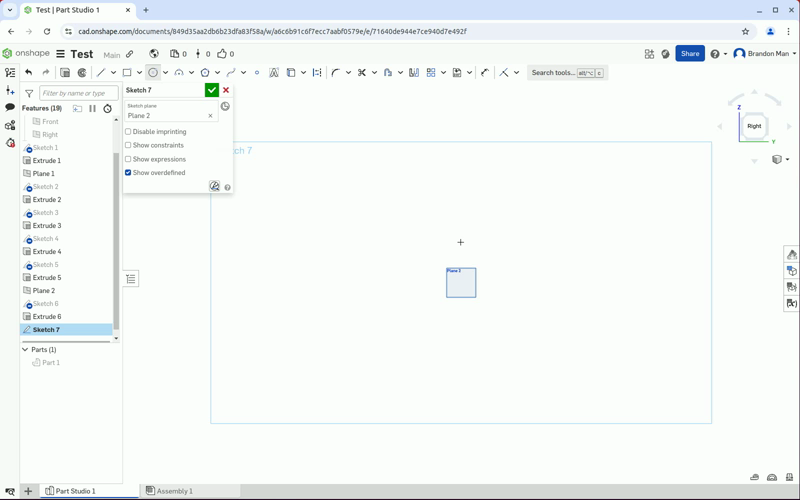
key_up(shift)
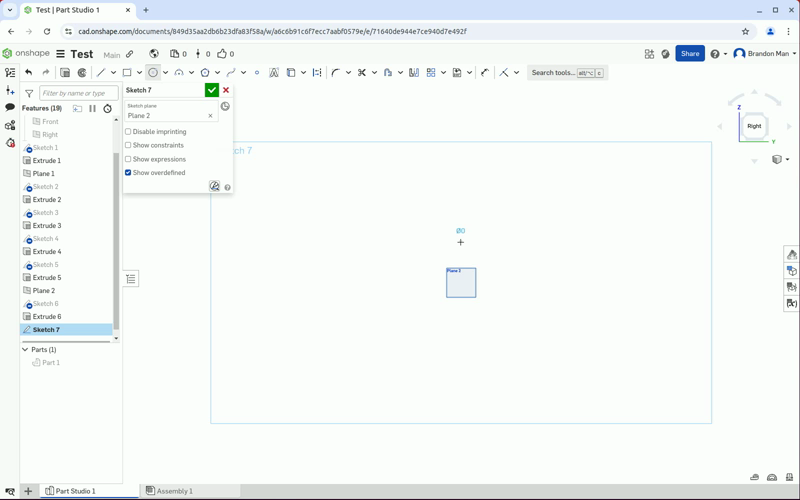
mouse_move(463, 241)
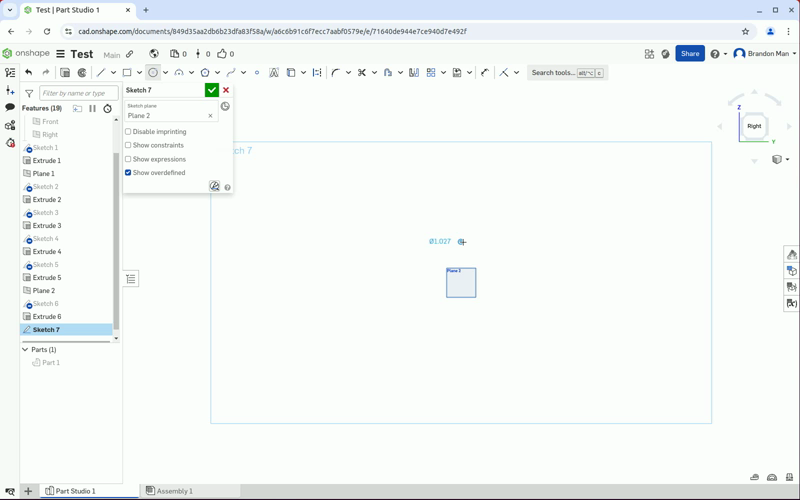
scroll(6)
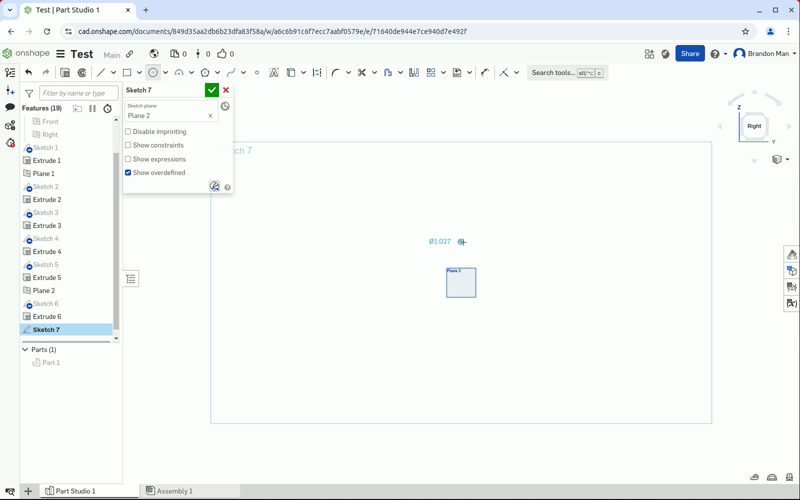
scroll(6)
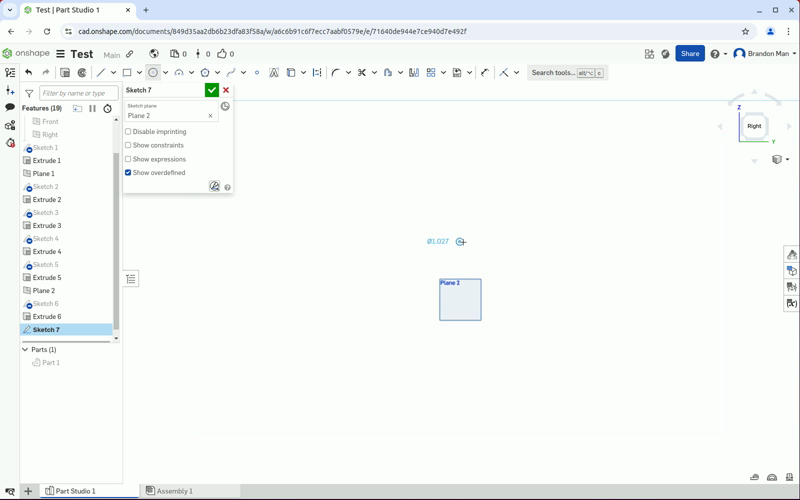
scroll(6)
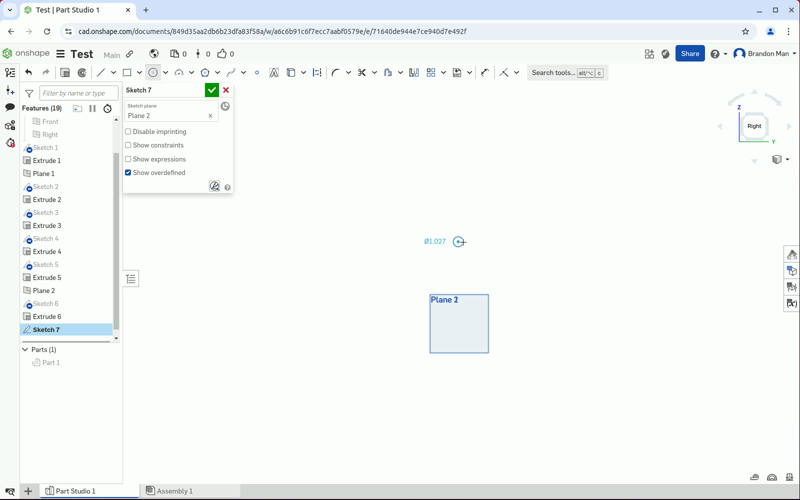
scroll(6)
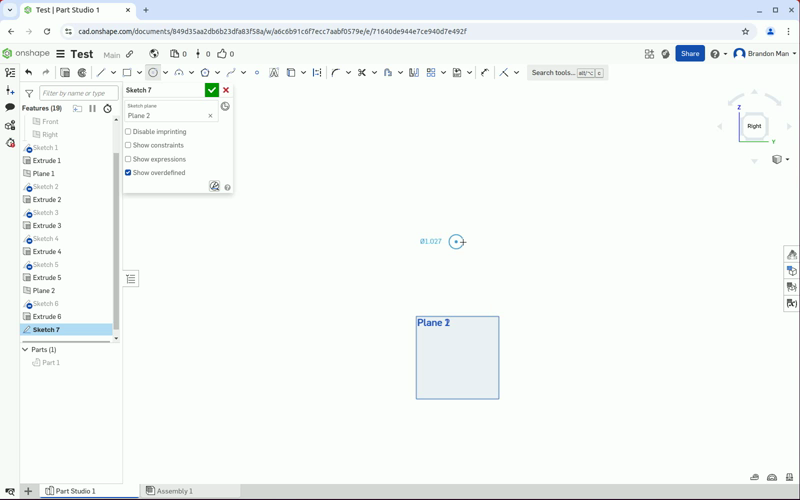
scroll(6)
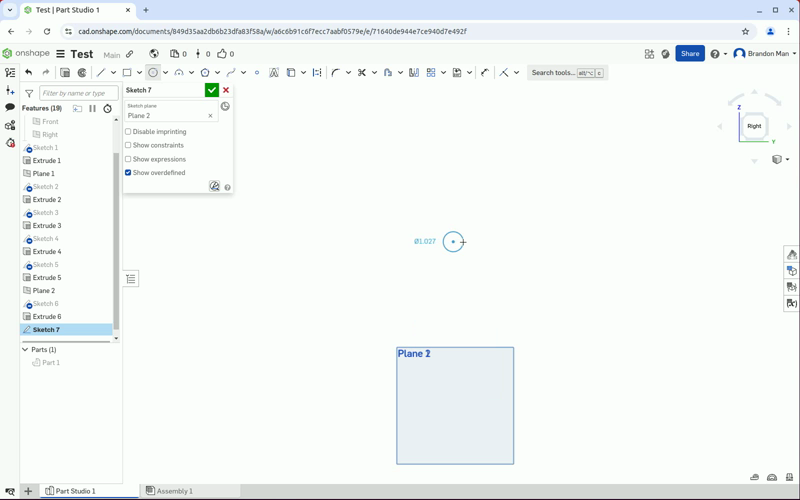
scroll(6)
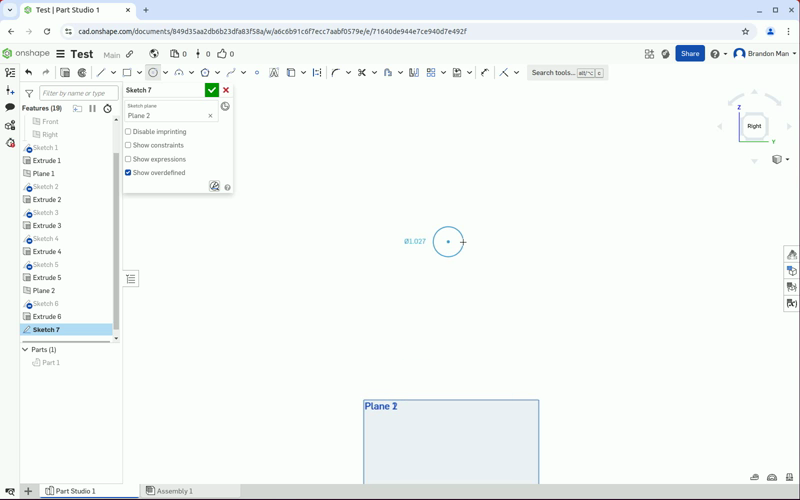
scroll(6)
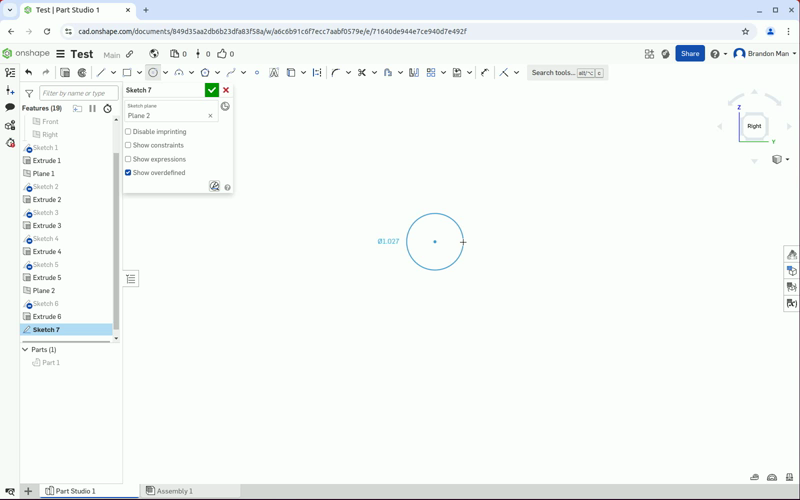
click(463, 241)
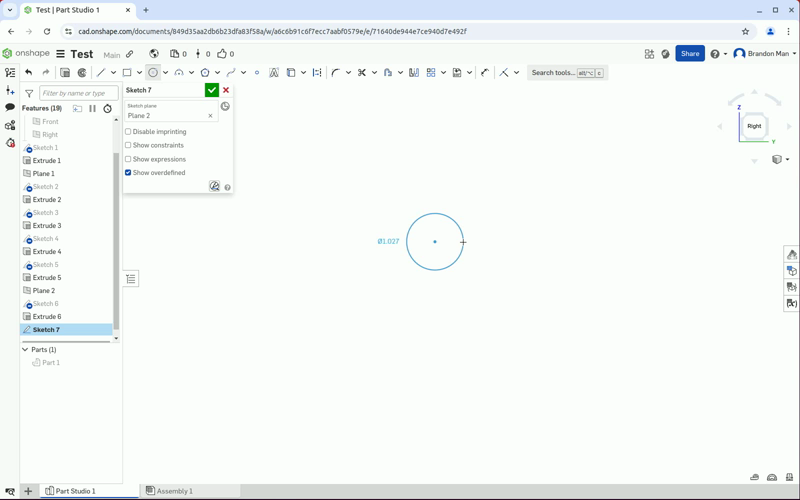
scroll(-6)
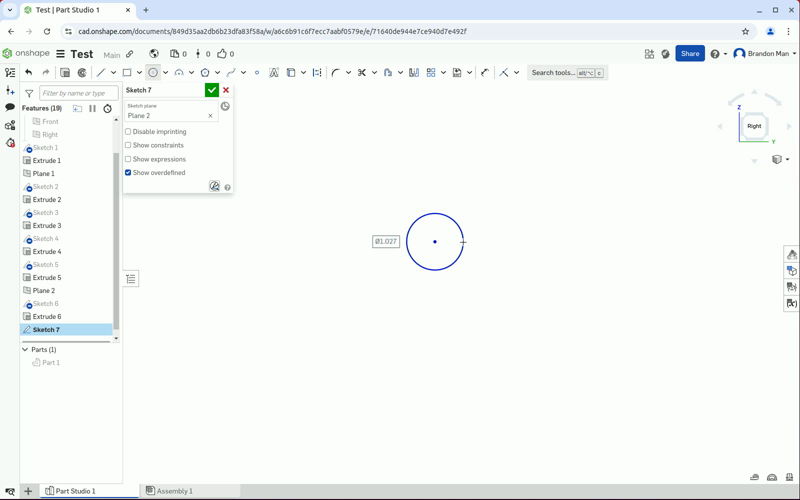
scroll(-6)
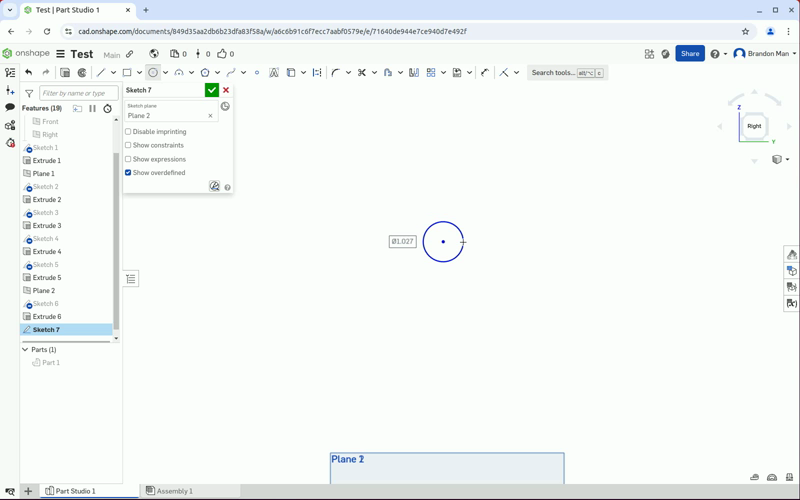
scroll(-6)
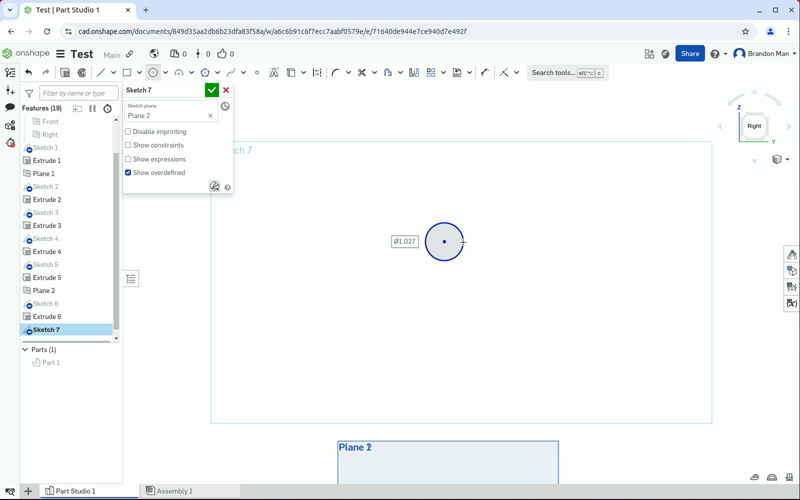
scroll(-6)
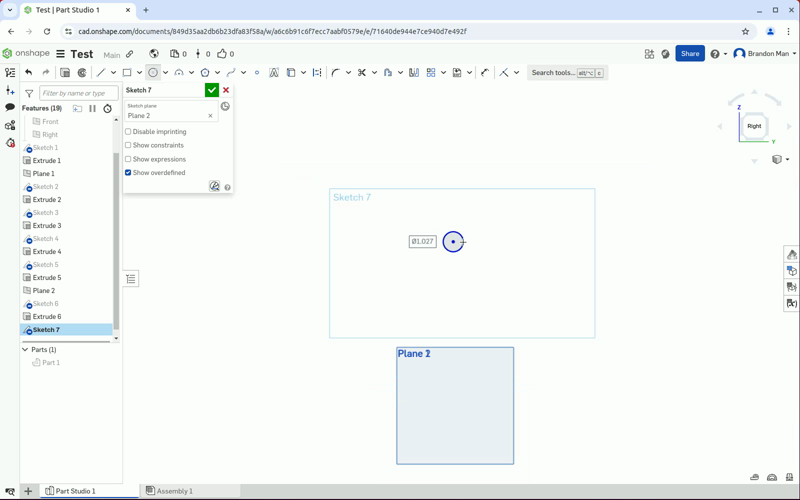
scroll(-6)
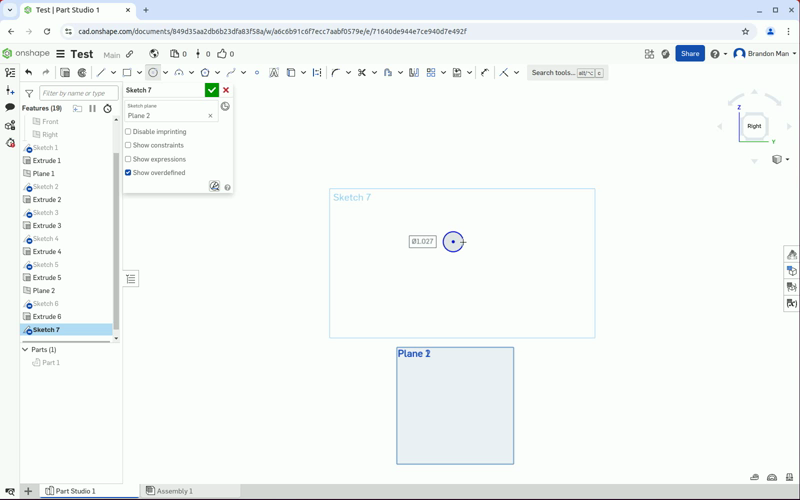
scroll(-6)
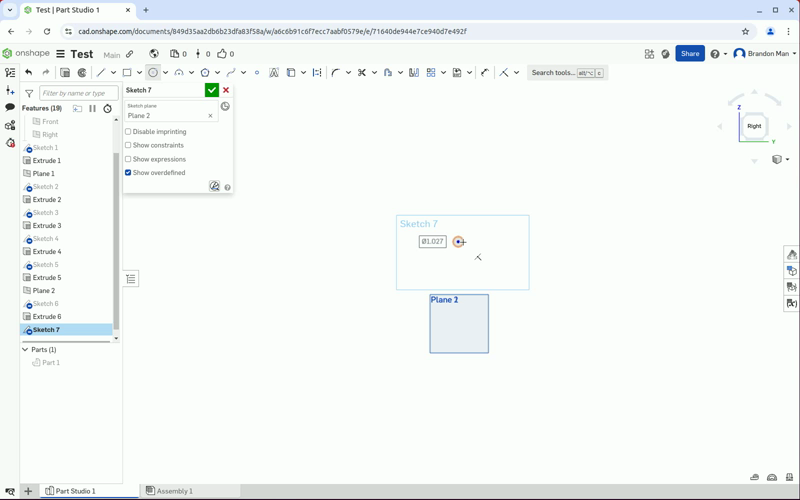
scroll(-6)
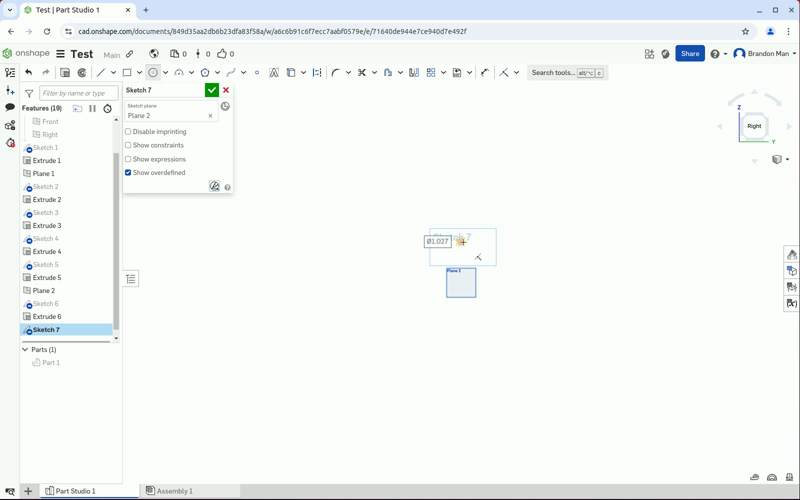
key(esc)
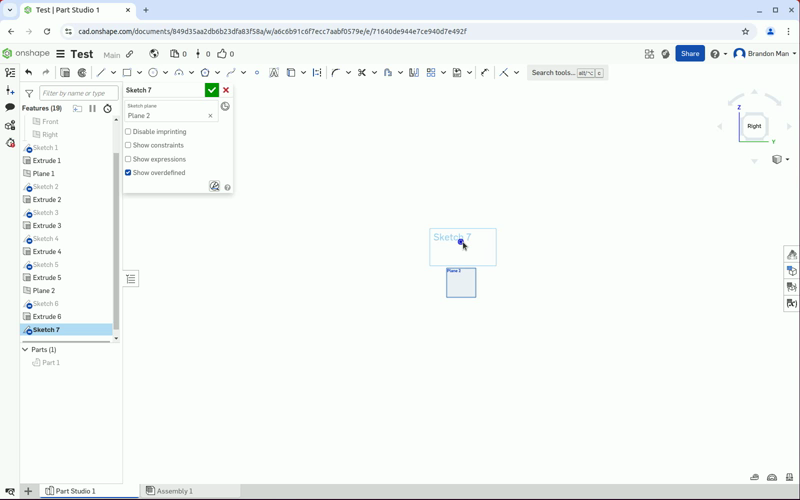
mouse_move(460, 242)
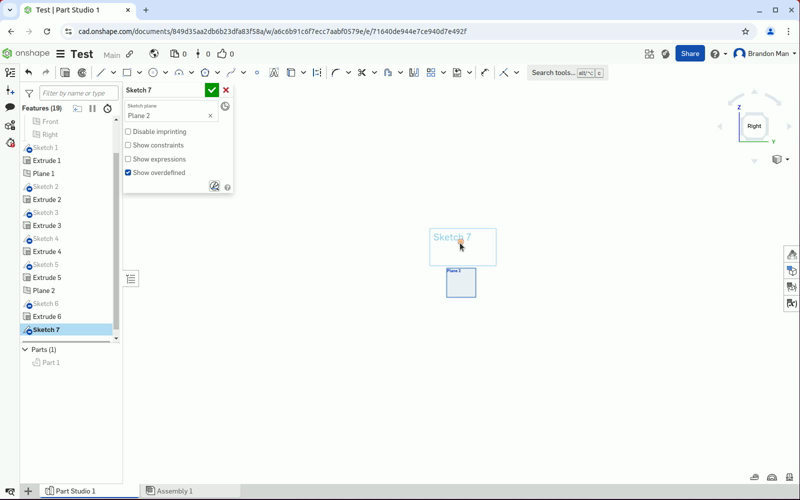
scroll(6)
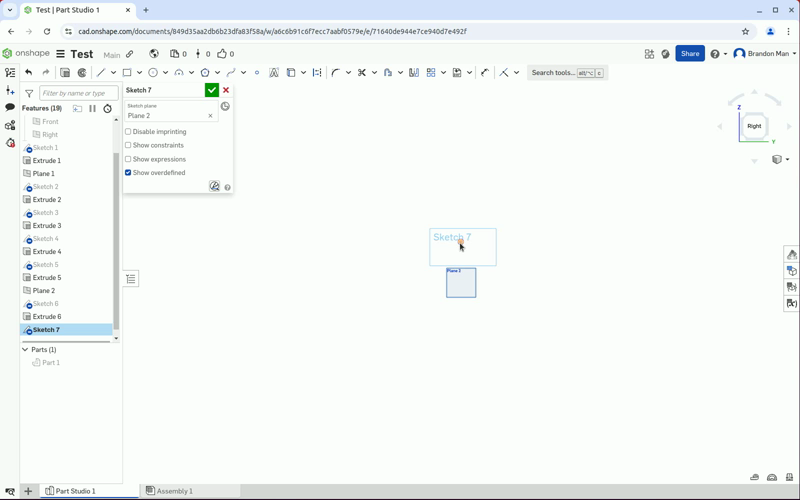
scroll(6)
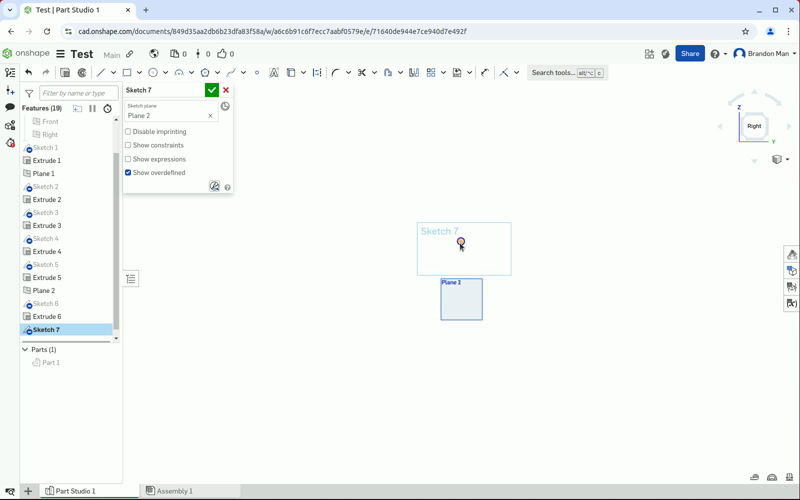
scroll(6)
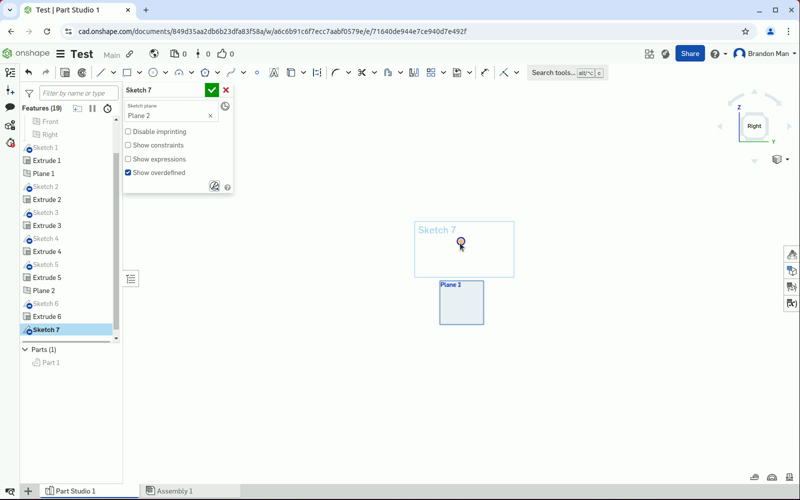
scroll(6)
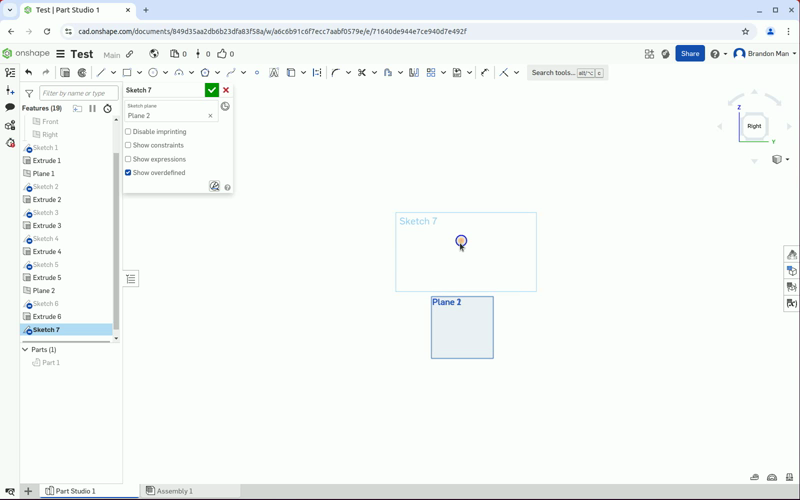
scroll(6)
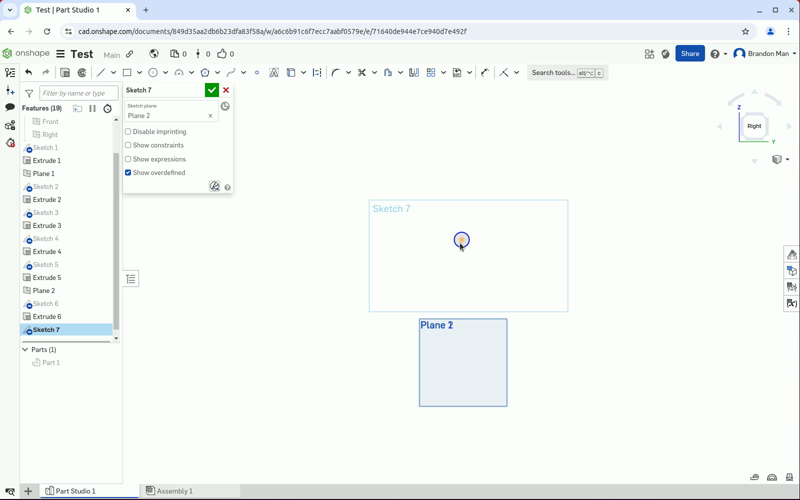
scroll(6)
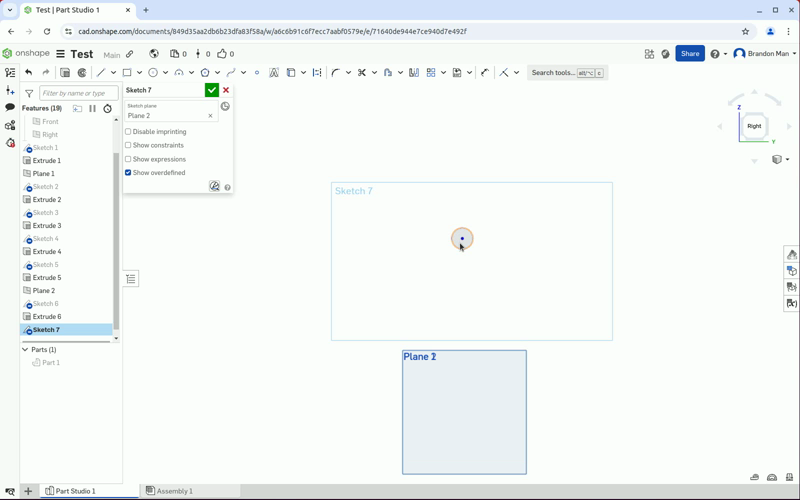
scroll(6)
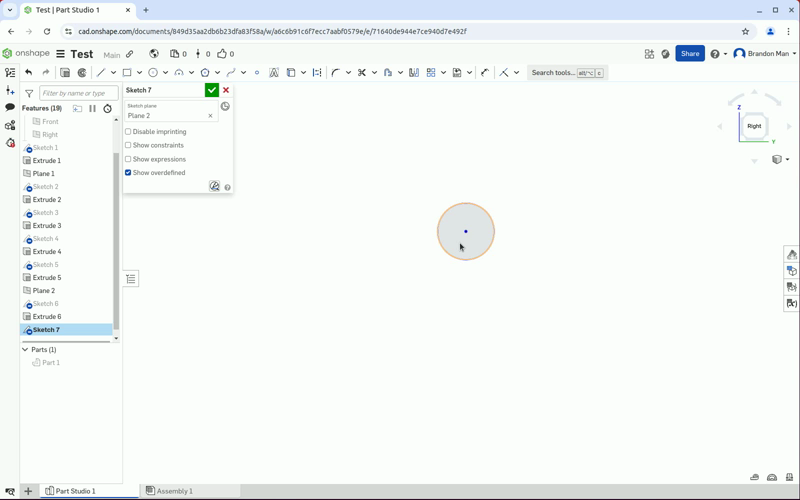
click(460, 242)
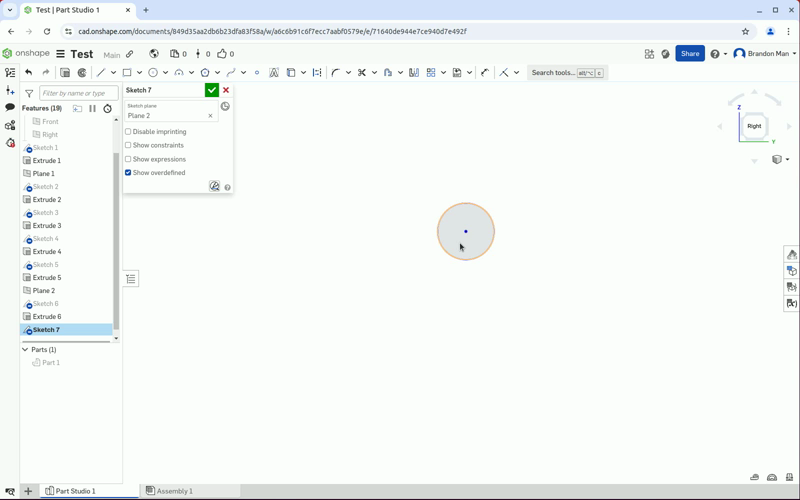
scroll(-6)
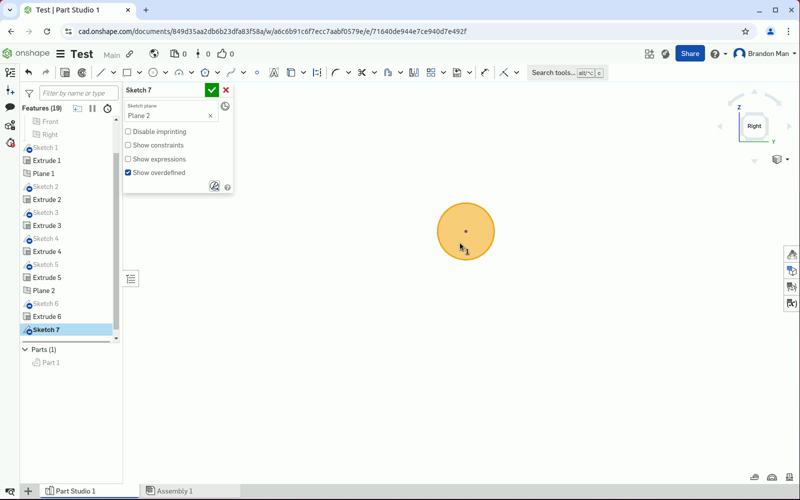
scroll(-6)
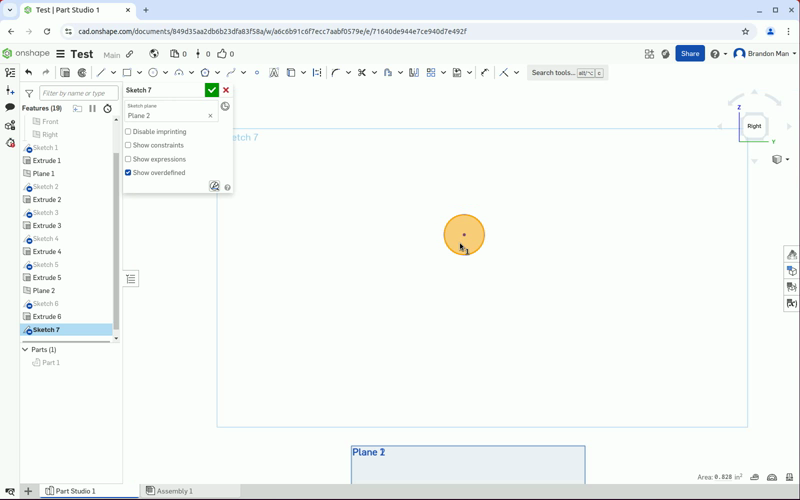
scroll(-6)
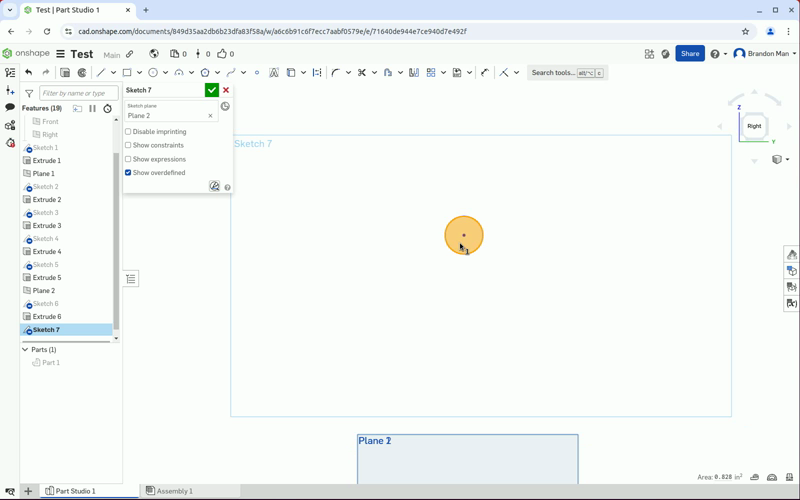
scroll(-6)
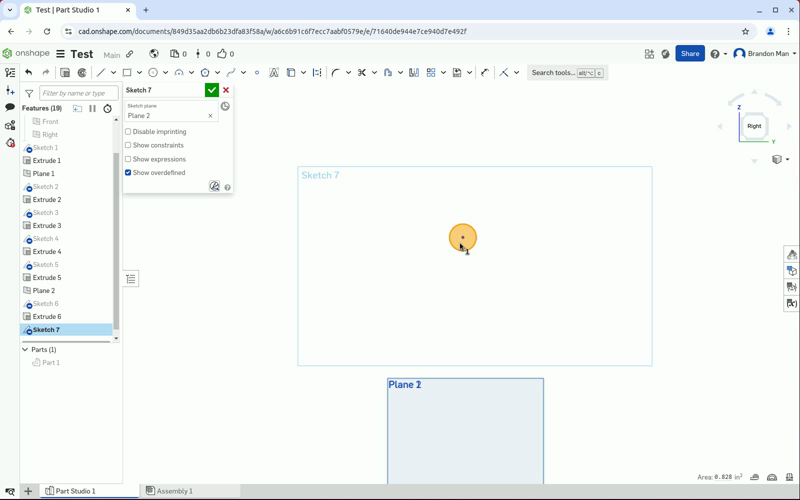
scroll(-6)
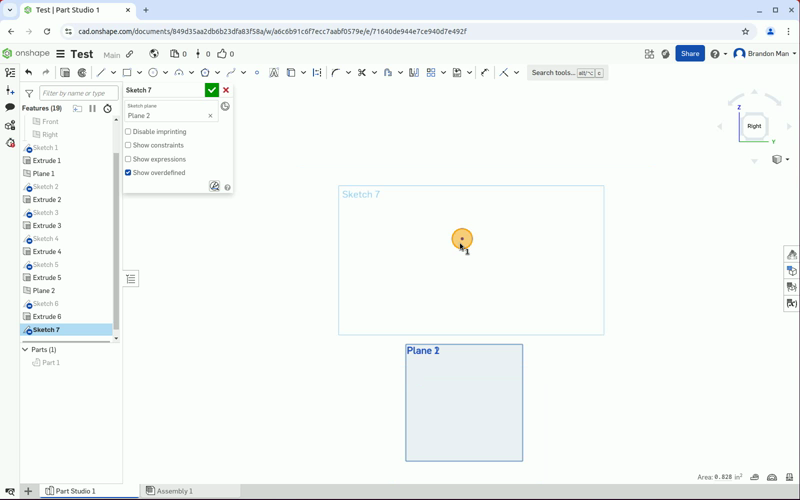
scroll(-6)
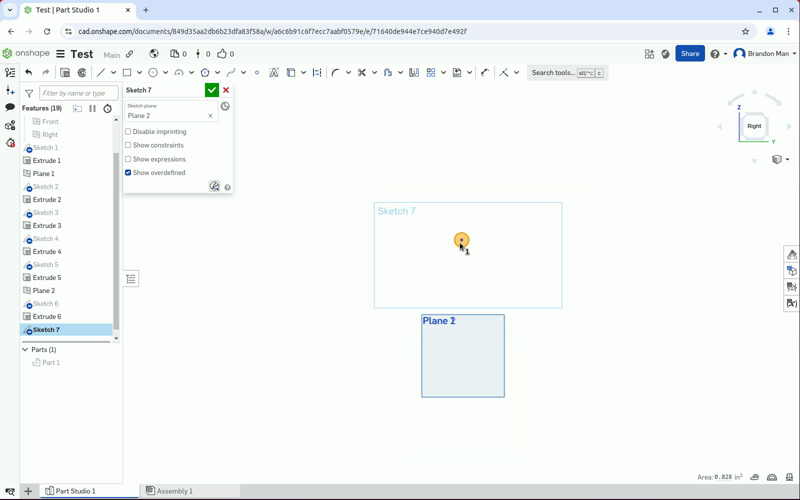
scroll(-6)
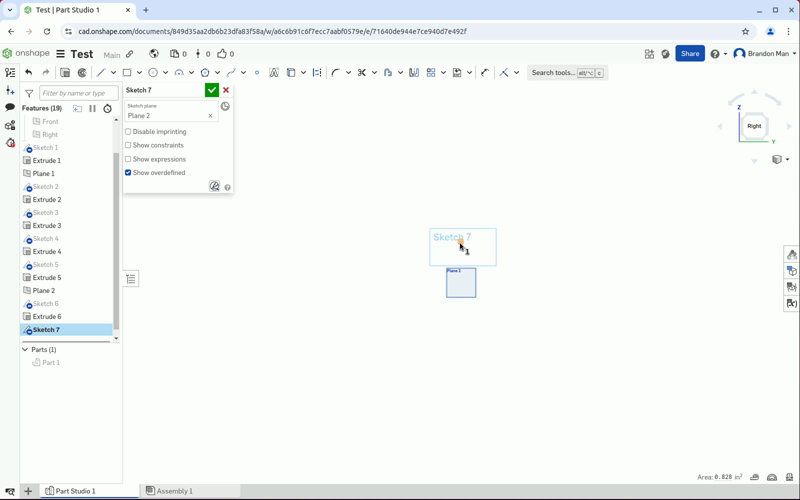
mouse_move(73, 352)
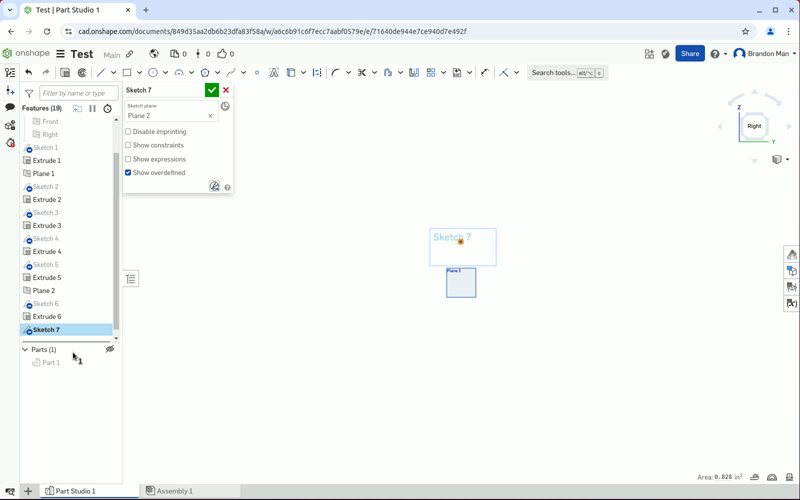
key(shift+y)
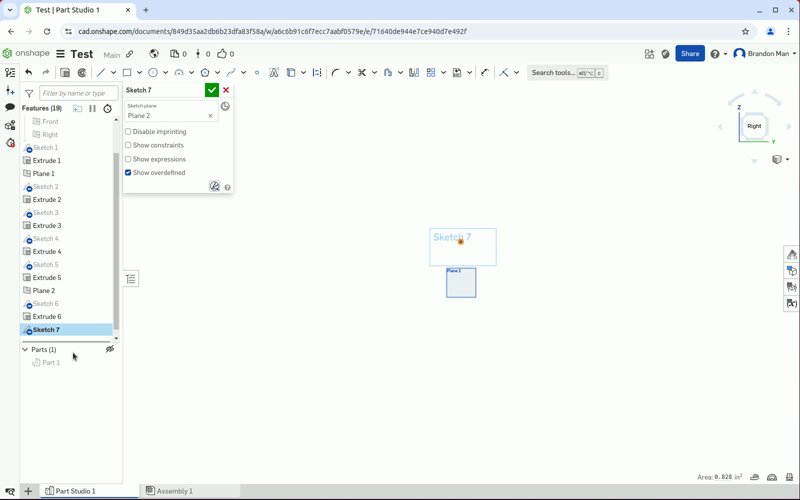
key(shift+e)
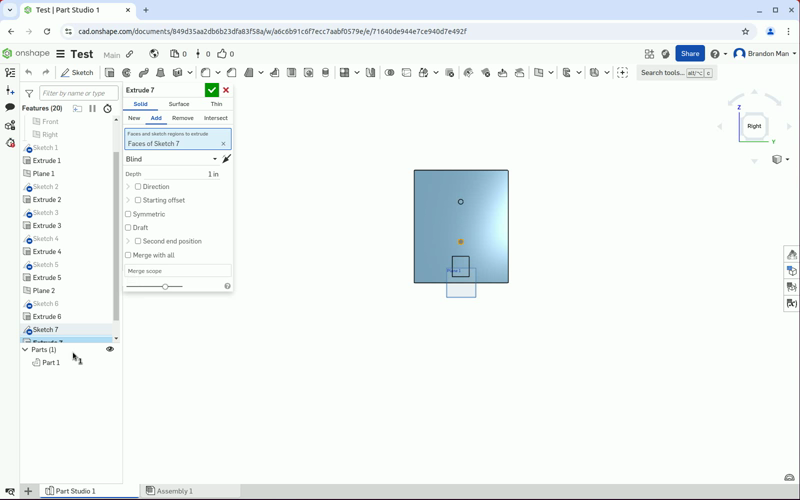
mouse_move(143, 106)
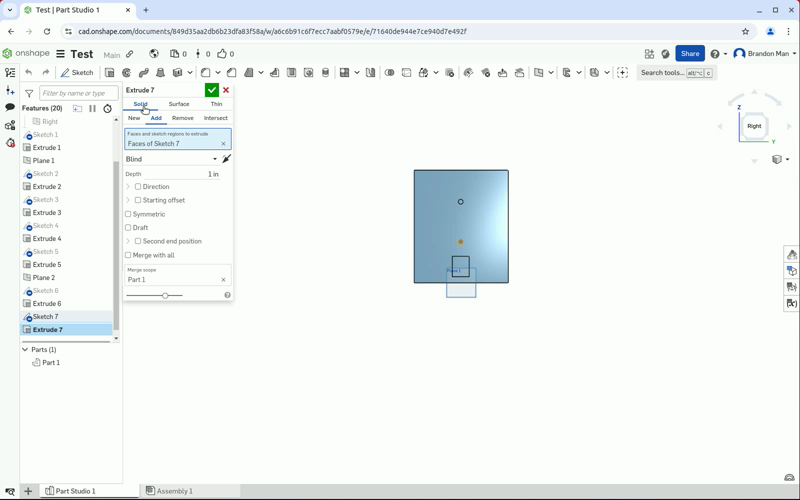
click(143, 106)
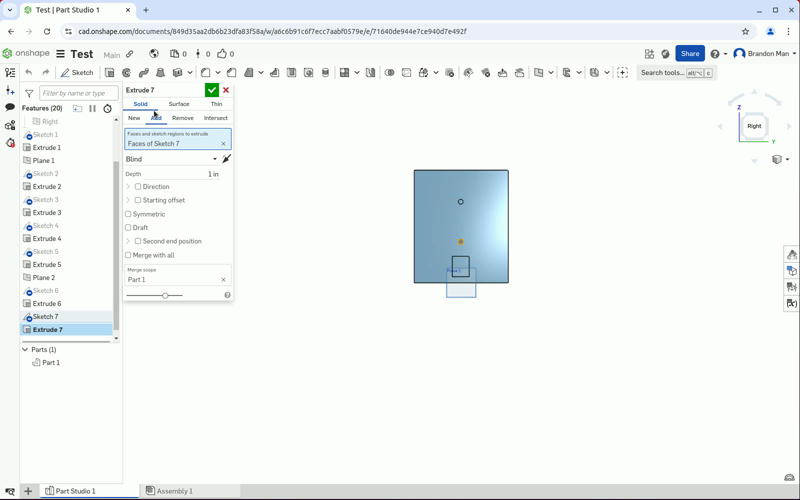
mouse_move(186, 120)
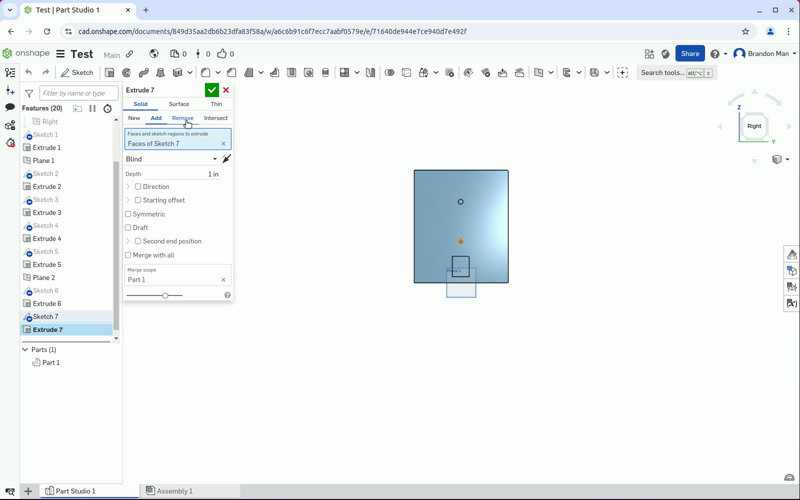
click(186, 120)
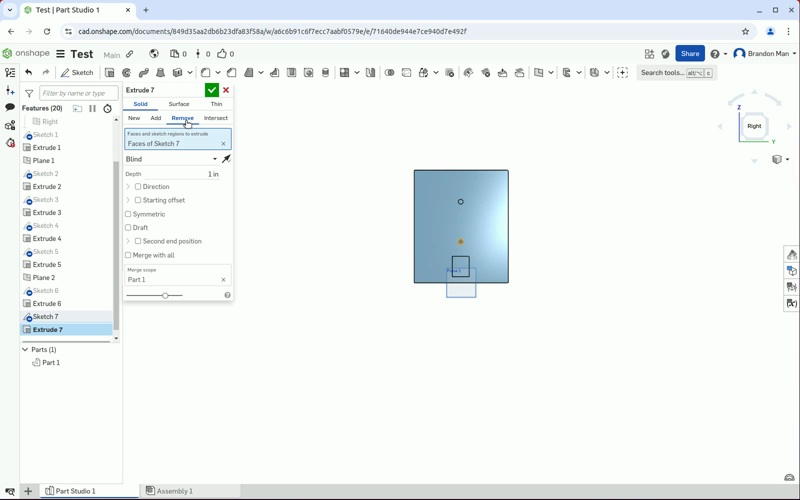
key(tab, 4)
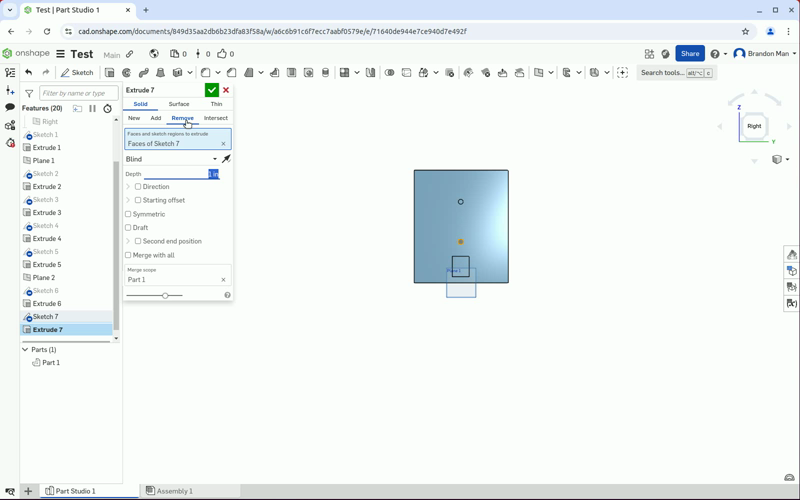
text(0.241)
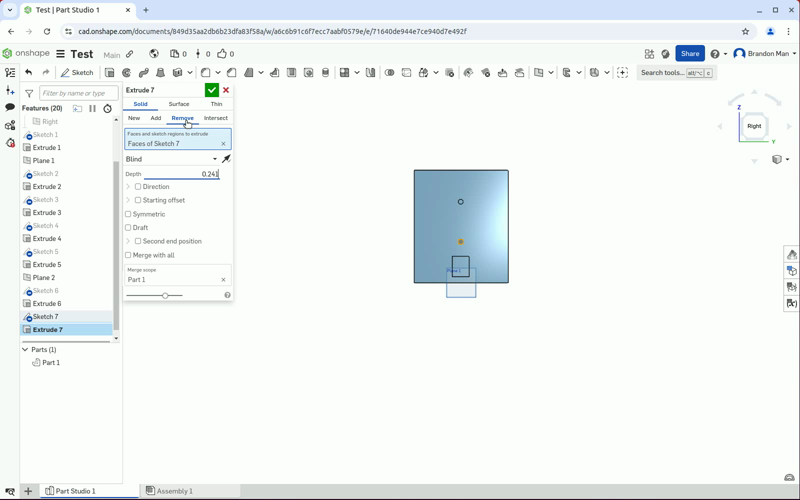
key(tab, 6)
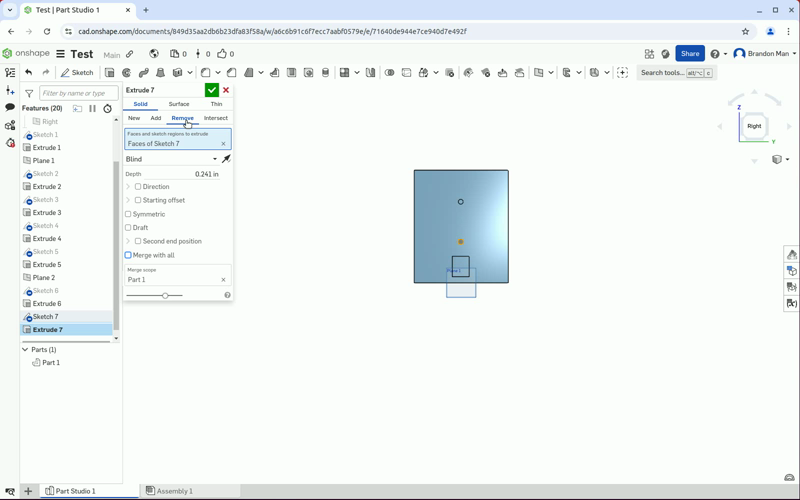
key(space)
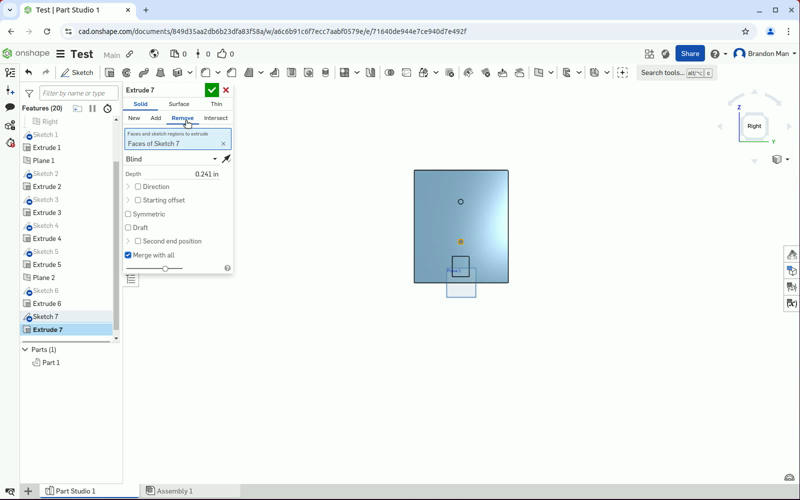
key(enter)
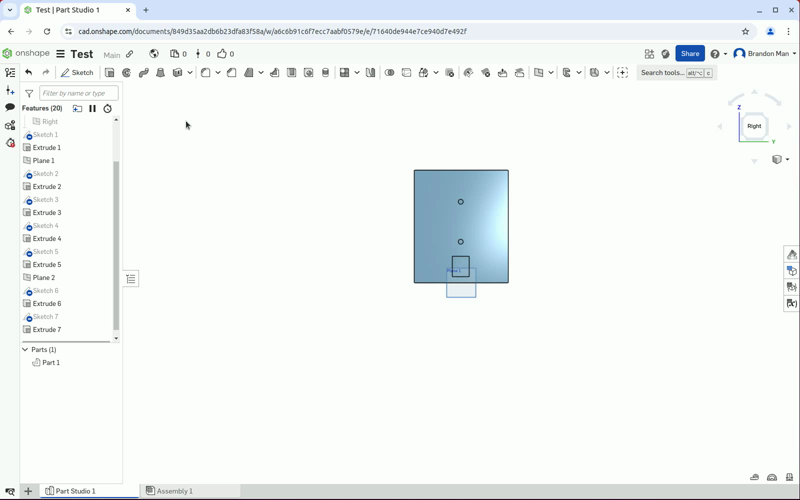
key(shift+h)
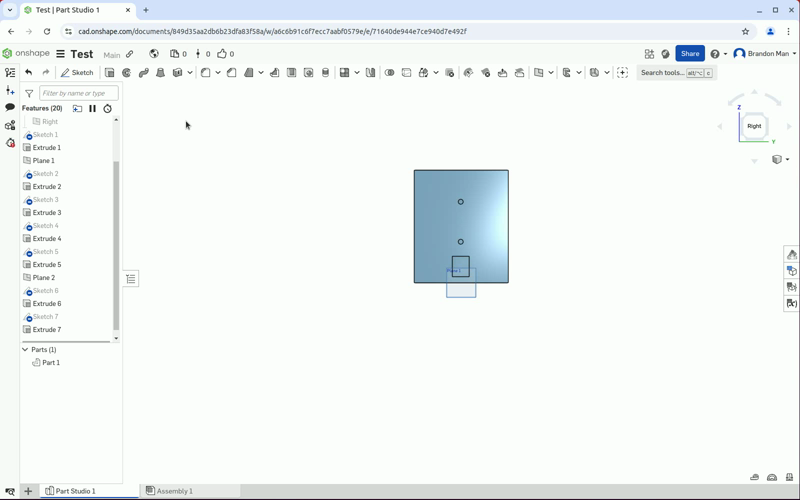
key(shift+h)
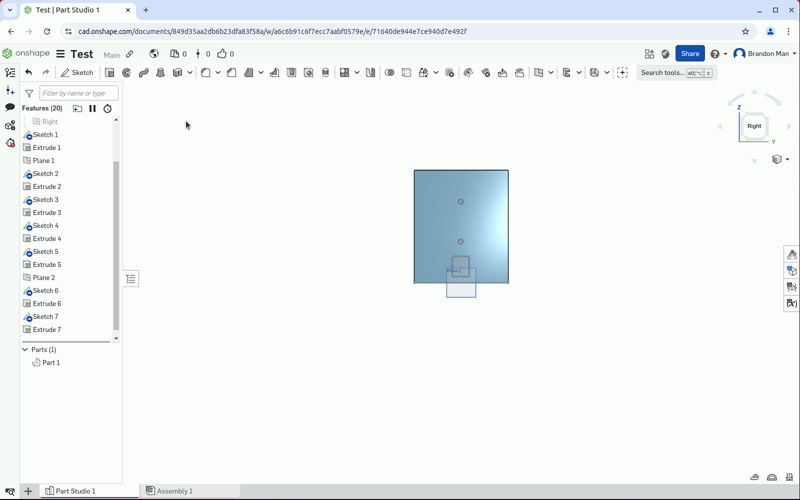
key(shift+7)
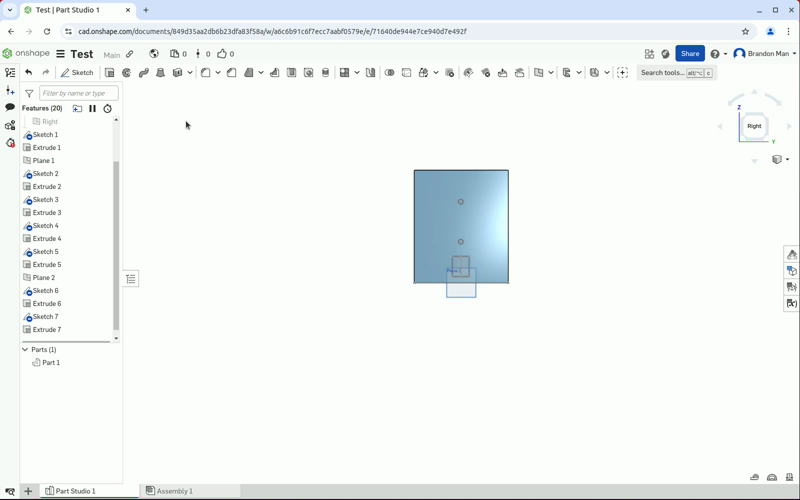
key(right, 2)
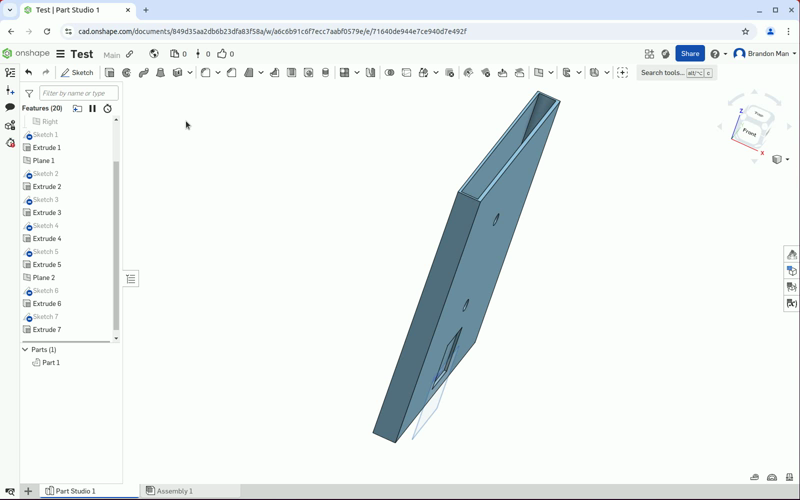
key(down, 2)
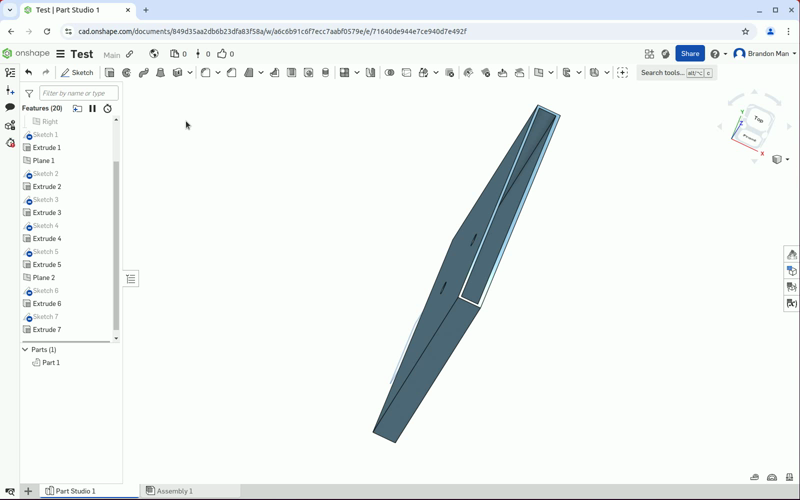
key(up, 2)
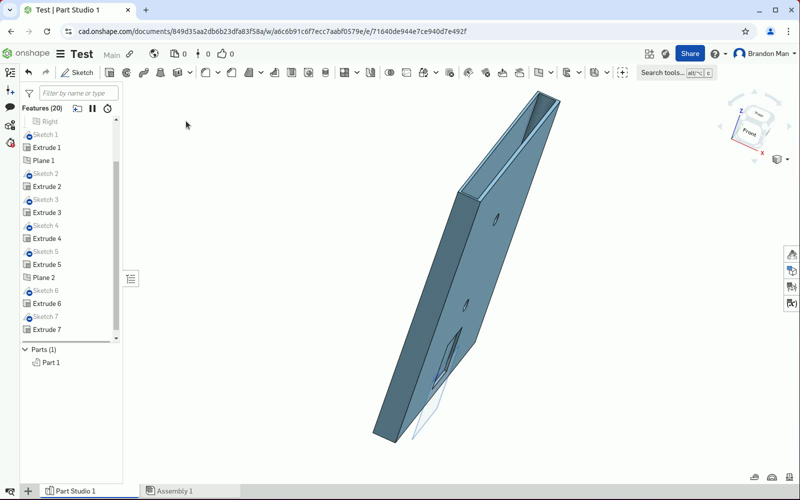
key(left, 2)
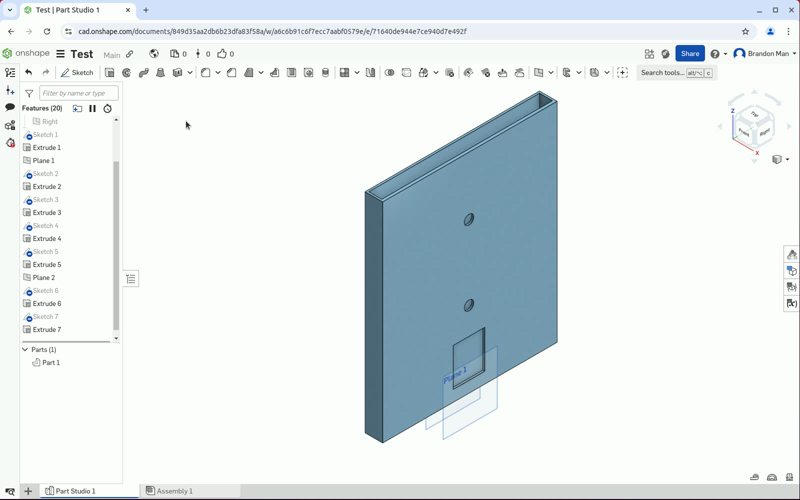
mouse_move(69, 137)
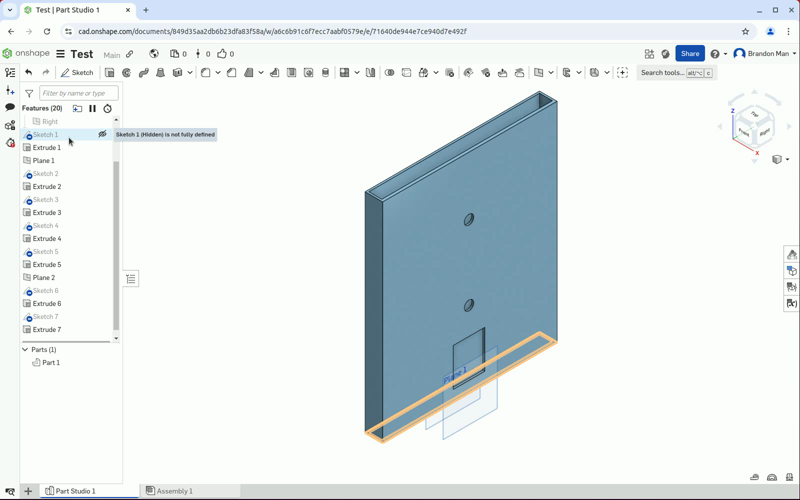
click(69, 137)